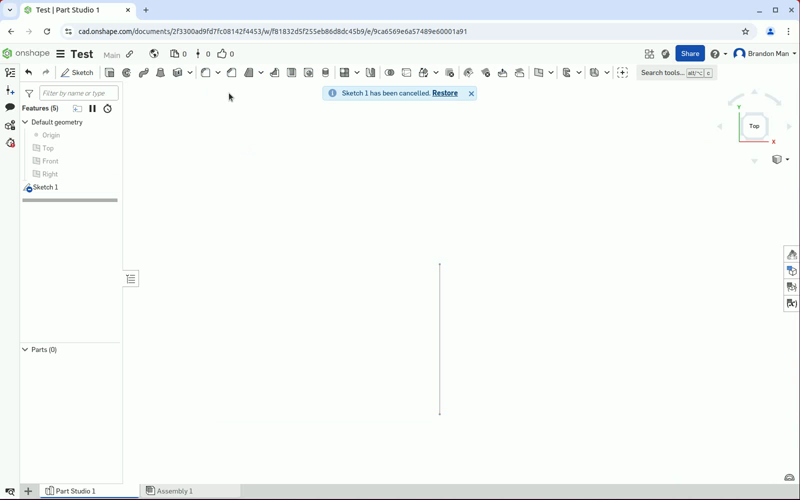
key(shift+h)
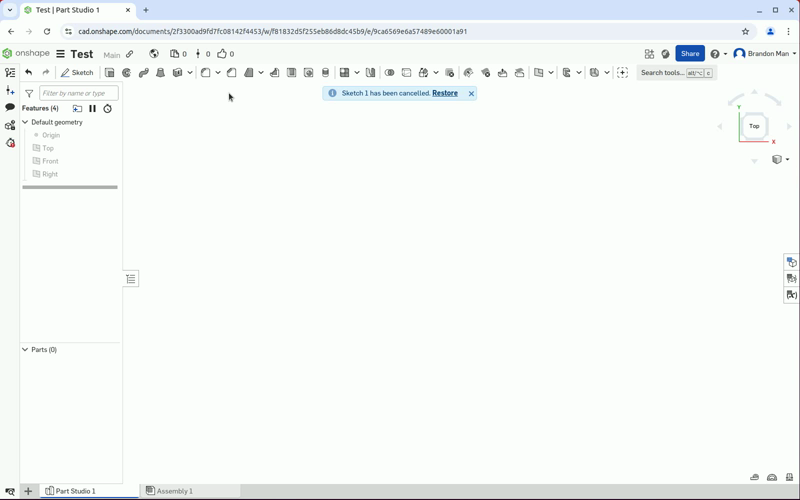
mouse_move(73, 352)
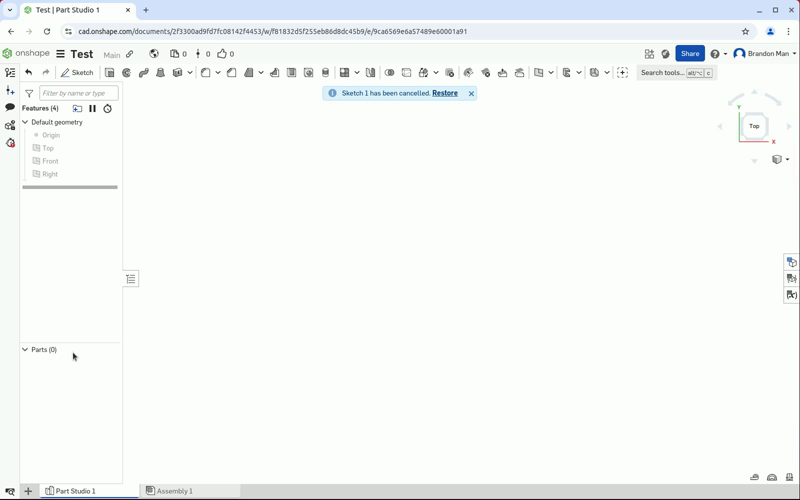
key(y)
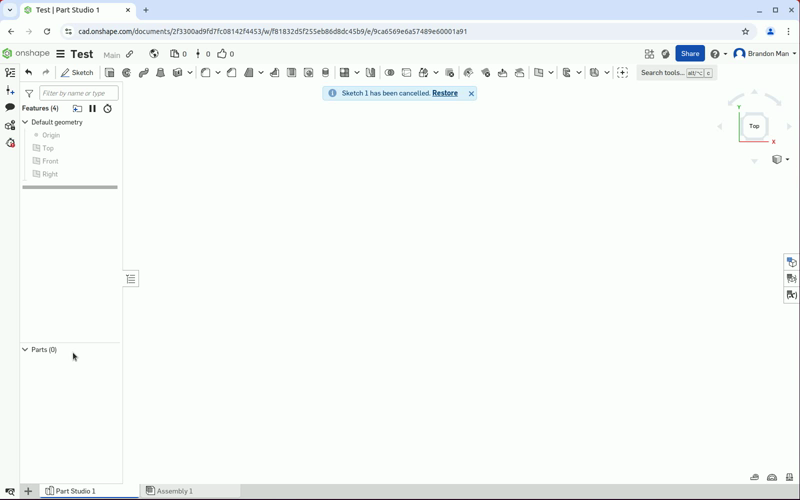
key(shift+p)
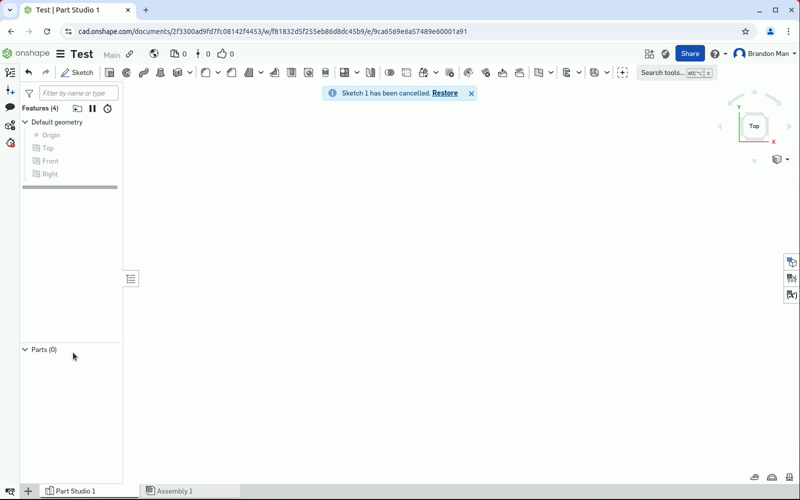
key(space)
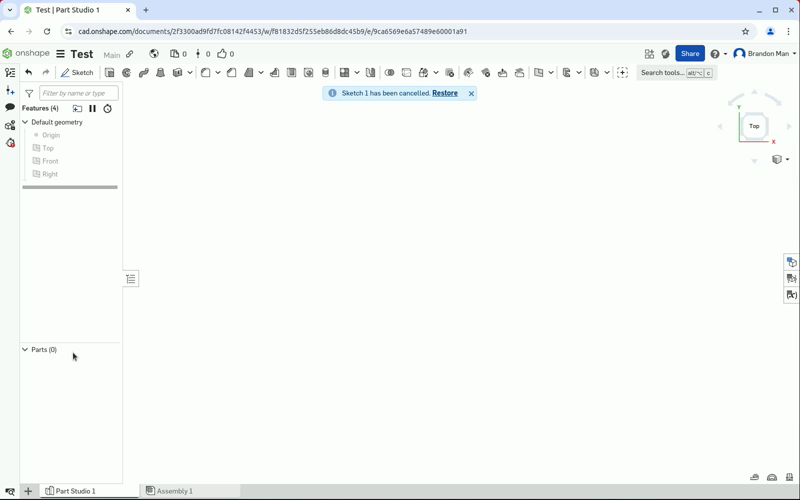
key_down(shift)
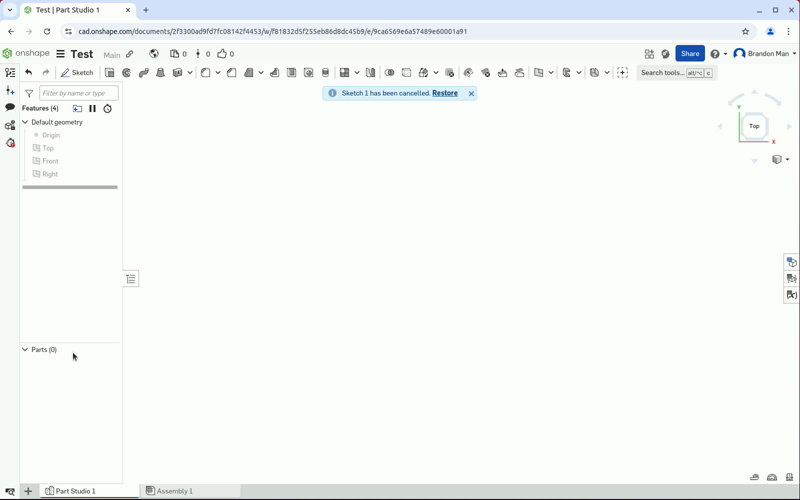
key(up)
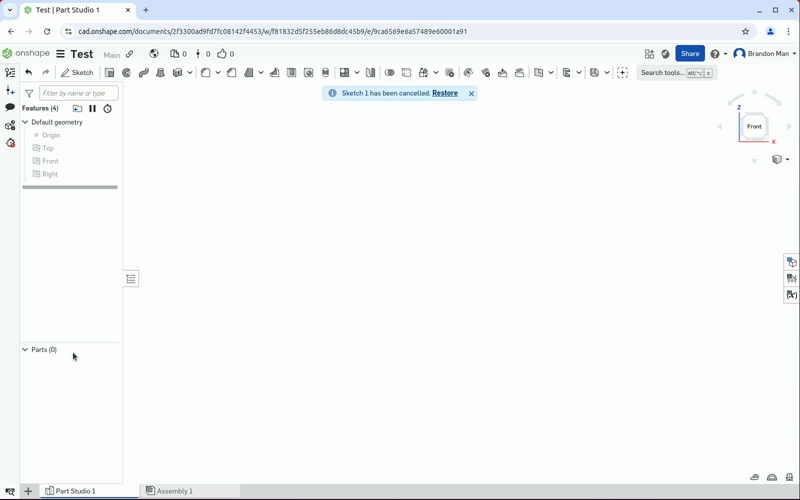
key_up(shift)
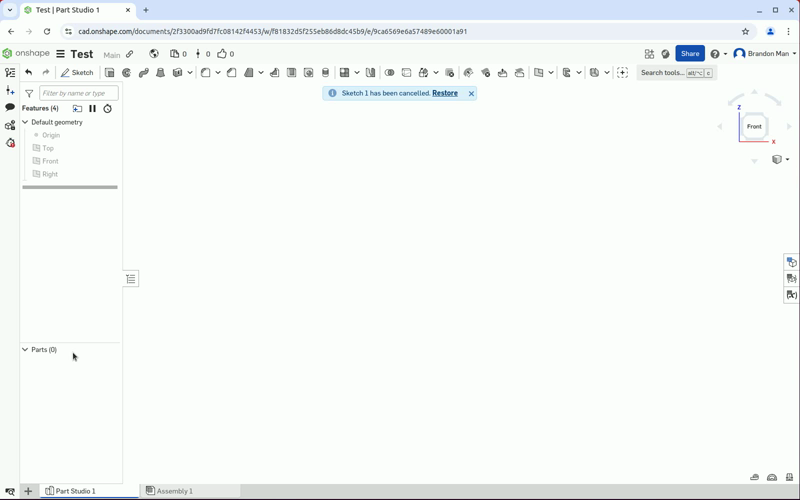
mouse_move(73, 352)
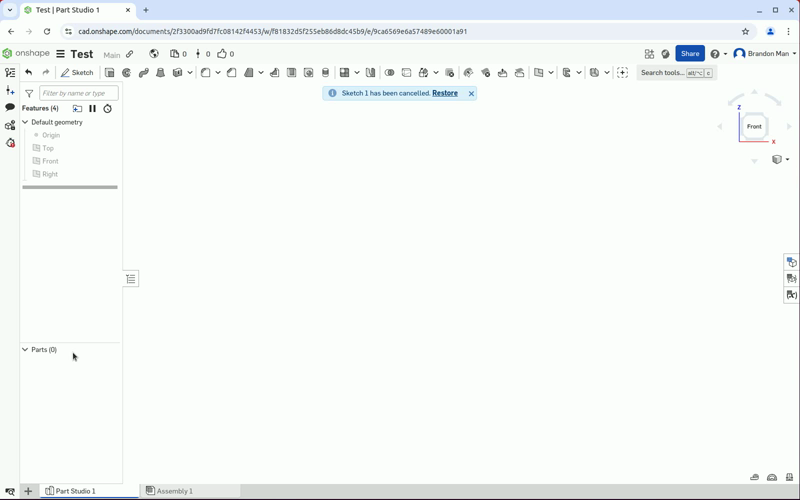
key(shift+y)
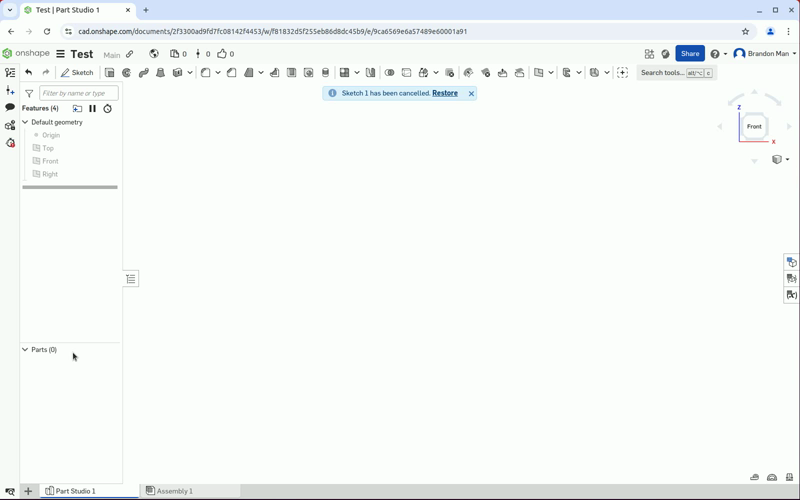
key(shift+s)
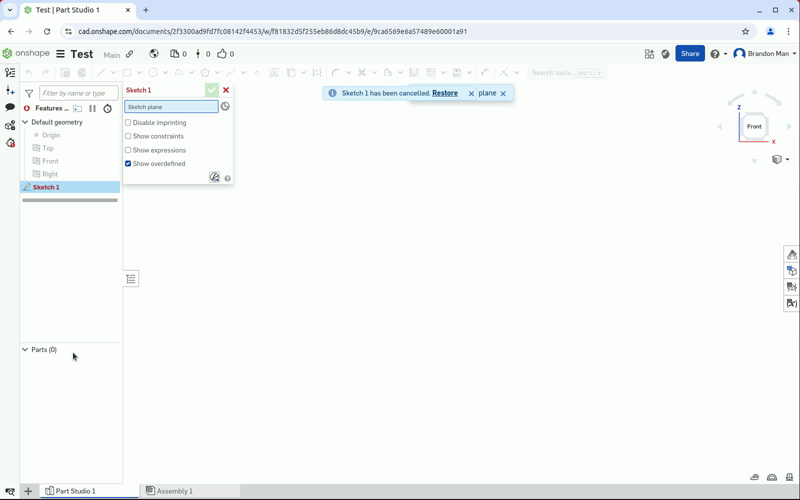
mouse_move(73, 163)
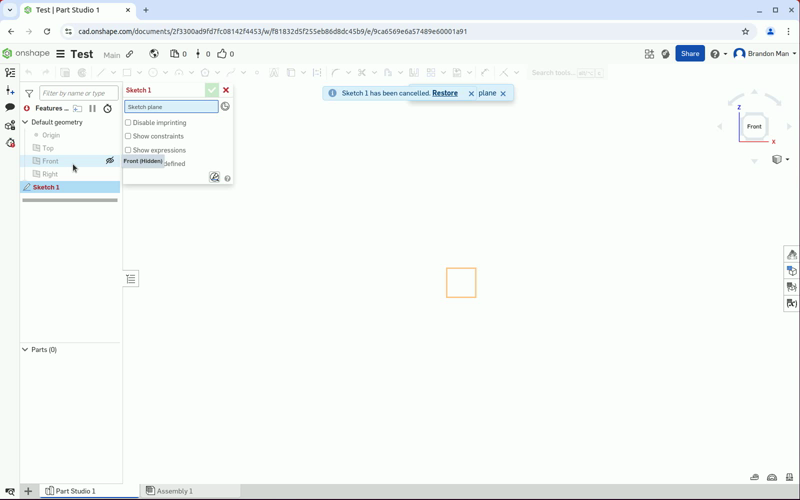
click(73, 163)
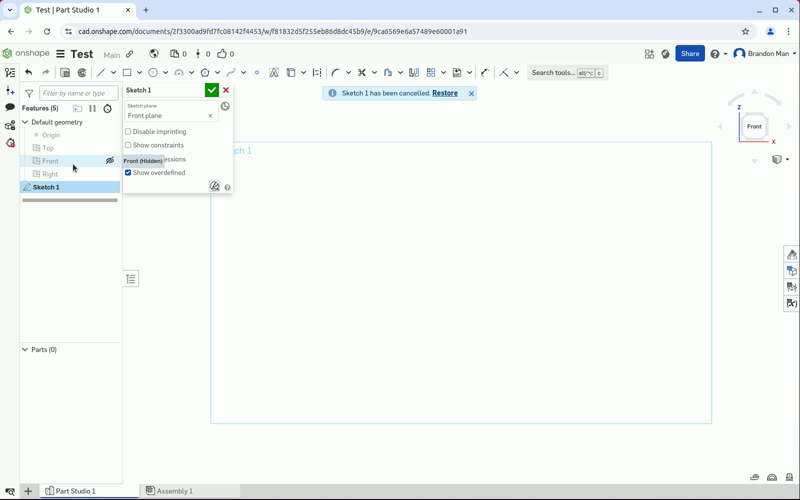
mouse_move(73, 352)
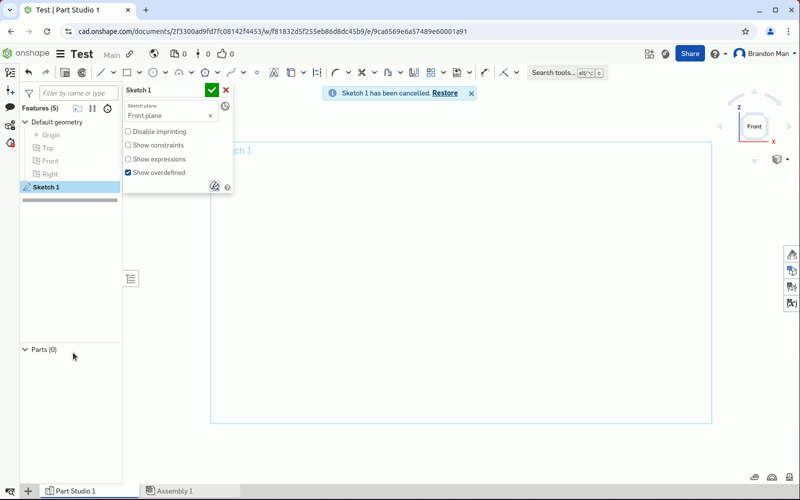
key(y)
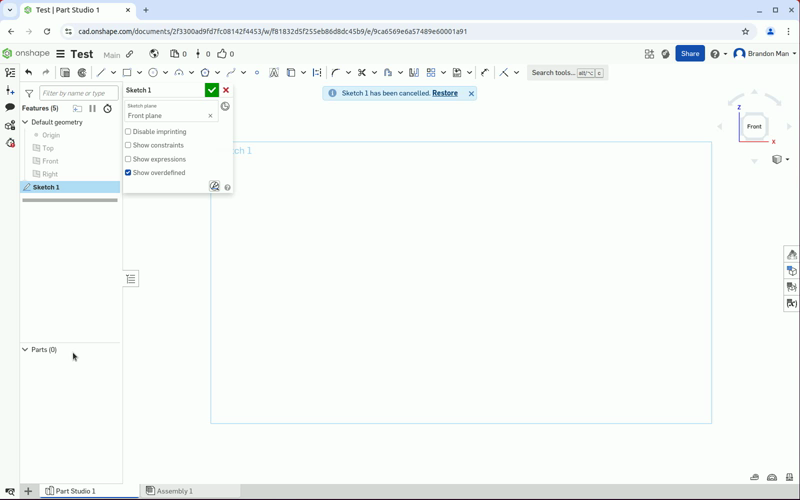
key(l)
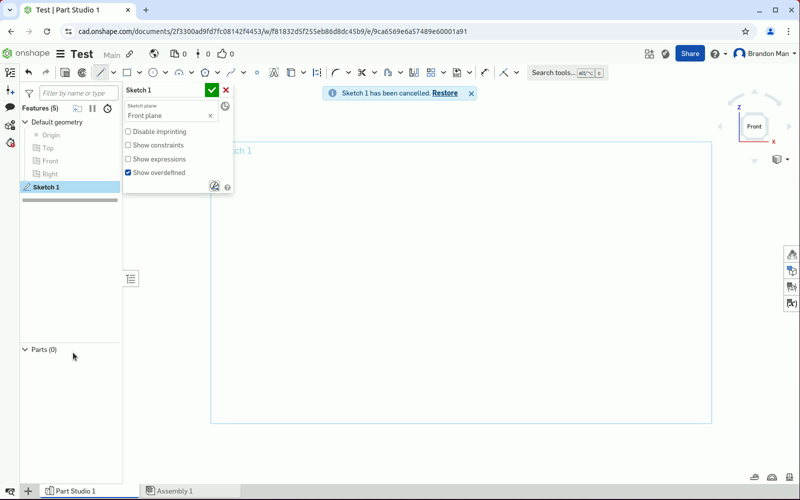
key_down(shift)
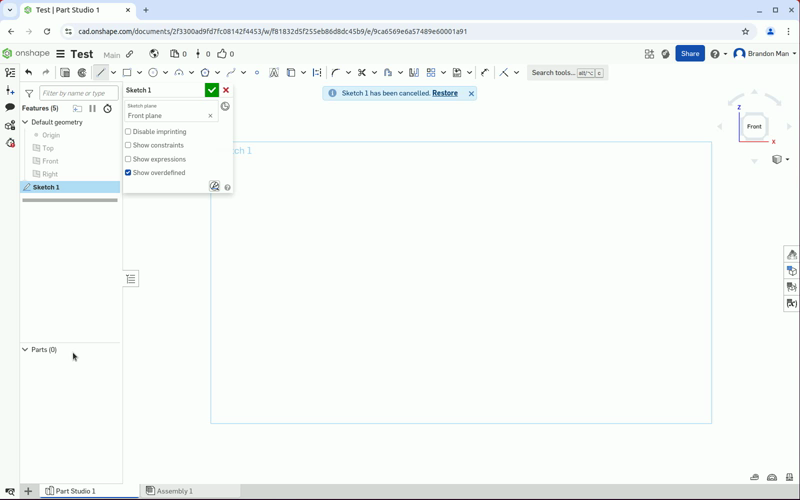
mouse_move(386, 319)
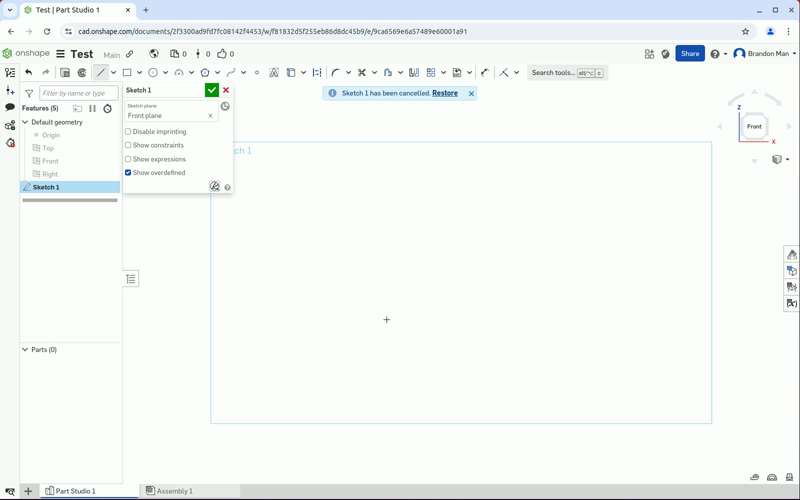
click(386, 319)
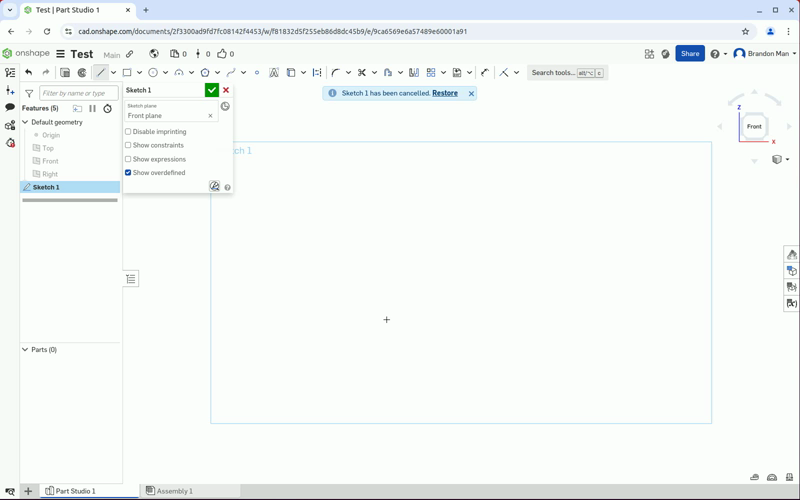
key_up(shift)
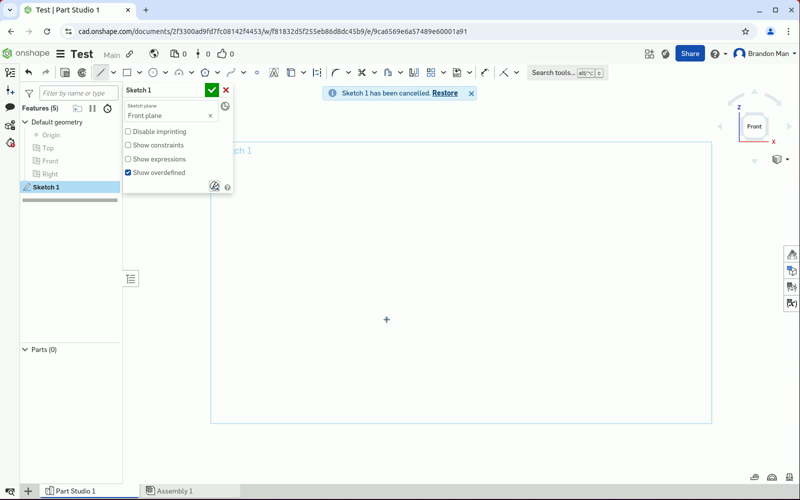
key_down(shift)
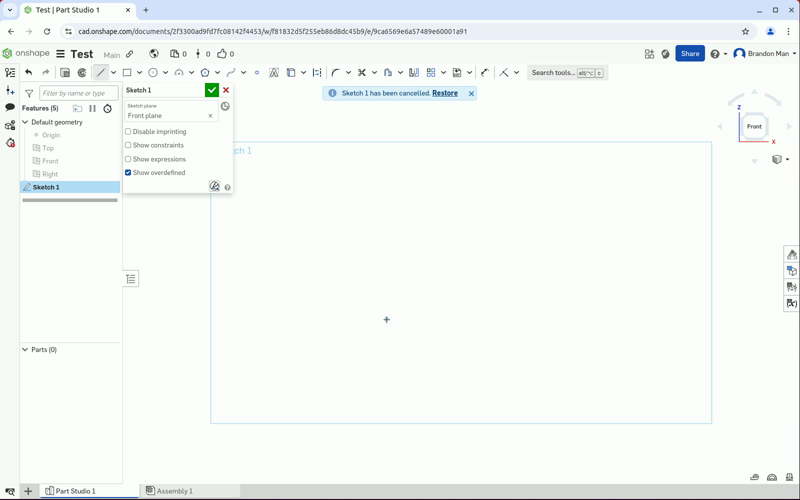
mouse_move(417, 319)
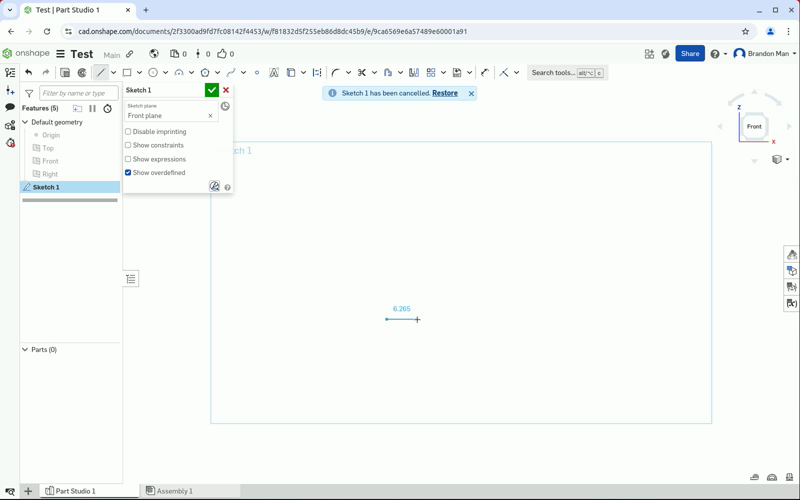
mouse_move(402, 319)
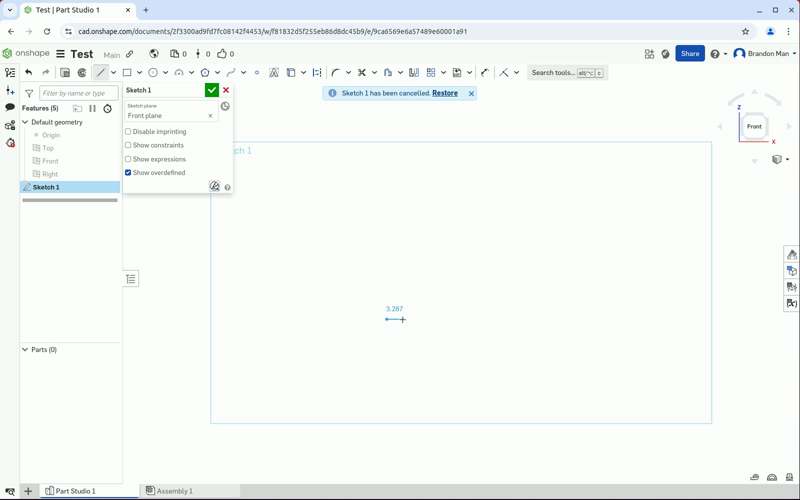
click(402, 319)
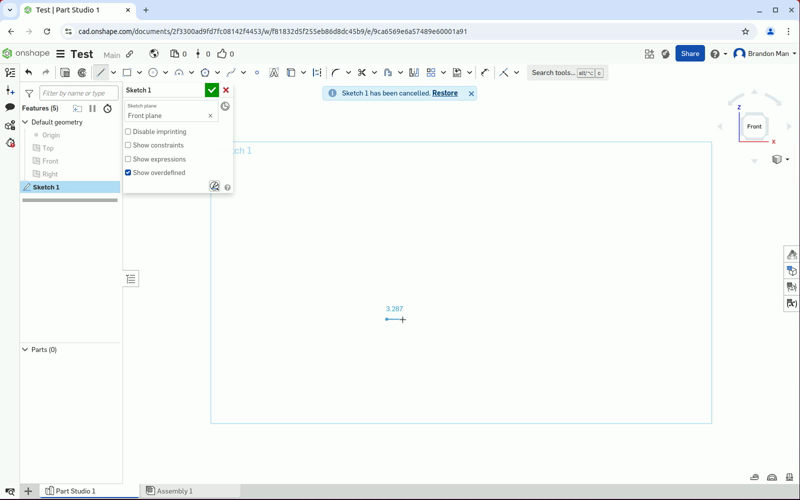
key_up(shift)
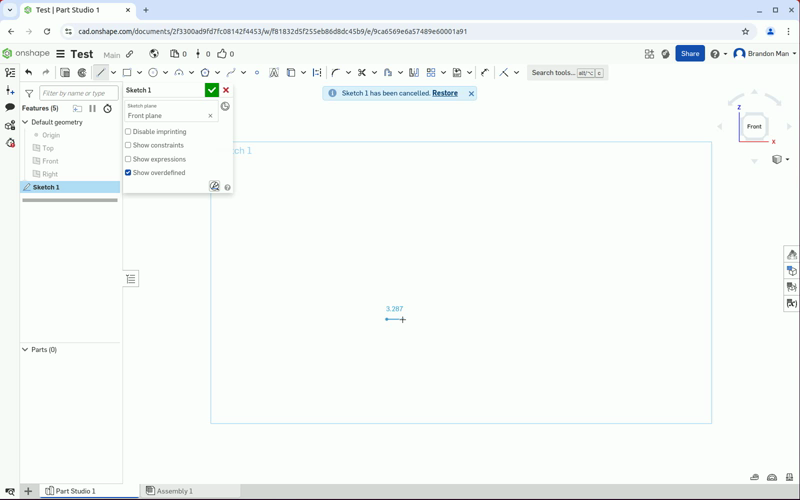
key_down(shift)
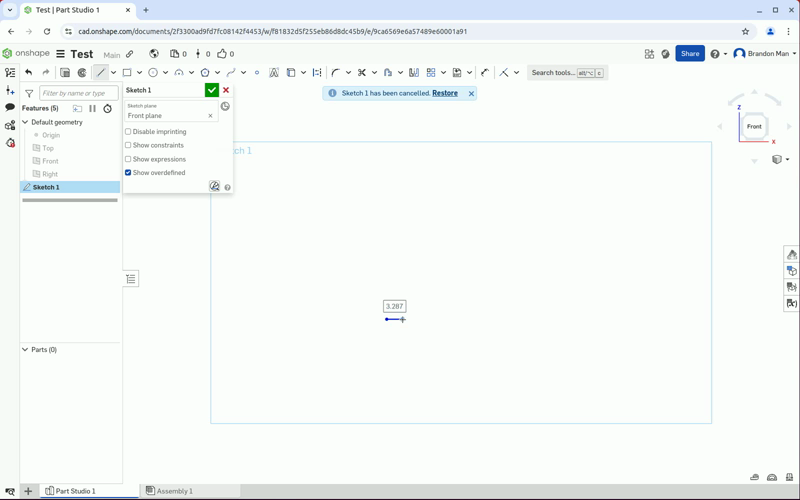
mouse_move(402, 170)
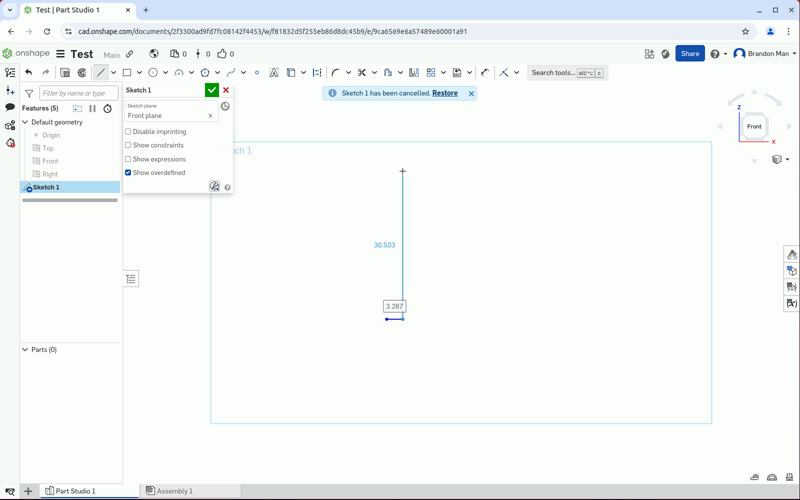
click(402, 170)
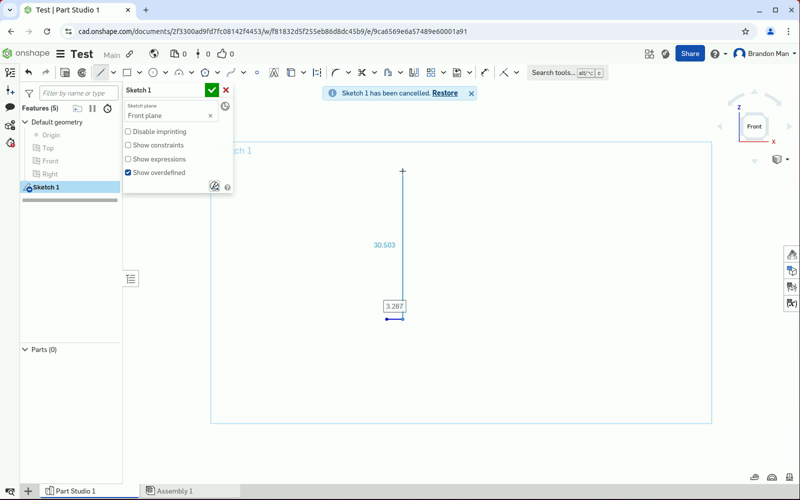
key_up(shift)
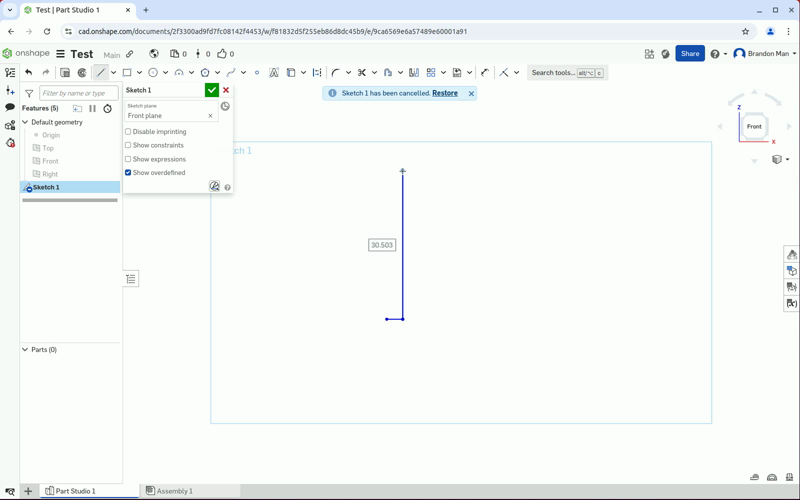
key_down(shift)
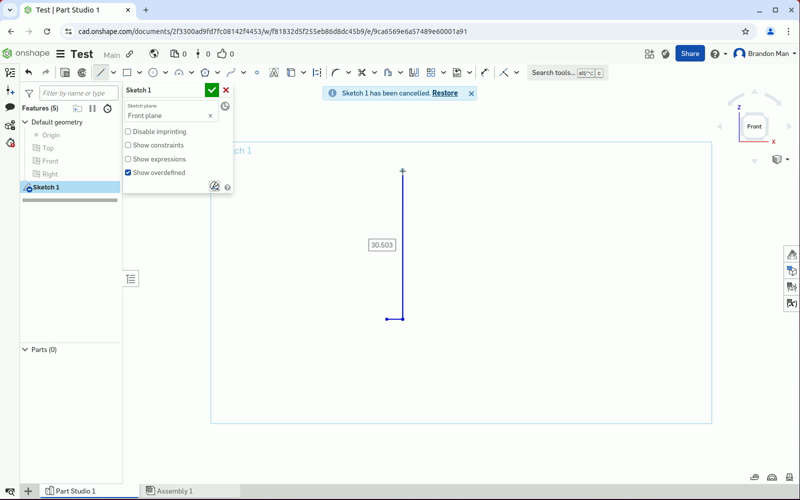
mouse_move(432, 170)
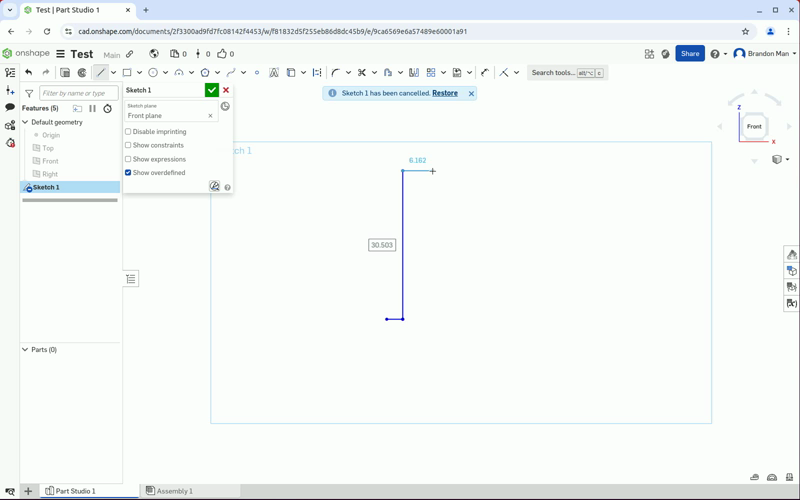
mouse_move(386, 170)
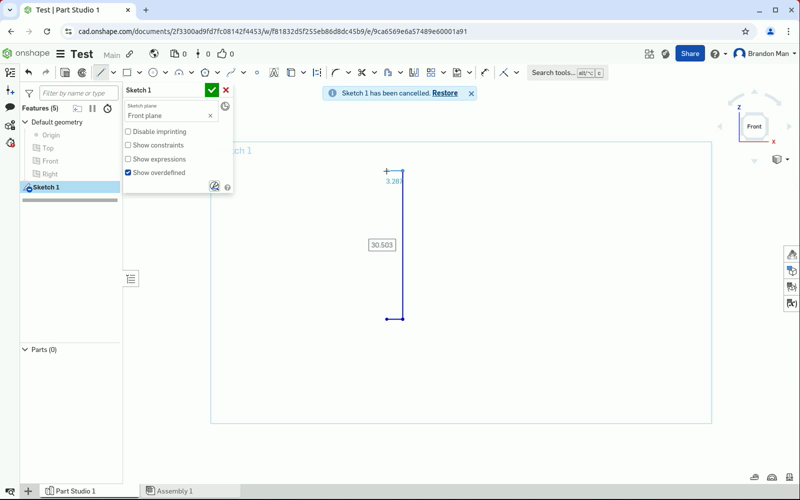
click(386, 170)
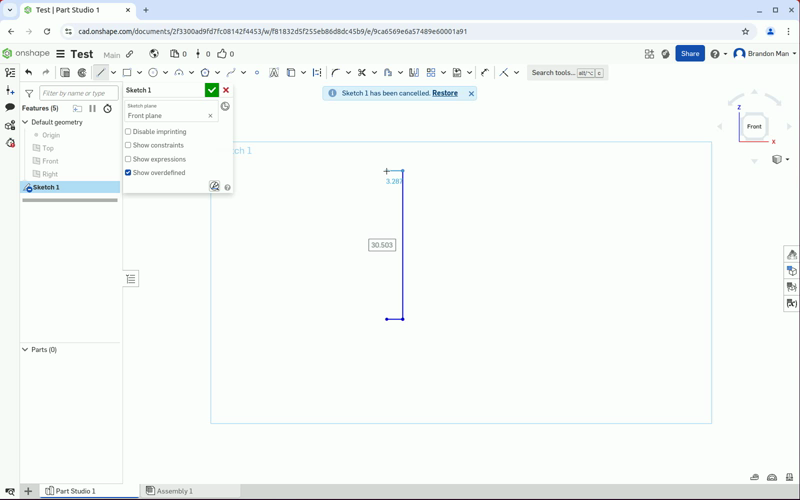
key_up(shift)
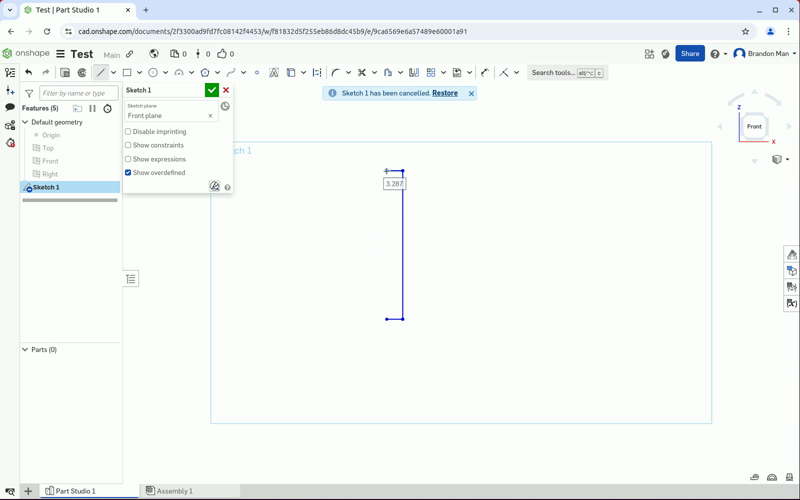
key_down(shift)
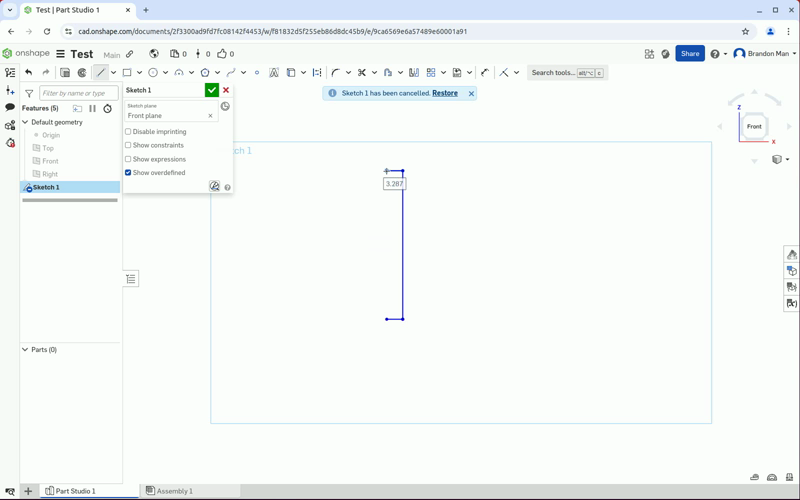
mouse_move(386, 319)
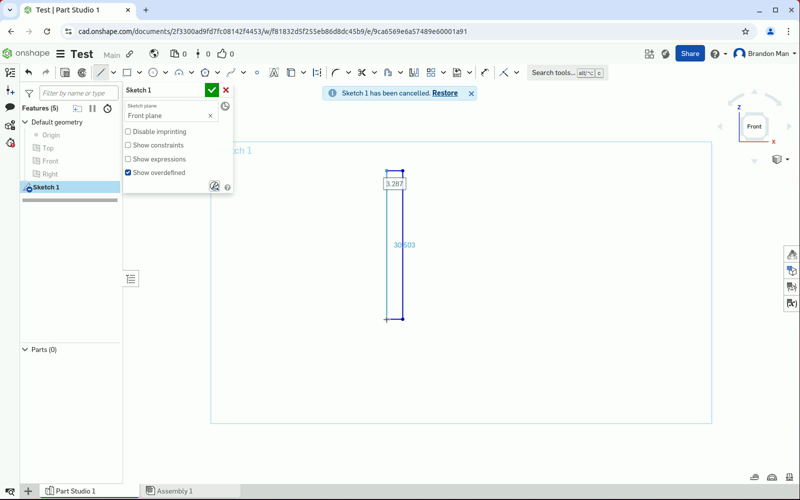
key_up(shift)
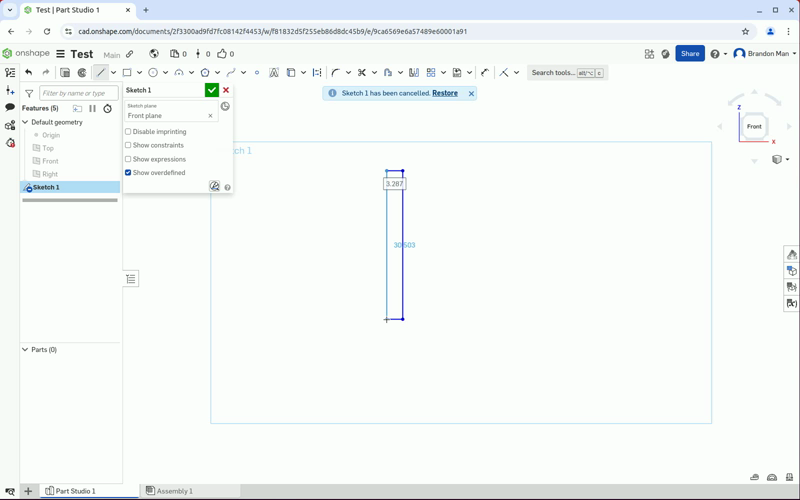
click(386, 319)
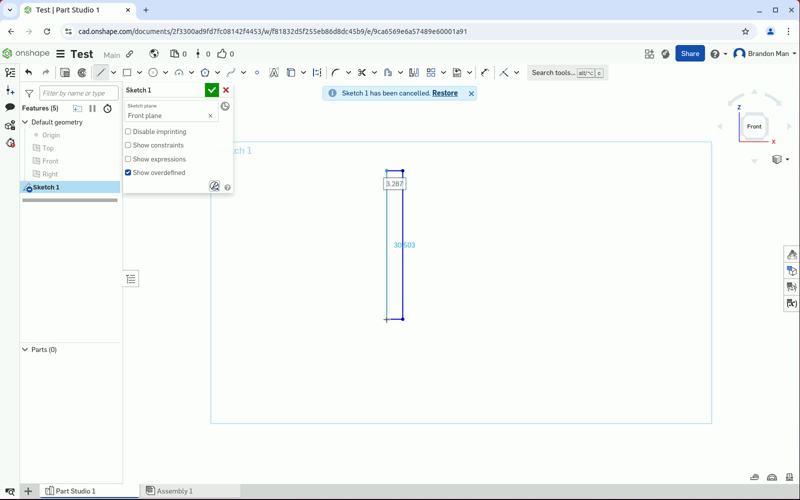
key(esc)
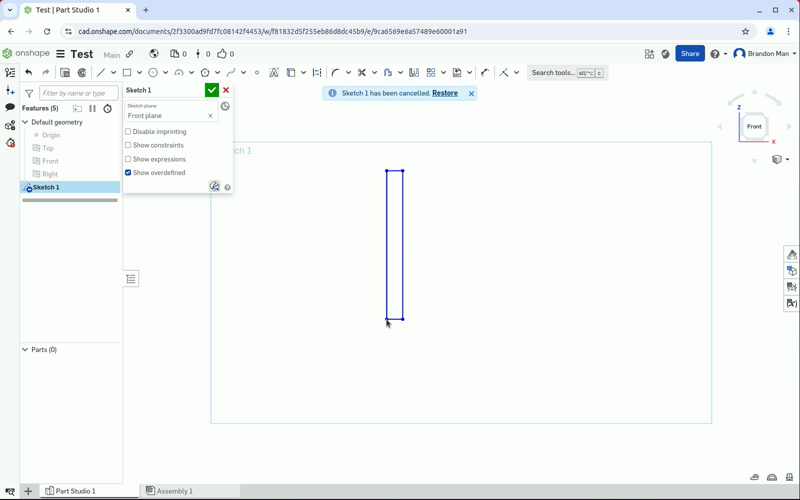
mouse_move(397, 288)
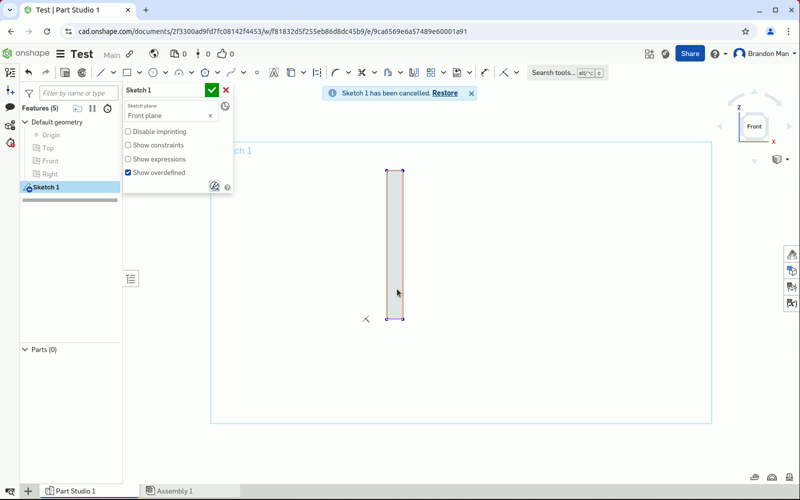
click(397, 288)
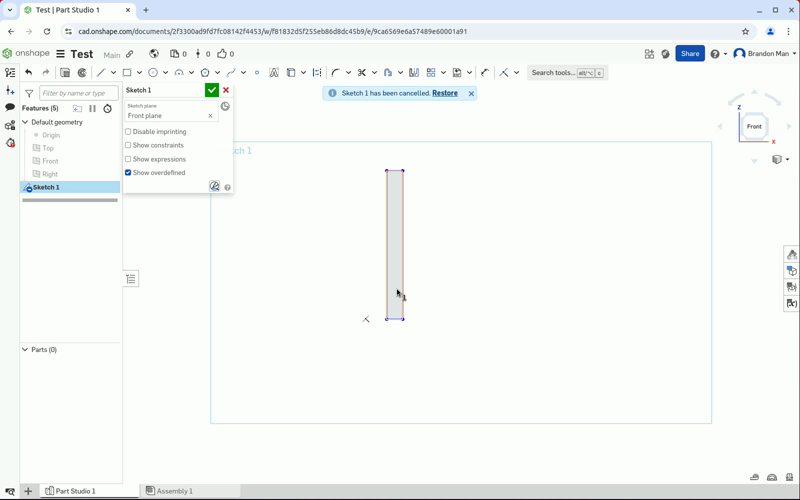
mouse_move(73, 352)
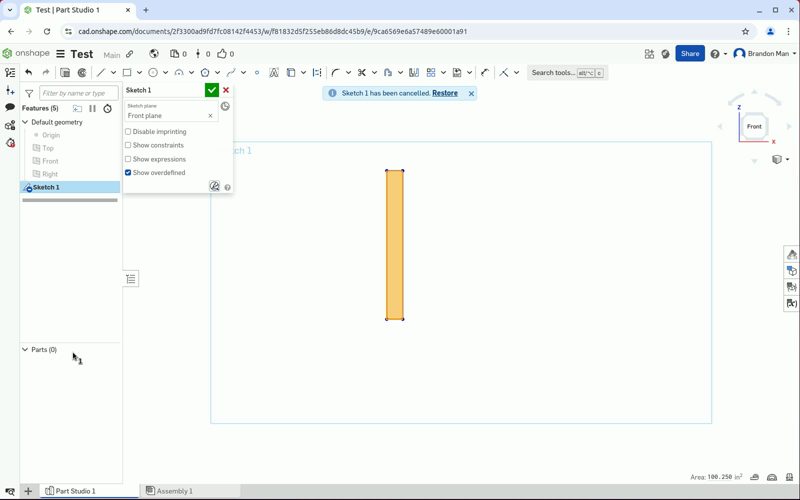
key(shift+y)
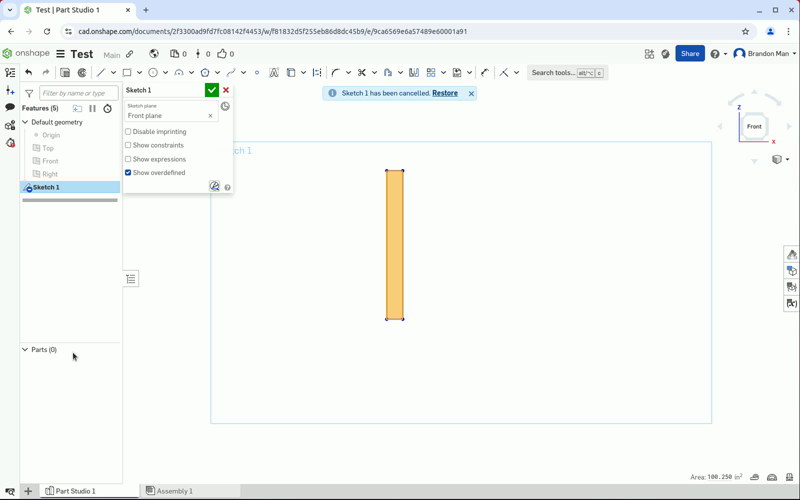
key(shift+e)
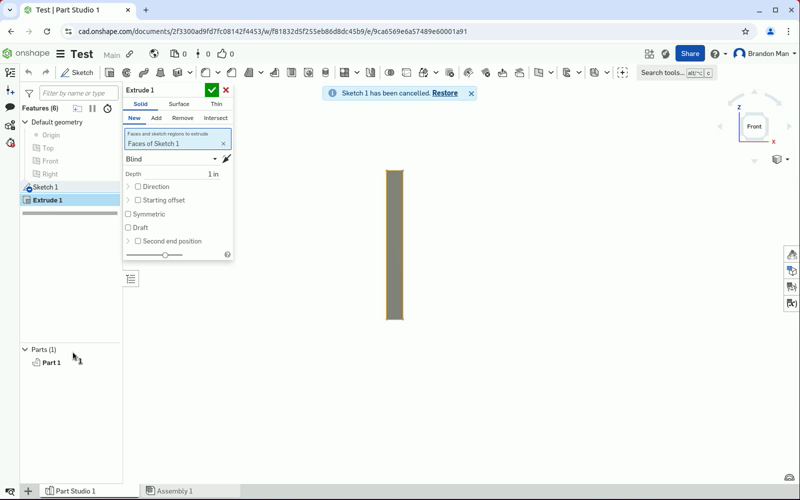
mouse_move(143, 106)
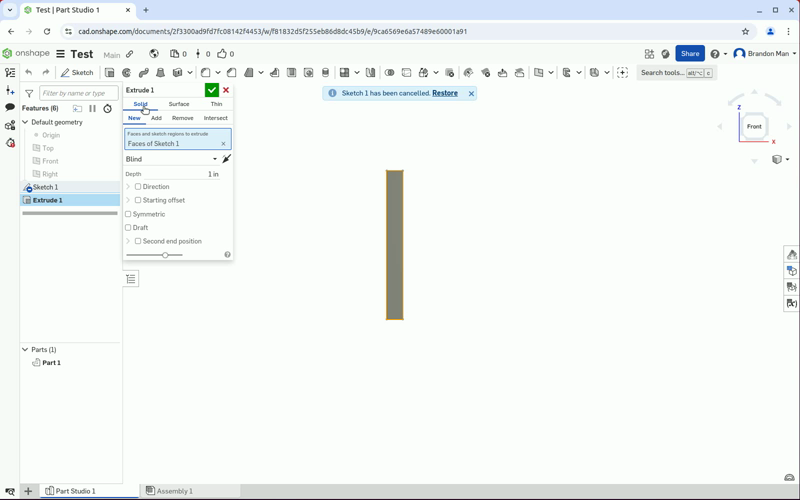
click(143, 106)
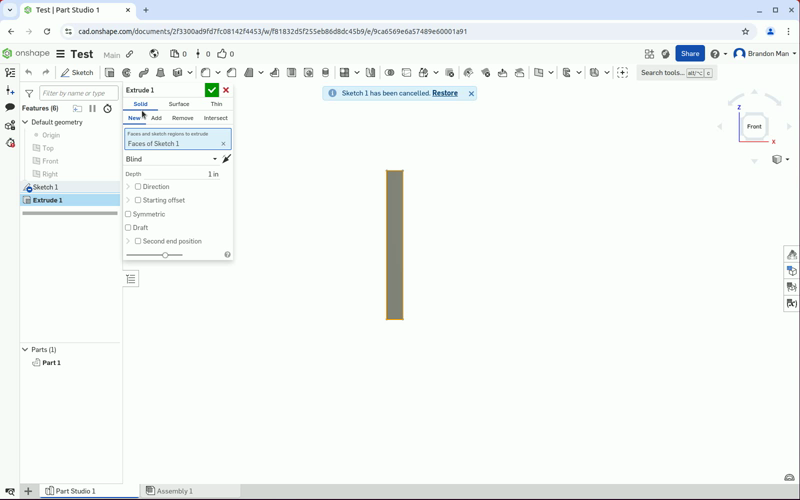
mouse_move(137, 120)
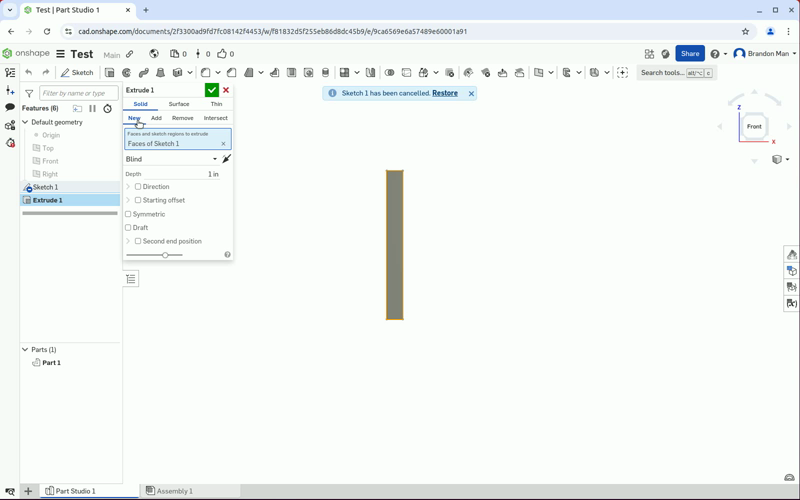
click(137, 120)
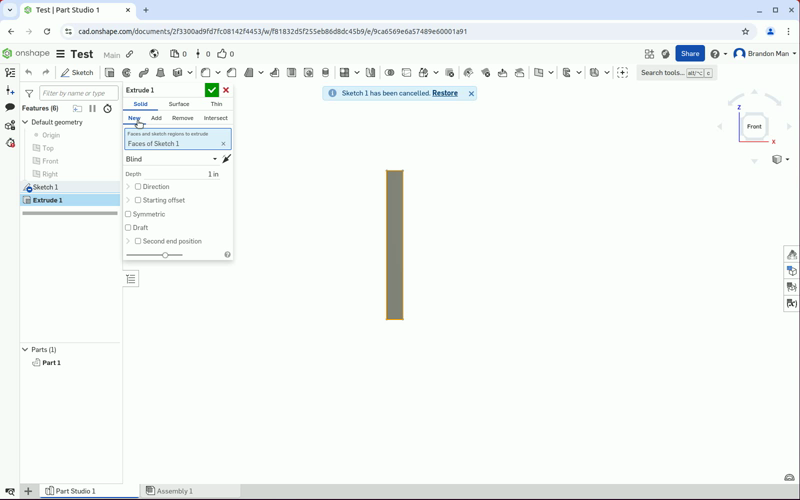
key(tab, 4)
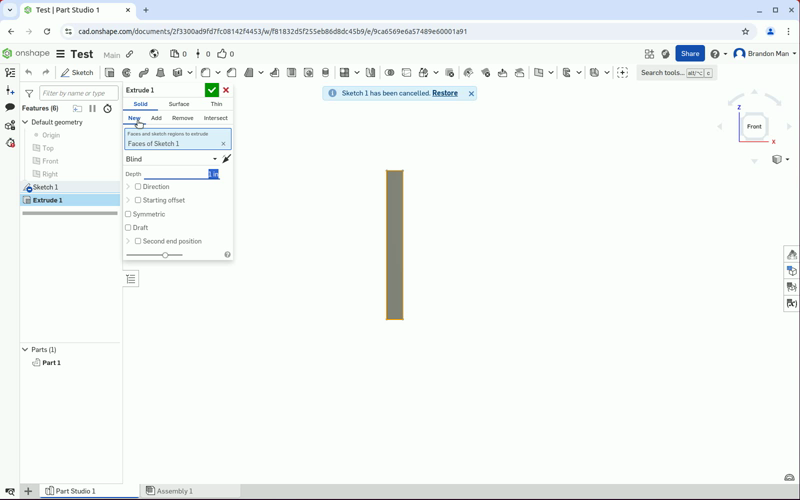
text(3.129)
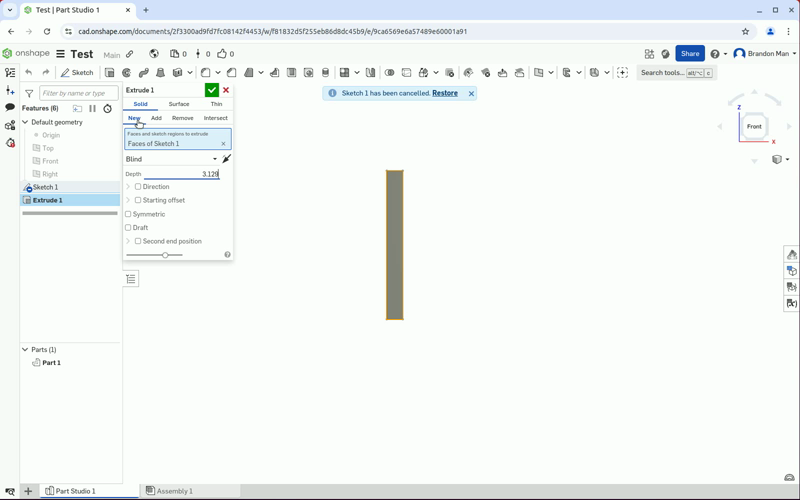
key(enter)
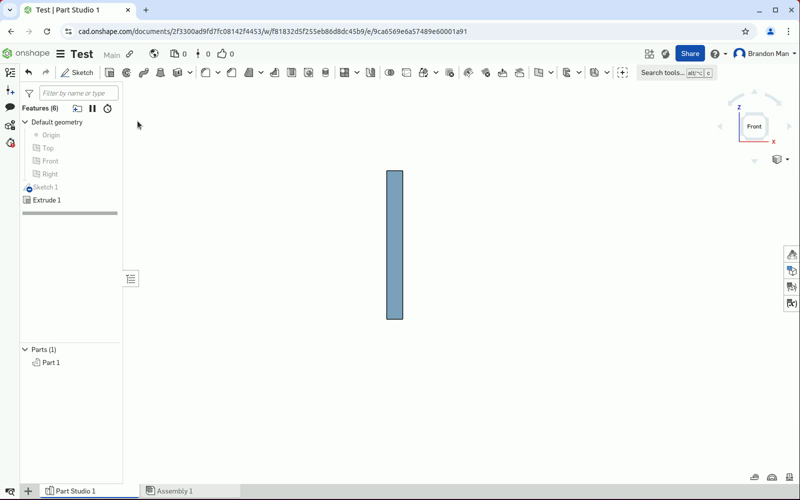
key(shift+h)
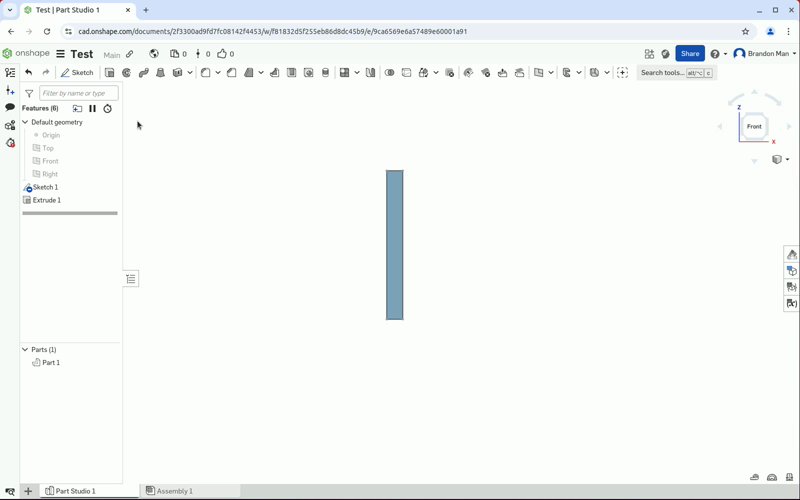
key(shift+h)
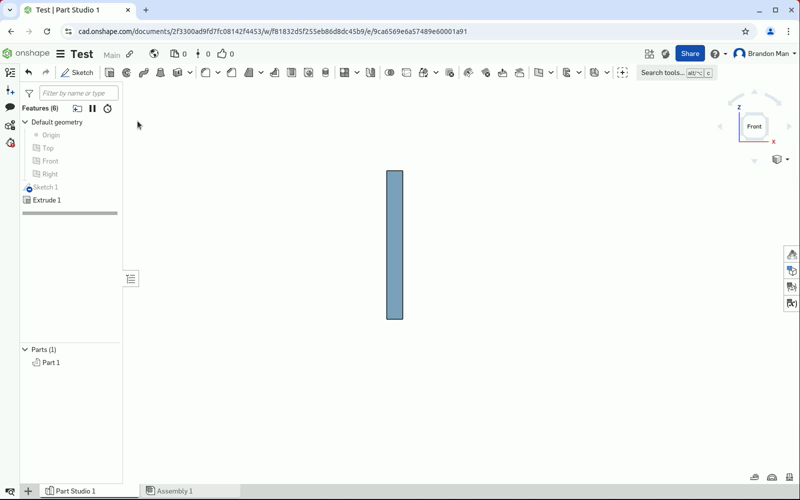
mouse_move(73, 189)
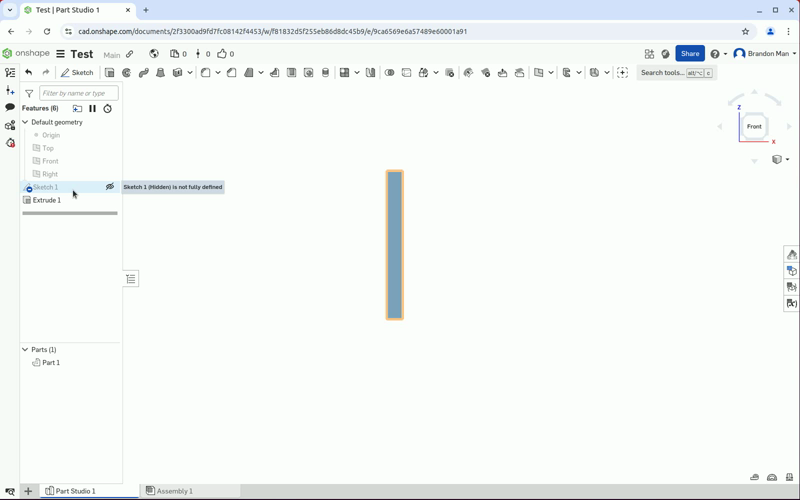
click(73, 189)
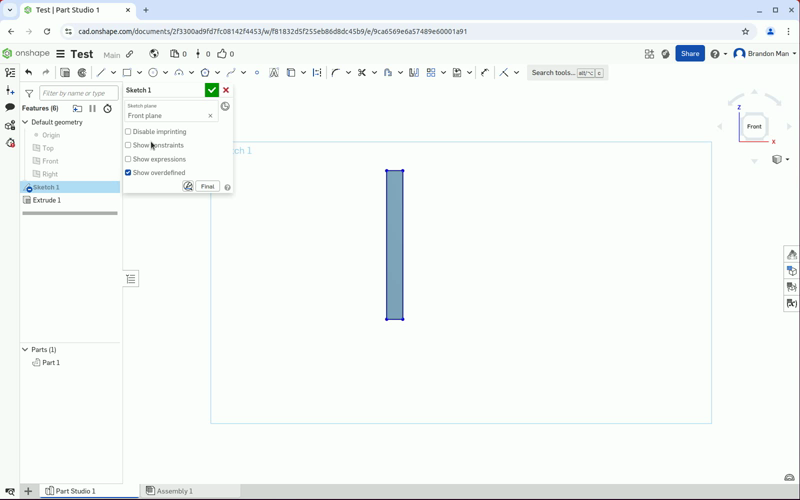
mouse_move(229, 92)
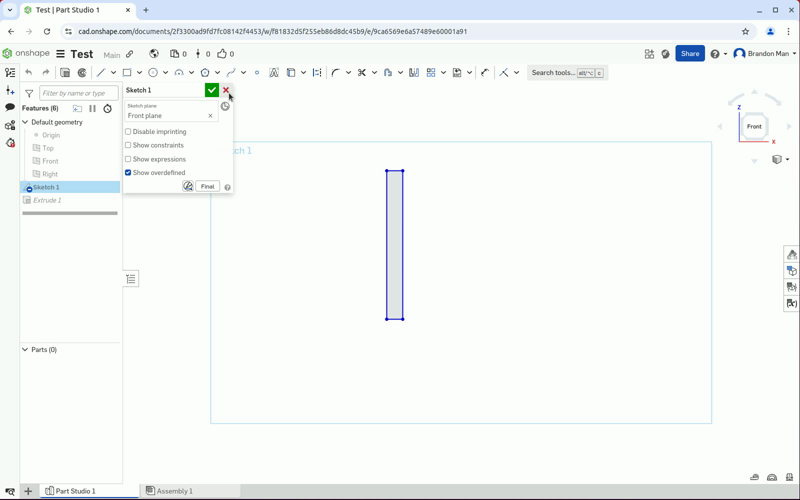
click(229, 92)
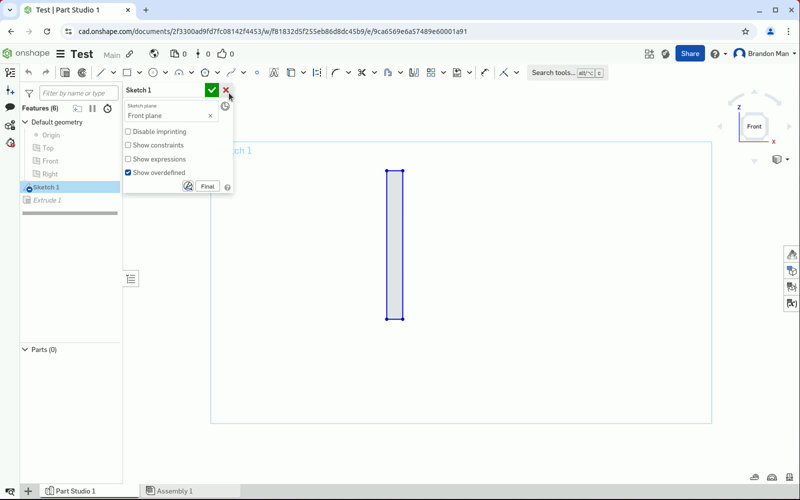
key(shift+s)
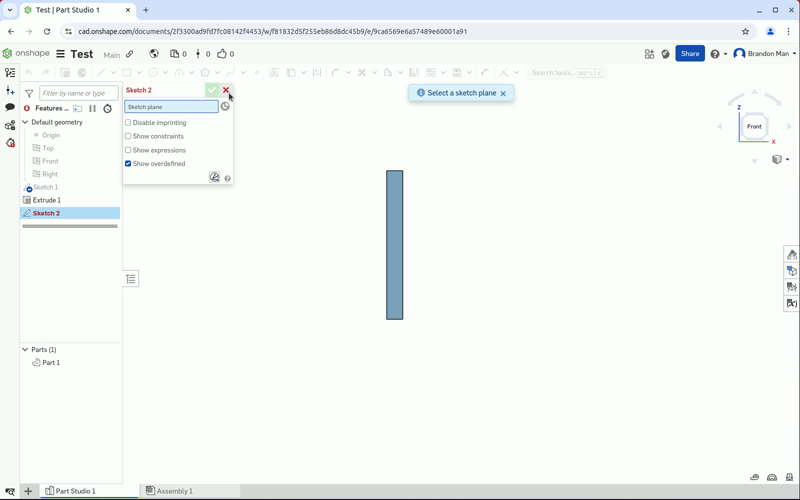
mouse_move(73, 163)
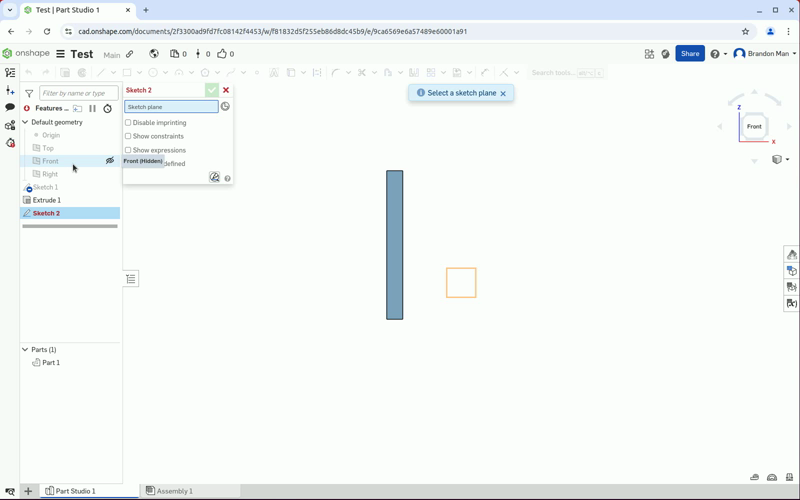
click(73, 163)
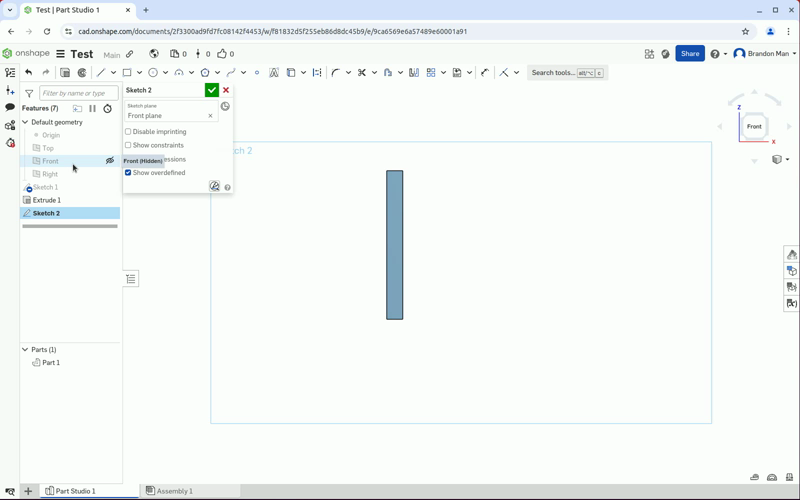
mouse_move(73, 352)
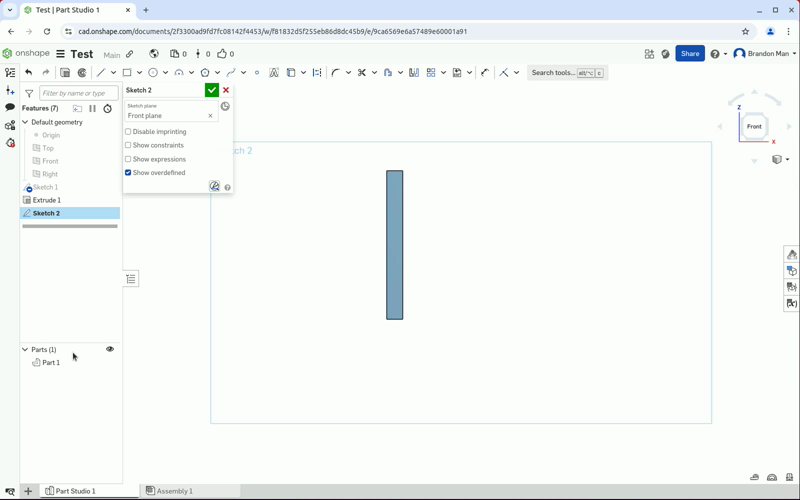
key(y)
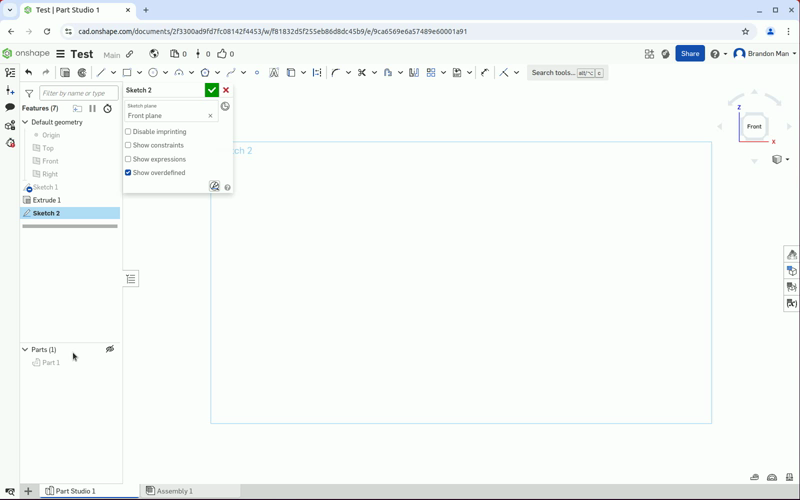
key(l)
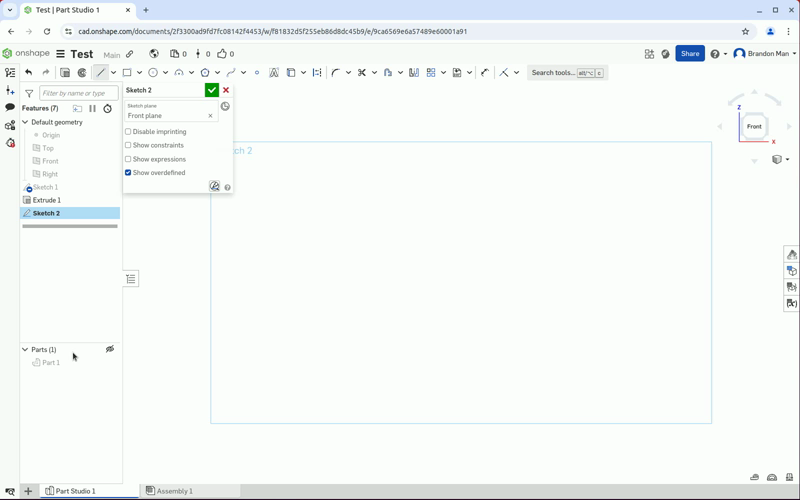
key_down(shift)
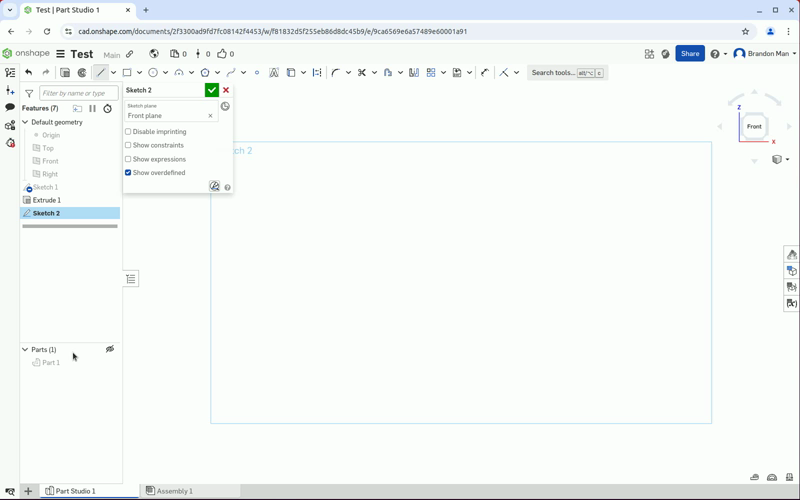
mouse_move(526, 319)
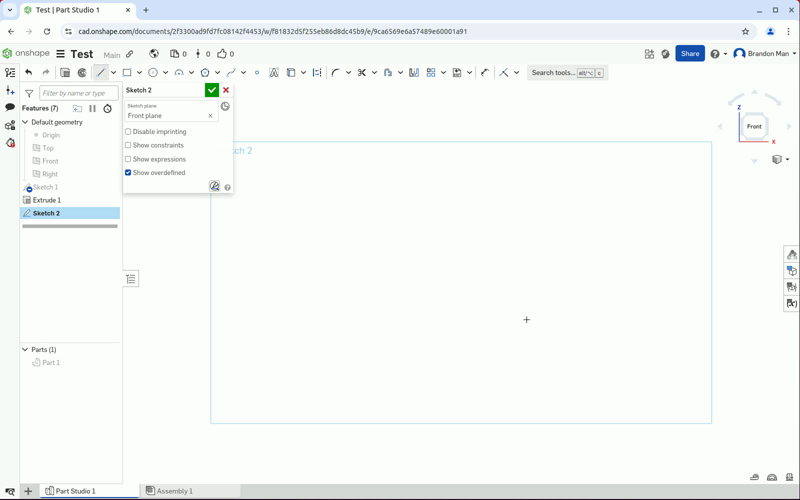
click(526, 319)
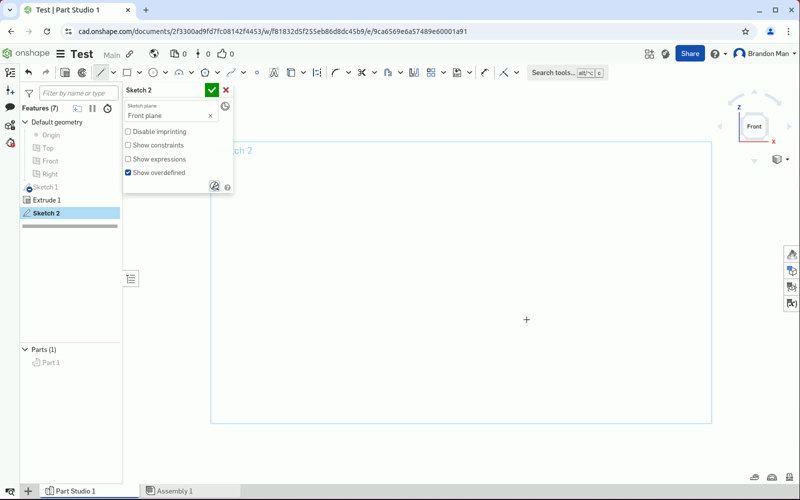
key_up(shift)
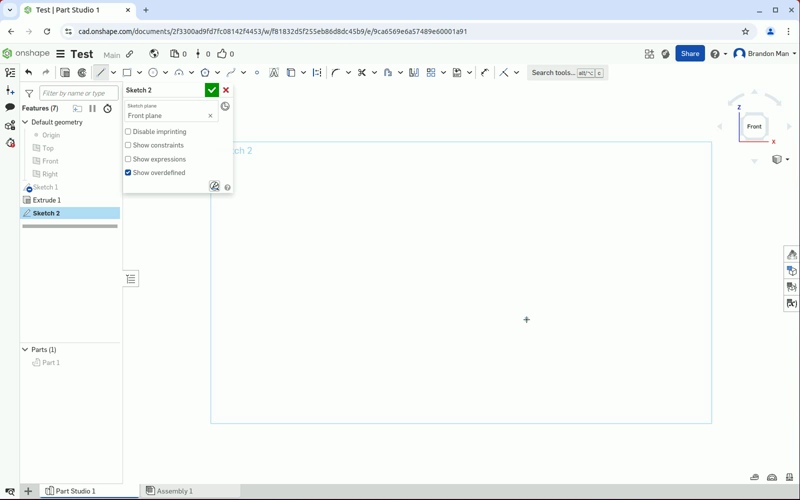
key_down(shift)
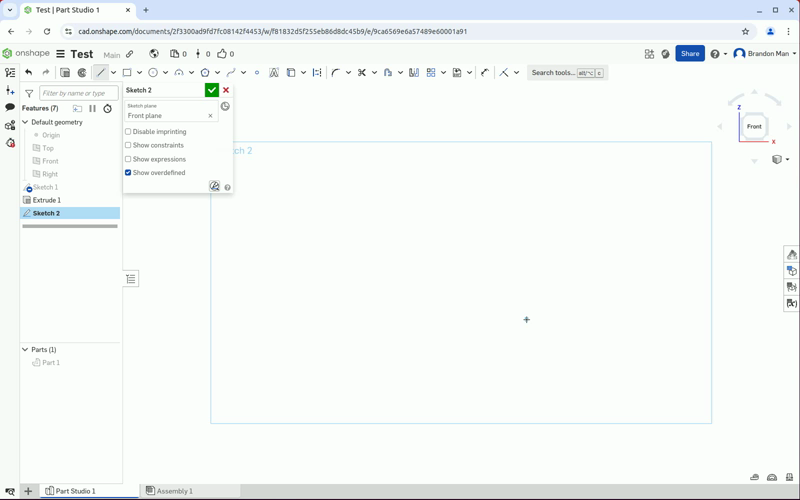
mouse_move(556, 319)
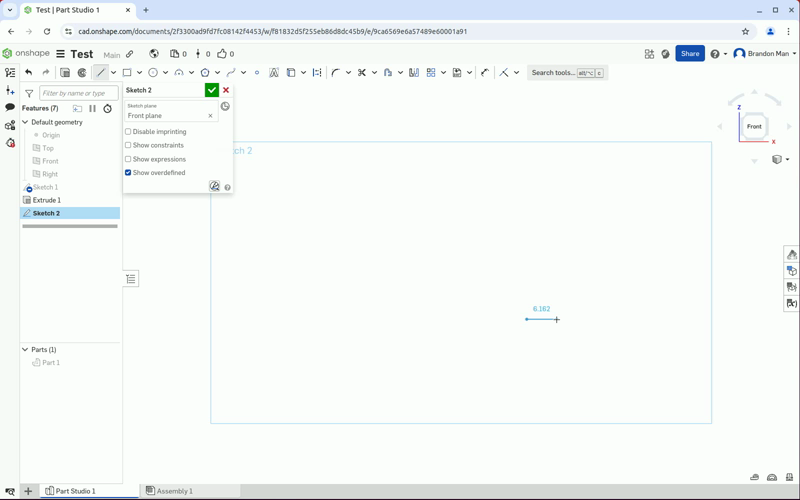
mouse_move(542, 319)
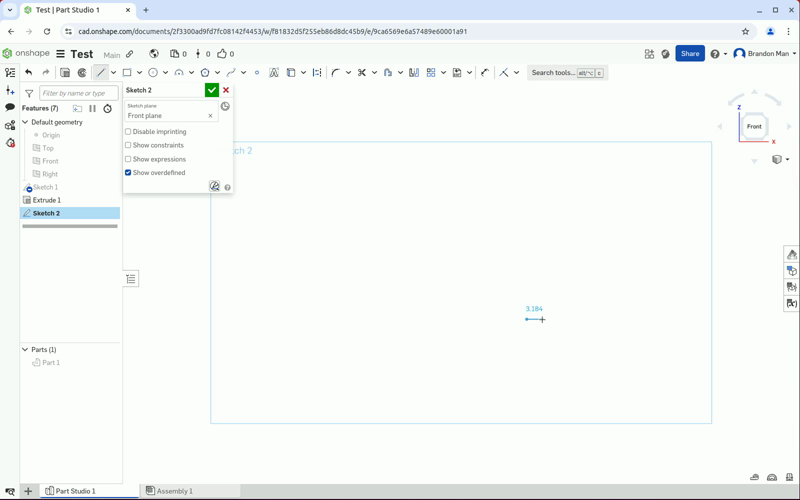
click(542, 319)
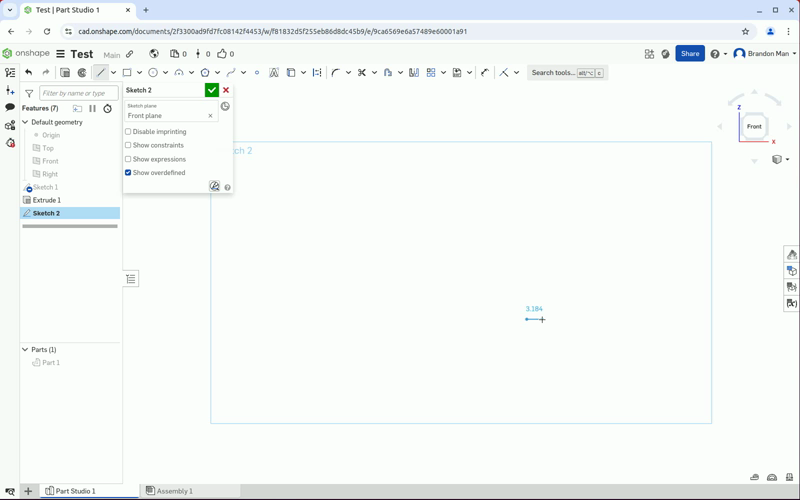
key_up(shift)
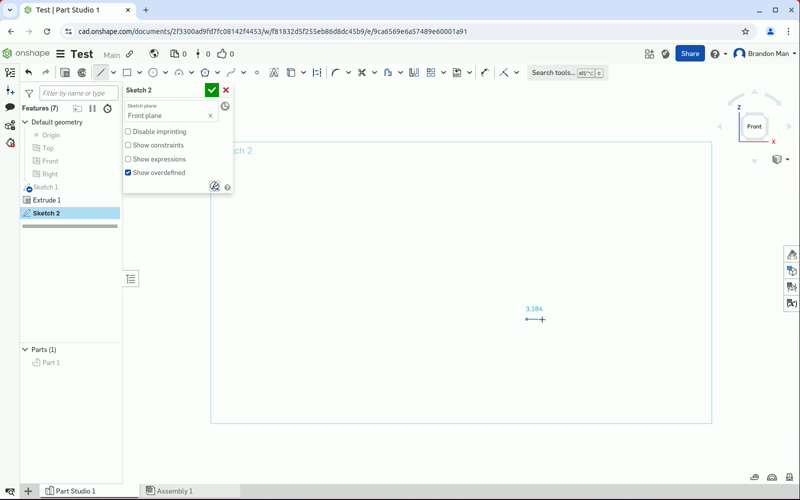
key_down(shift)
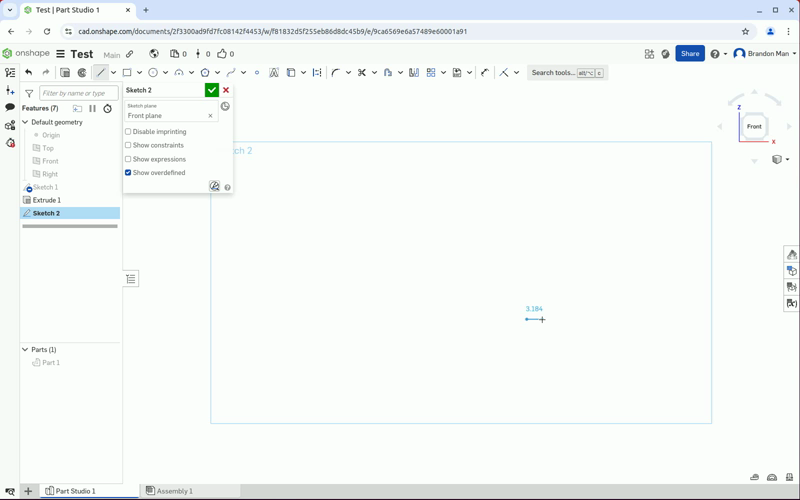
mouse_move(542, 170)
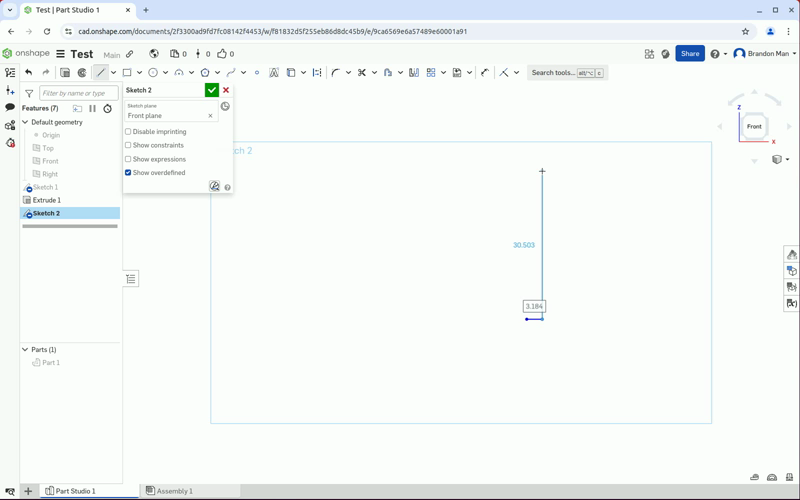
click(542, 170)
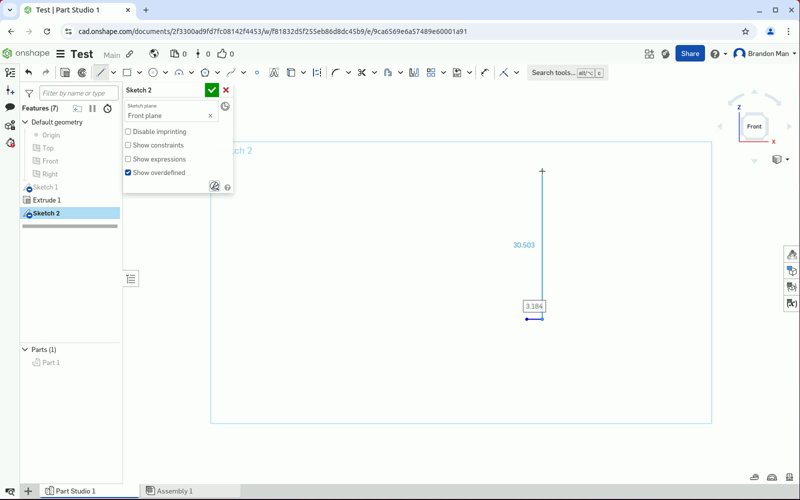
key_up(shift)
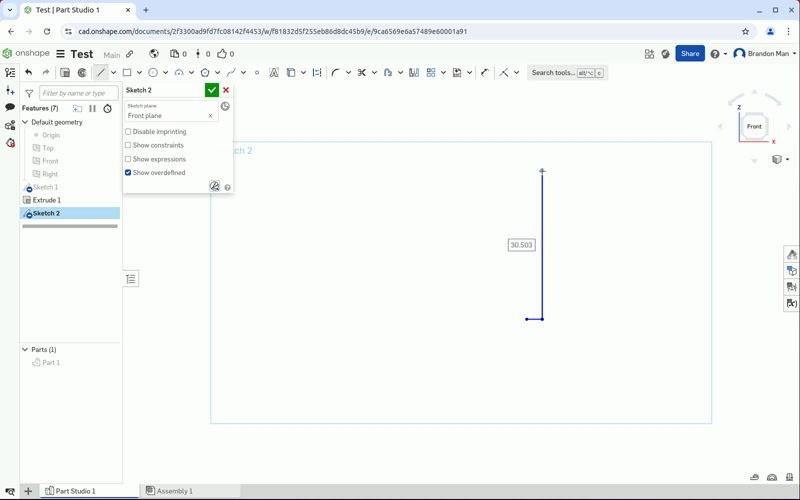
key_down(shift)
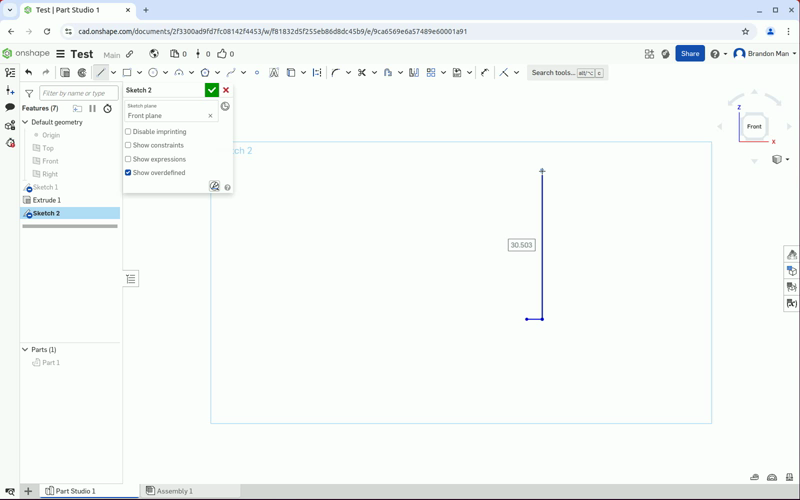
mouse_move(572, 170)
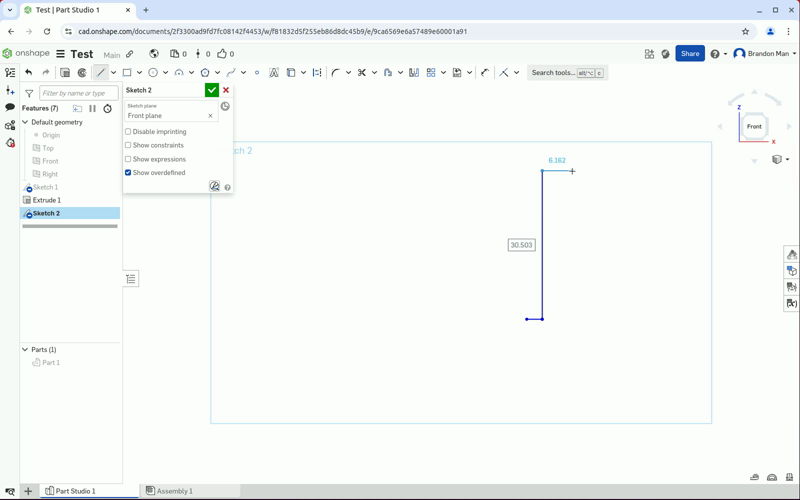
mouse_move(526, 170)
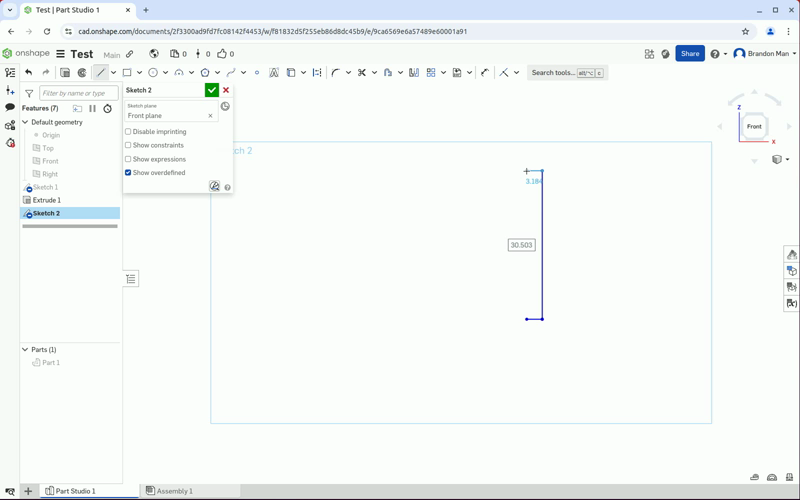
click(526, 170)
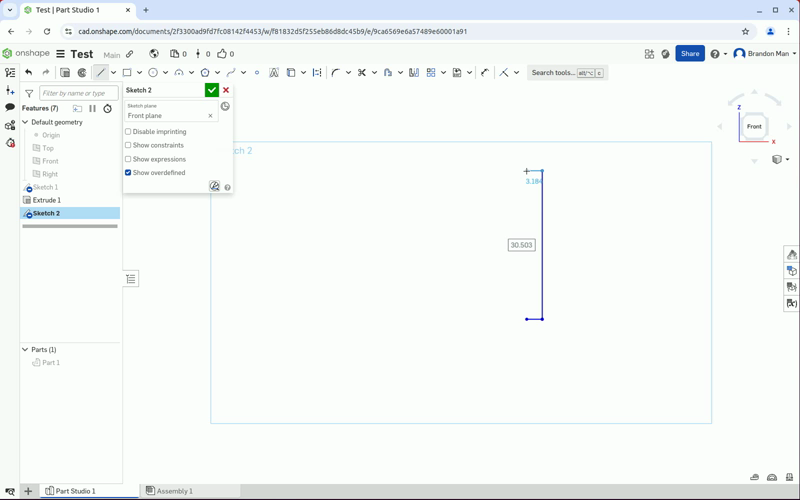
key_up(shift)
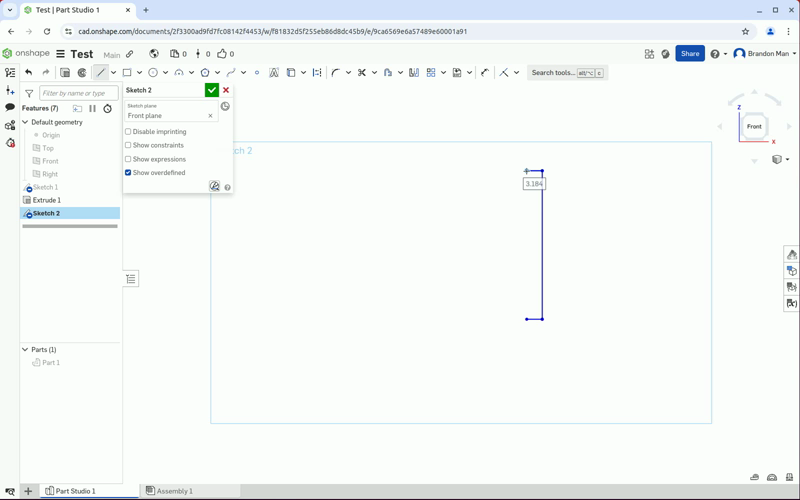
key_down(shift)
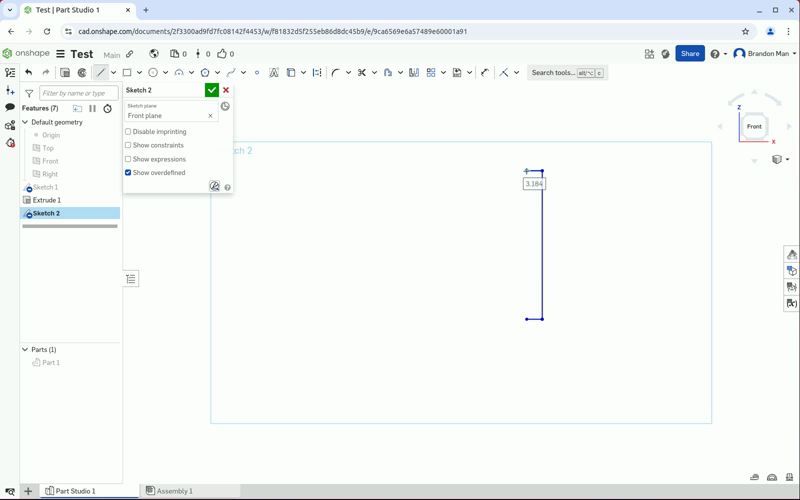
mouse_move(526, 319)
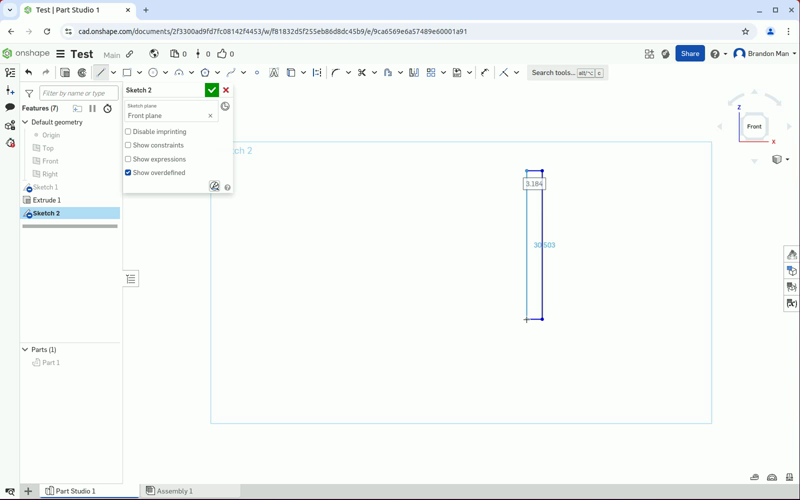
key_up(shift)
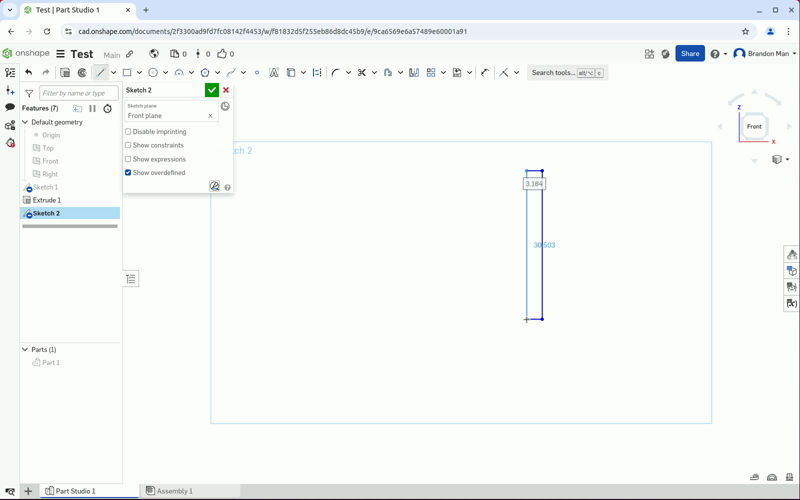
click(526, 319)
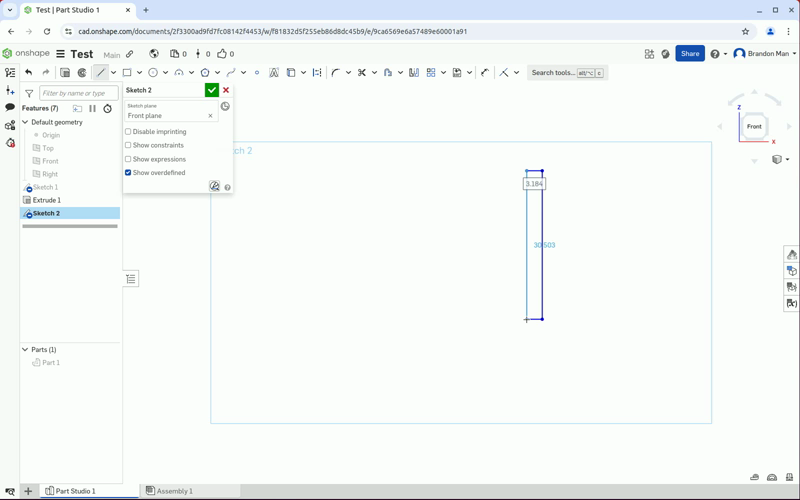
key(esc)
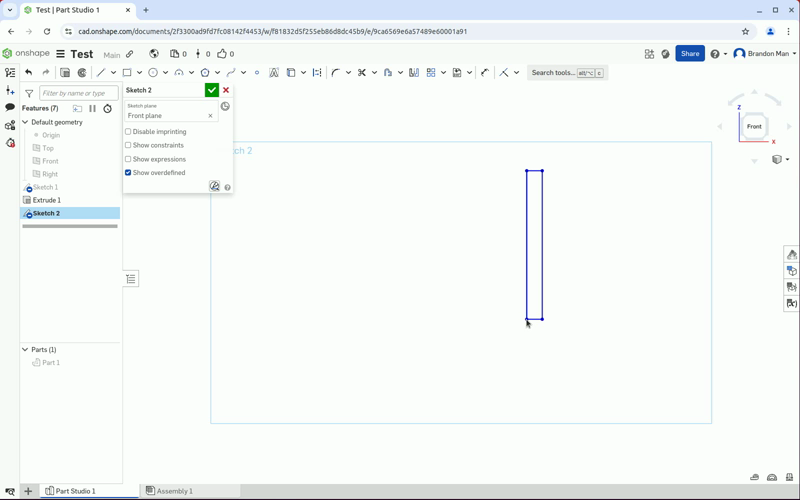
mouse_move(533, 175)
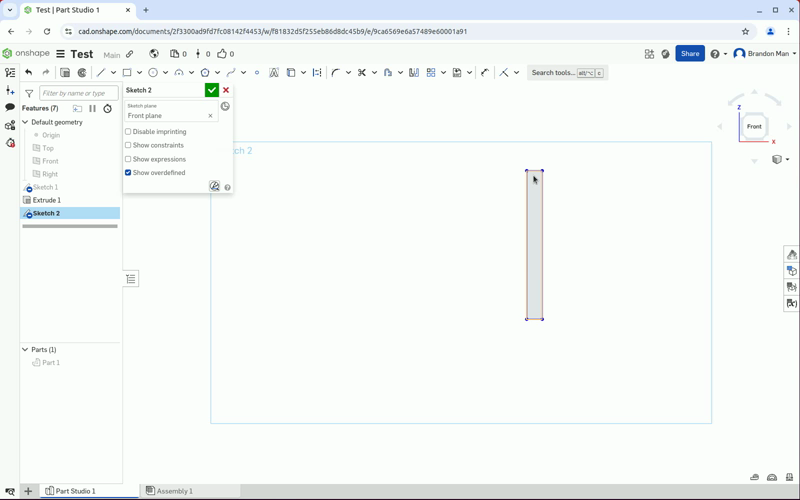
click(533, 175)
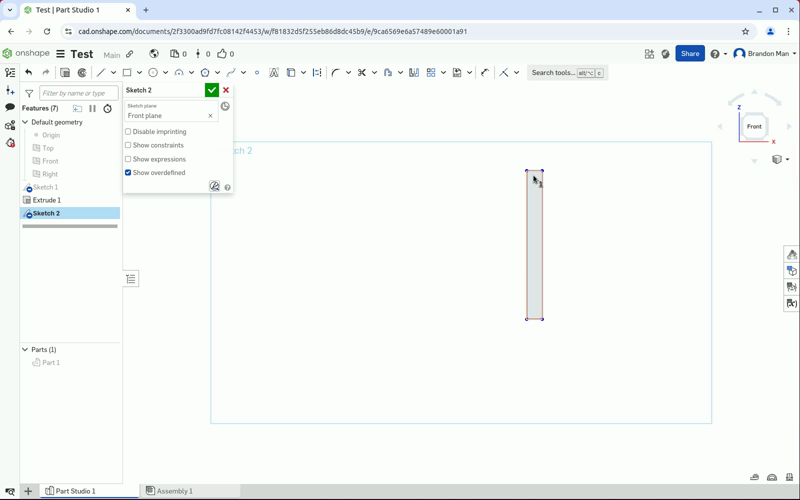
mouse_move(73, 352)
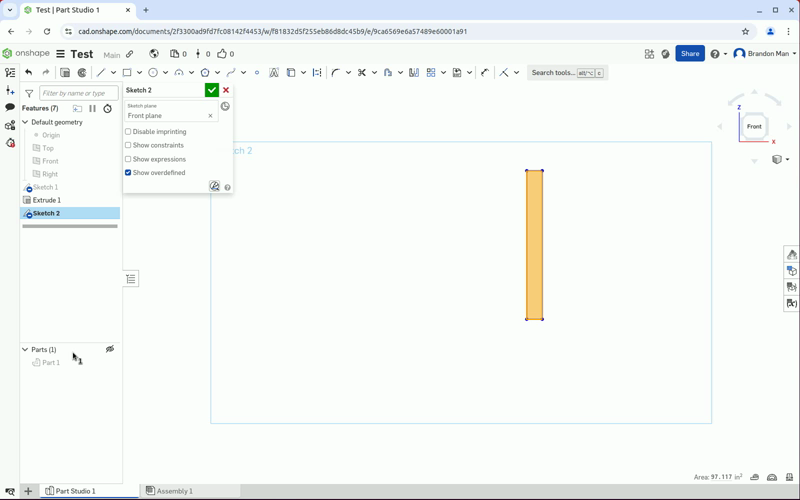
key(shift+y)
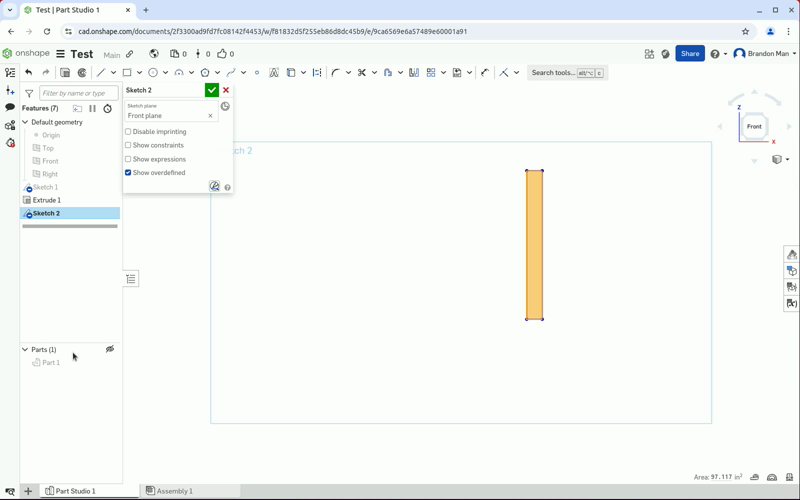
key(shift+e)
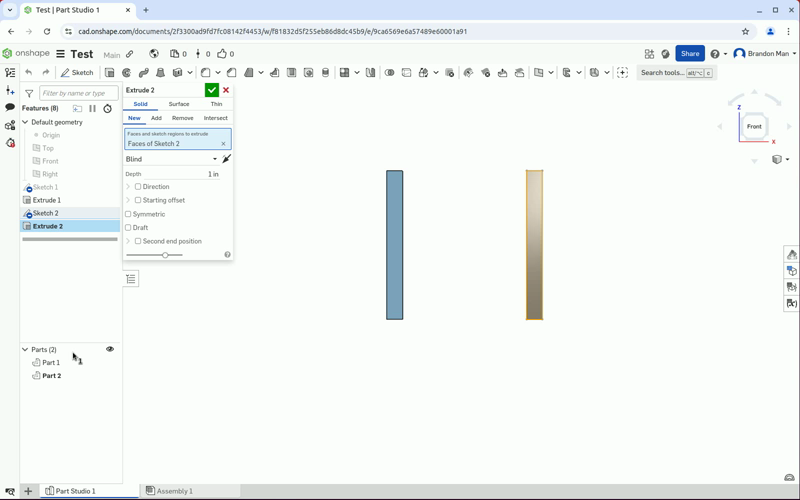
mouse_move(143, 106)
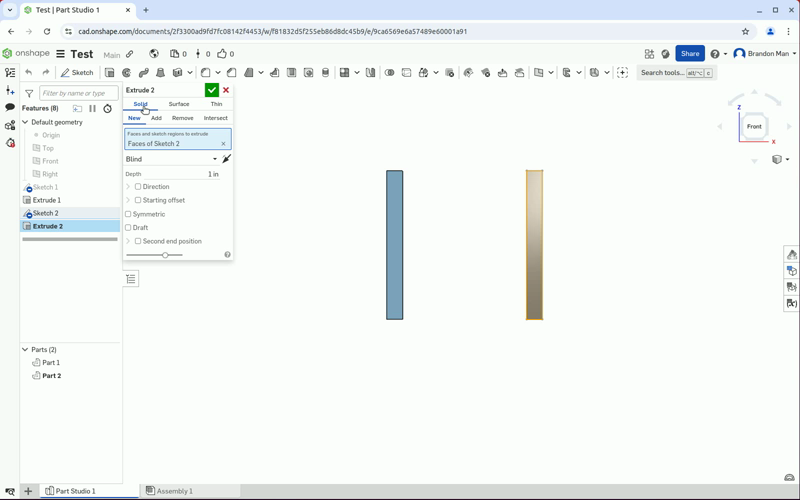
click(143, 106)
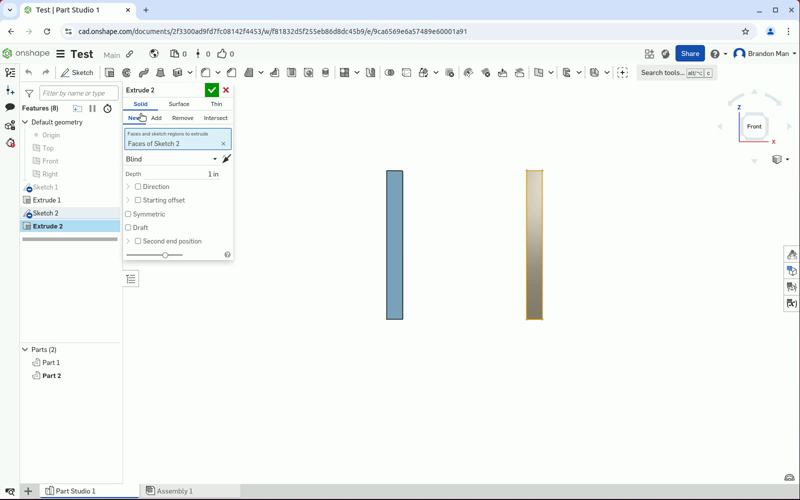
mouse_move(137, 120)
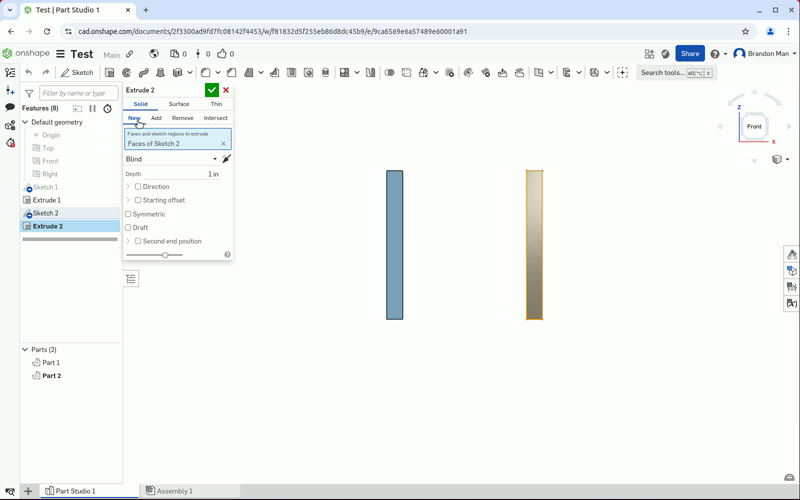
click(137, 120)
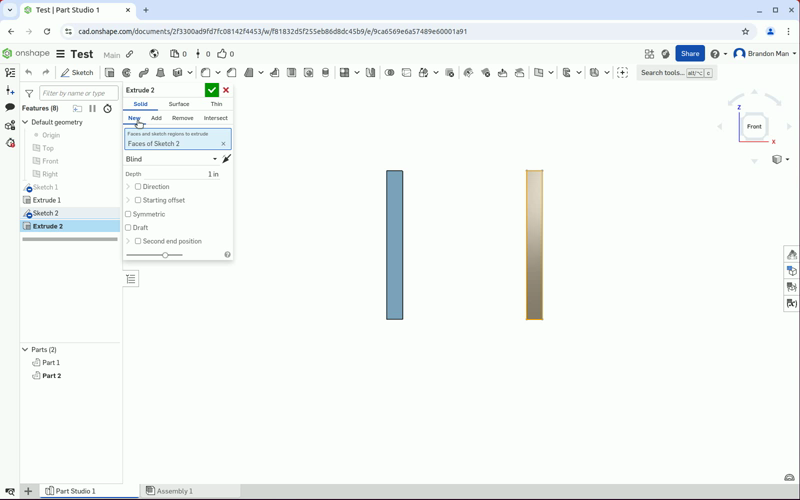
key(tab, 4)
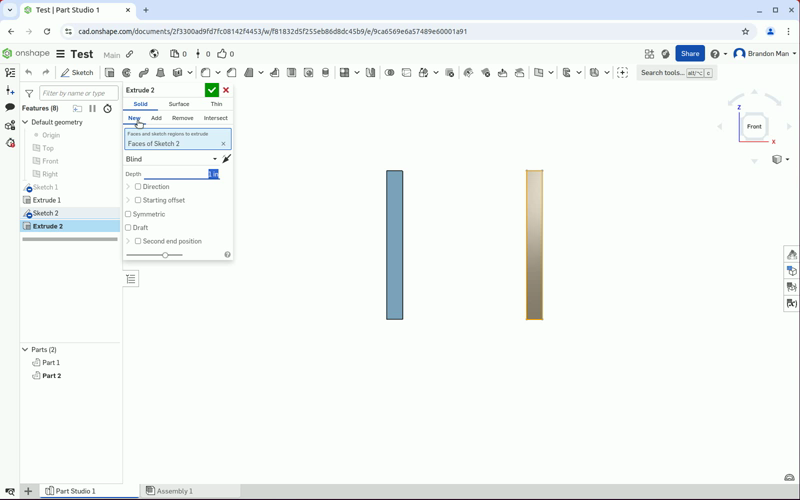
text(3.129)
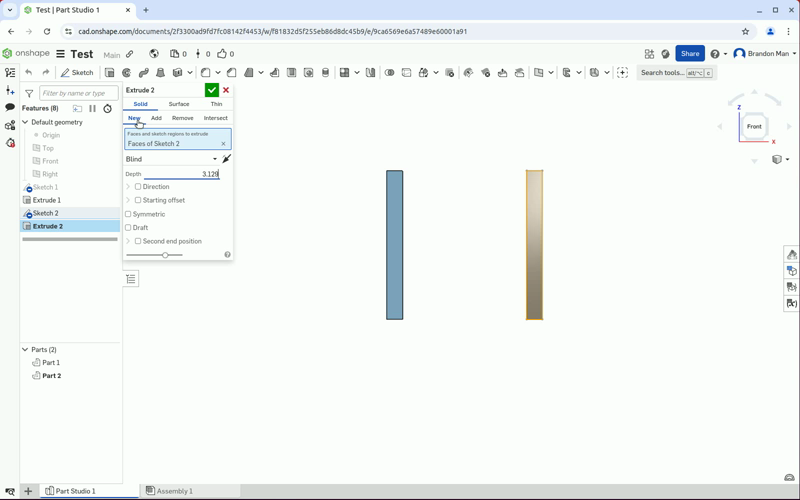
key(enter)
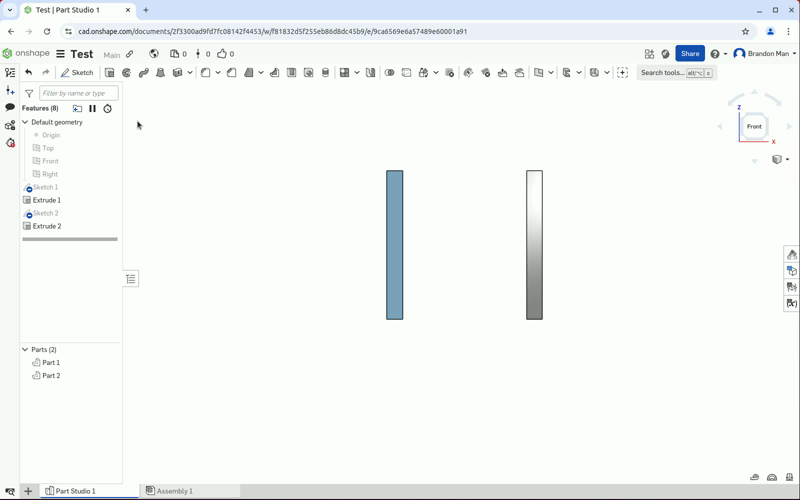
key(shift+h)
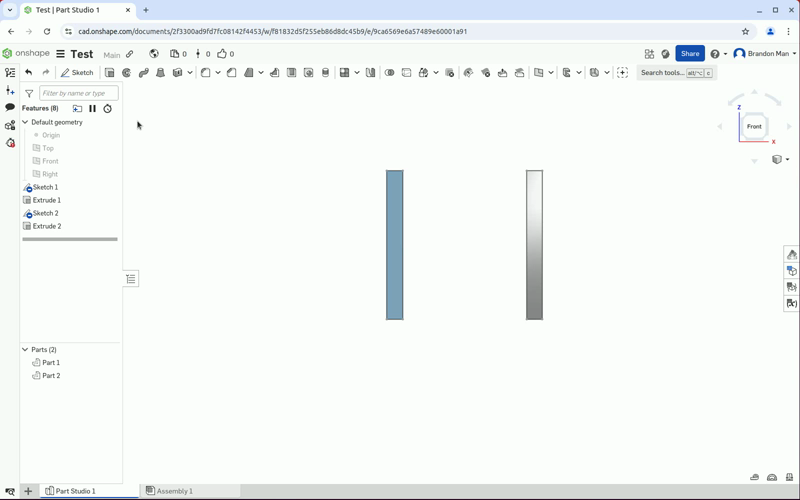
key(shift+h)
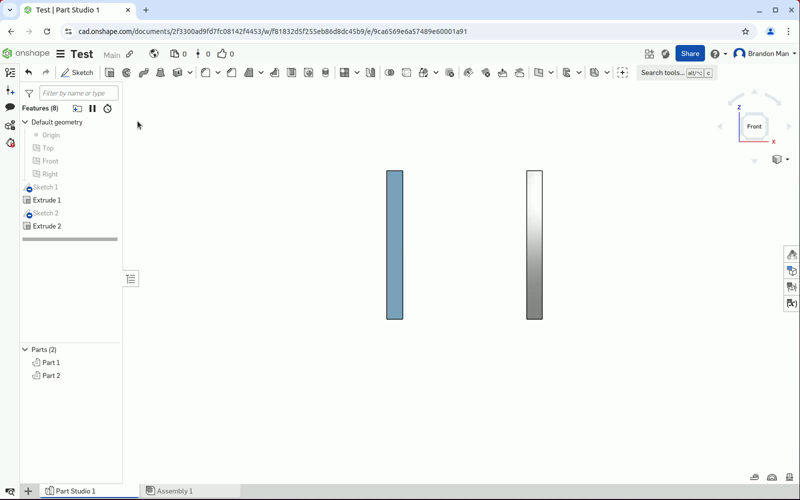
mouse_move(73, 189)
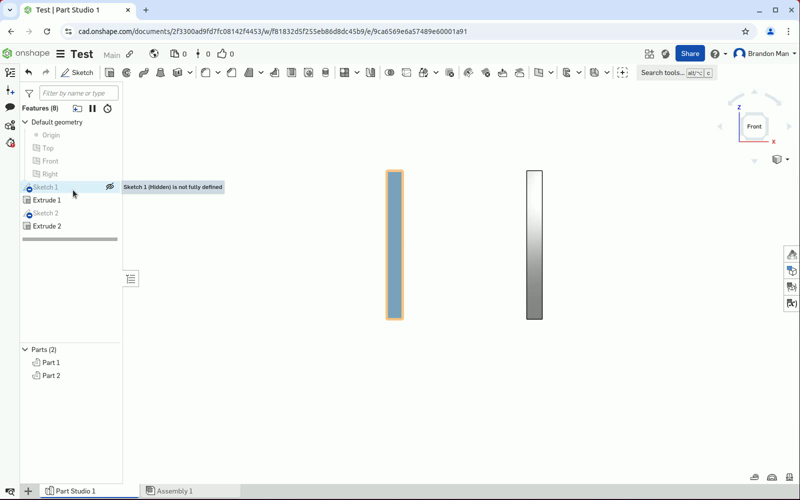
click(73, 189)
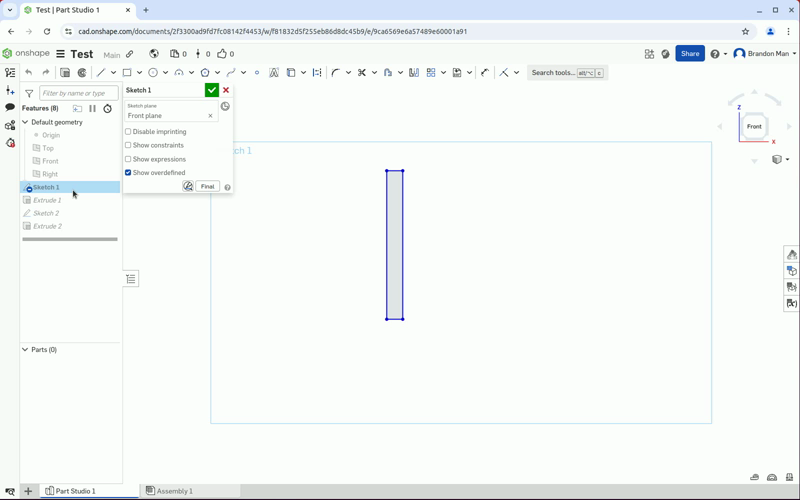
mouse_move(229, 92)
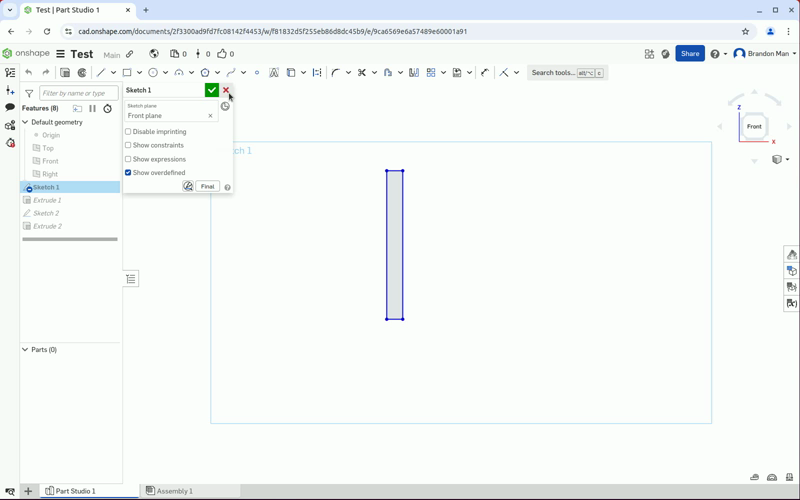
click(229, 92)
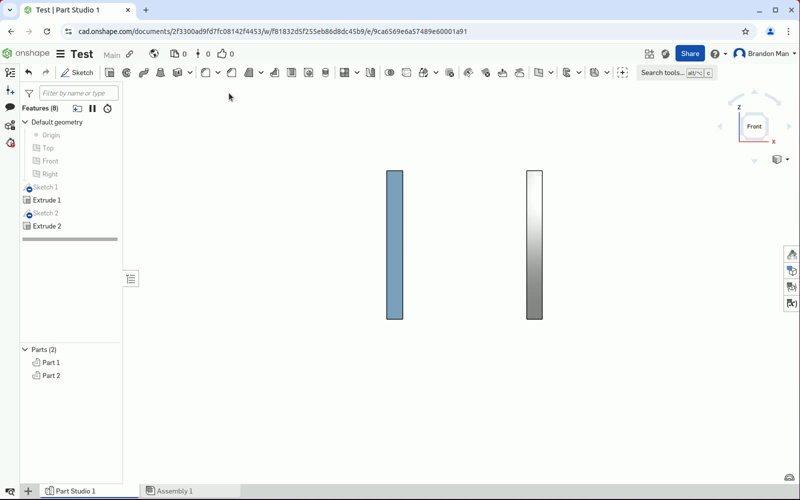
mouse_move(73, 352)
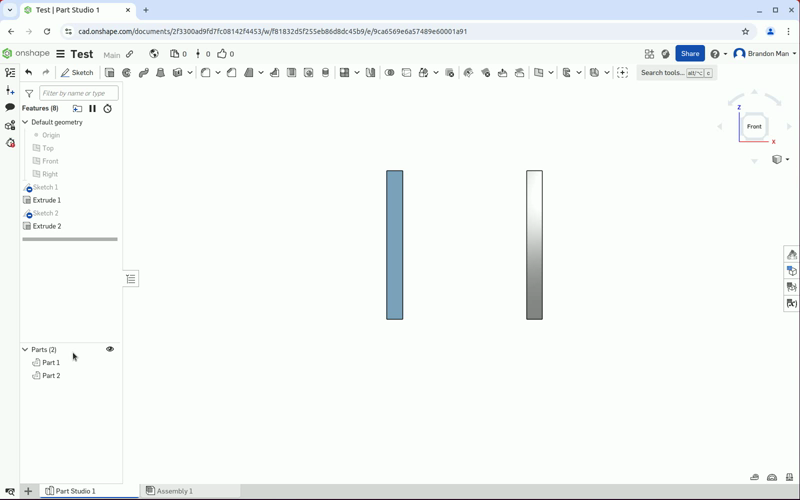
key(y)
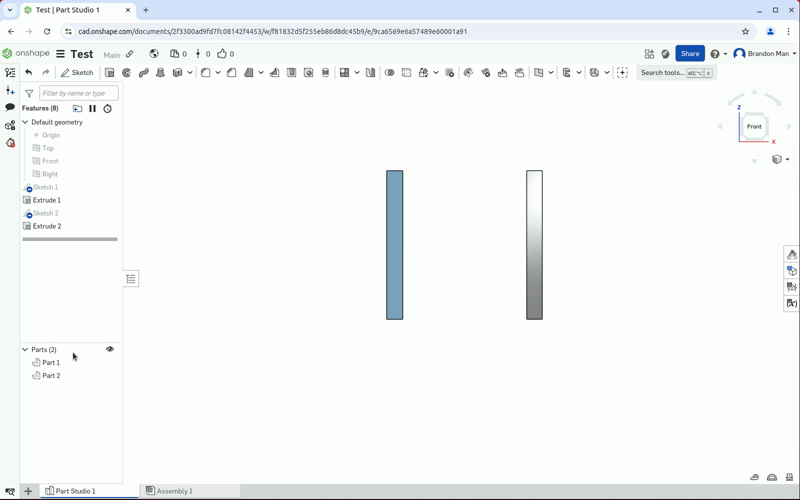
key(shift+p)
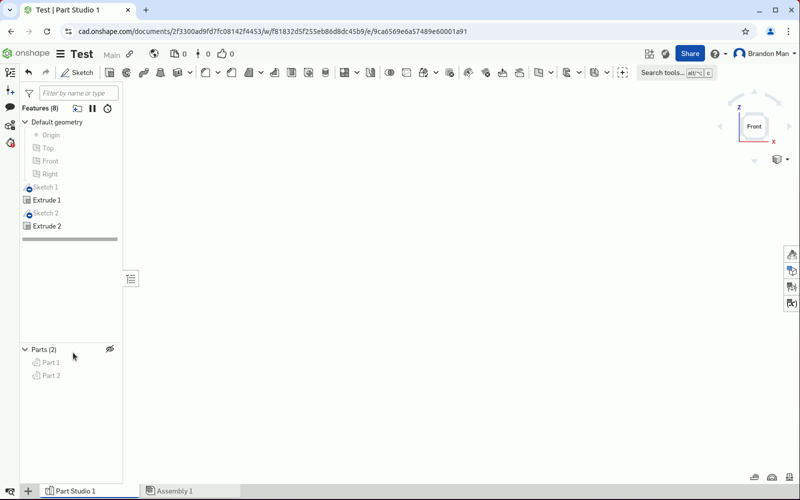
key(space)
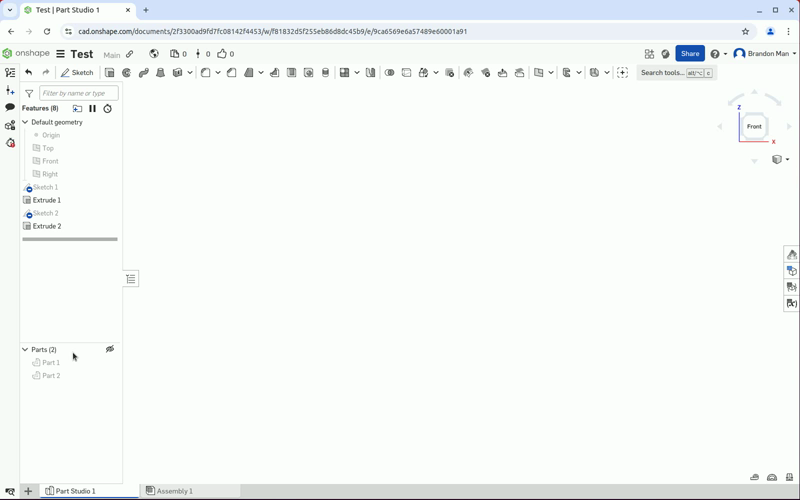
key_down(shift)
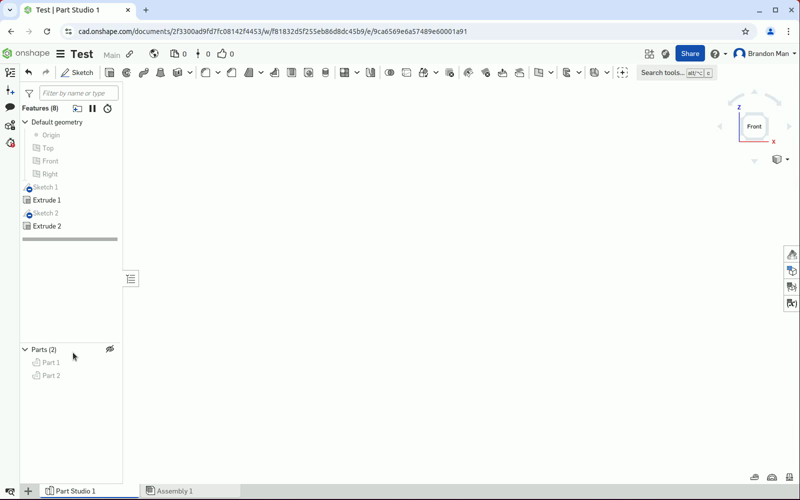
key(down)
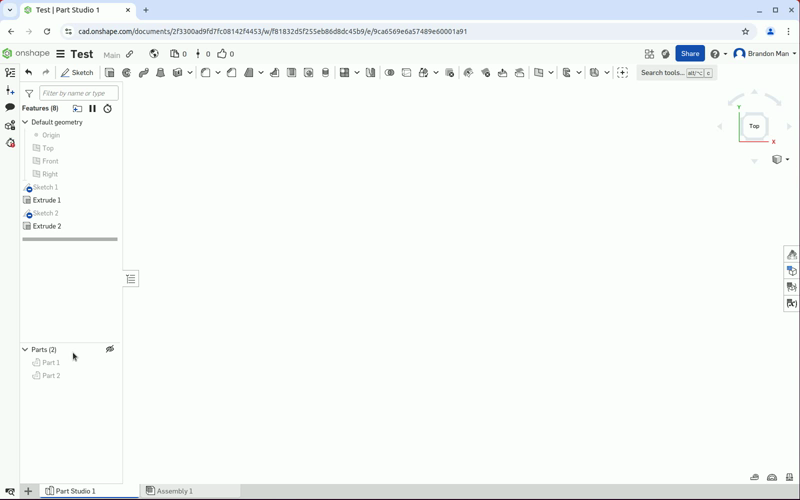
key_up(shift)
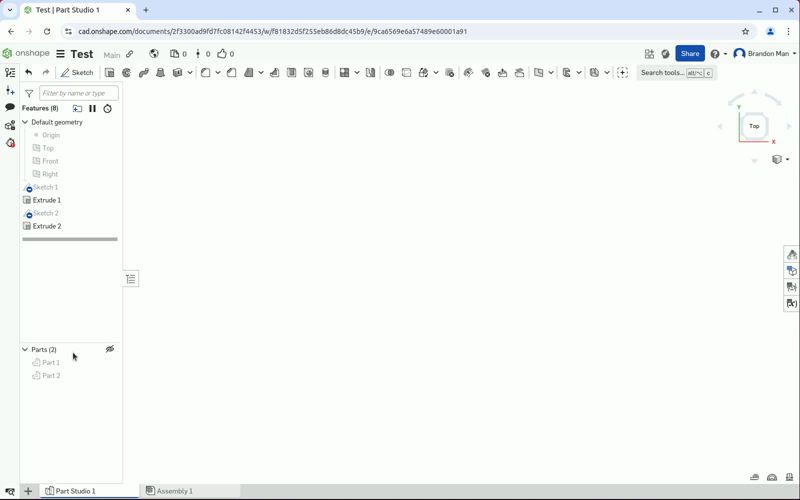
mouse_move(73, 352)
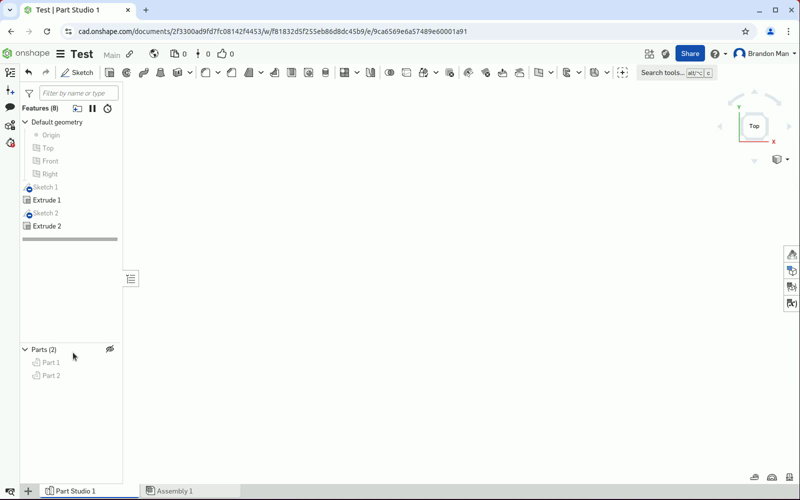
key(shift+y)
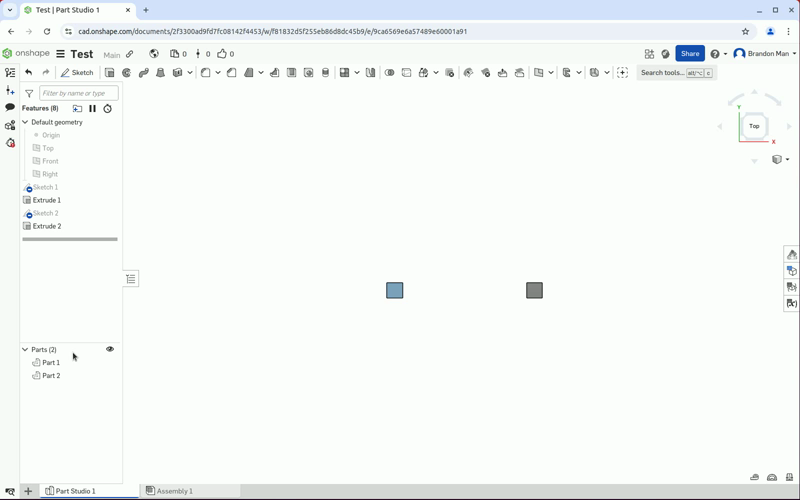
mouse_move(541, 75)
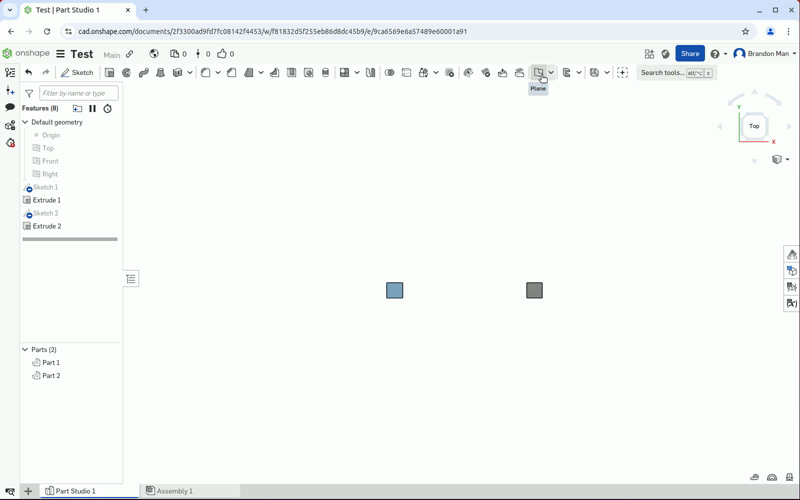
click(541, 75)
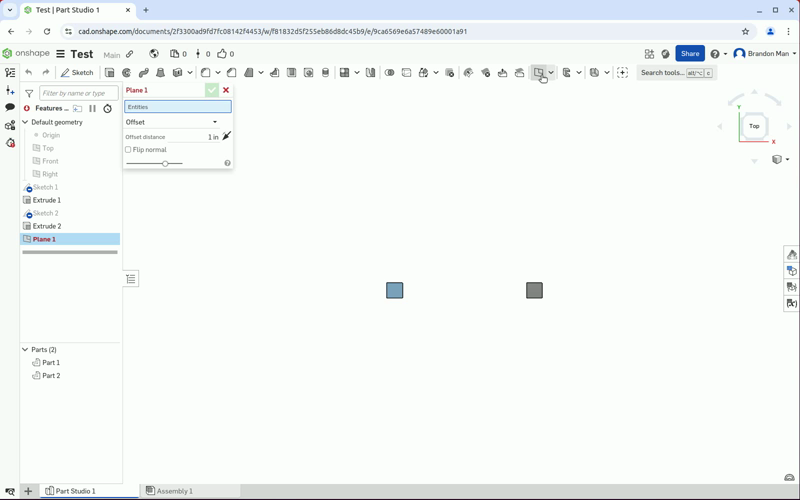
mouse_move(73, 150)
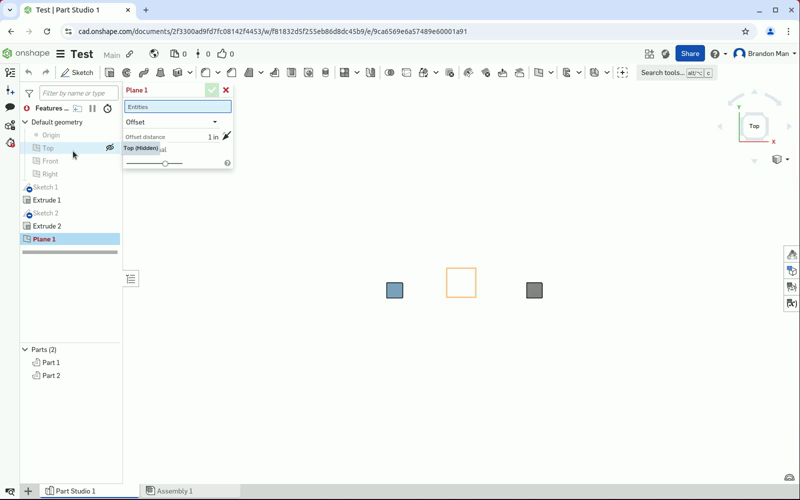
click(73, 150)
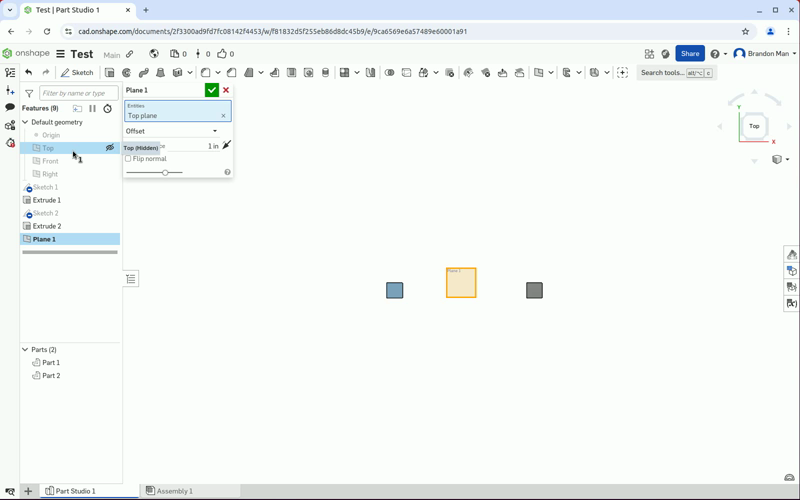
key(tab, 2)
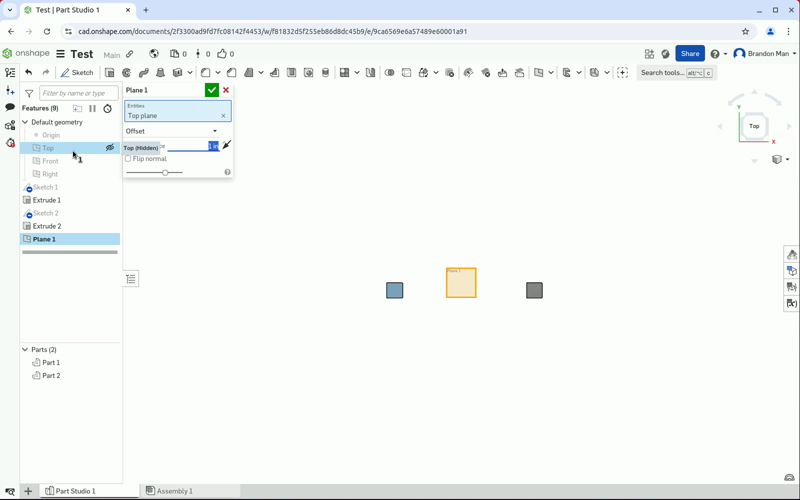
text(23.108)
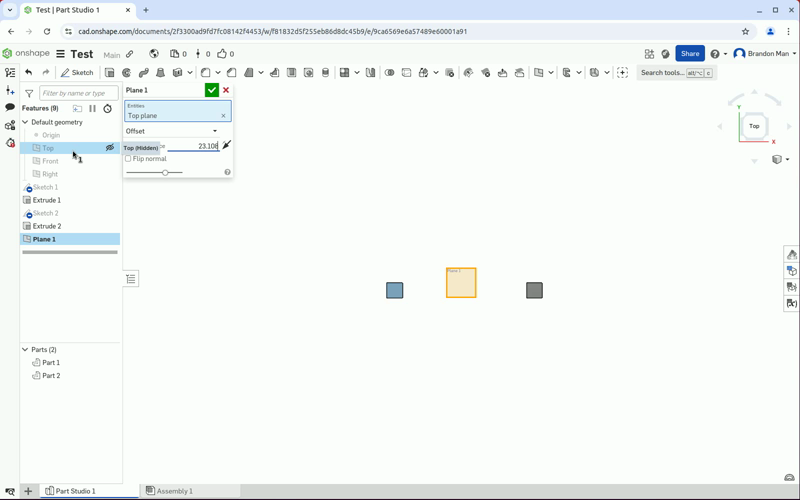
key(enter, 2)
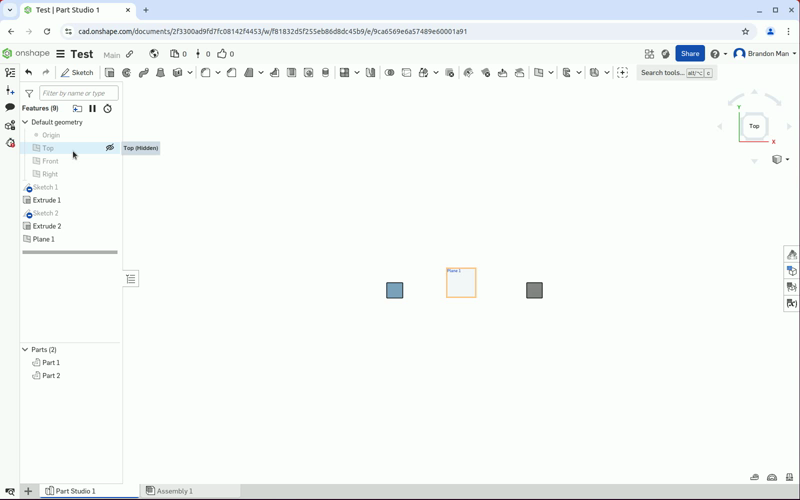
key(shift+s)
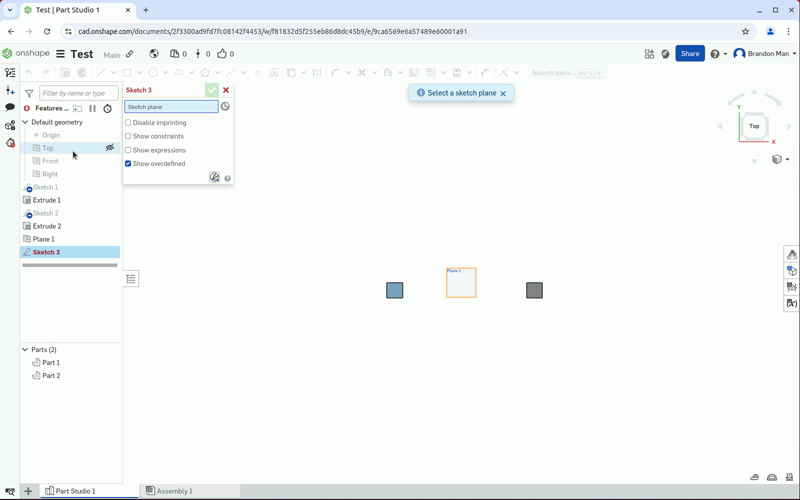
mouse_move(73, 241)
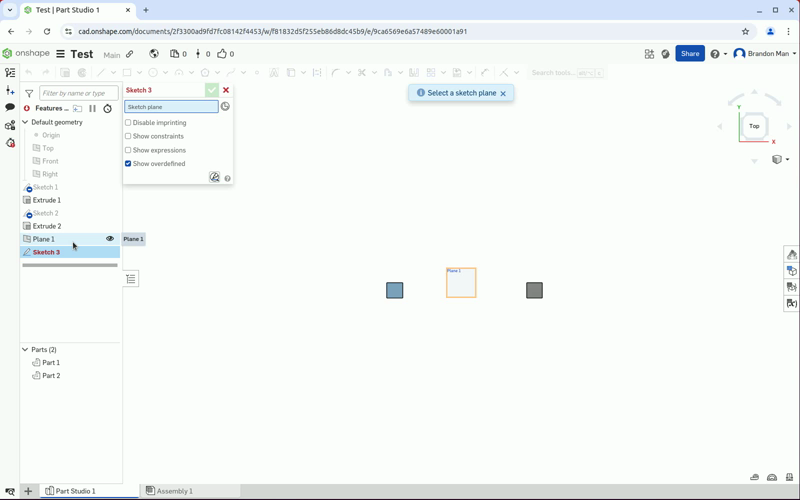
click(73, 241)
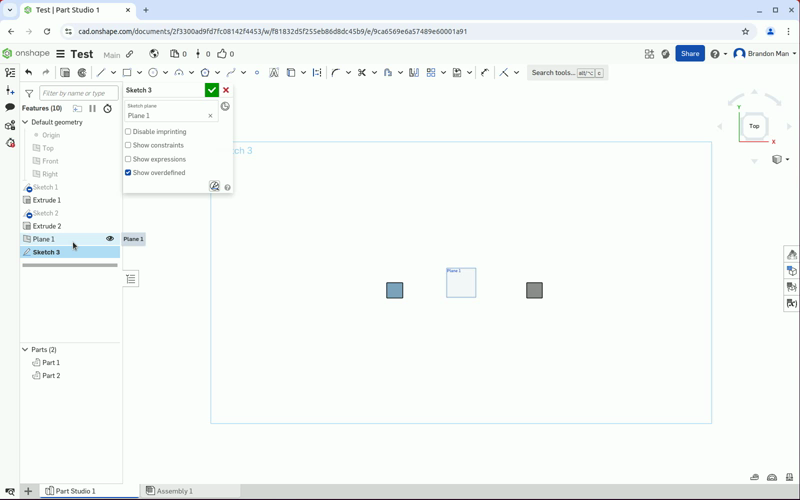
mouse_move(73, 352)
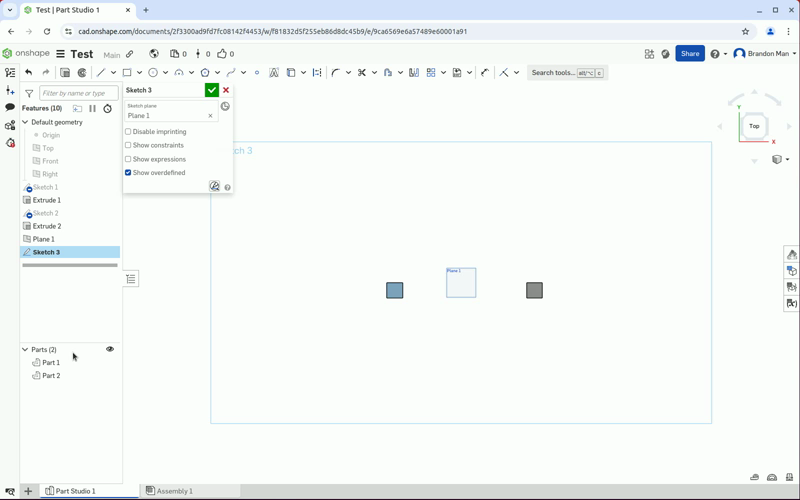
key(y)
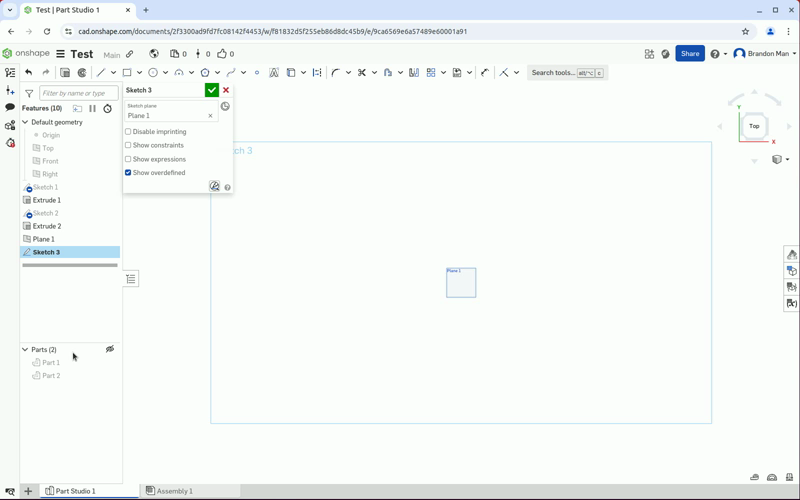
key(l)
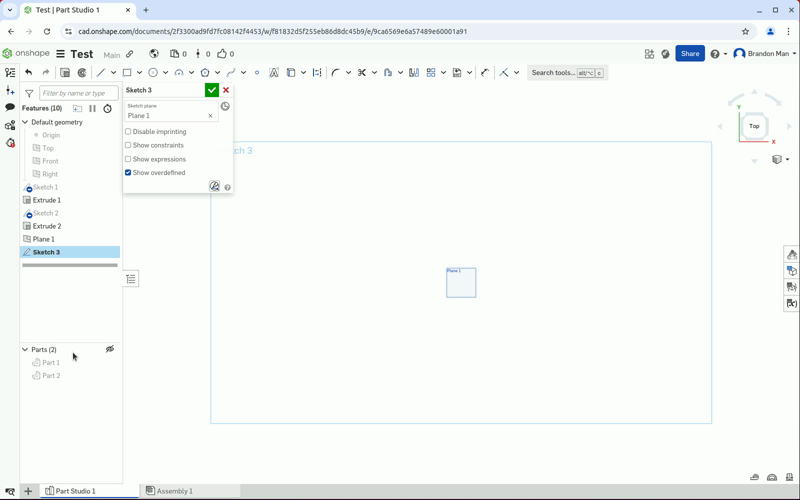
key_down(shift)
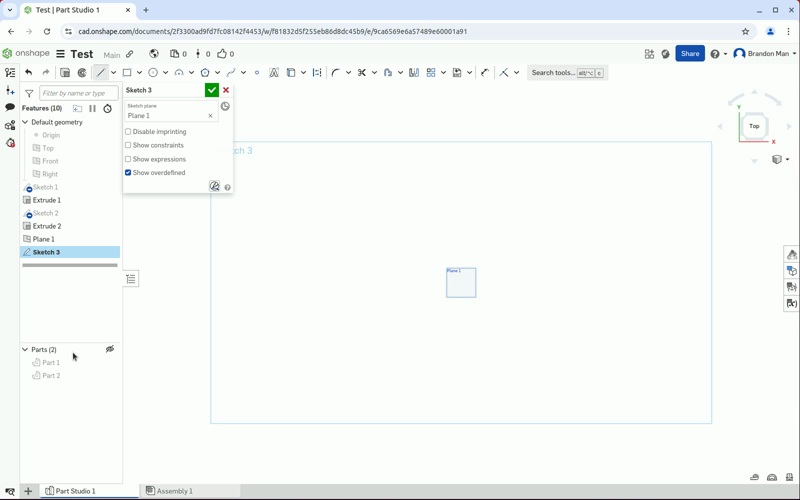
mouse_move(388, 297)
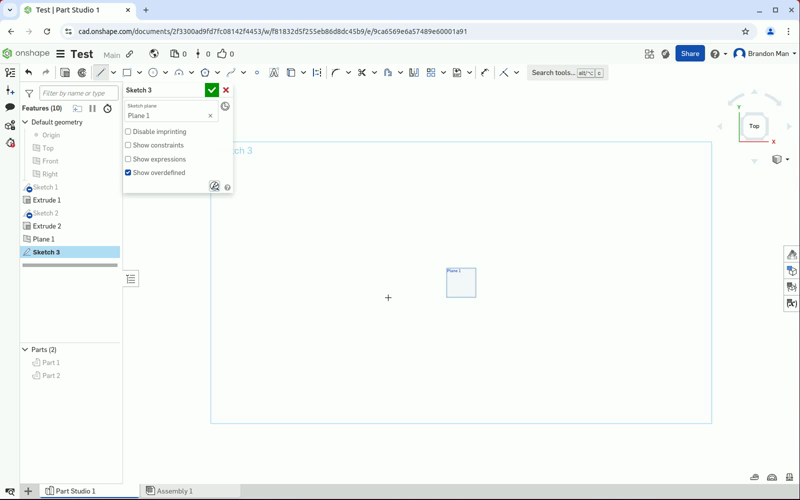
click(388, 297)
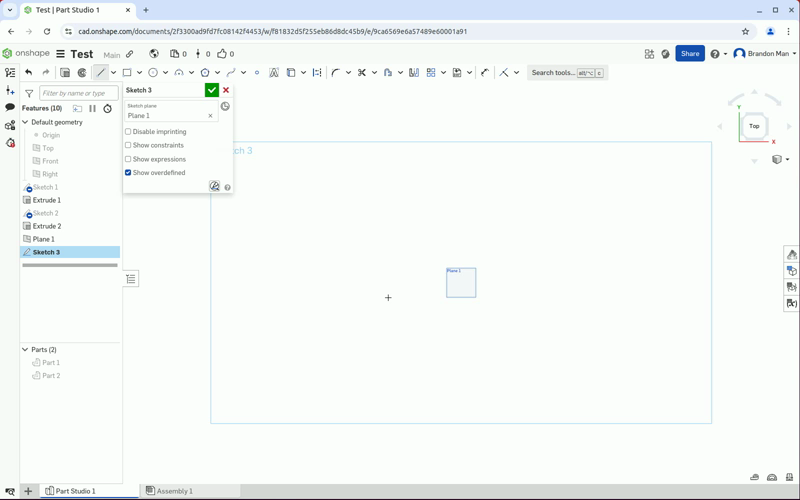
key_up(shift)
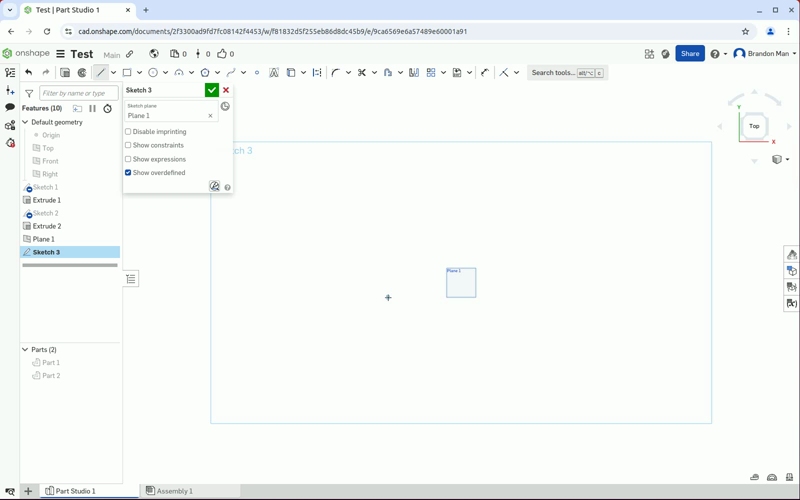
key_down(shift)
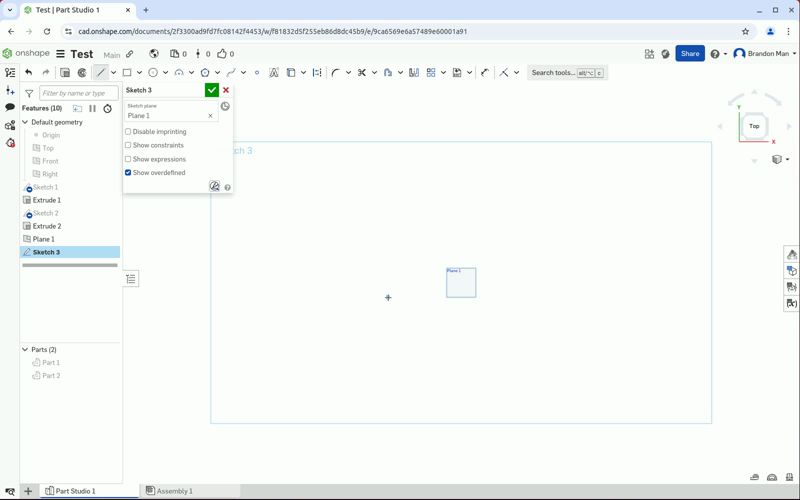
mouse_move(418, 297)
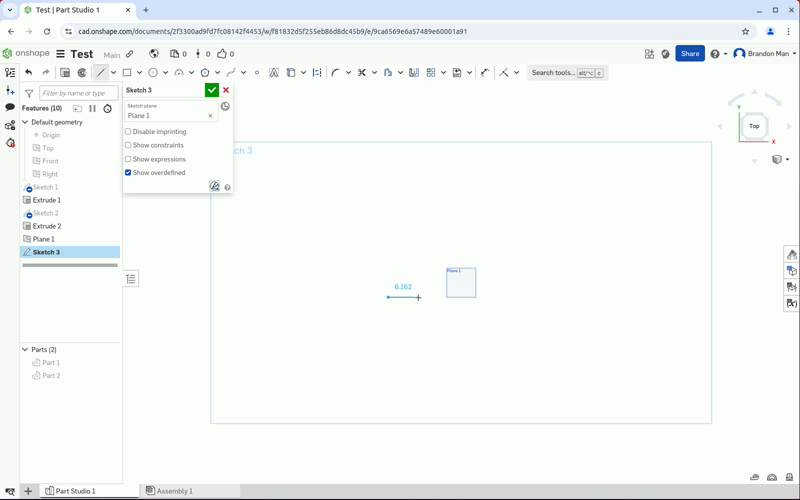
mouse_move(390, 297)
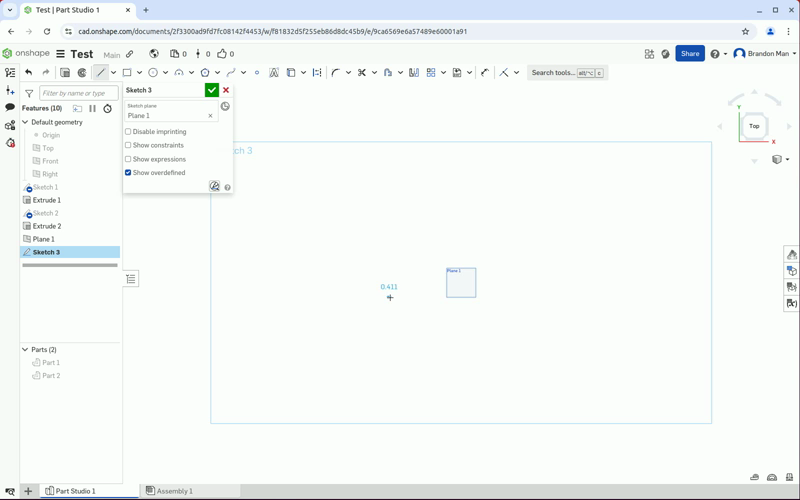
scroll(6)
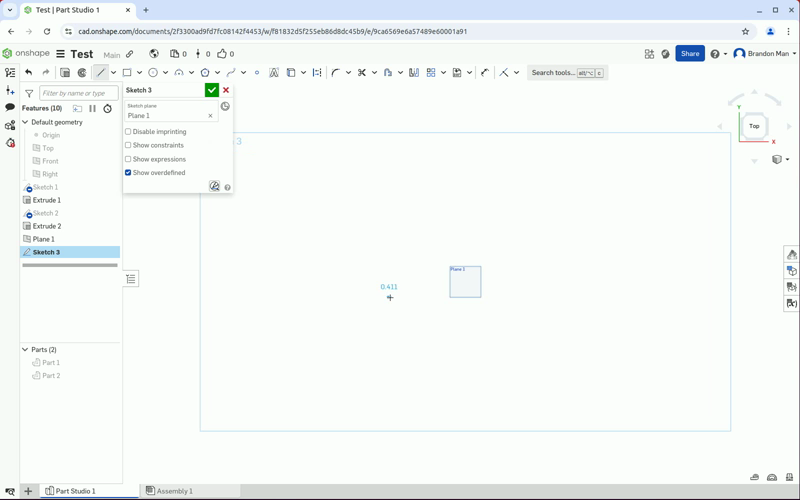
scroll(6)
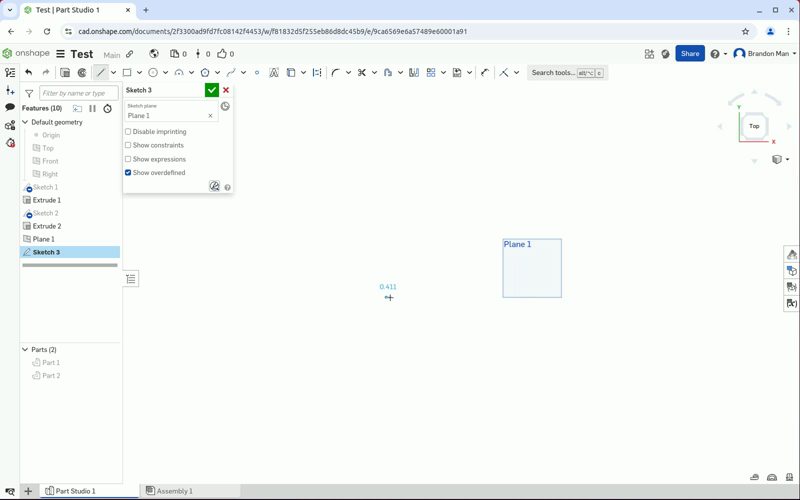
scroll(6)
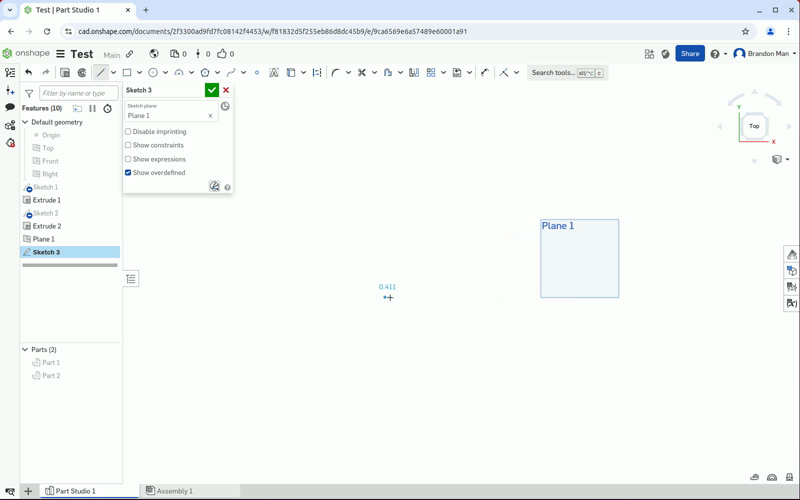
scroll(6)
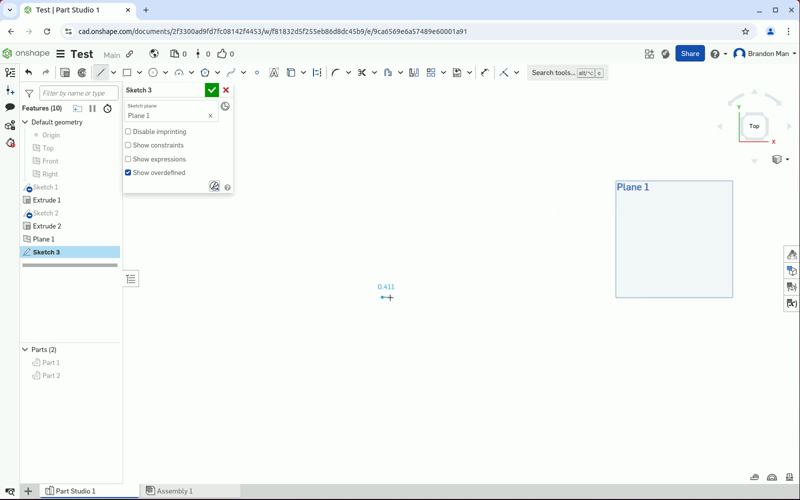
scroll(6)
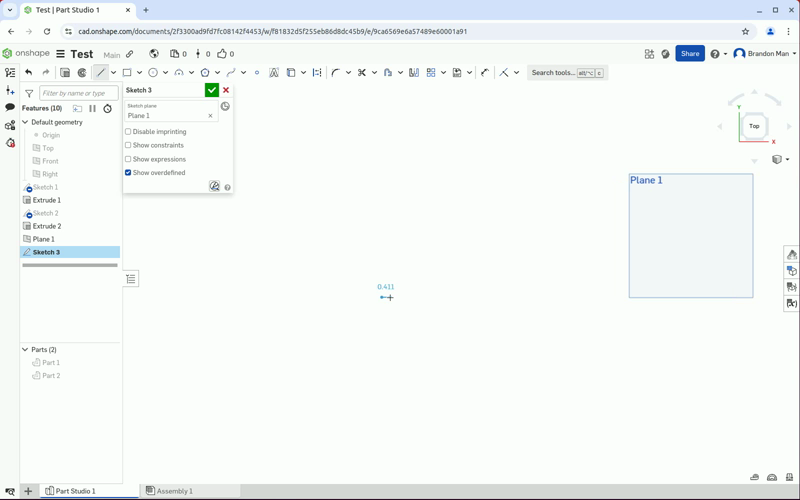
scroll(6)
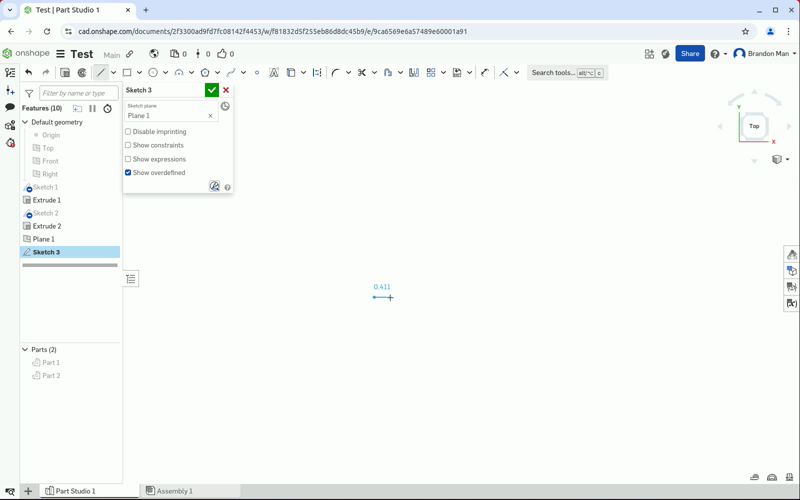
scroll(6)
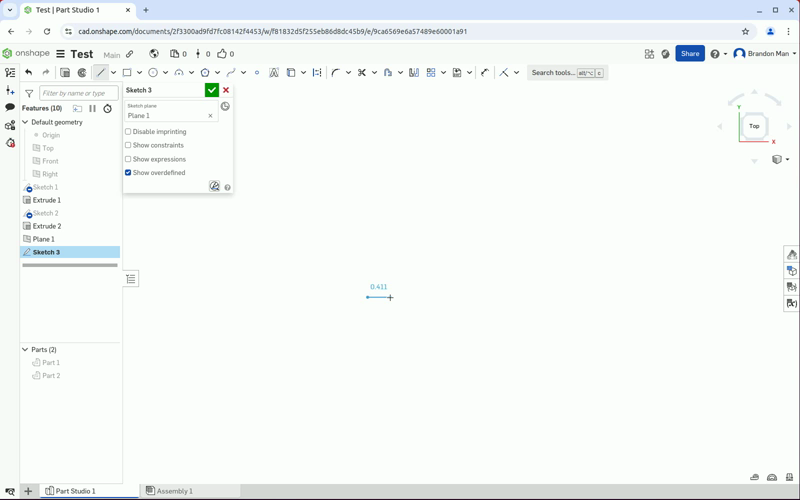
click(390, 297)
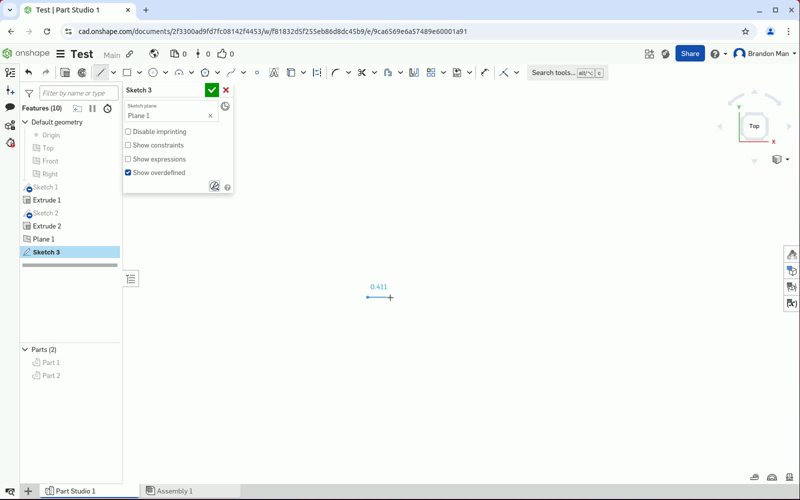
scroll(-6)
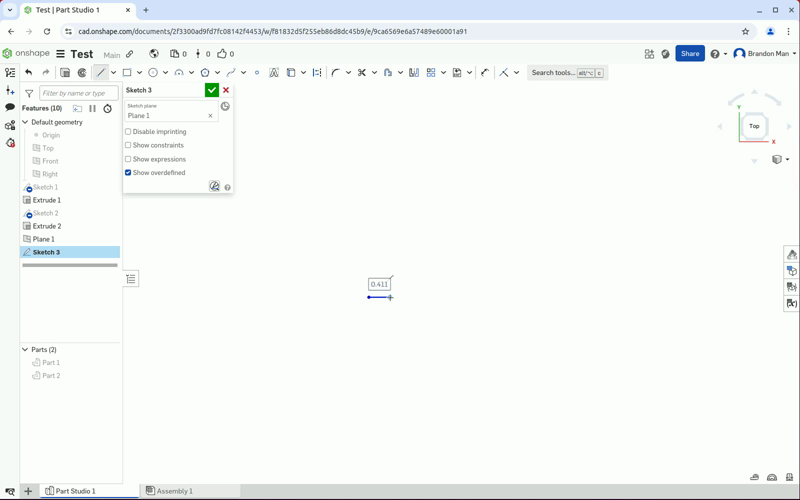
scroll(-6)
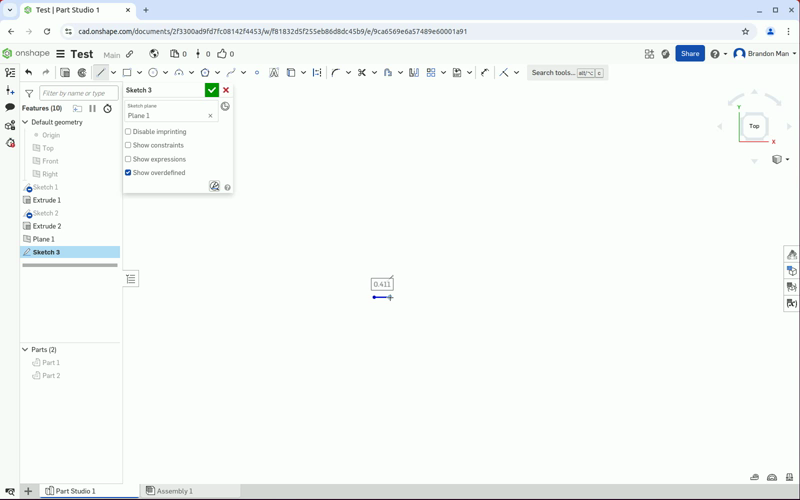
scroll(-6)
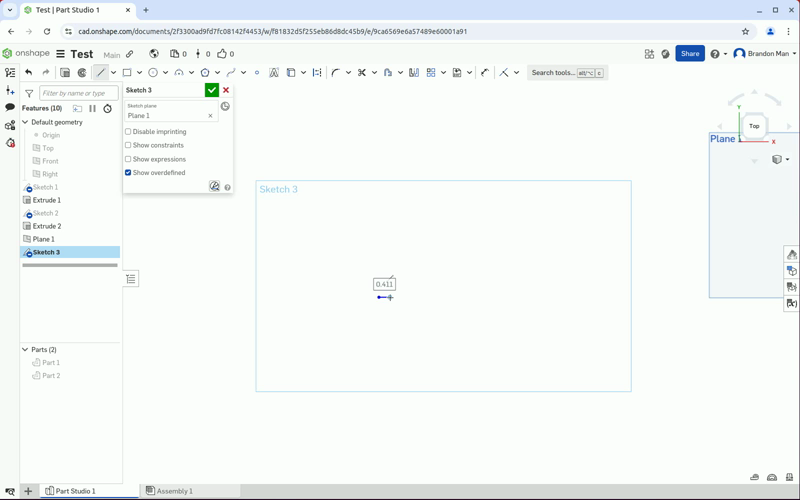
scroll(-6)
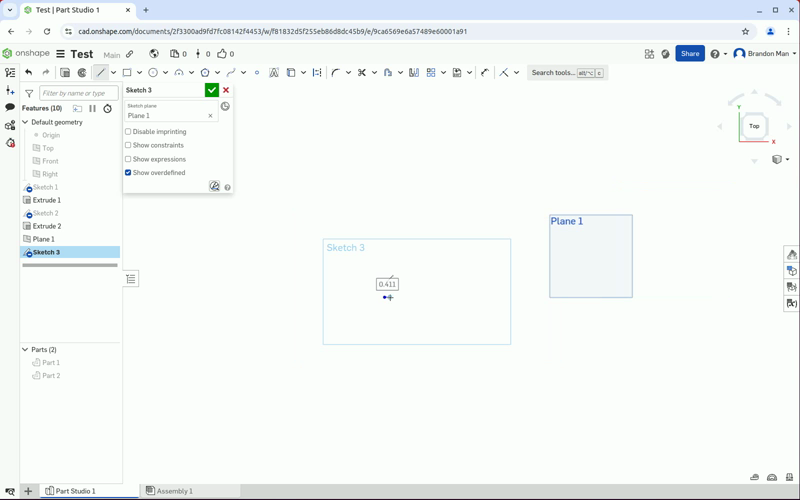
scroll(-6)
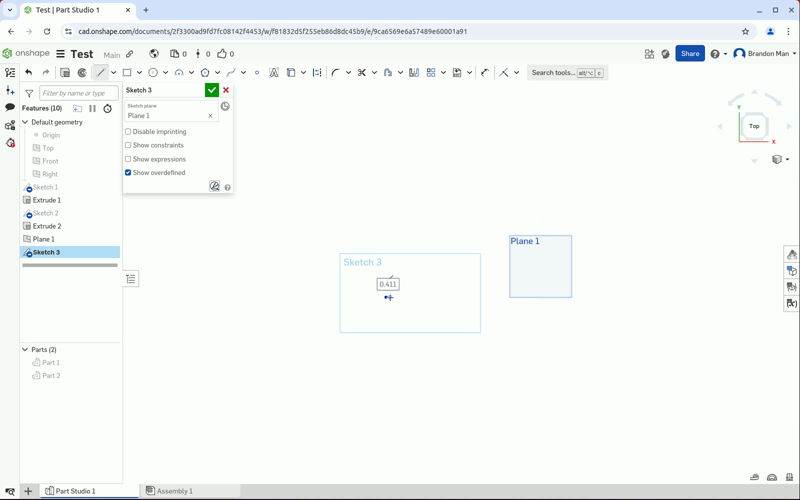
scroll(-6)
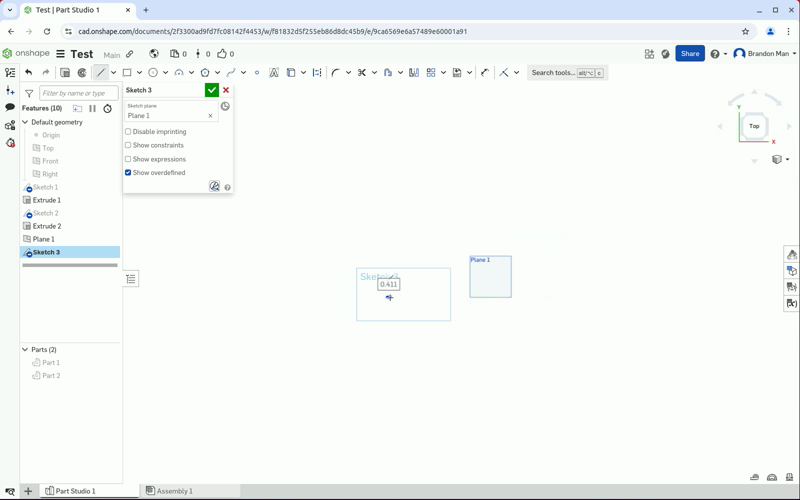
scroll(-6)
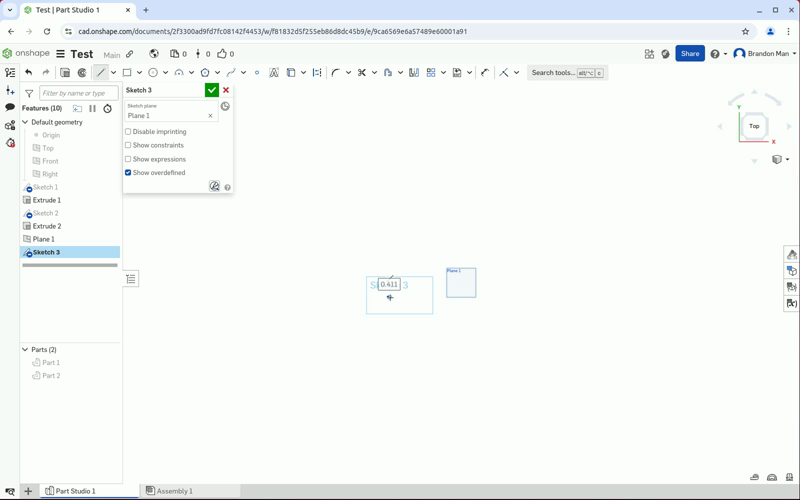
key_up(shift)
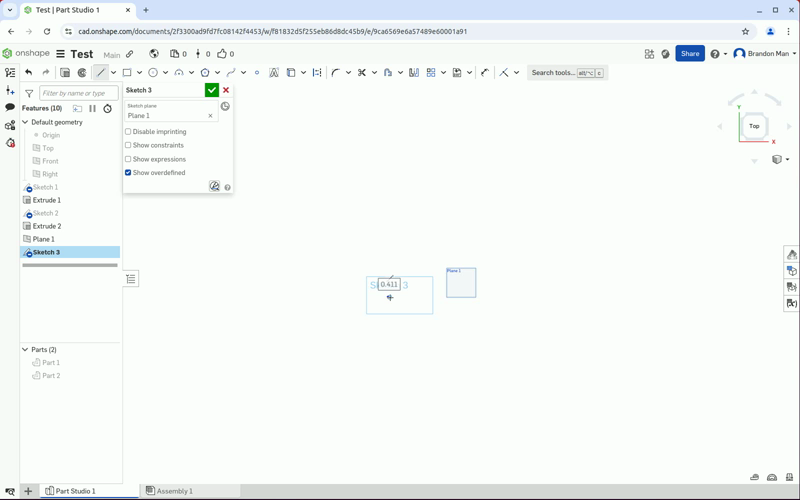
key_down(shift)
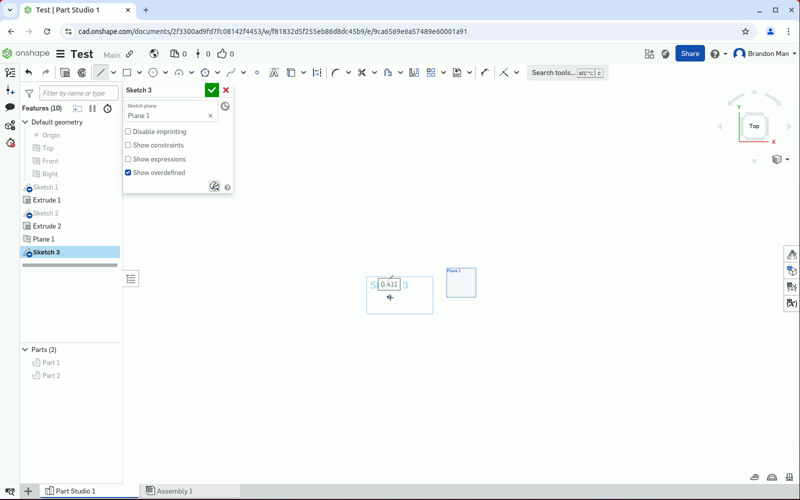
mouse_move(420, 297)
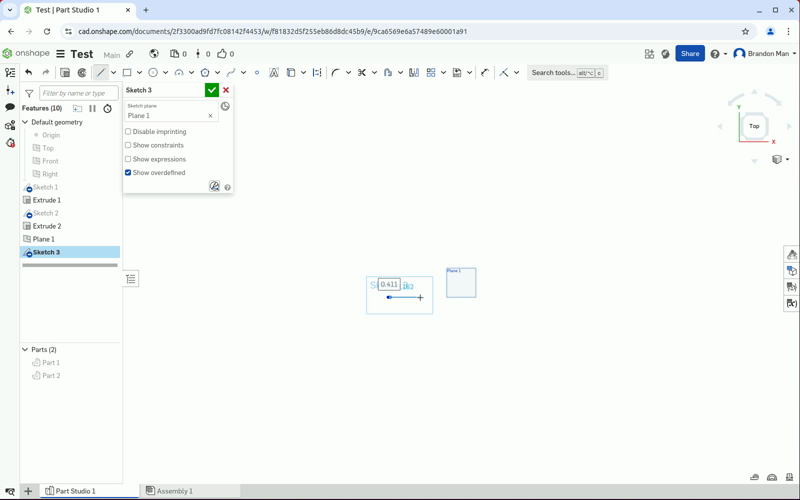
mouse_move(390, 299)
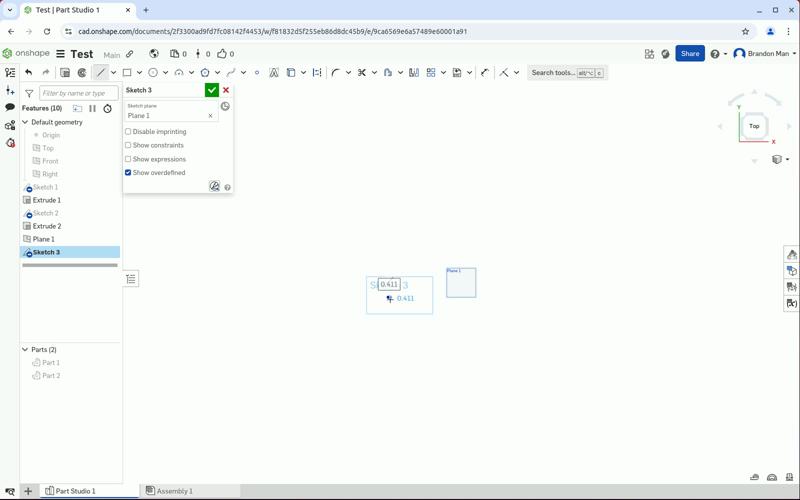
scroll(6)
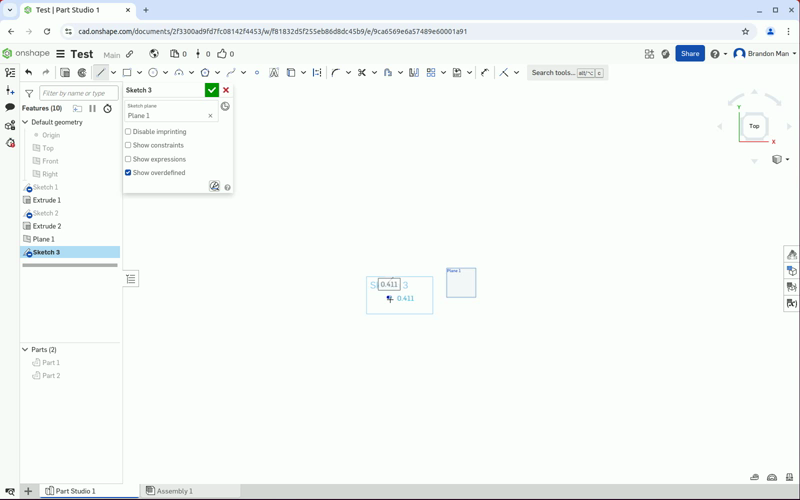
scroll(6)
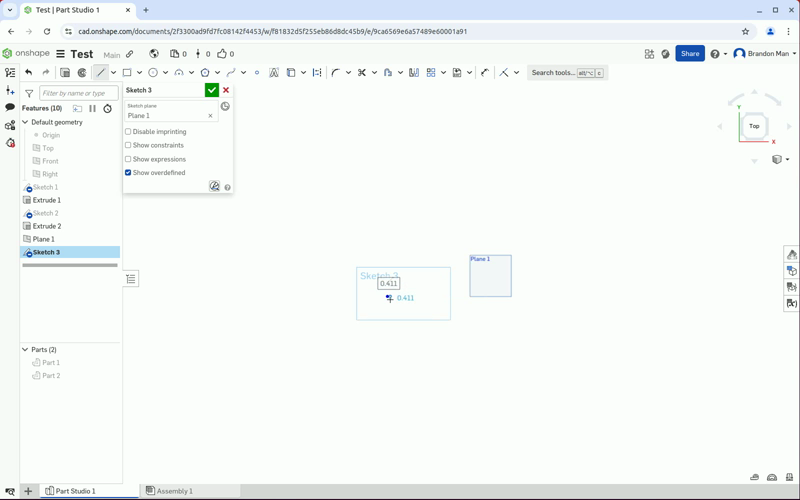
scroll(6)
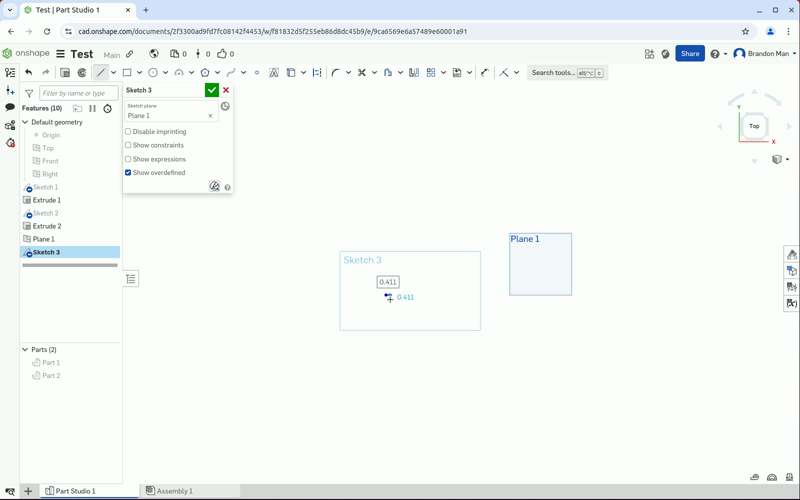
scroll(6)
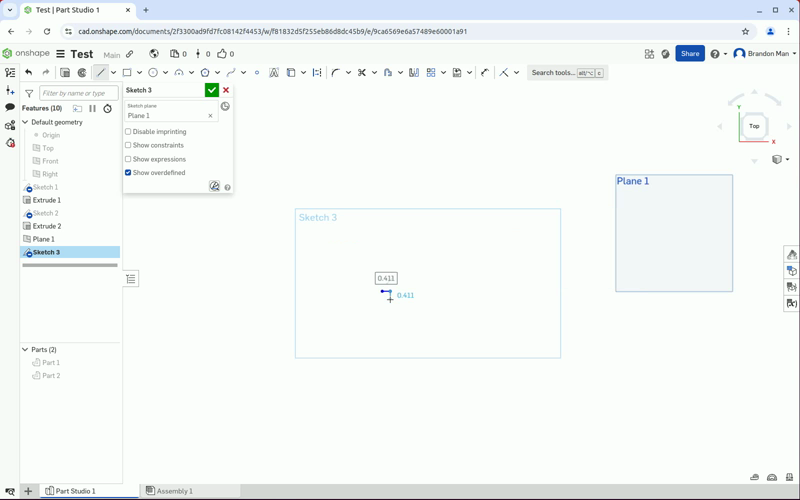
scroll(6)
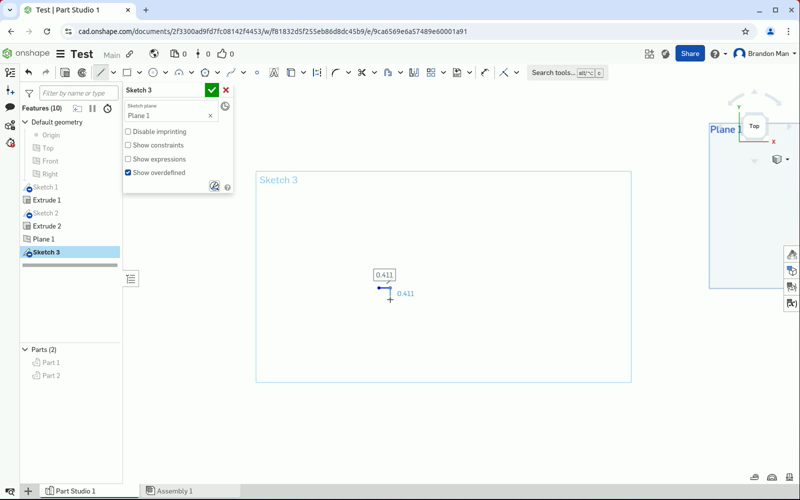
scroll(6)
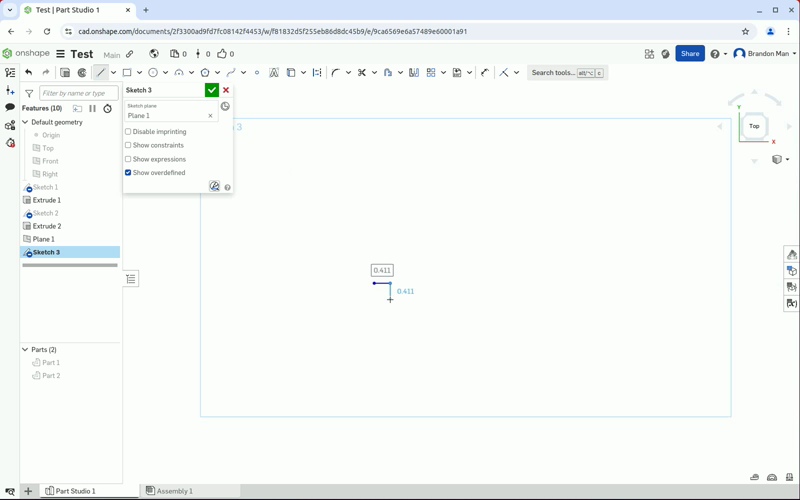
scroll(6)
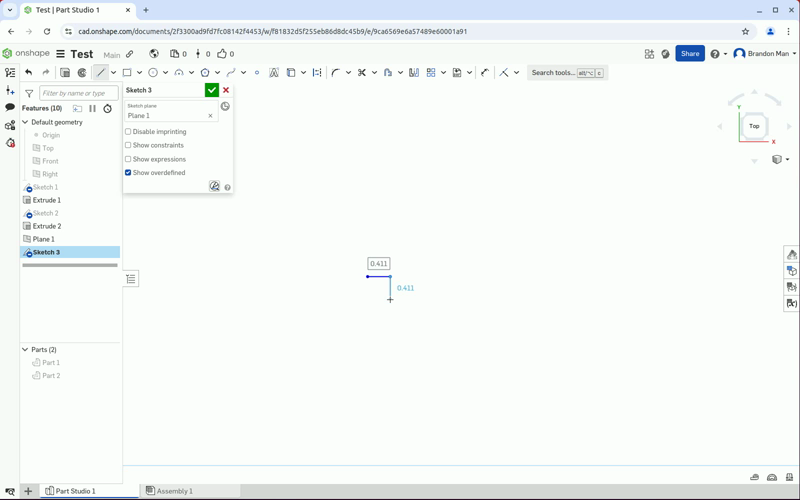
click(390, 299)
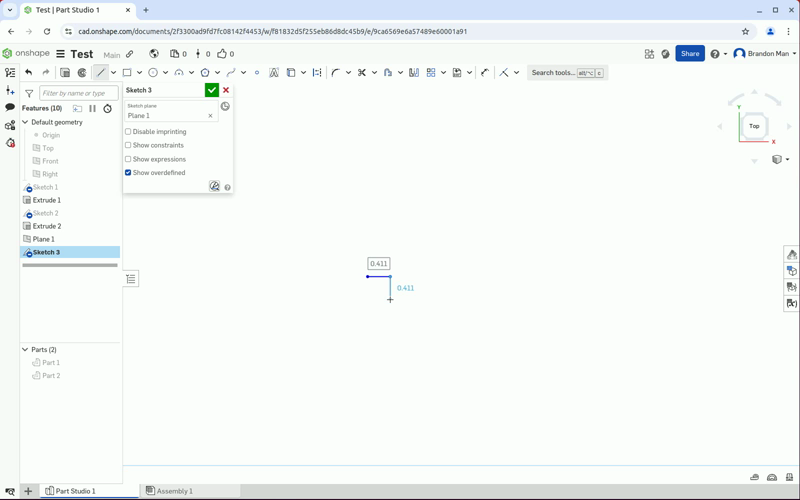
scroll(-6)
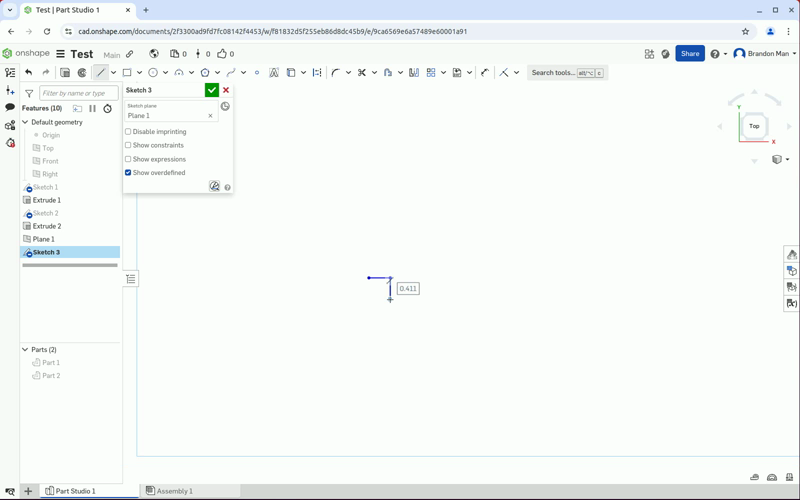
scroll(-6)
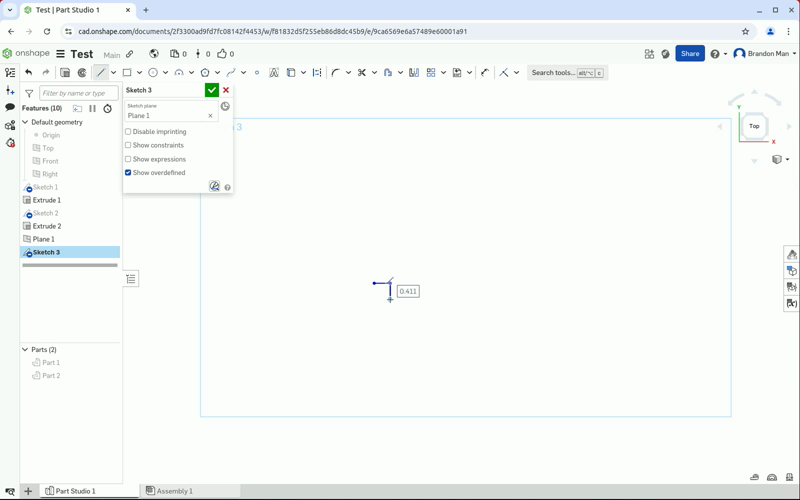
scroll(-6)
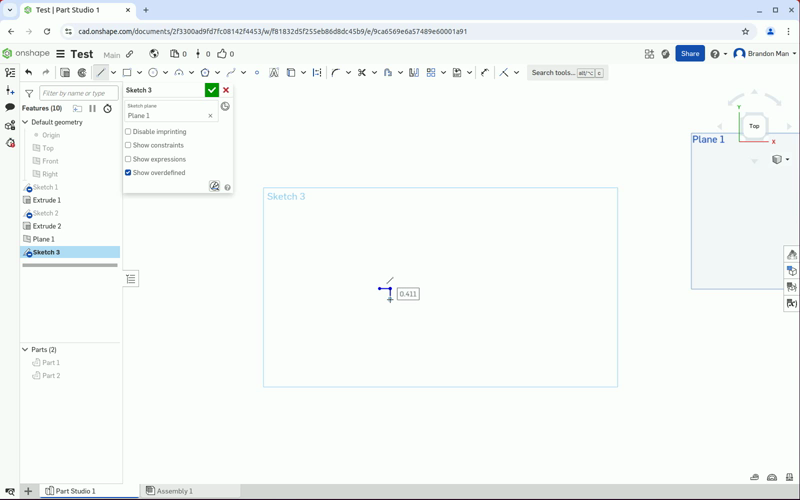
scroll(-6)
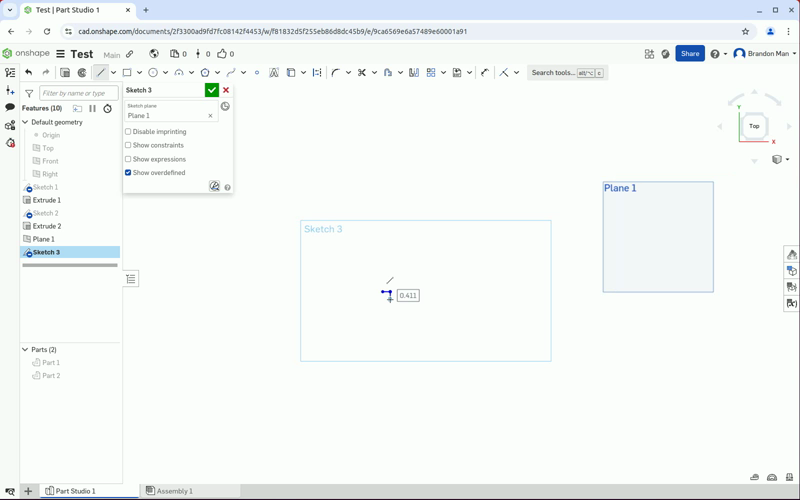
scroll(-6)
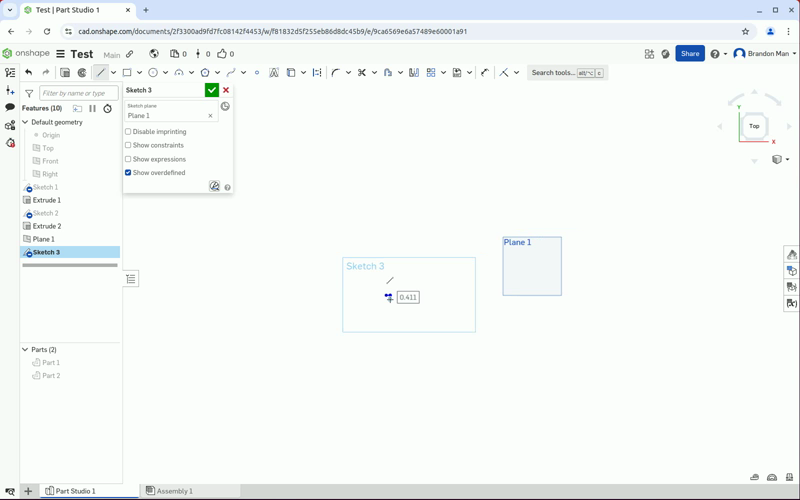
scroll(-6)
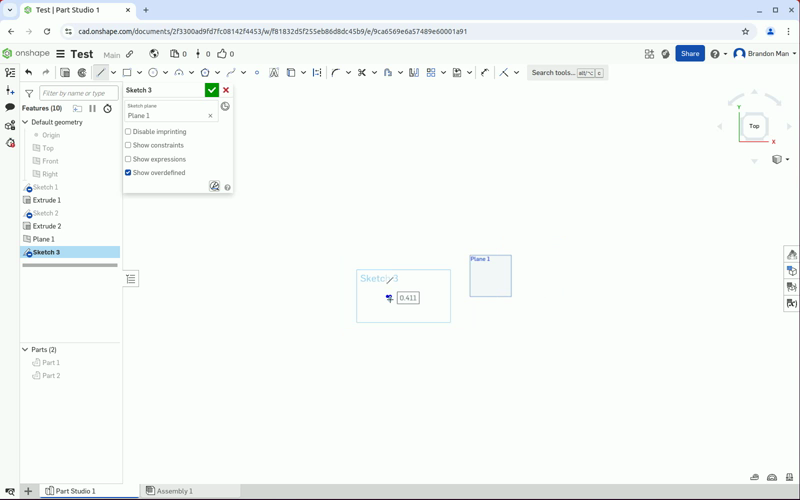
scroll(-6)
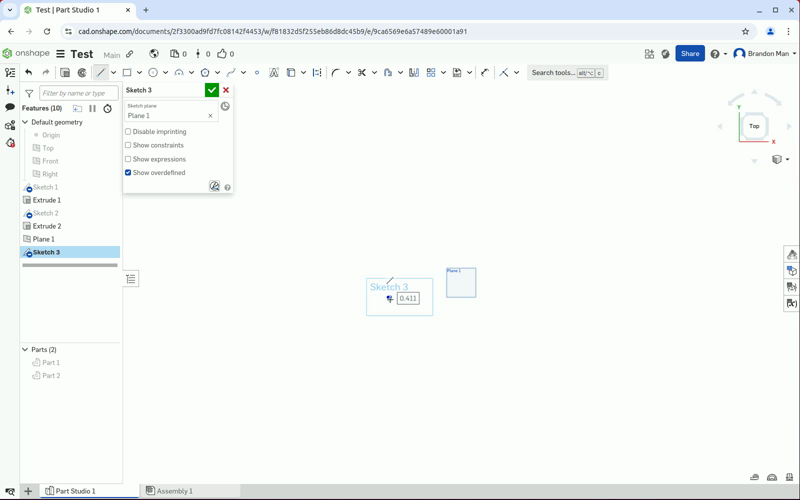
key_up(shift)
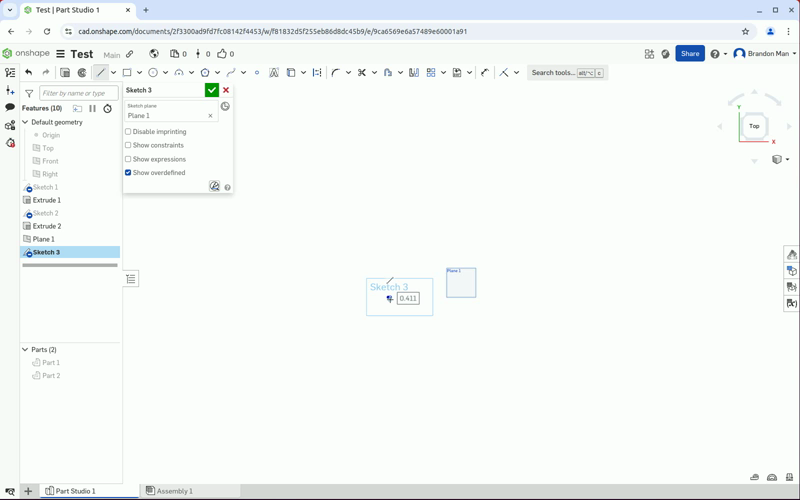
key_down(shift)
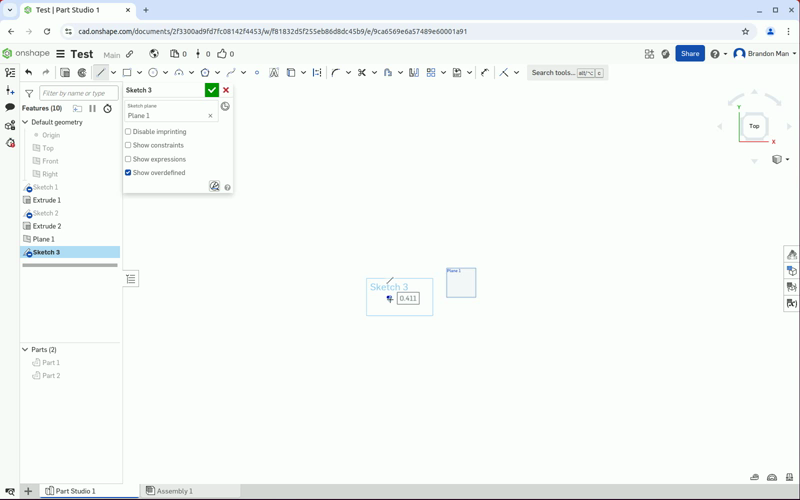
mouse_move(420, 299)
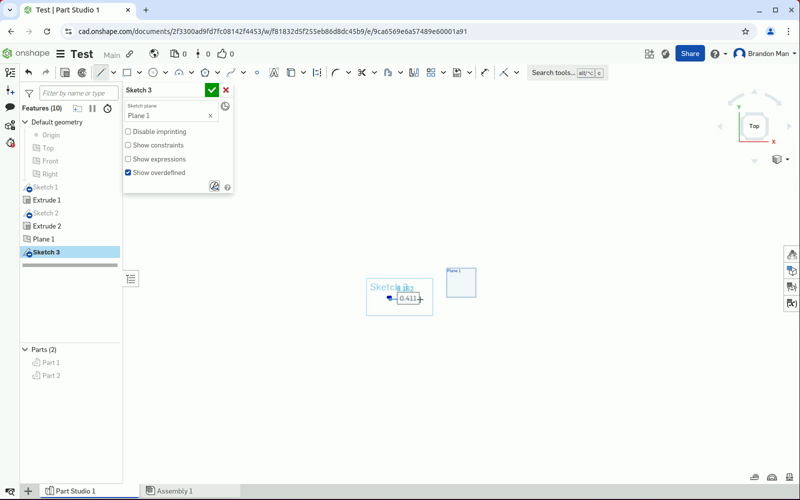
mouse_move(399, 299)
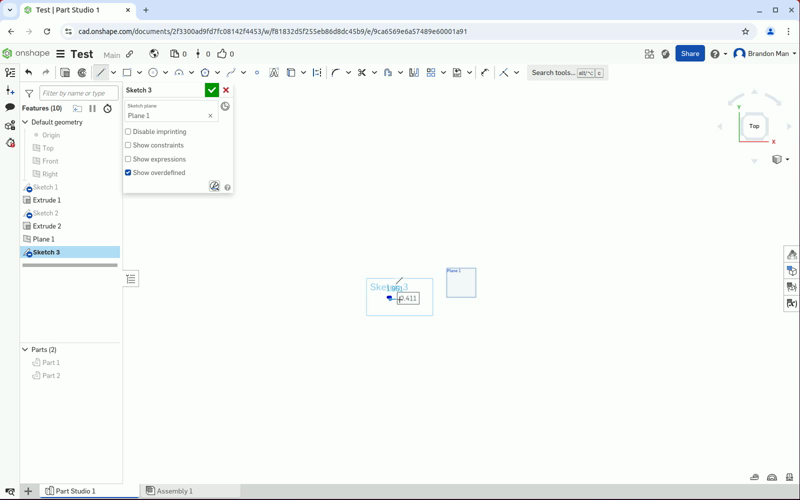
click(399, 299)
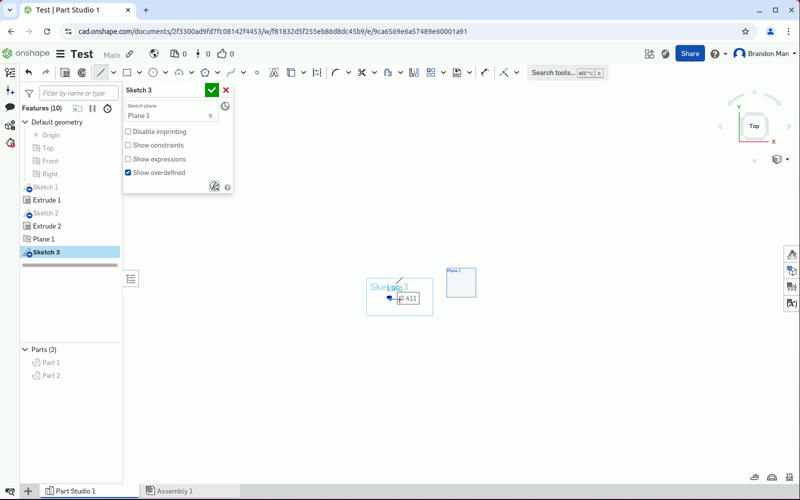
key_up(shift)
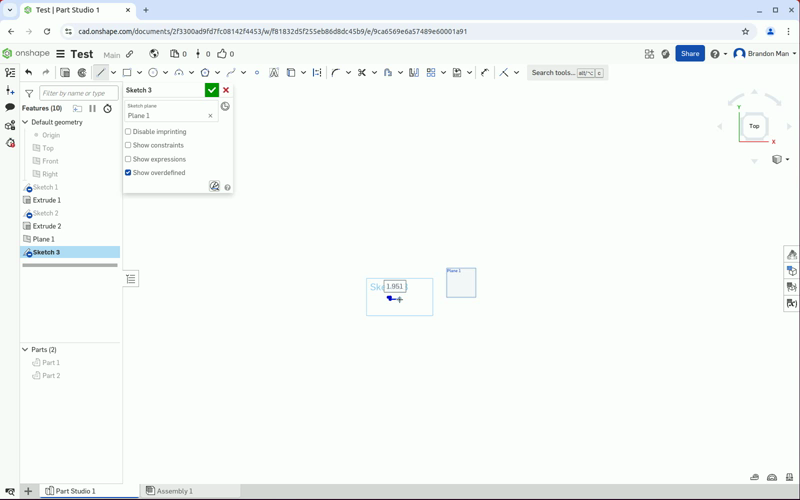
key_down(shift)
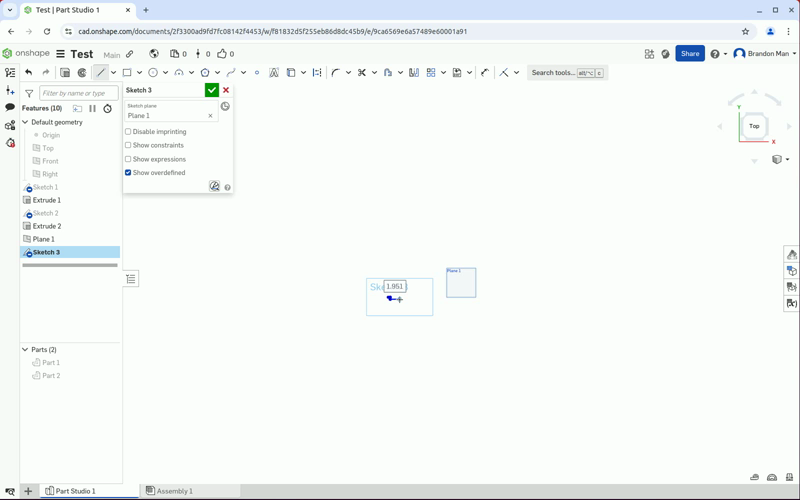
mouse_move(429, 299)
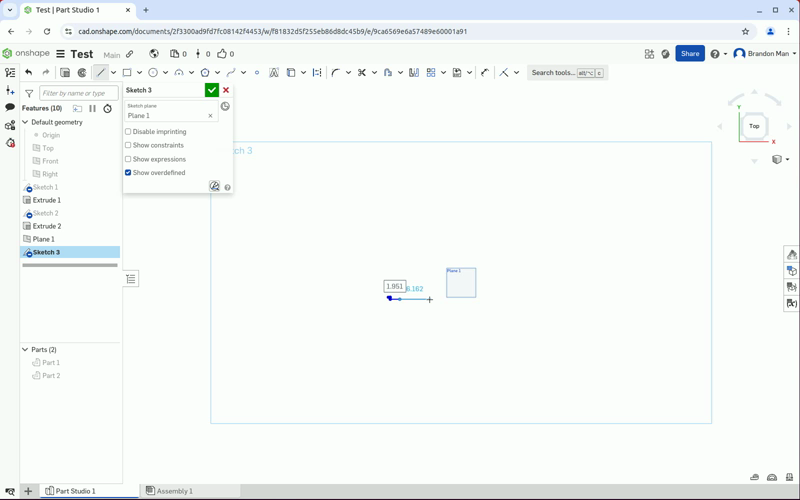
mouse_move(399, 296)
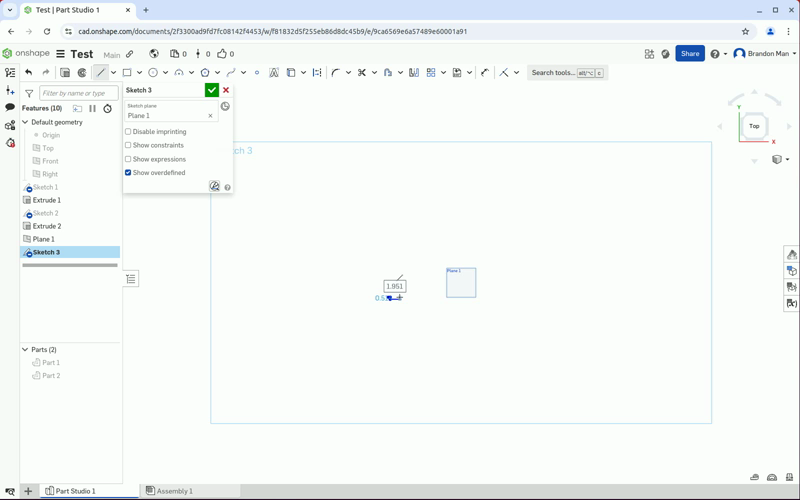
scroll(6)
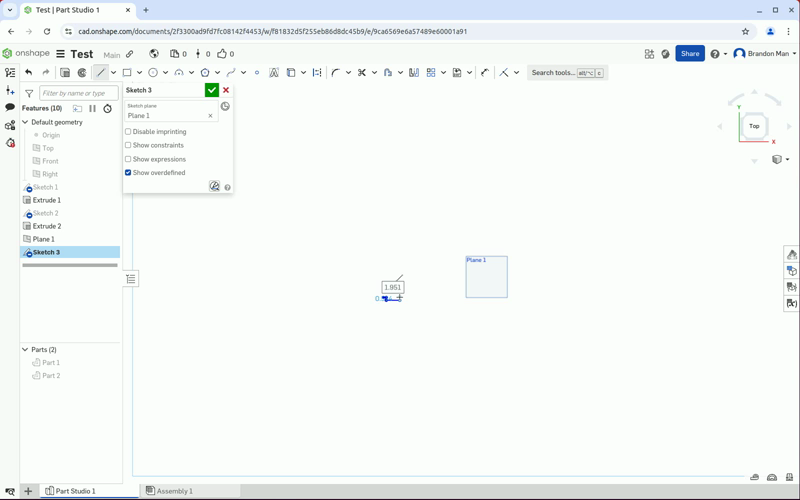
scroll(6)
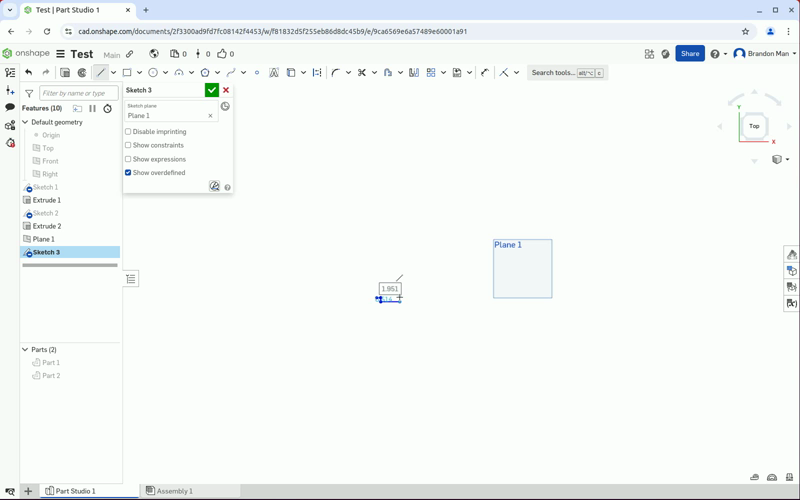
scroll(6)
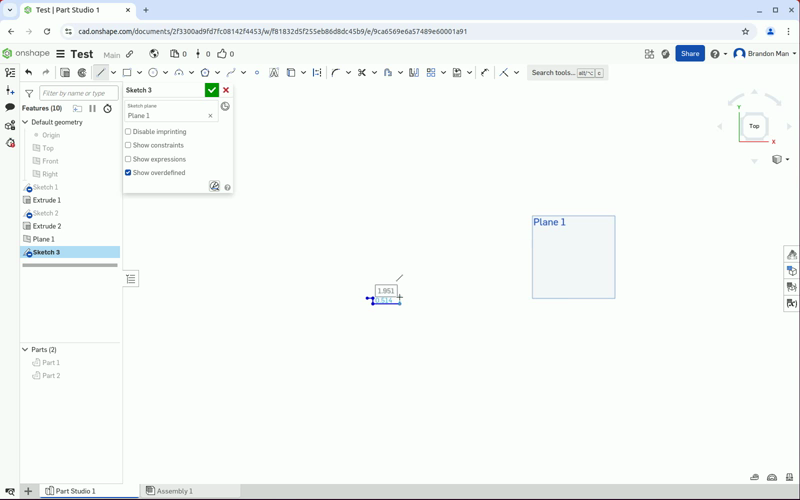
scroll(6)
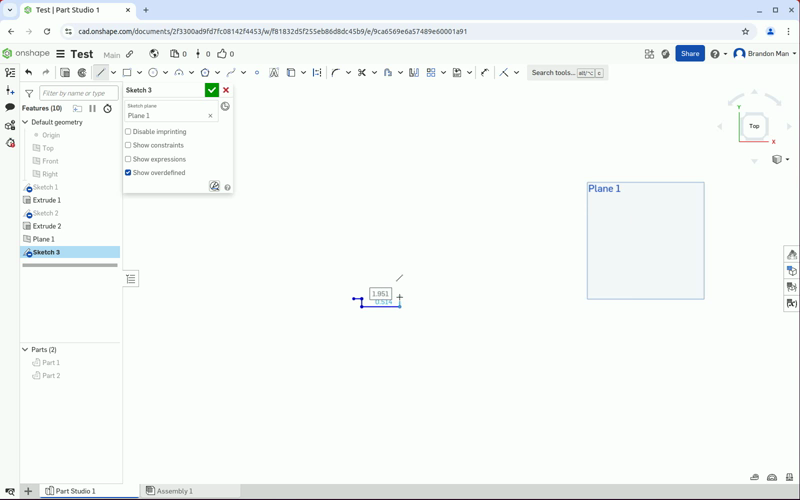
scroll(6)
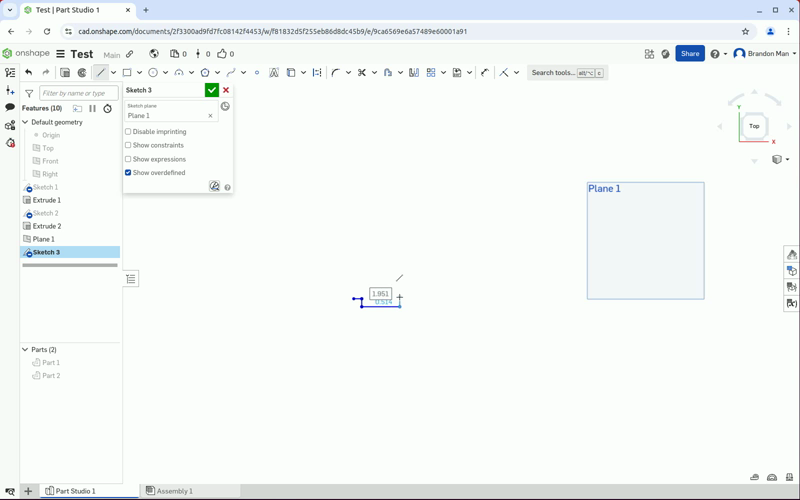
scroll(6)
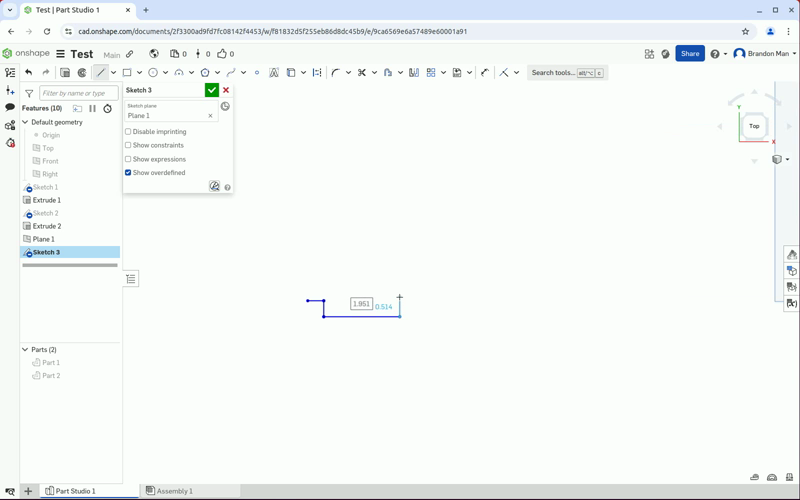
scroll(6)
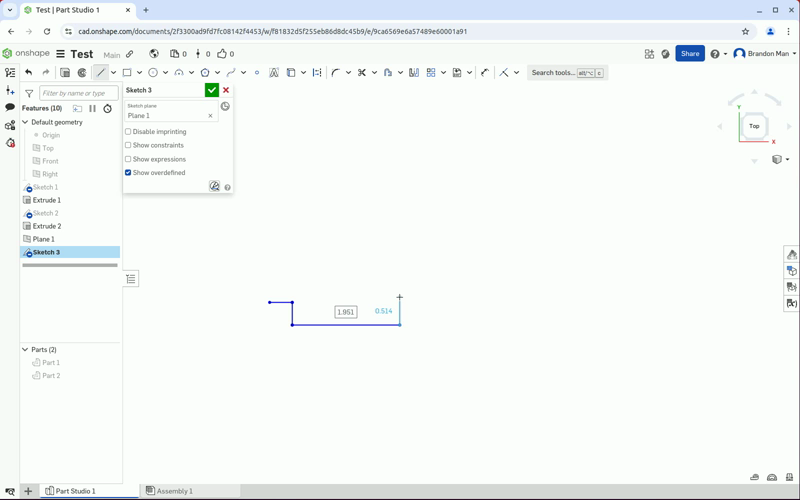
click(399, 296)
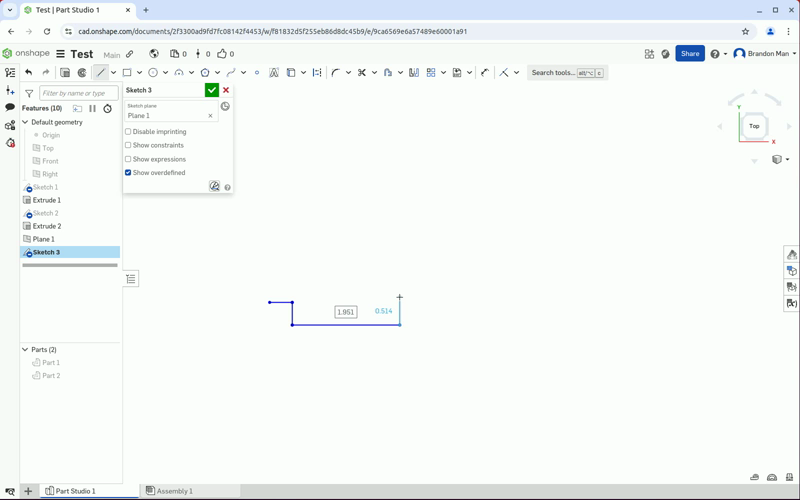
scroll(-6)
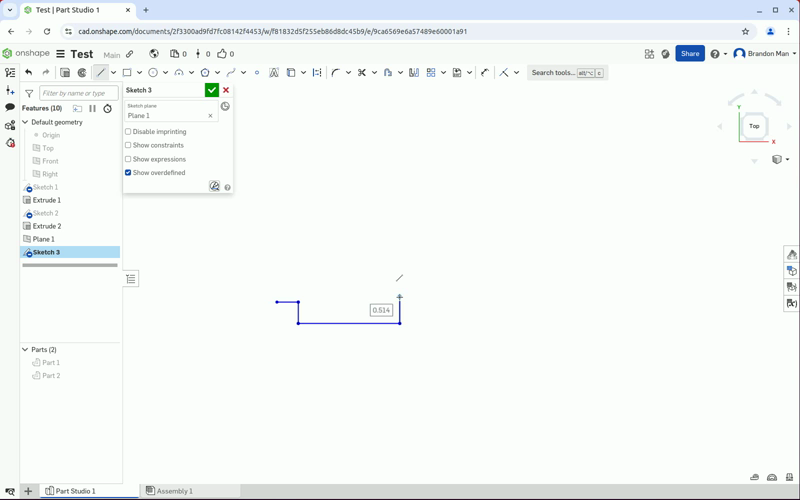
scroll(-6)
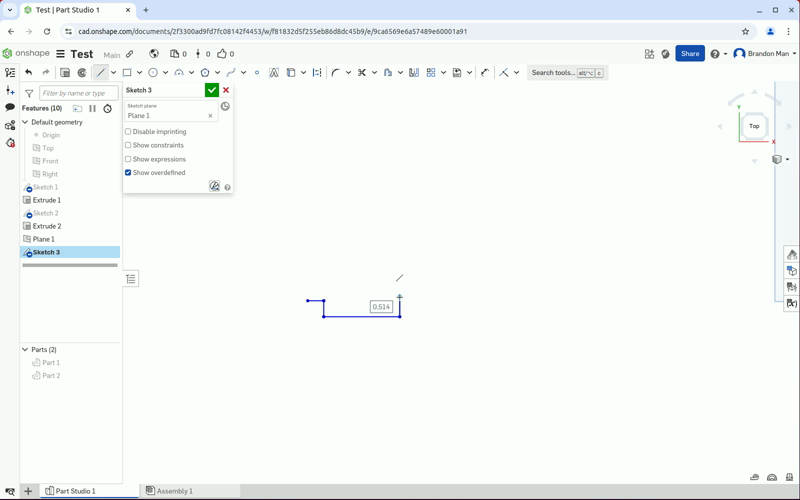
scroll(-6)
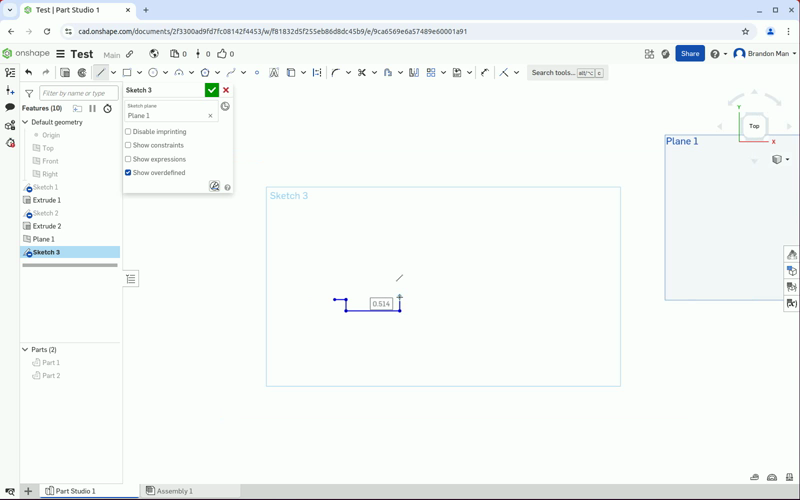
scroll(-6)
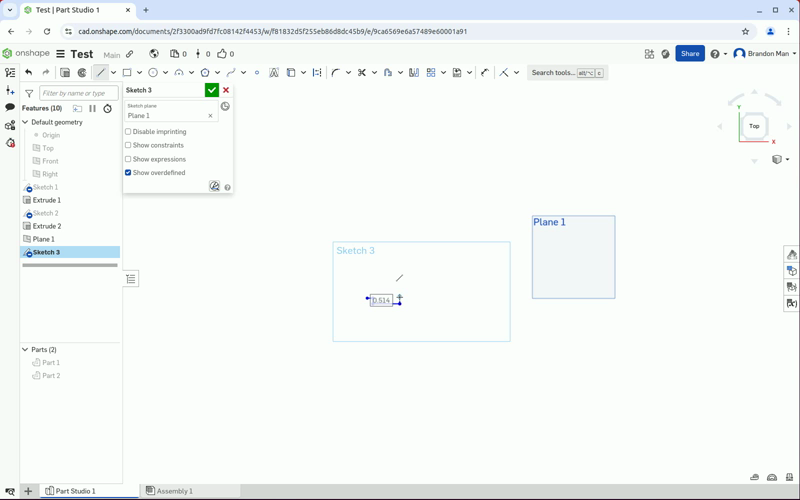
scroll(-6)
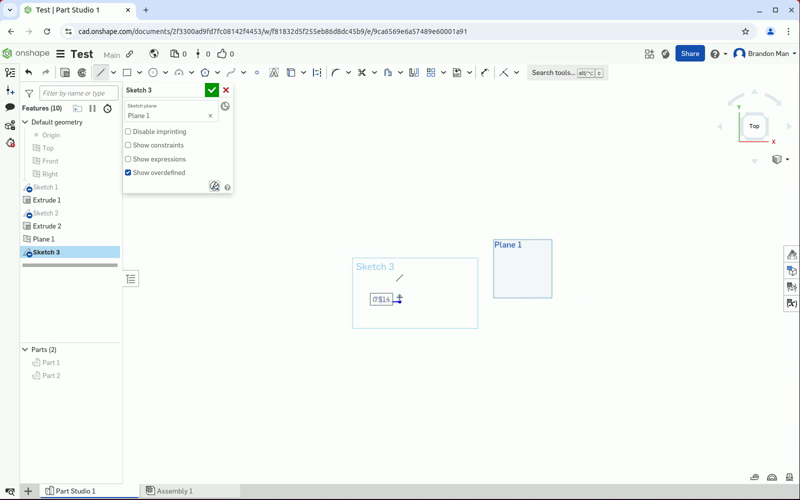
scroll(-6)
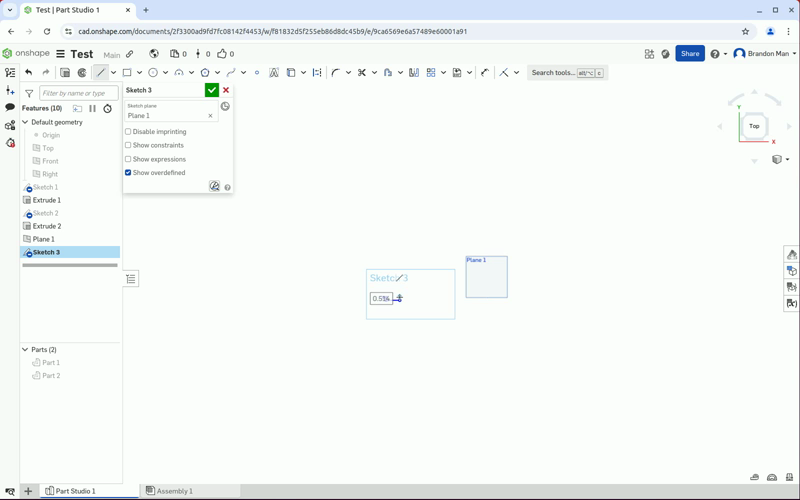
scroll(-6)
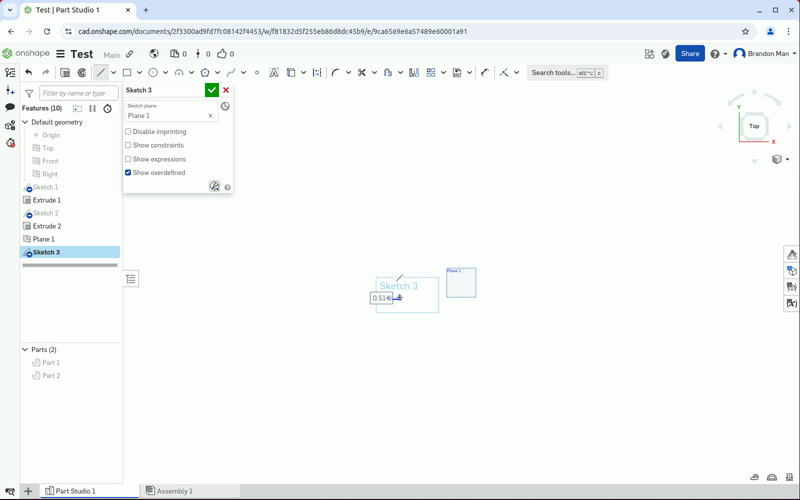
key_up(shift)
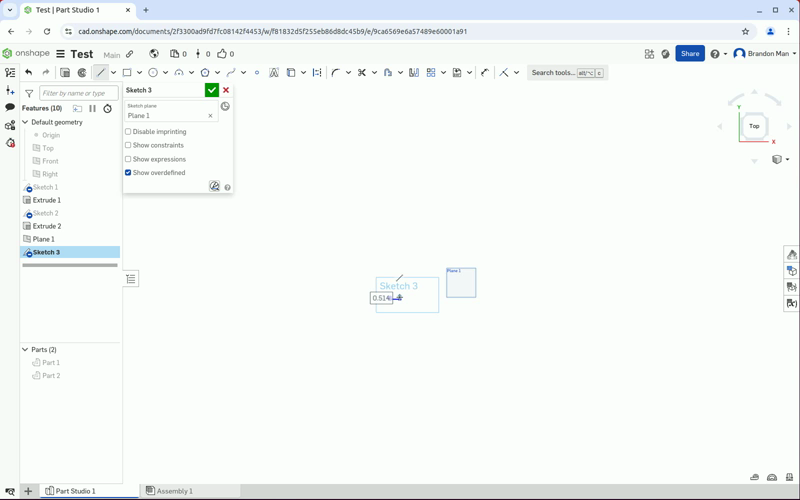
key_down(shift)
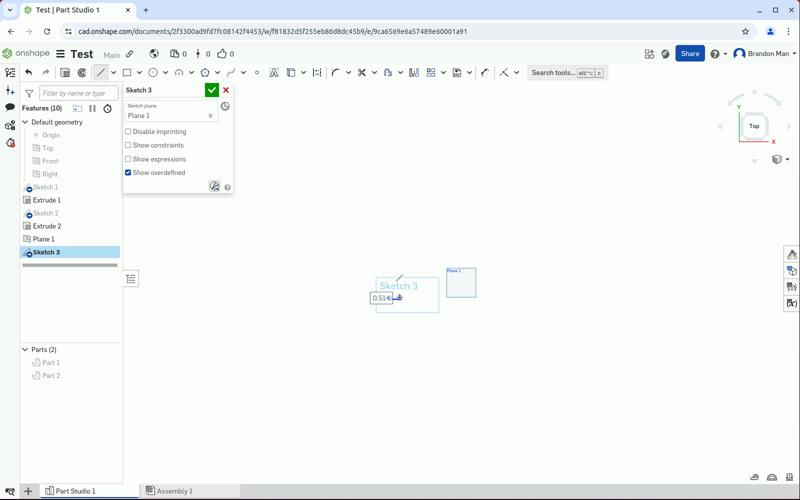
mouse_move(429, 296)
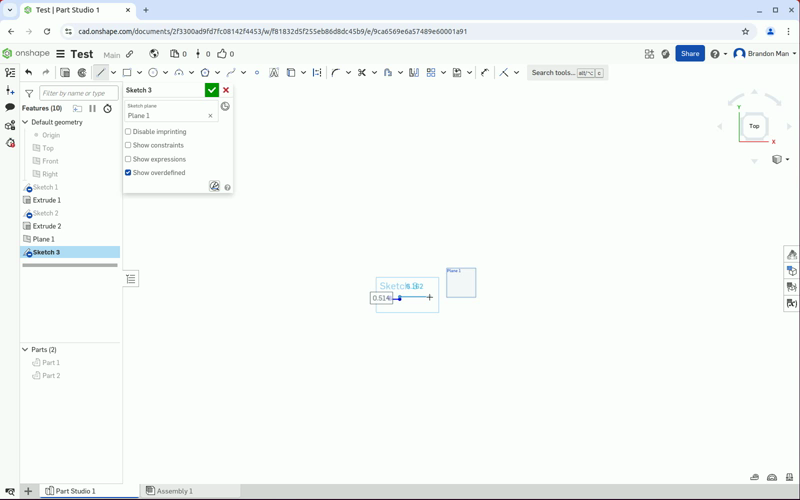
mouse_move(401, 296)
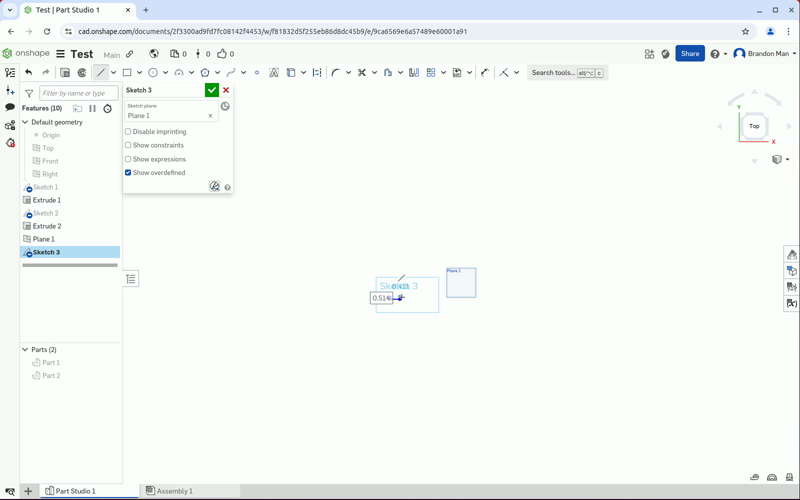
scroll(6)
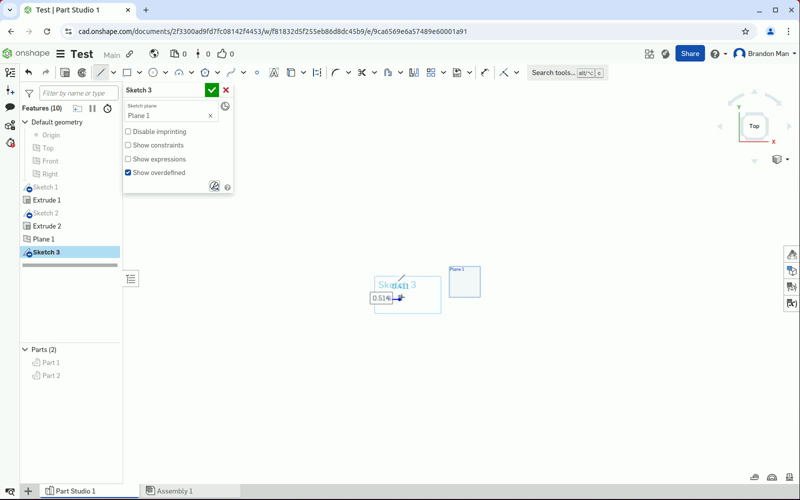
scroll(6)
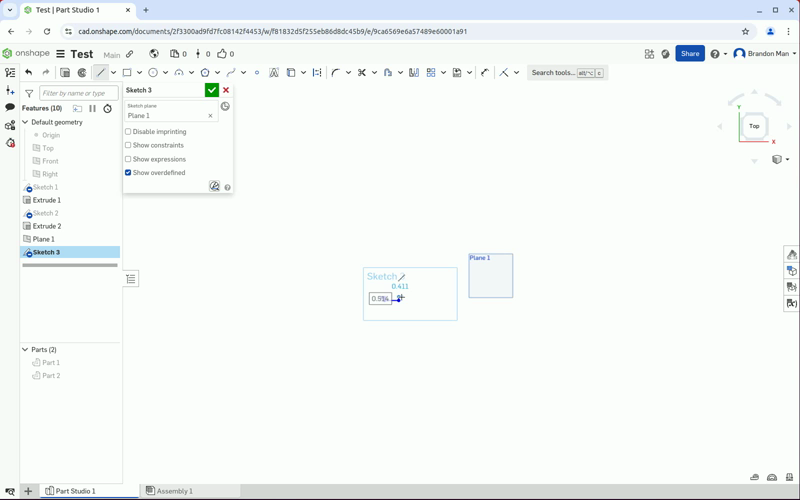
scroll(6)
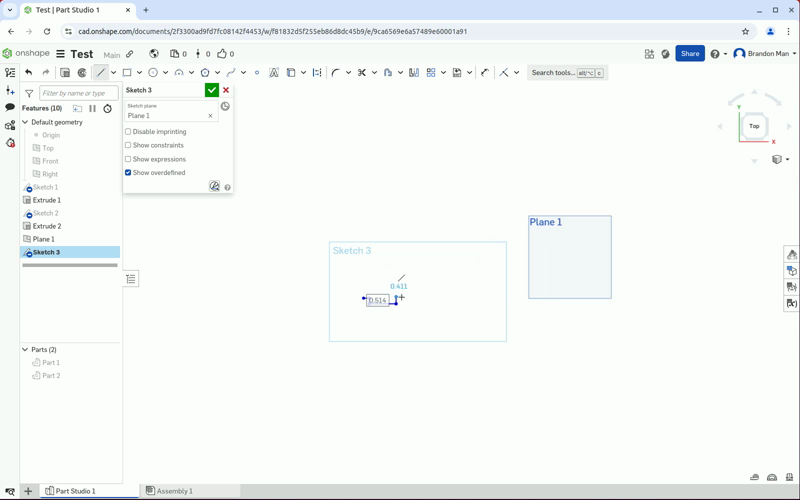
scroll(6)
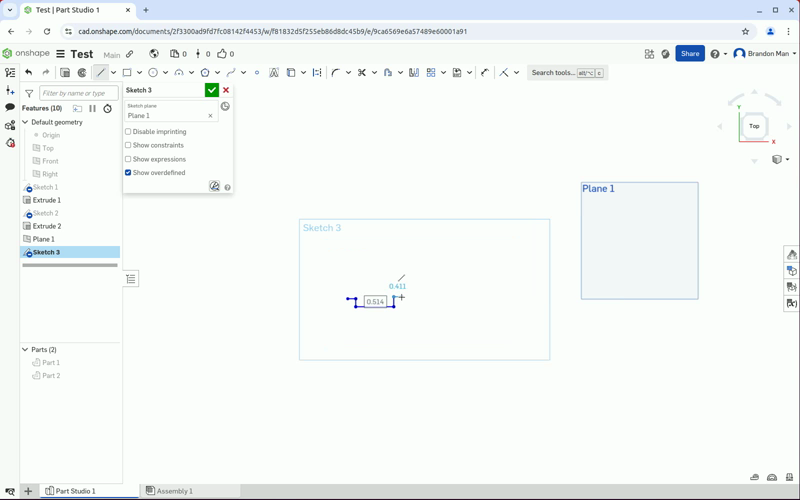
scroll(6)
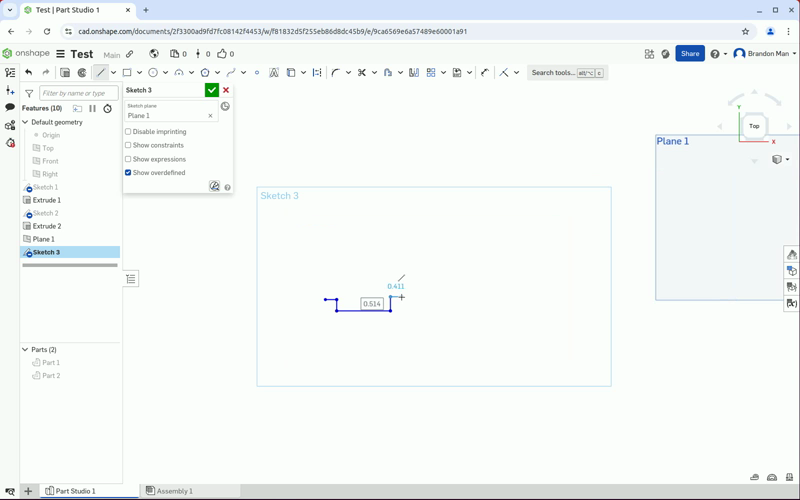
scroll(6)
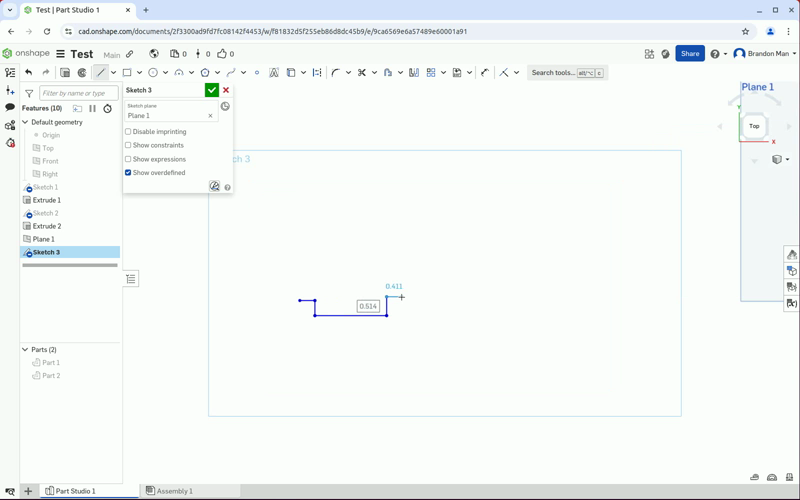
scroll(6)
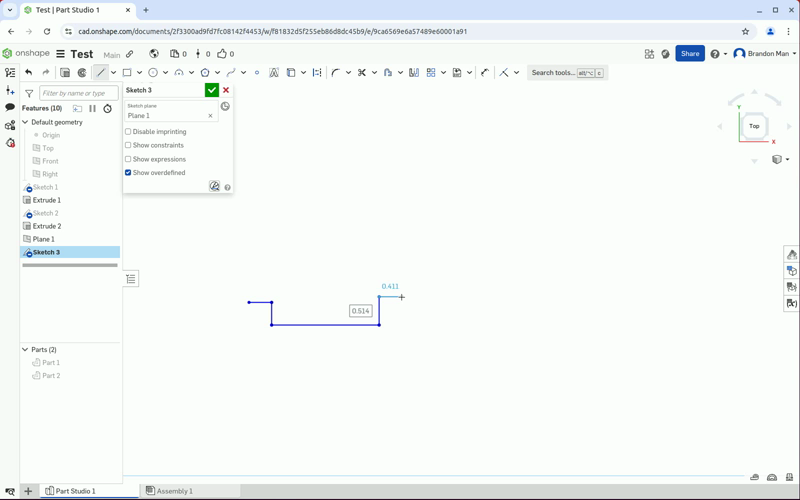
click(401, 296)
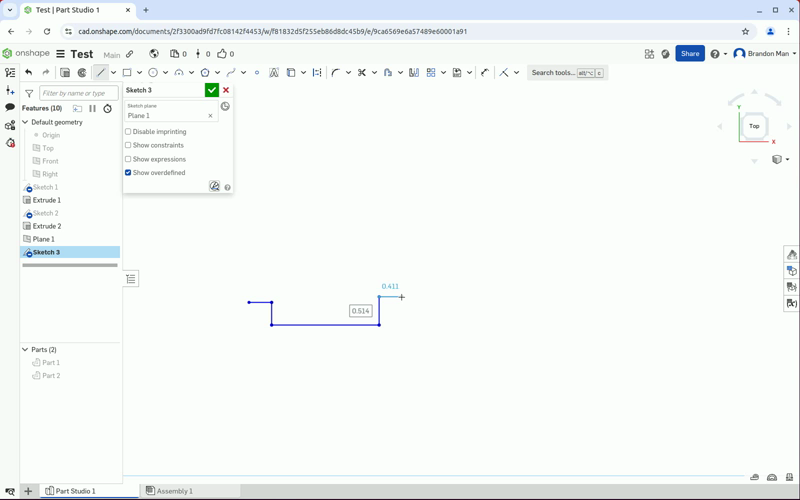
scroll(-6)
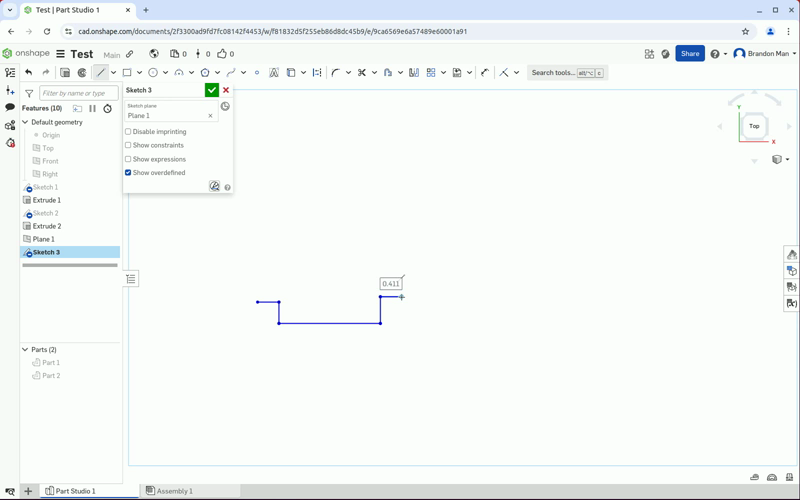
scroll(-6)
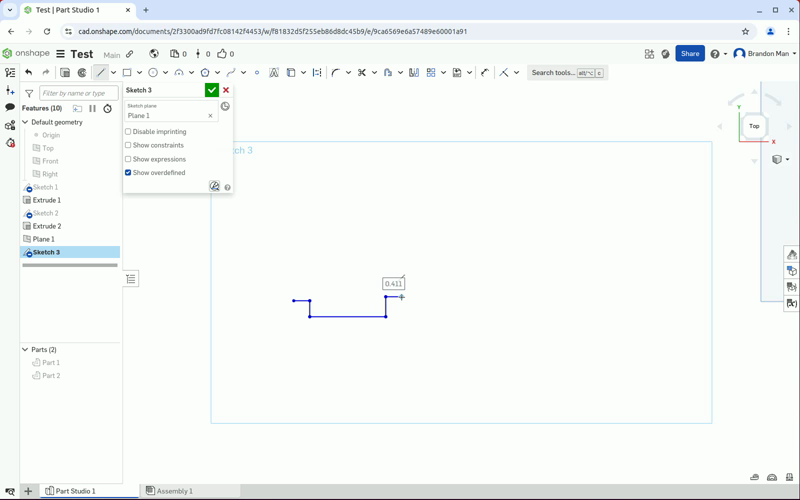
scroll(-6)
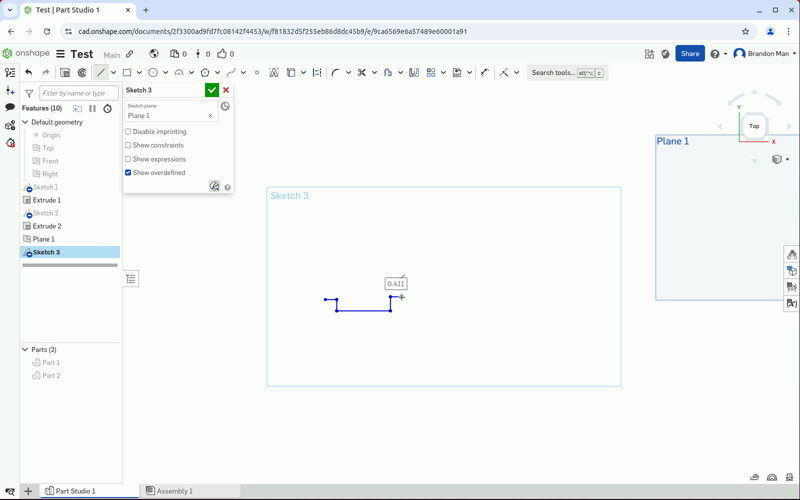
scroll(-6)
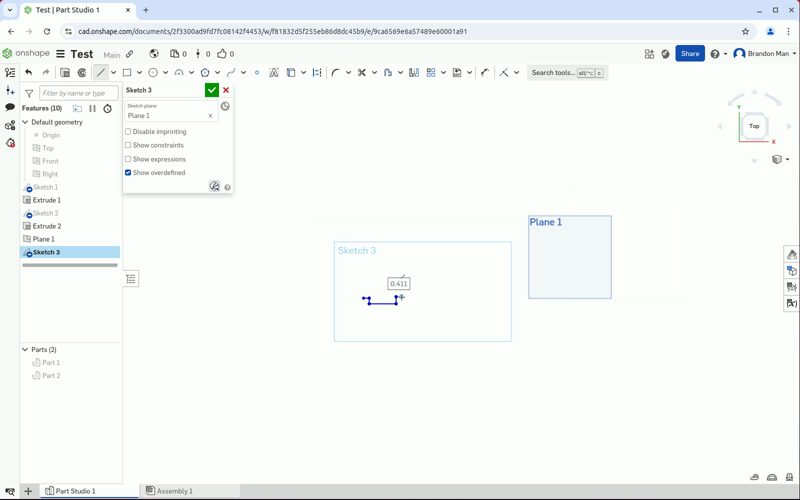
scroll(-6)
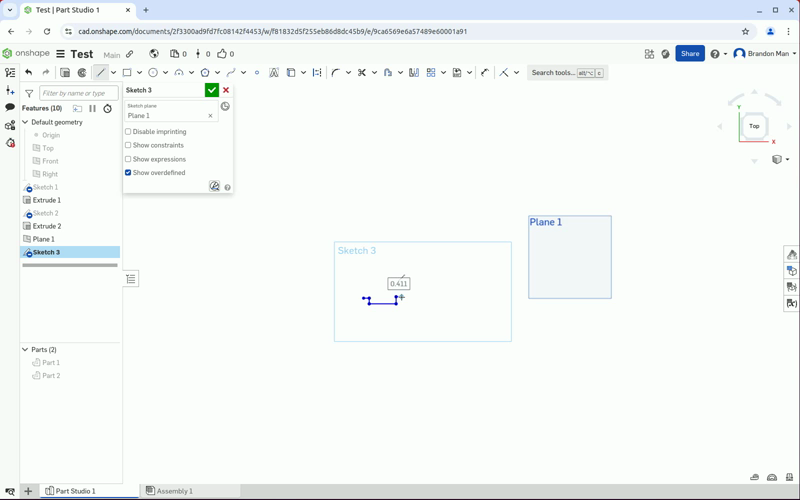
scroll(-6)
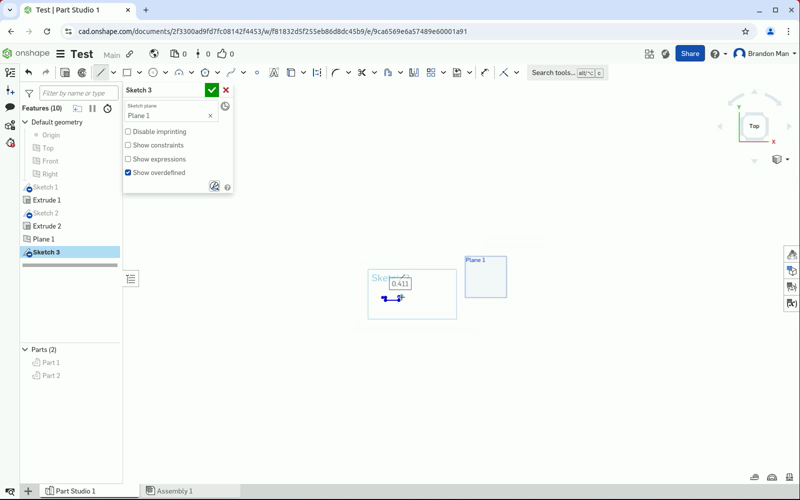
scroll(-6)
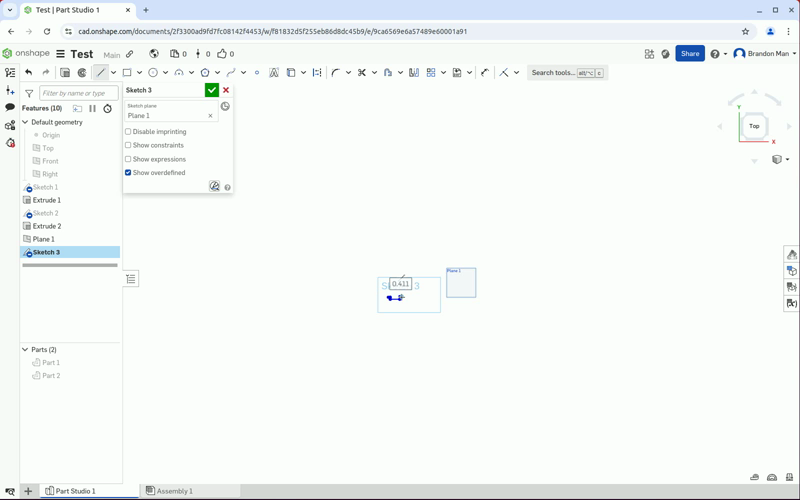
key_up(shift)
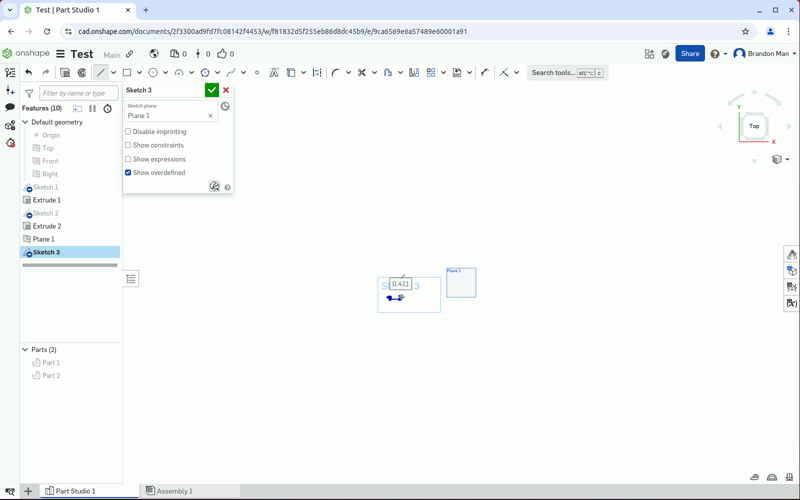
key_down(shift)
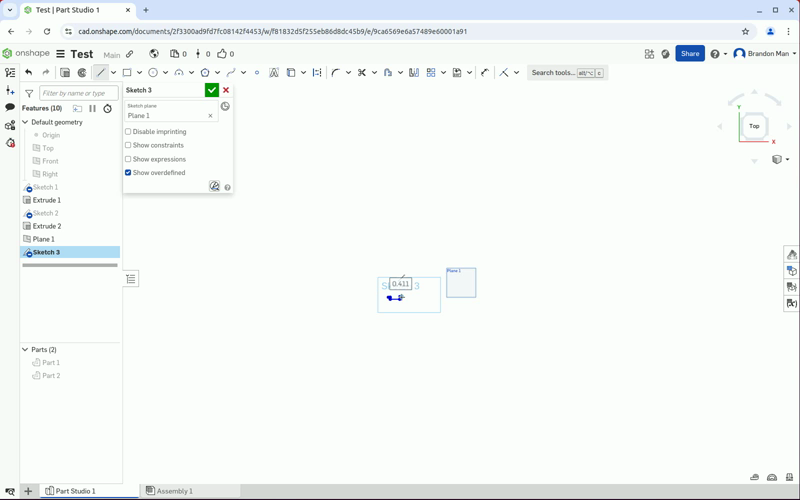
mouse_move(431, 296)
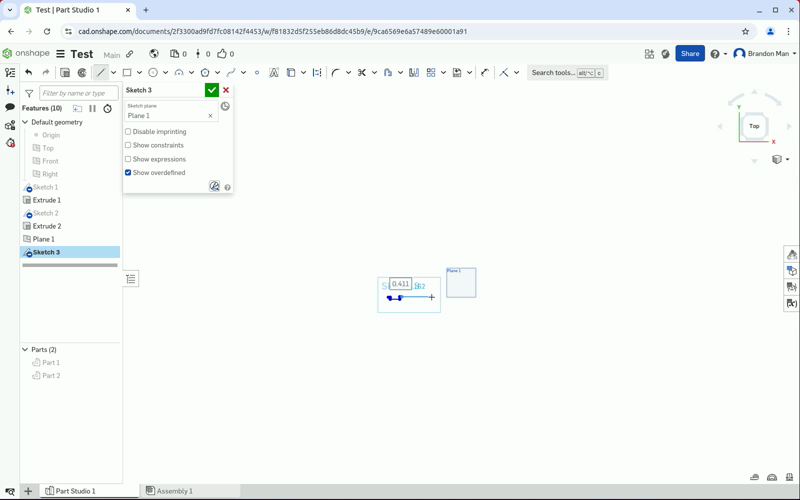
mouse_move(401, 294)
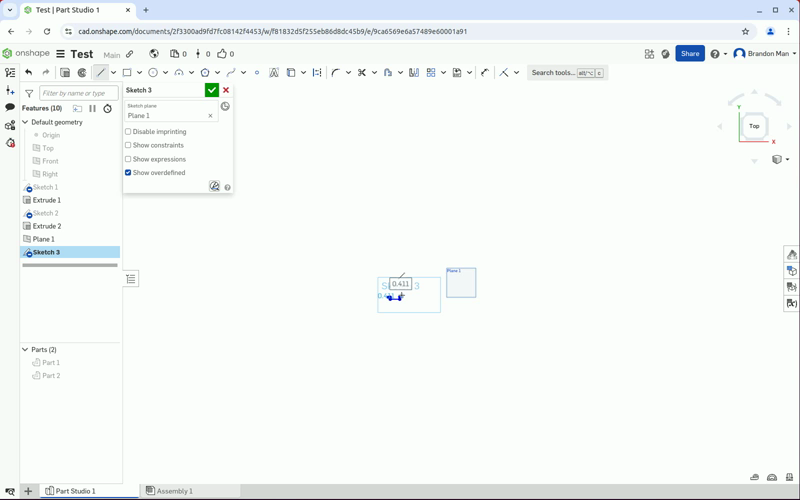
scroll(6)
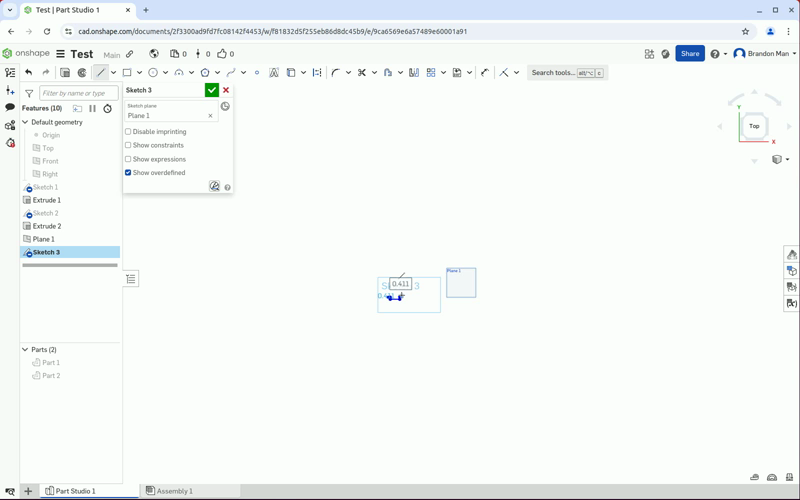
scroll(6)
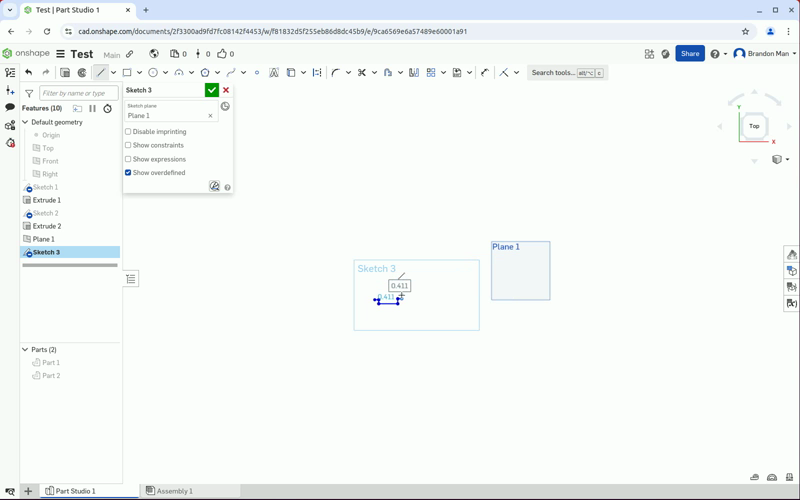
scroll(6)
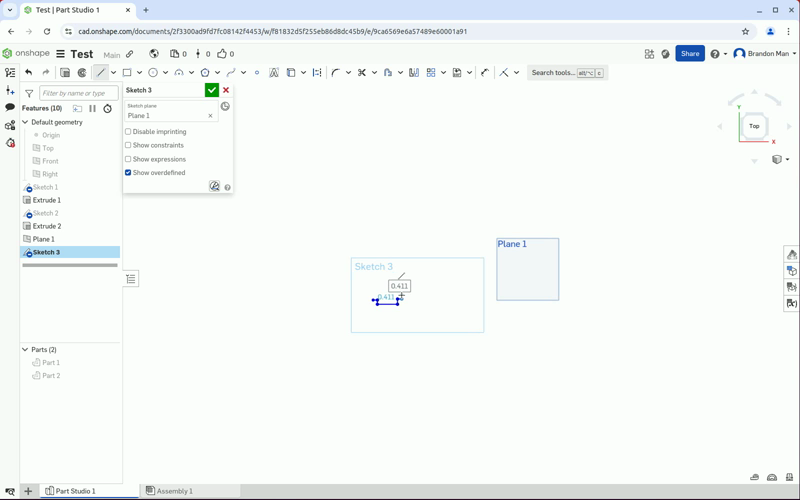
scroll(6)
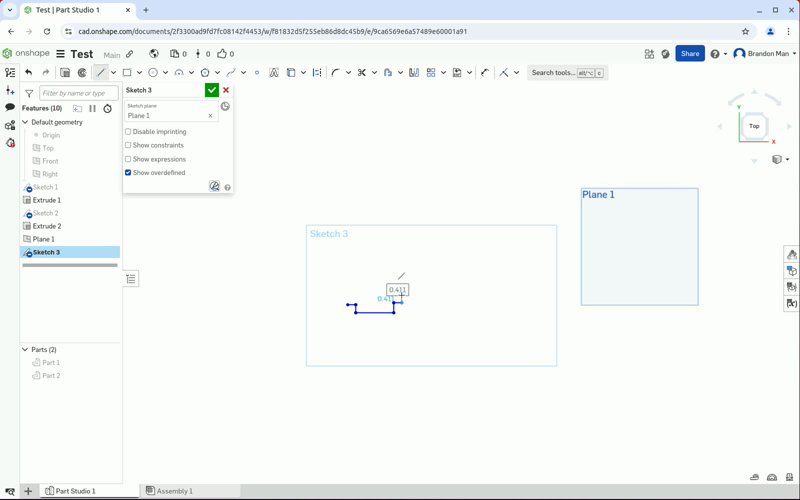
scroll(6)
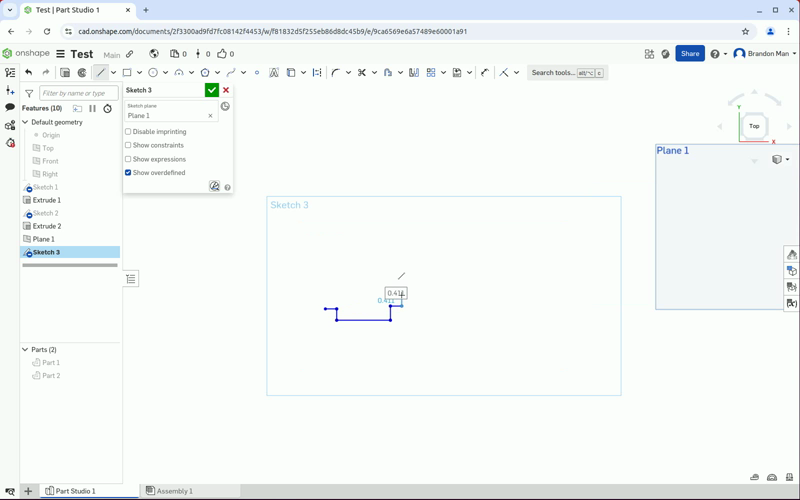
scroll(6)
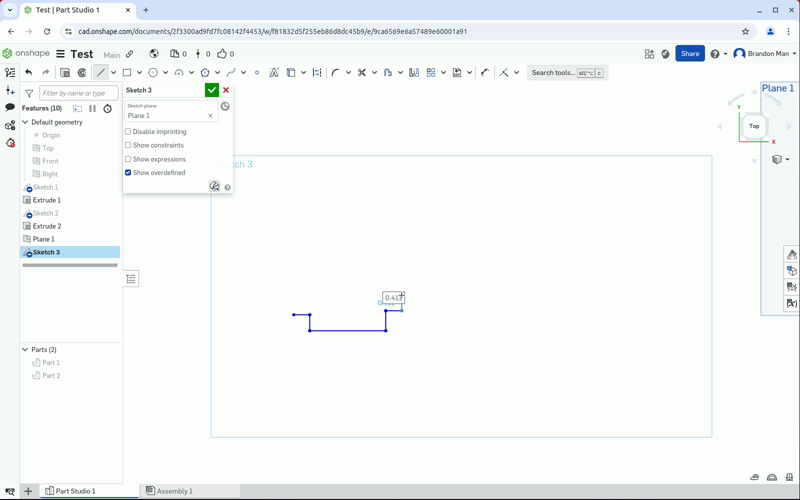
scroll(6)
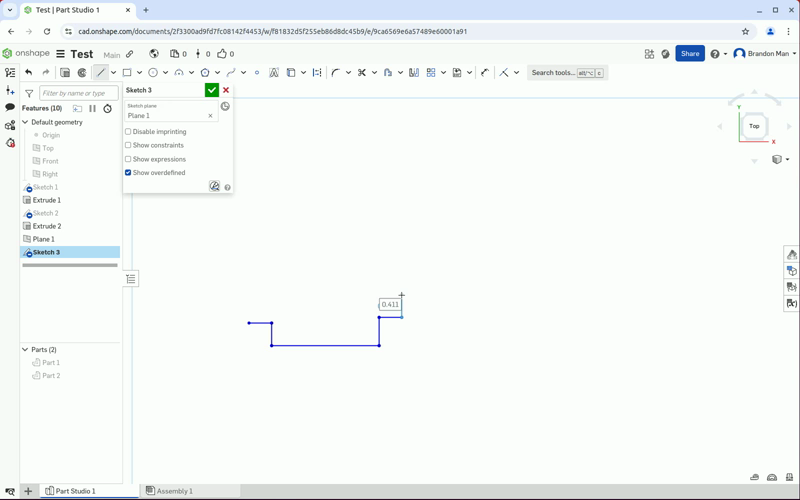
click(401, 294)
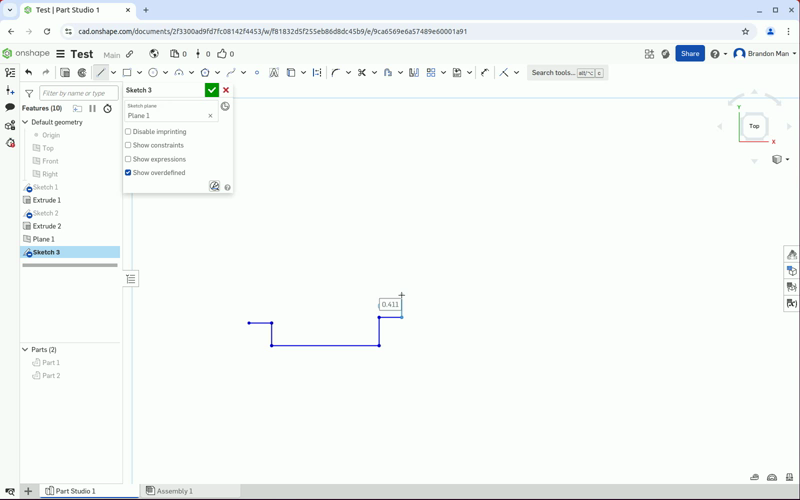
scroll(-6)
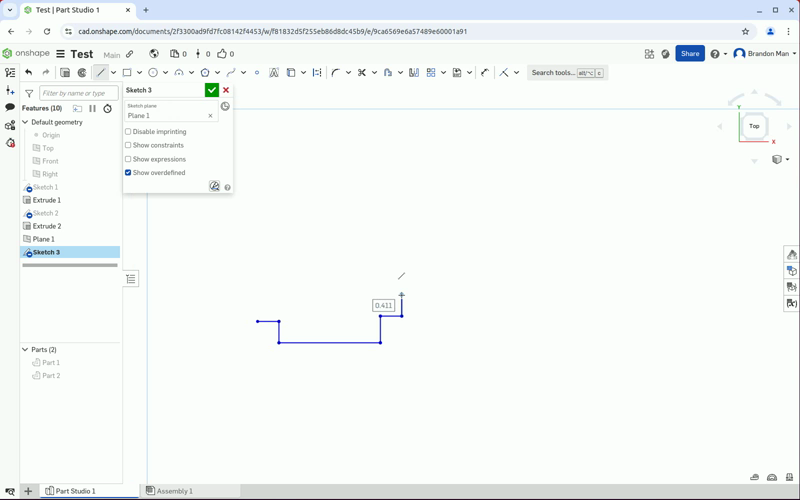
scroll(-6)
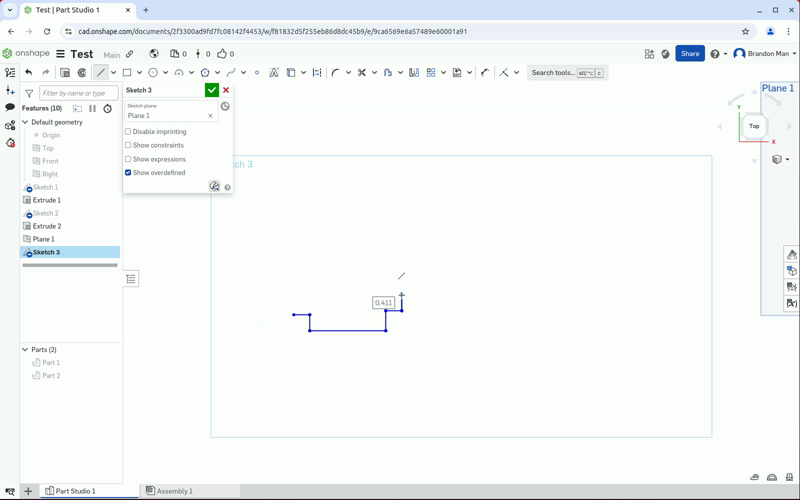
scroll(-6)
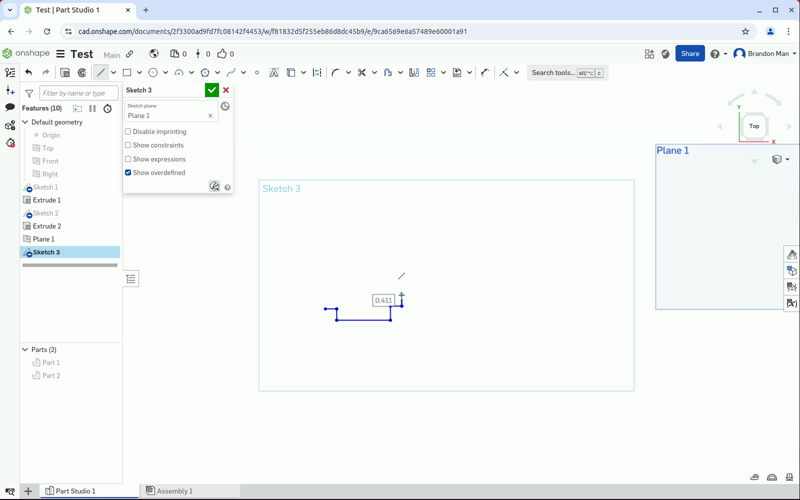
scroll(-6)
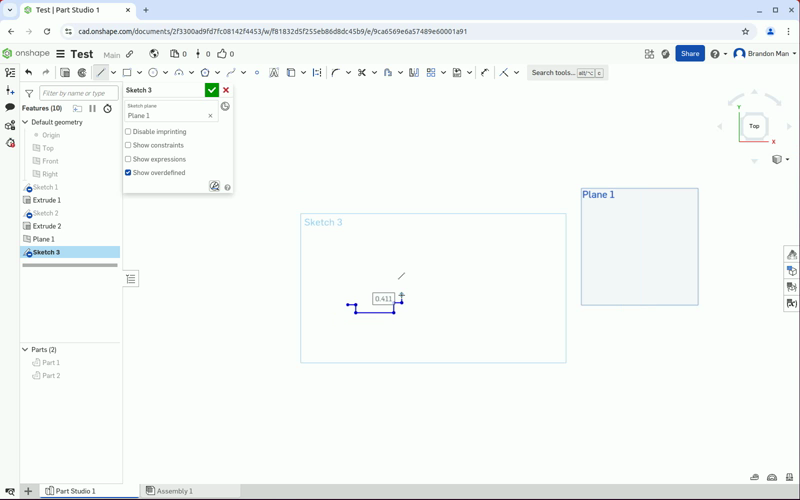
scroll(-6)
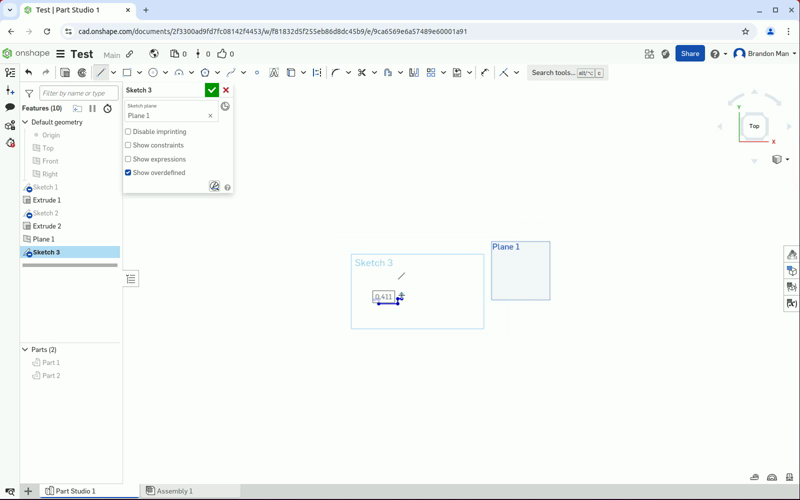
scroll(-6)
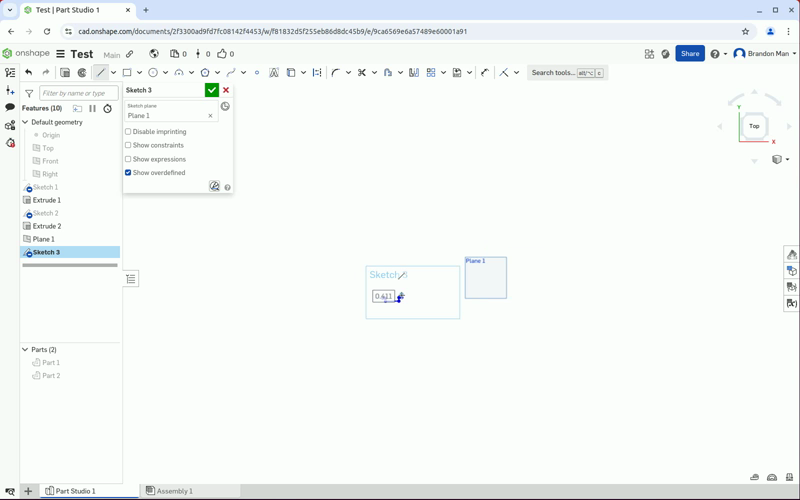
scroll(-6)
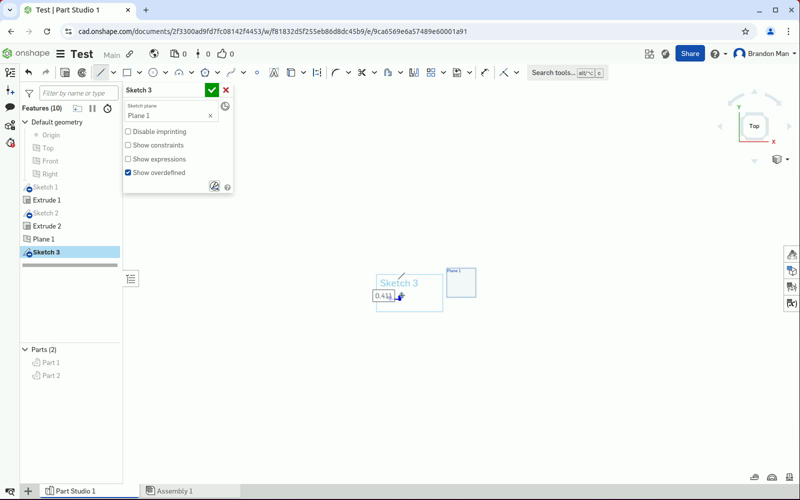
key_up(shift)
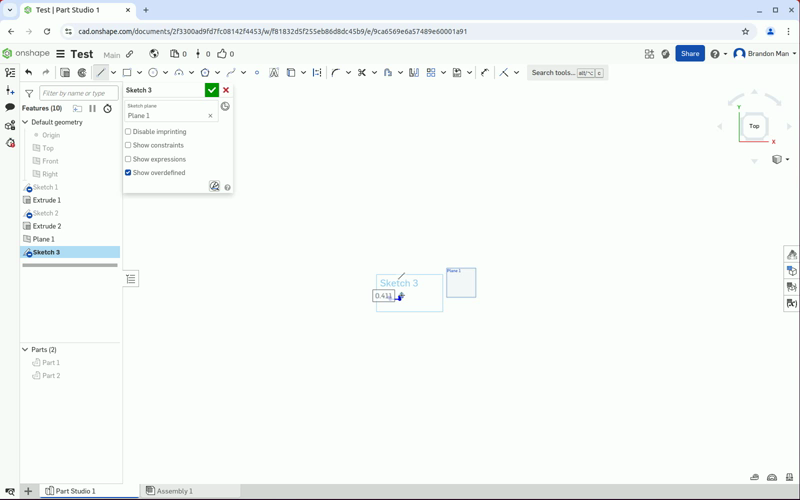
key_down(shift)
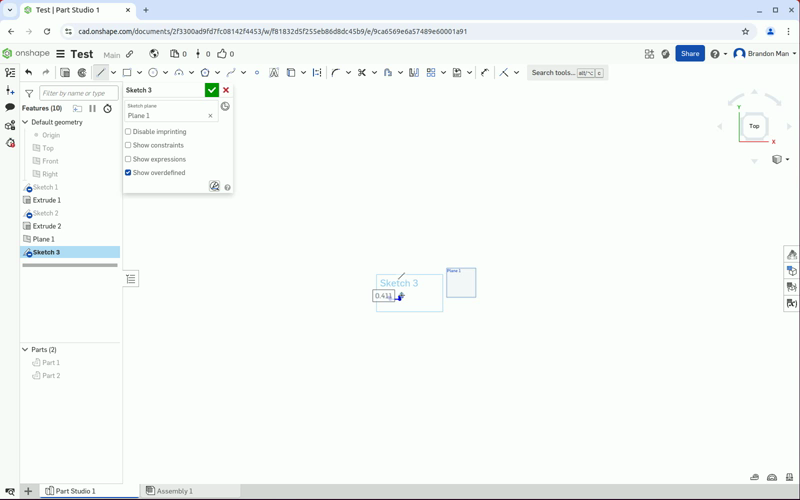
mouse_move(431, 294)
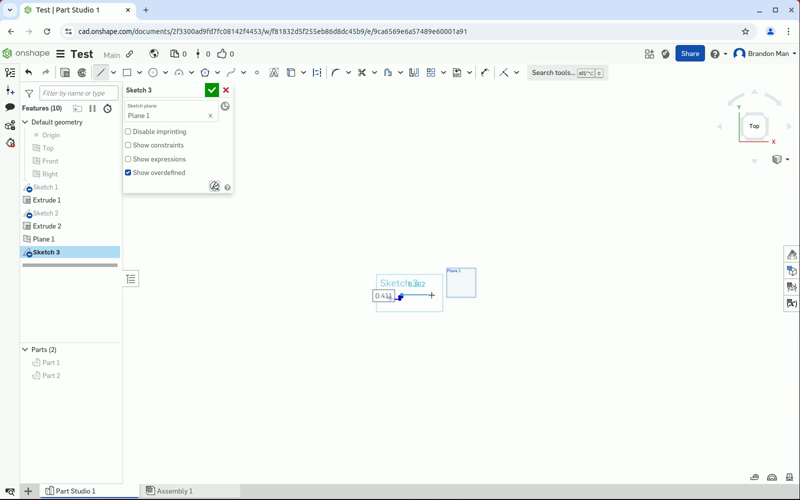
mouse_move(388, 294)
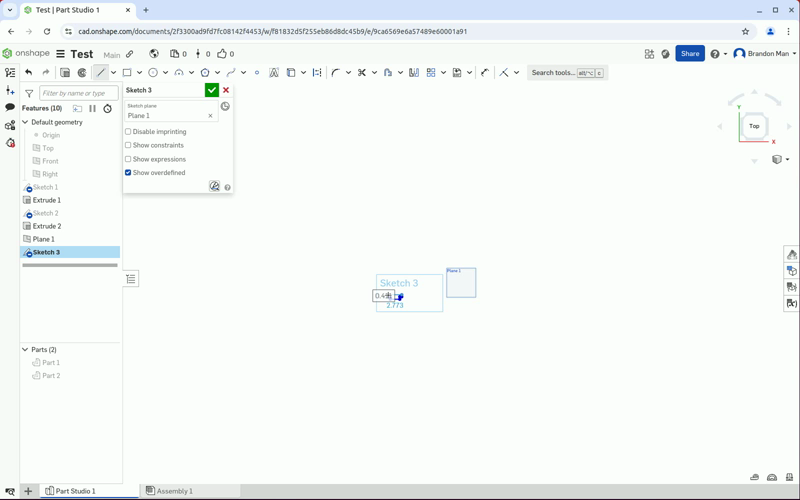
scroll(6)
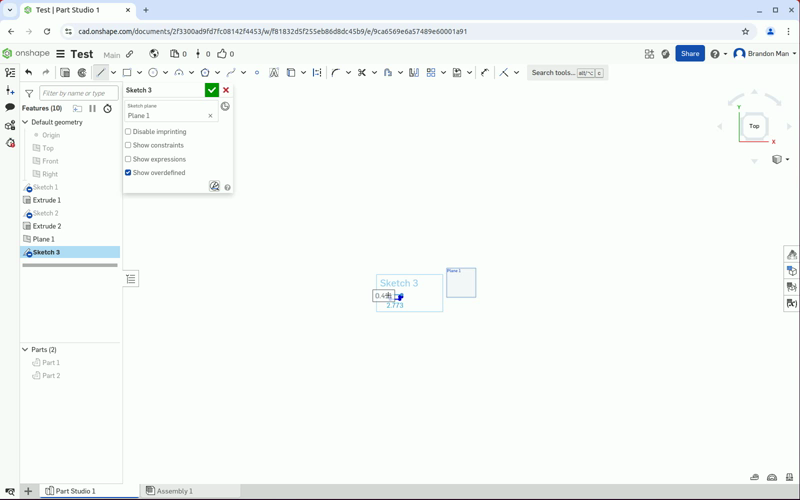
scroll(6)
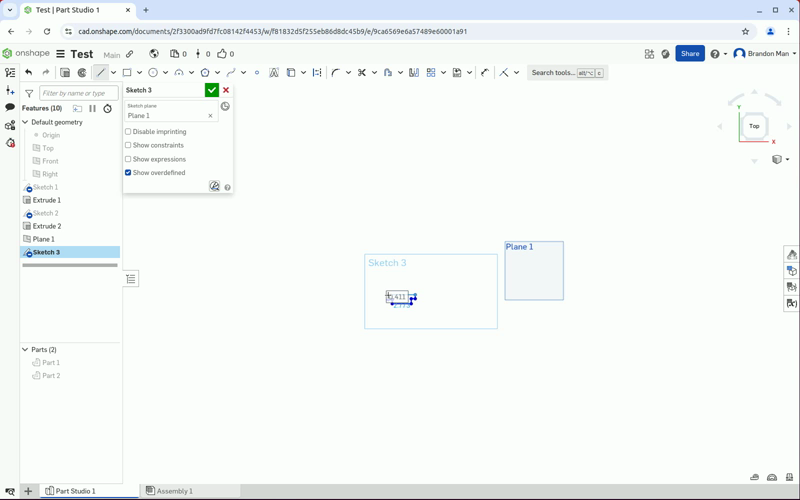
scroll(6)
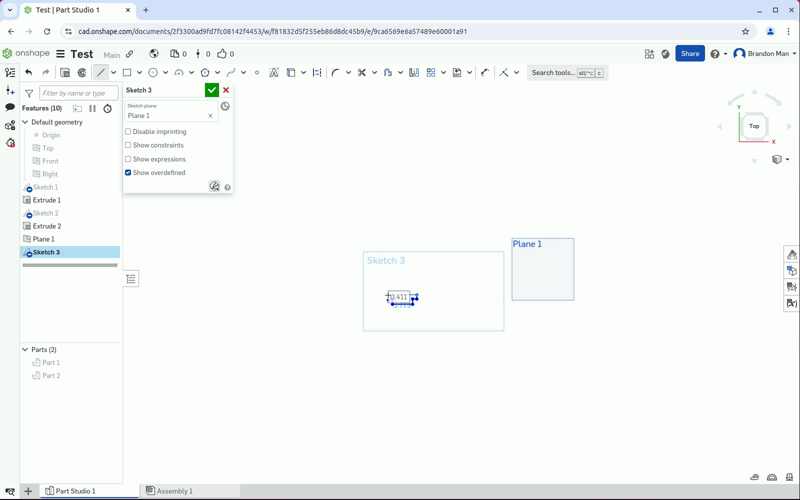
scroll(6)
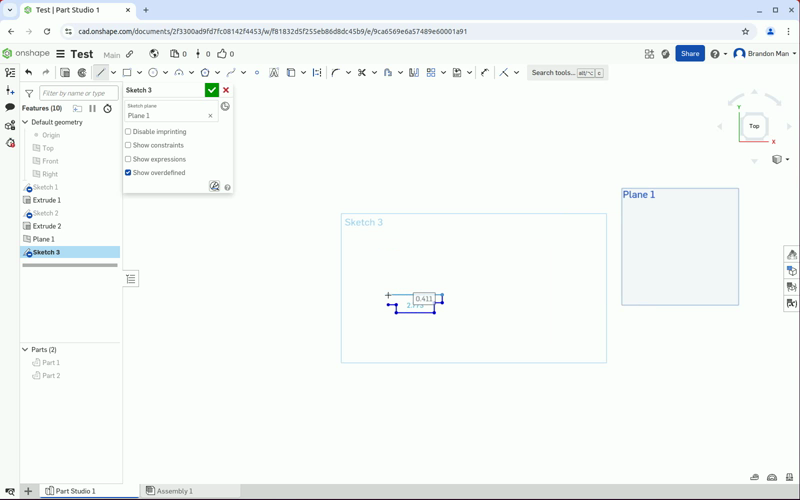
scroll(6)
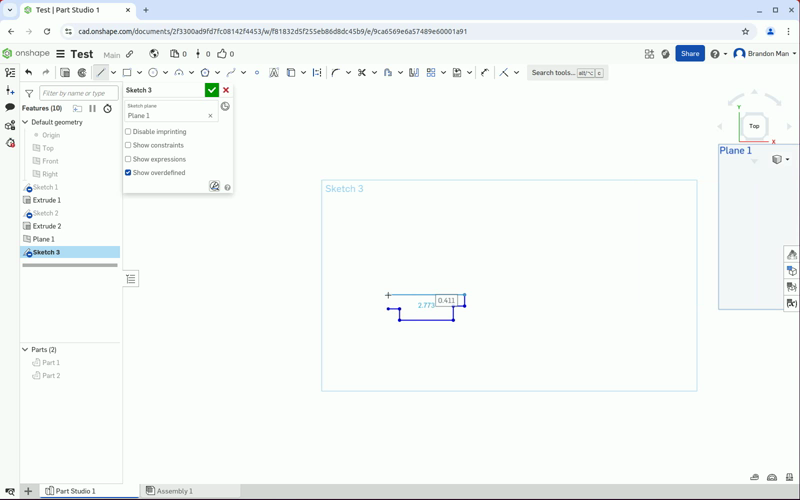
scroll(6)
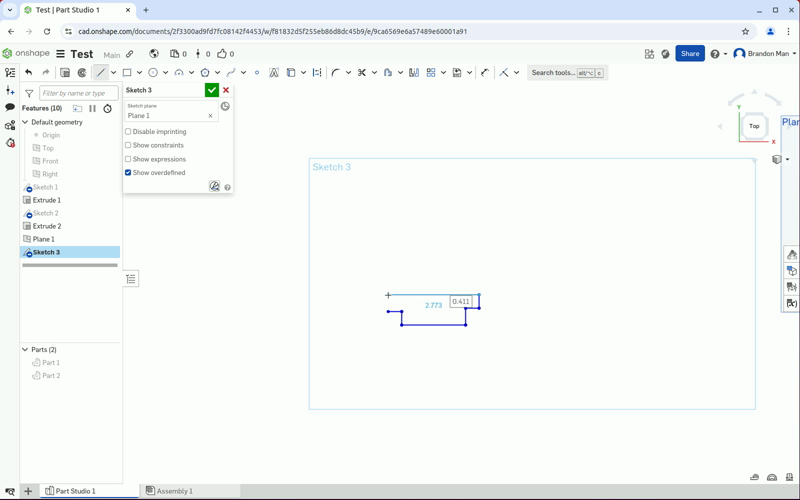
scroll(6)
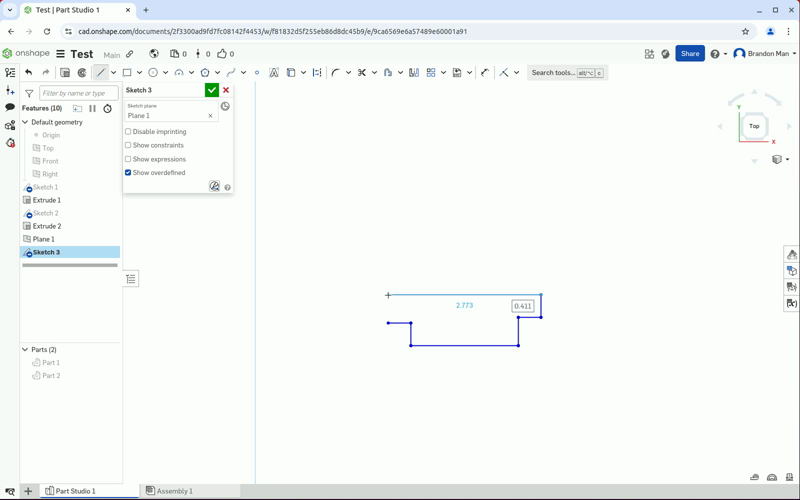
click(388, 294)
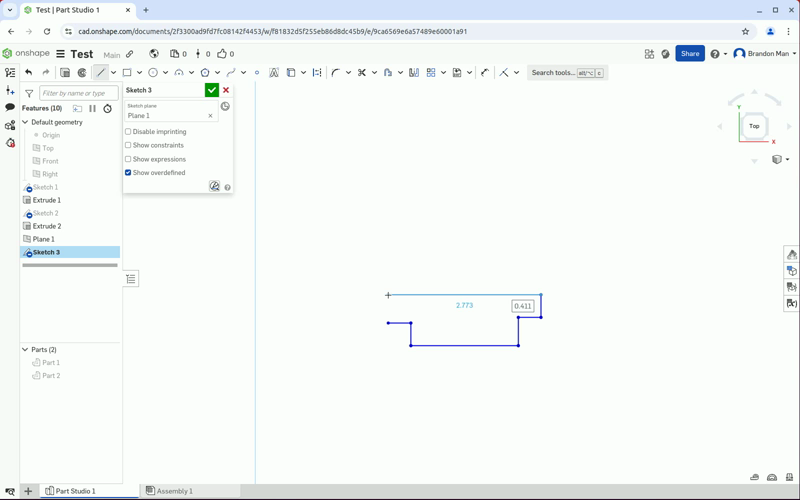
scroll(-6)
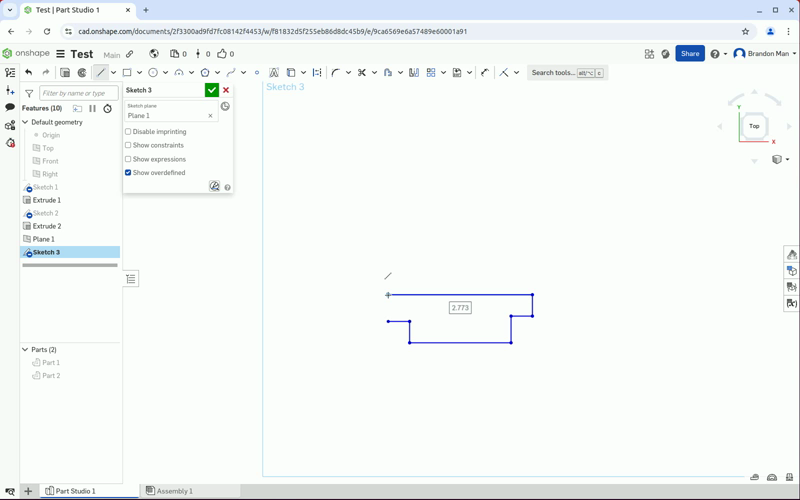
scroll(-6)
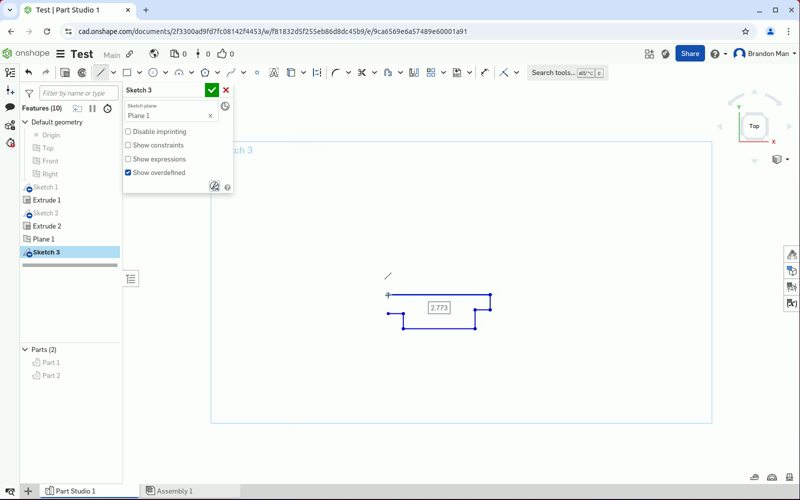
scroll(-6)
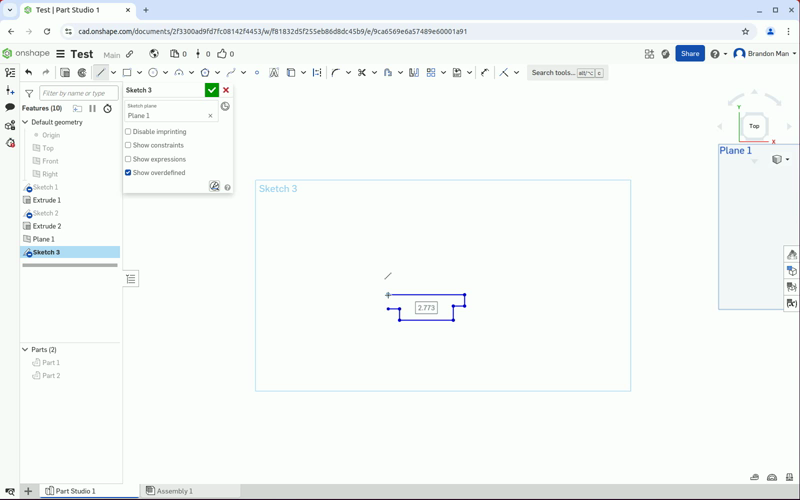
scroll(-6)
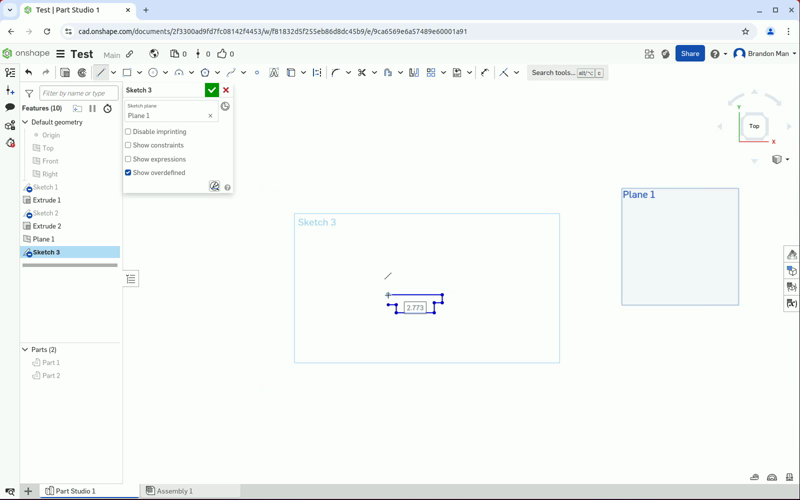
scroll(-6)
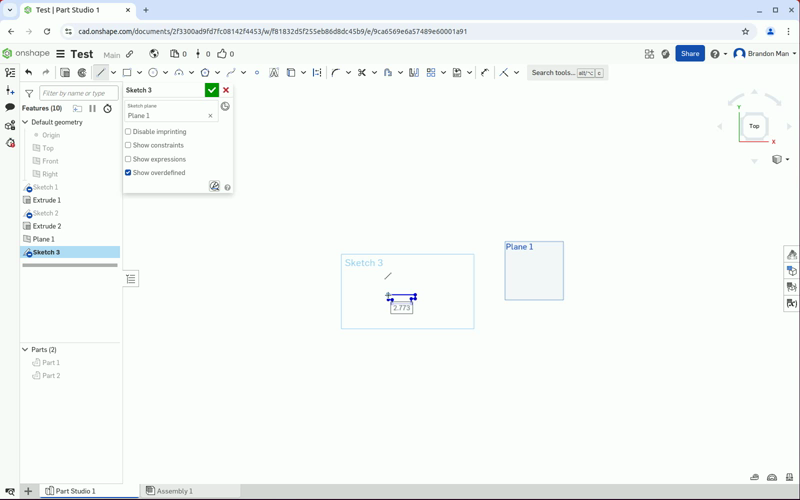
scroll(-6)
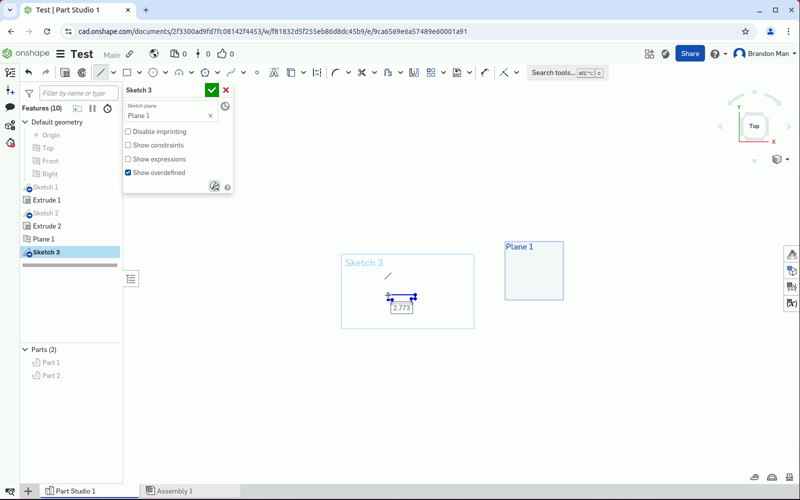
scroll(-6)
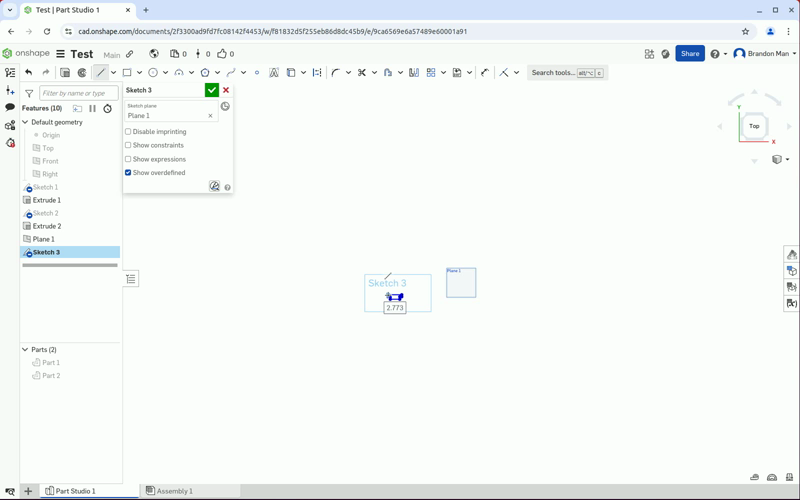
key_up(shift)
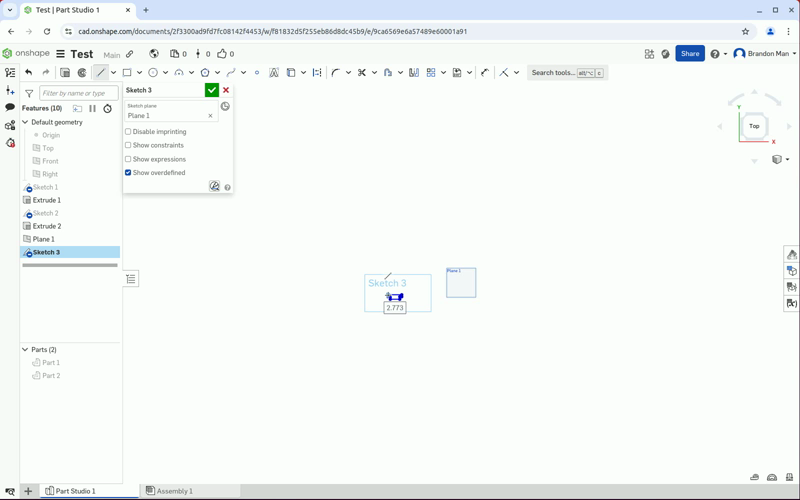
mouse_move(418, 294)
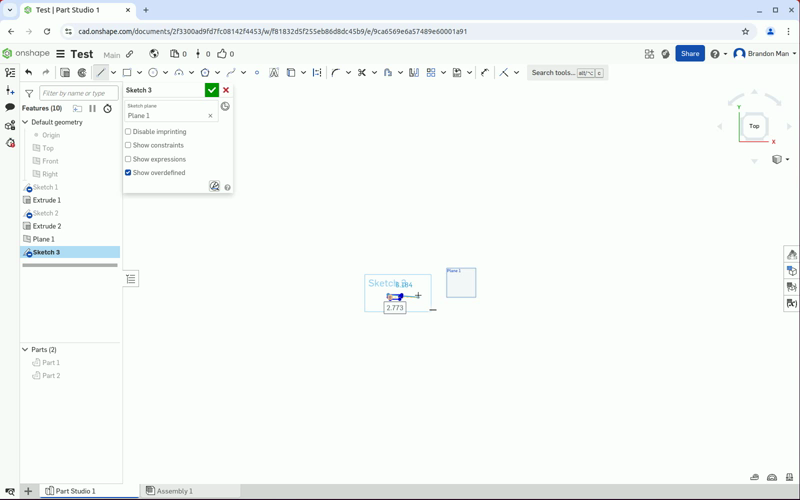
key_down(shift)
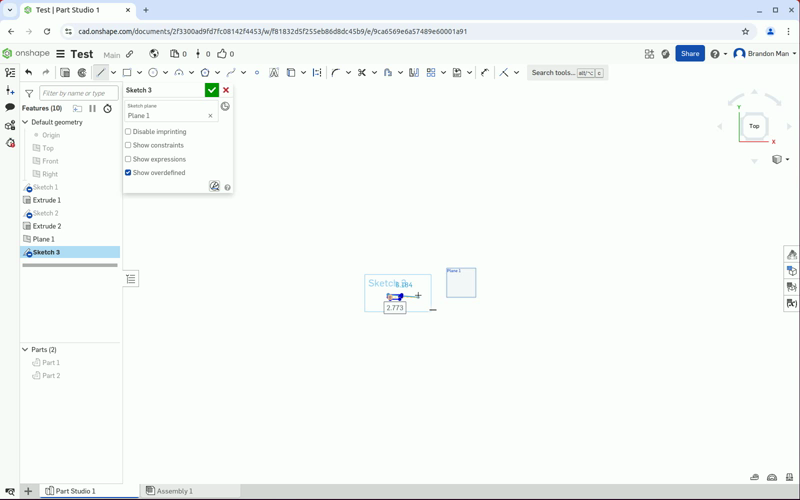
mouse_move(388, 297)
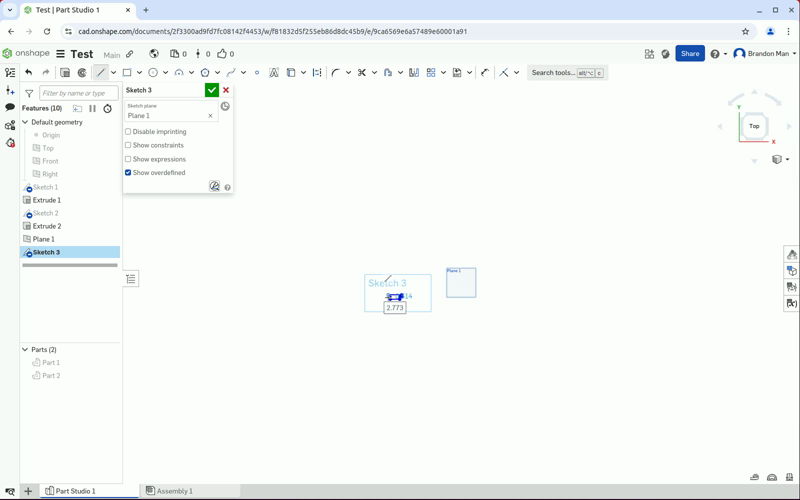
scroll(6)
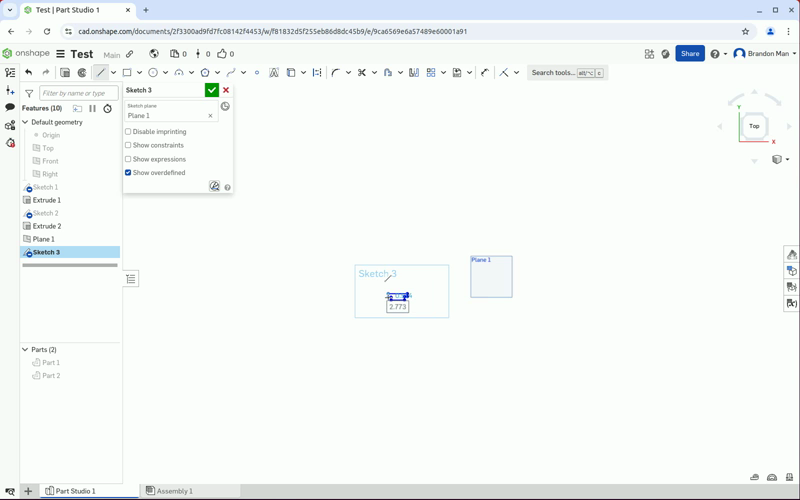
scroll(6)
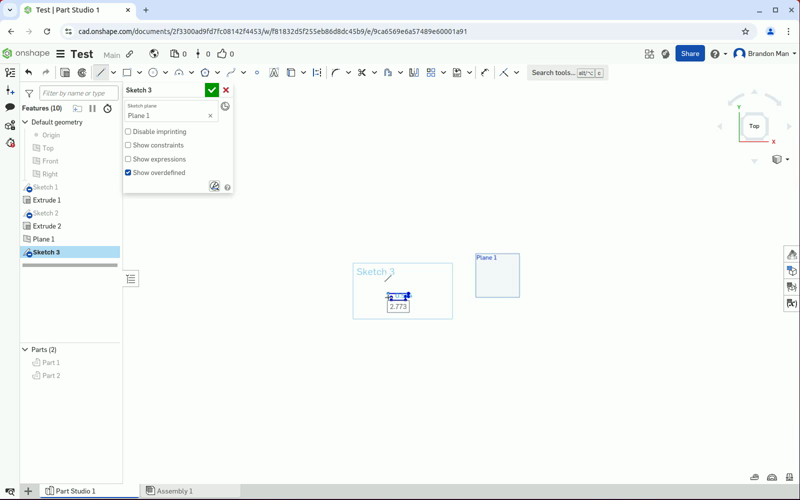
scroll(6)
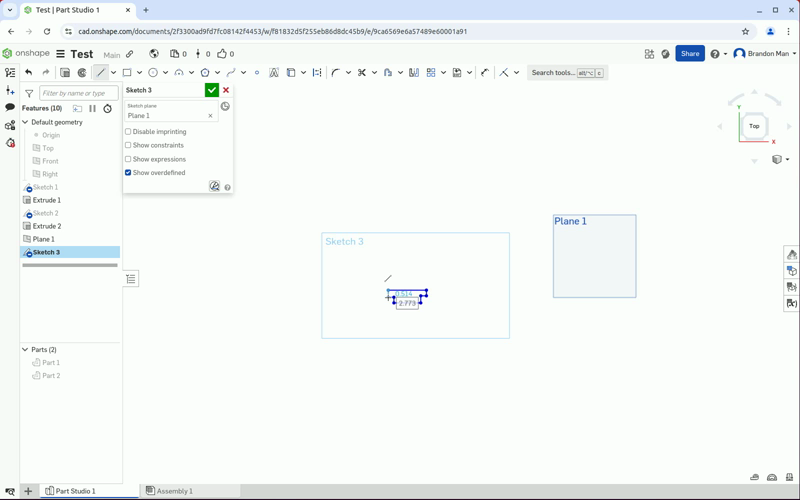
scroll(6)
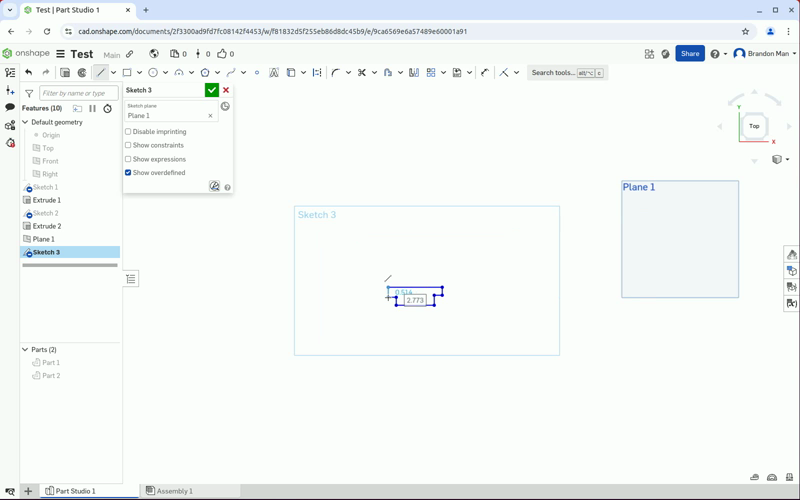
scroll(6)
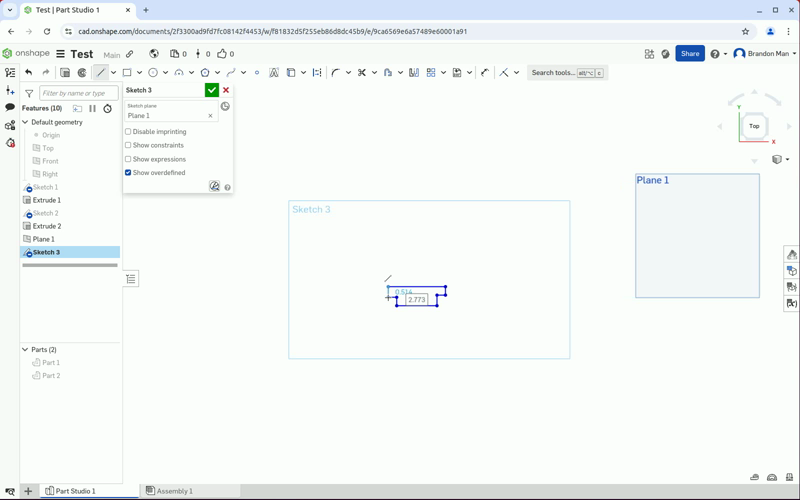
scroll(6)
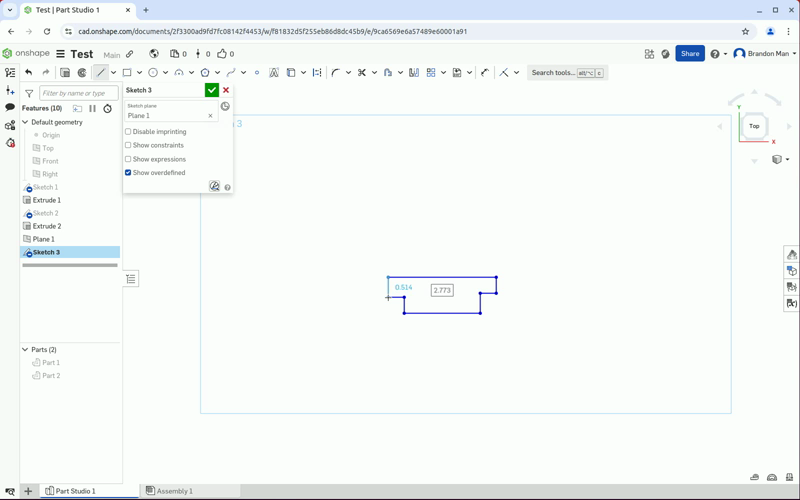
scroll(6)
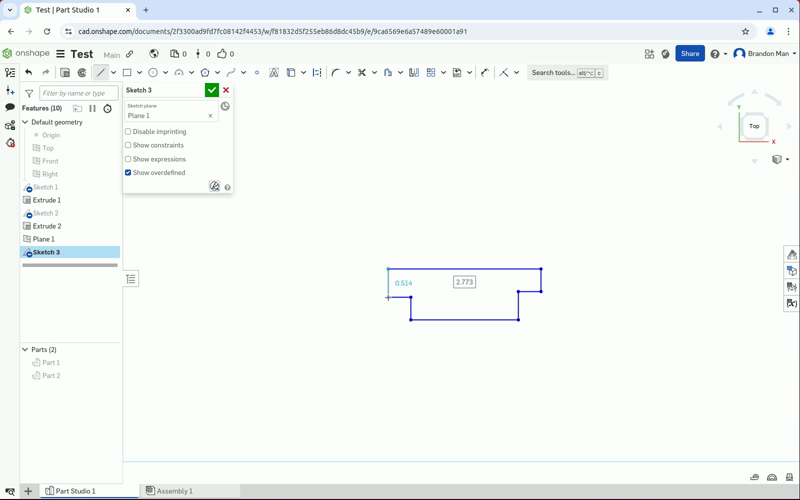
key_up(shift)
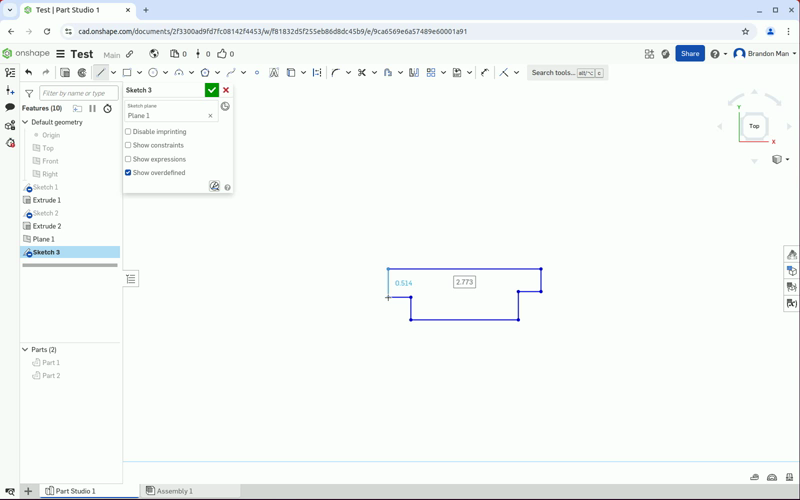
click(388, 297)
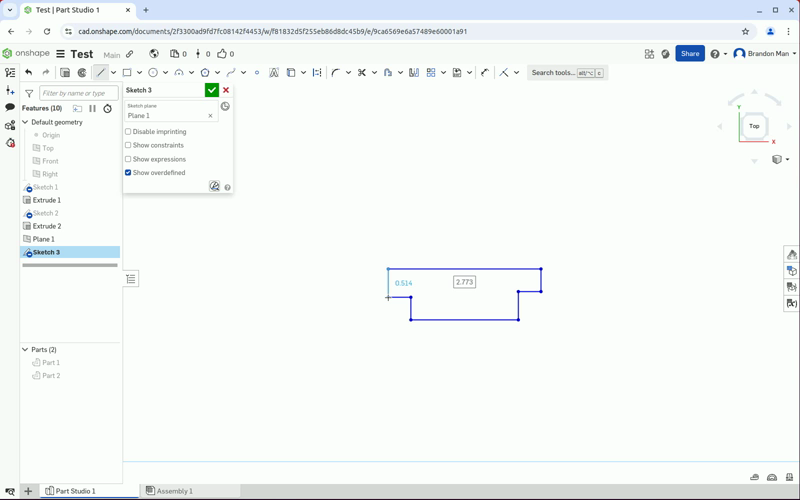
scroll(-6)
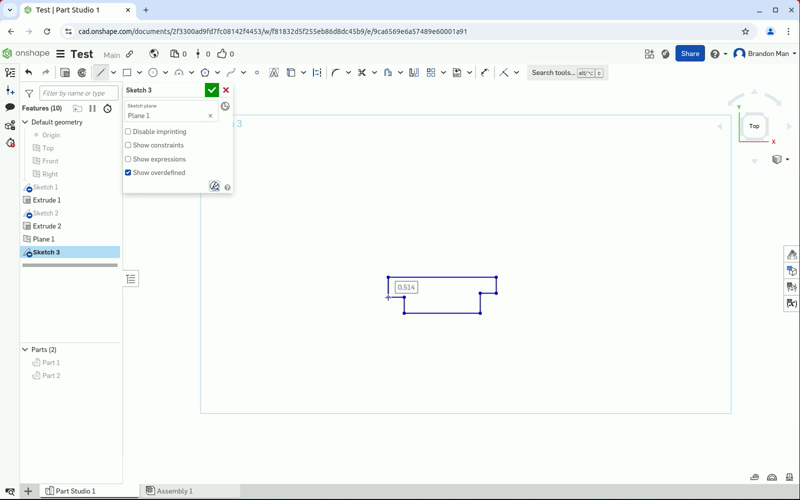
scroll(-6)
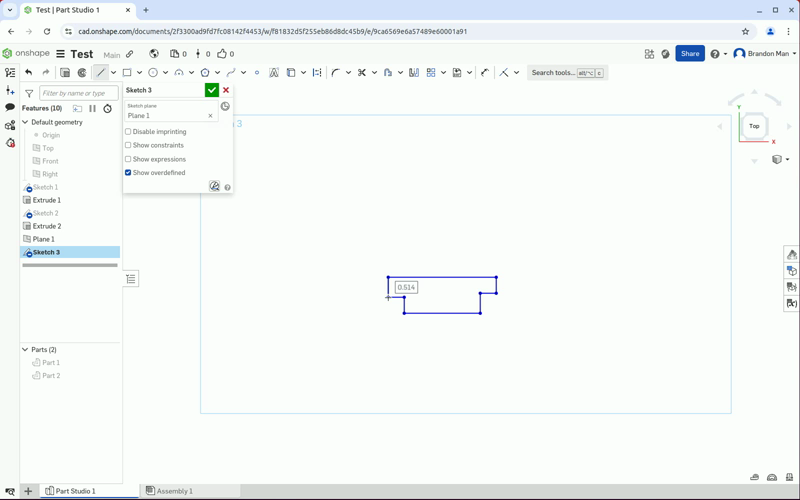
scroll(-6)
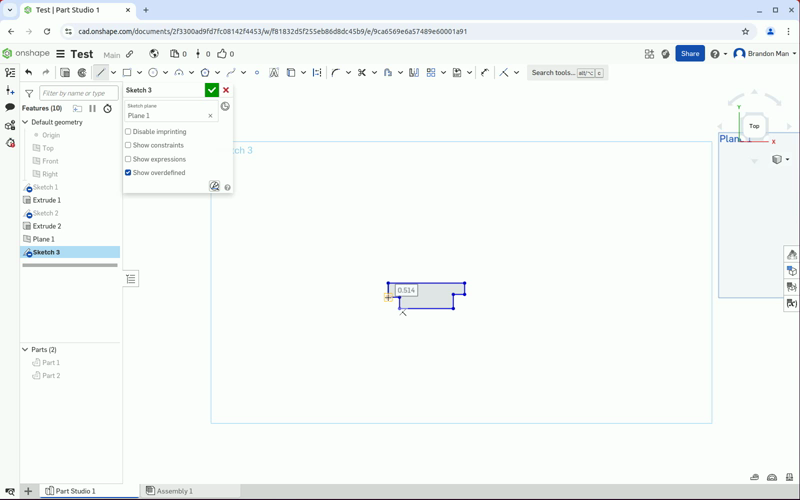
scroll(-6)
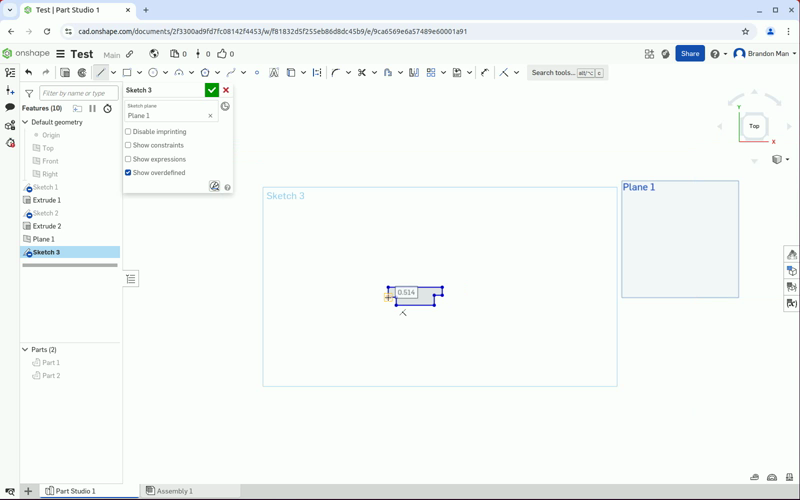
scroll(-6)
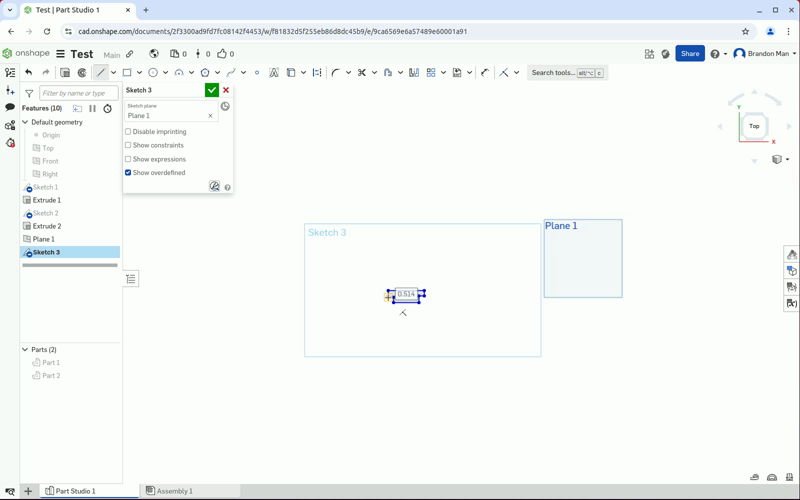
scroll(-6)
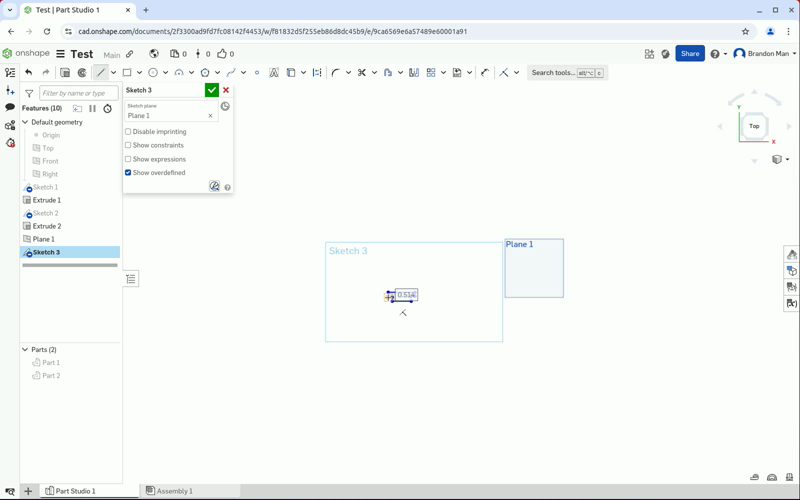
scroll(-6)
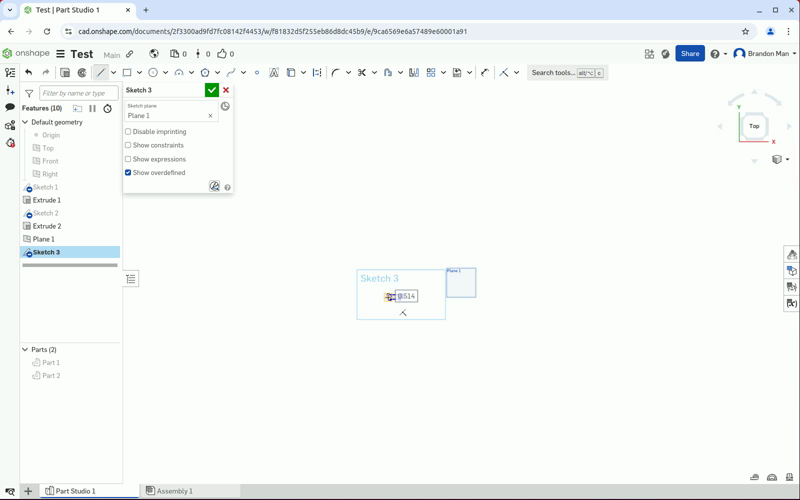
key(esc)
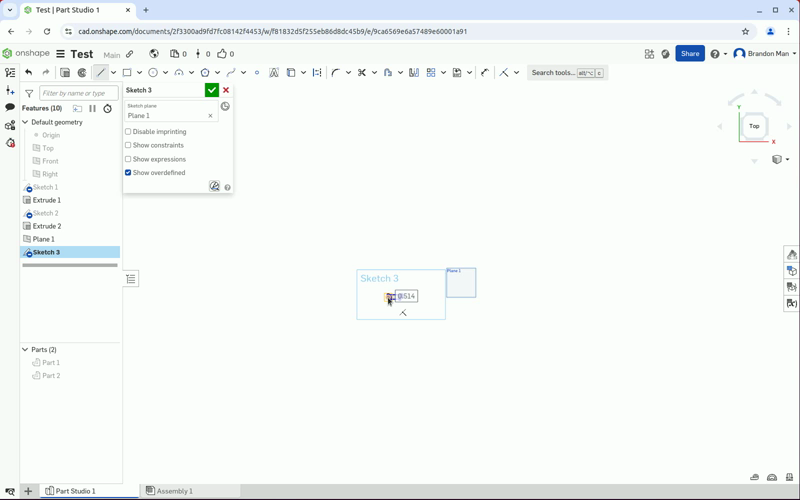
mouse_move(393, 298)
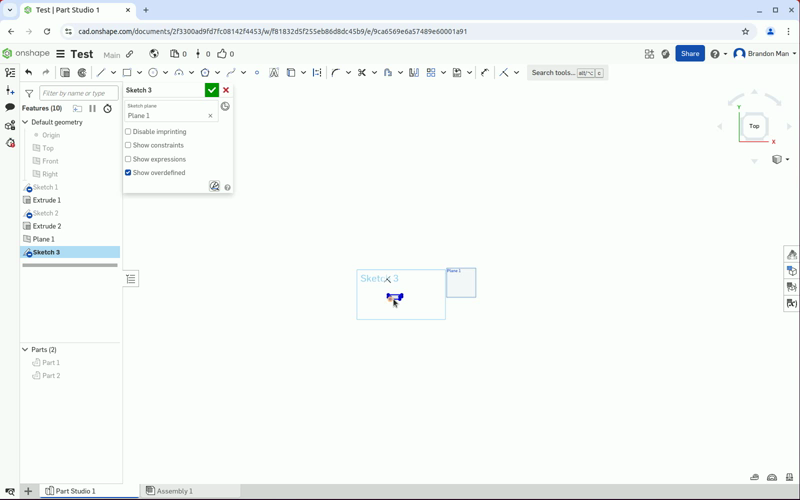
scroll(6)
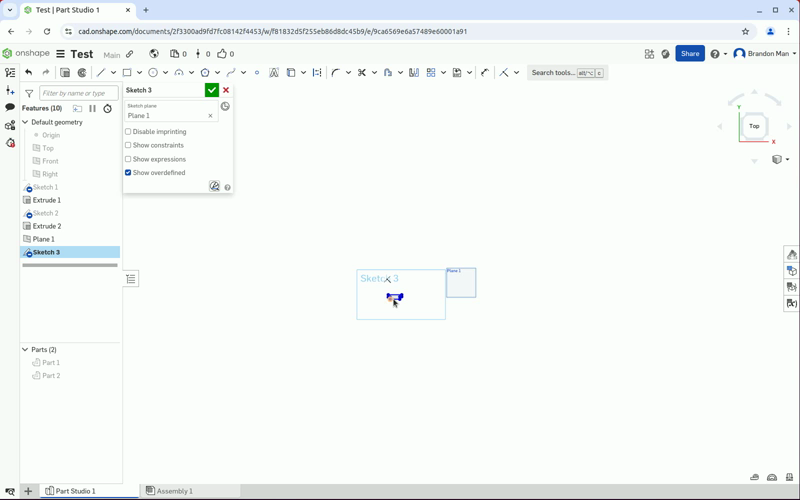
scroll(6)
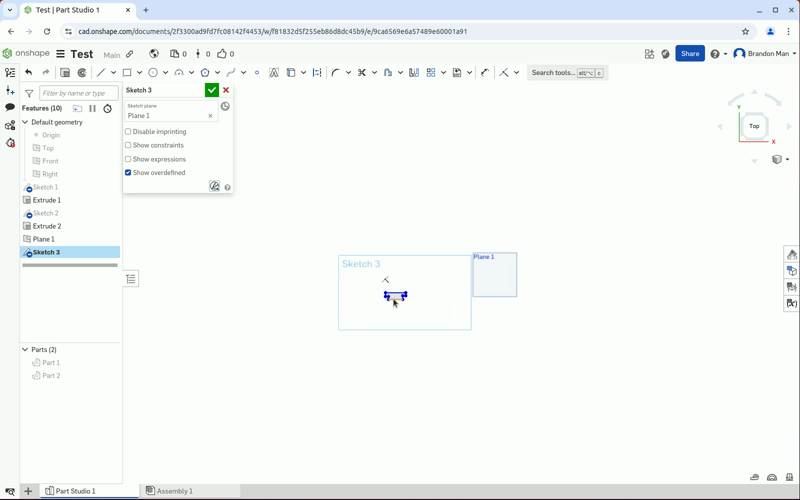
scroll(6)
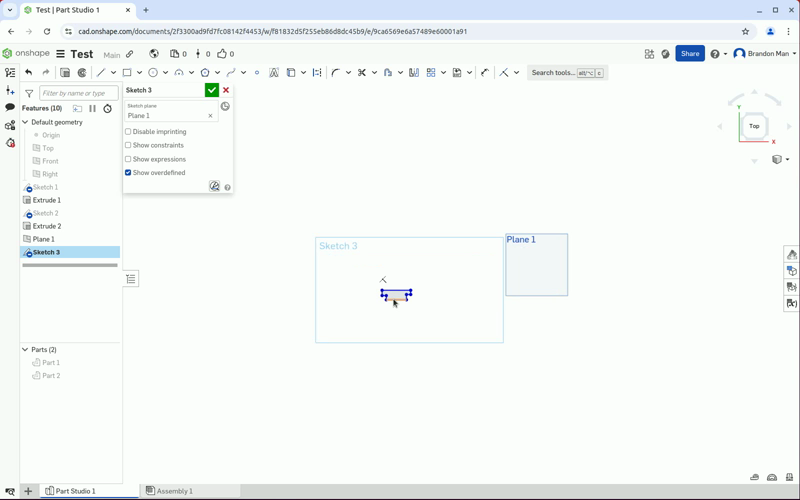
scroll(6)
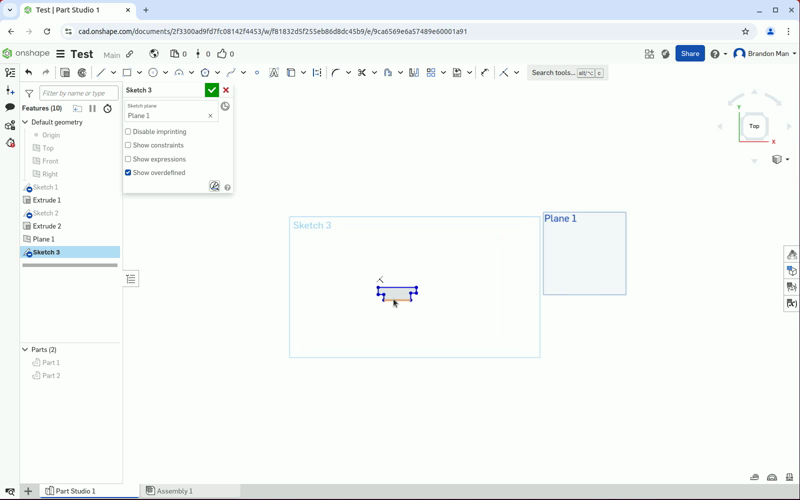
scroll(6)
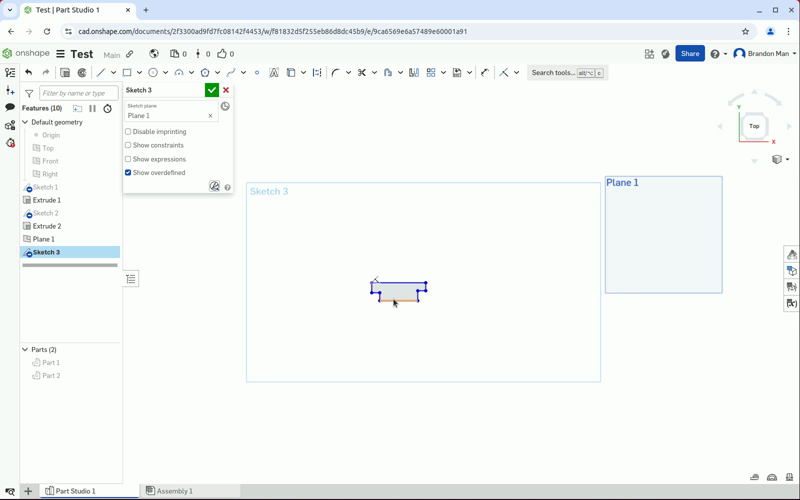
scroll(6)
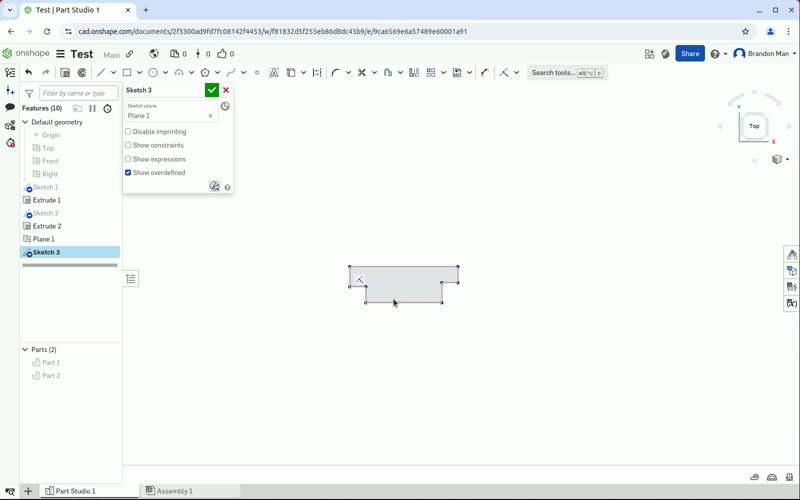
scroll(6)
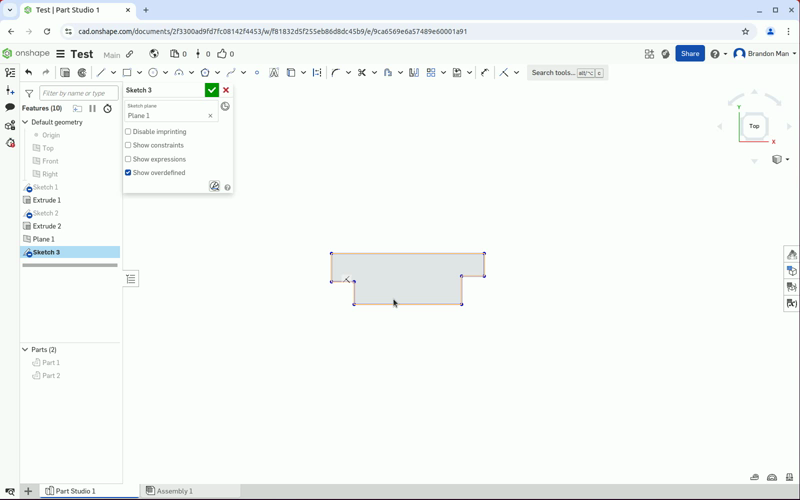
click(393, 298)
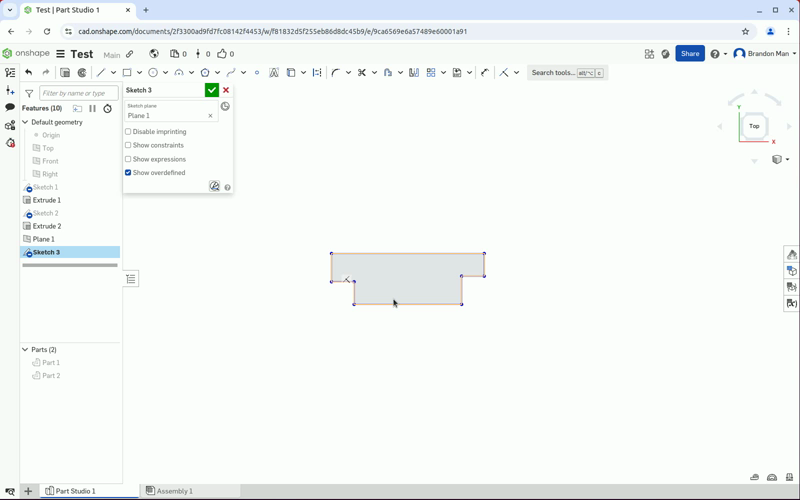
scroll(-6)
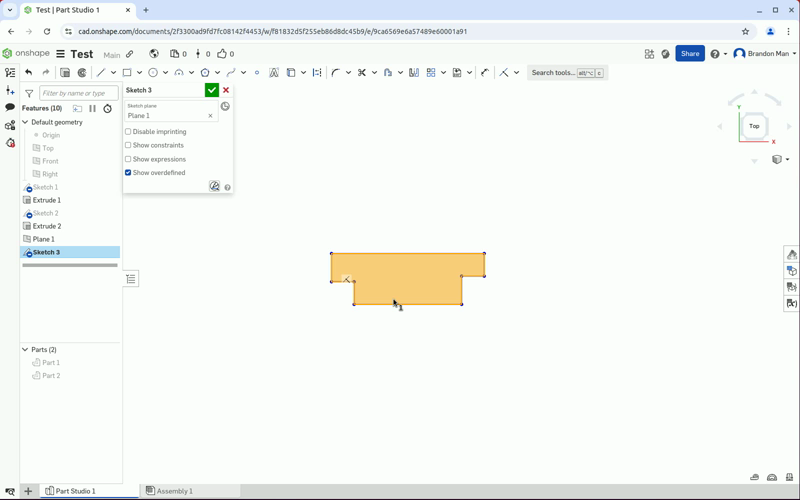
scroll(-6)
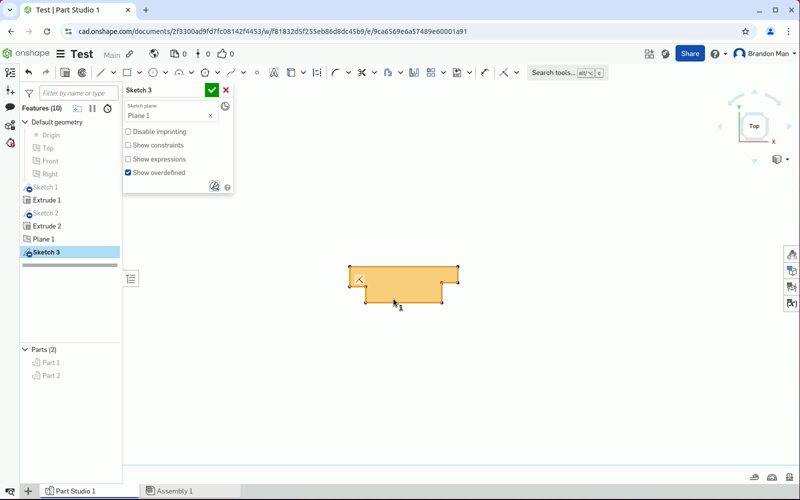
scroll(-6)
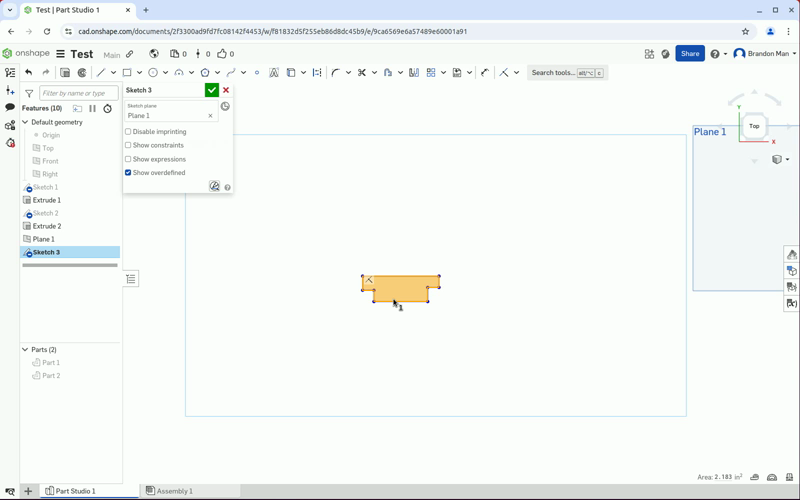
scroll(-6)
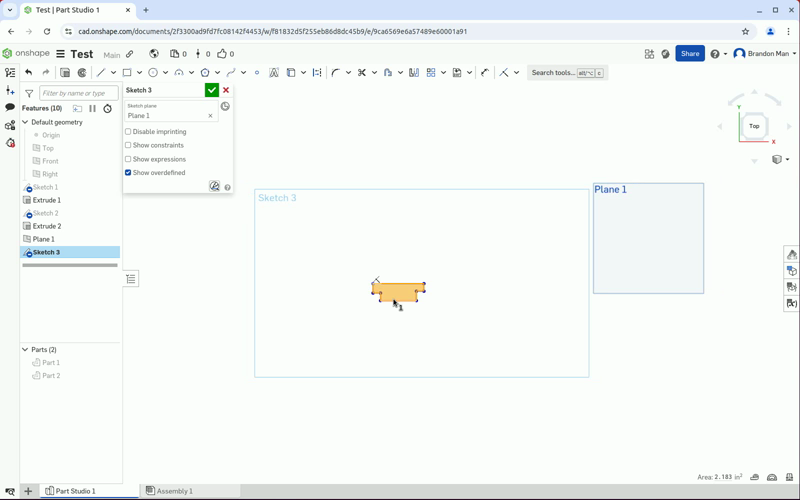
scroll(-6)
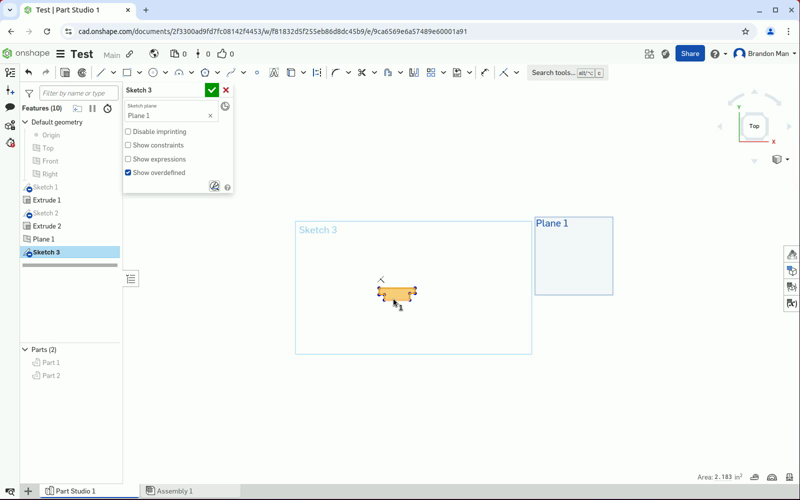
scroll(-6)
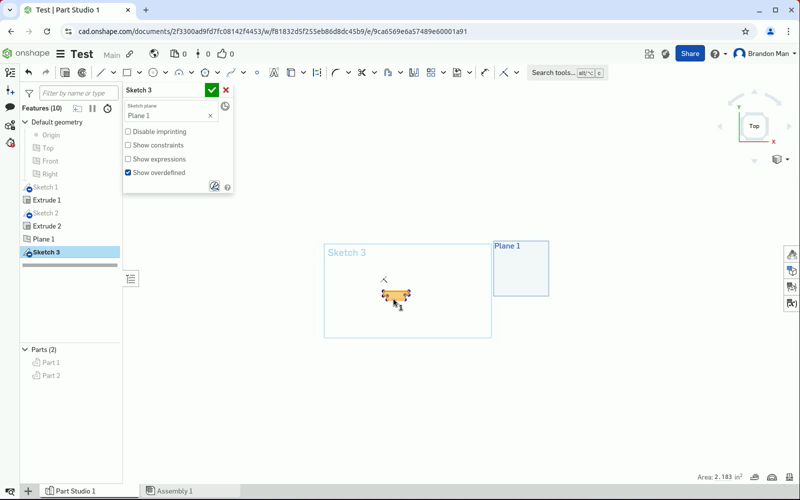
scroll(-6)
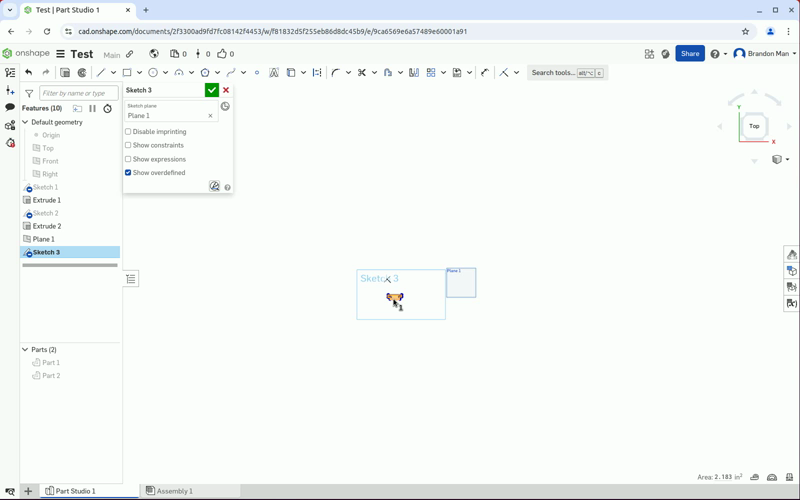
mouse_move(73, 352)
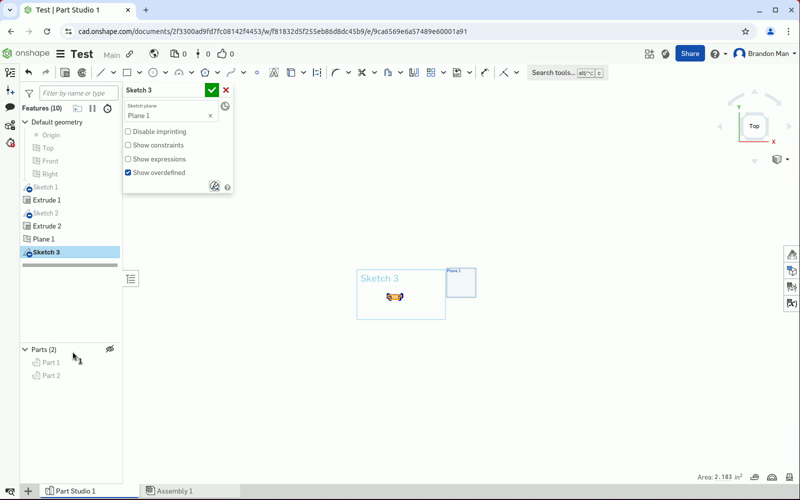
key(shift+y)
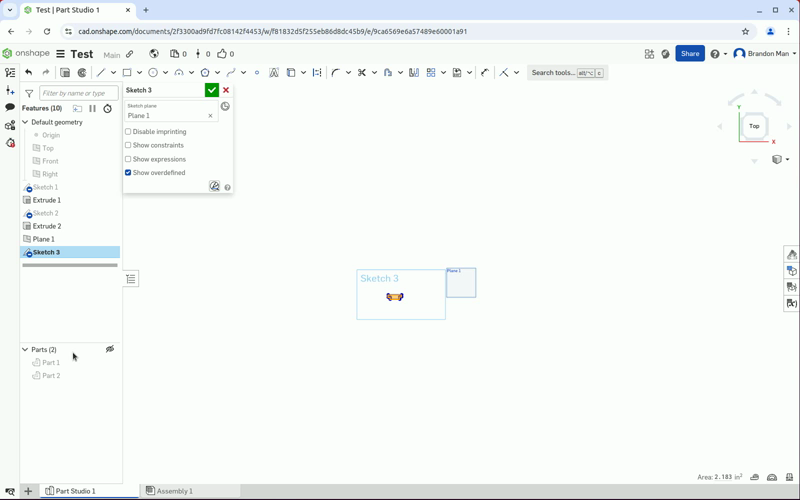
key(shift+e)
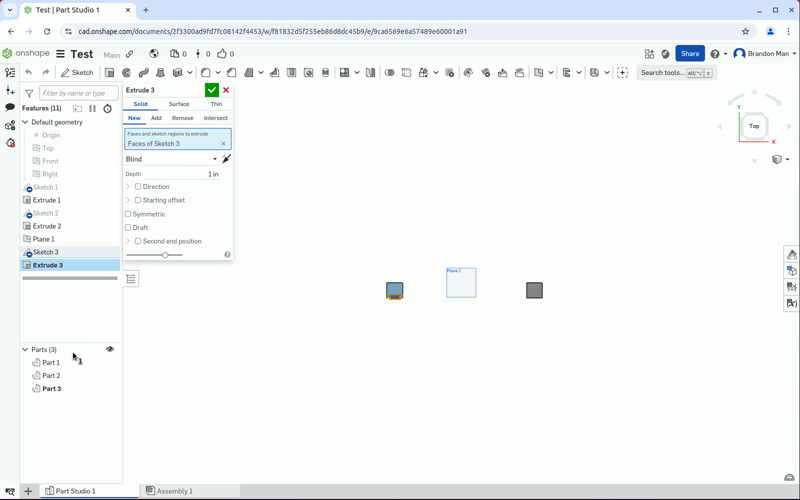
mouse_move(143, 106)
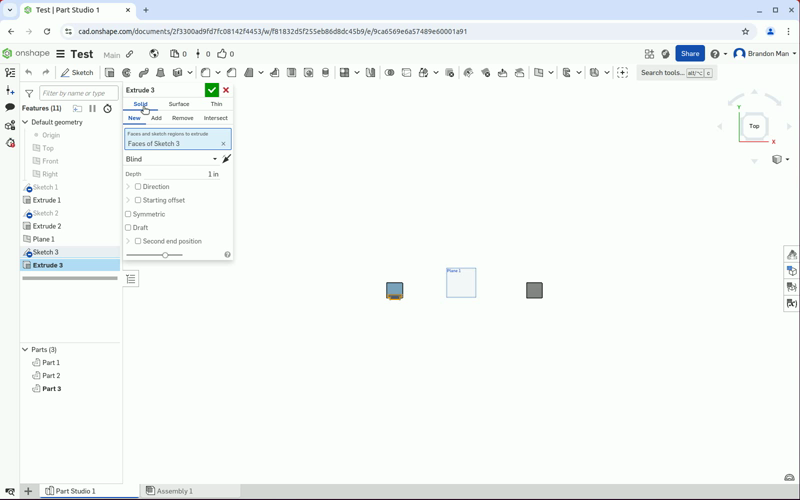
click(143, 106)
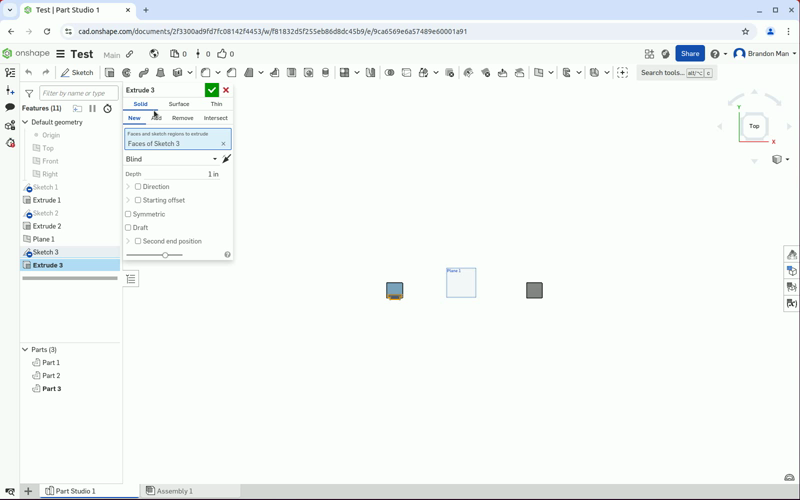
mouse_move(186, 120)
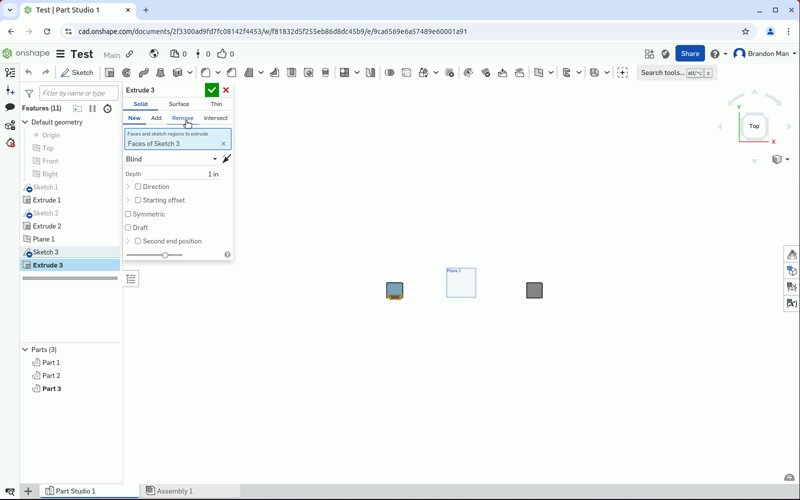
click(186, 120)
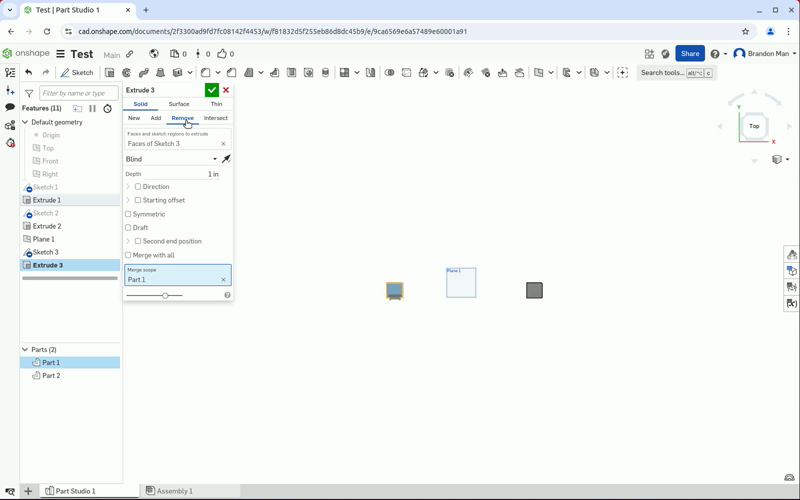
key(tab, 4)
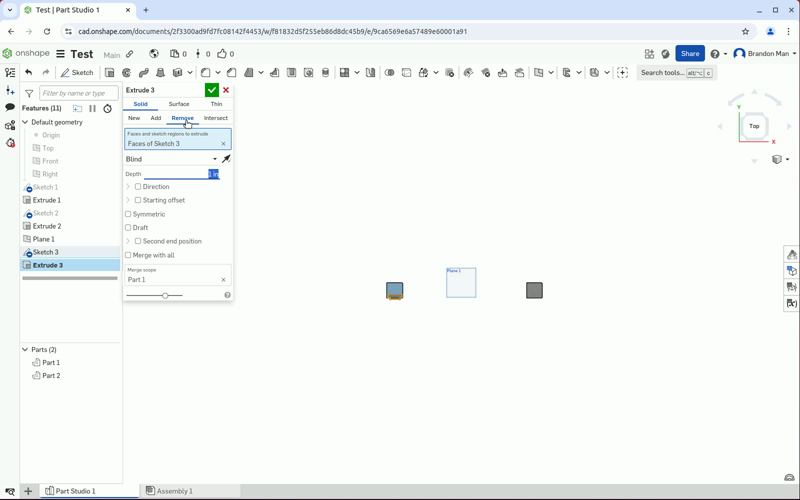
text(27.922)
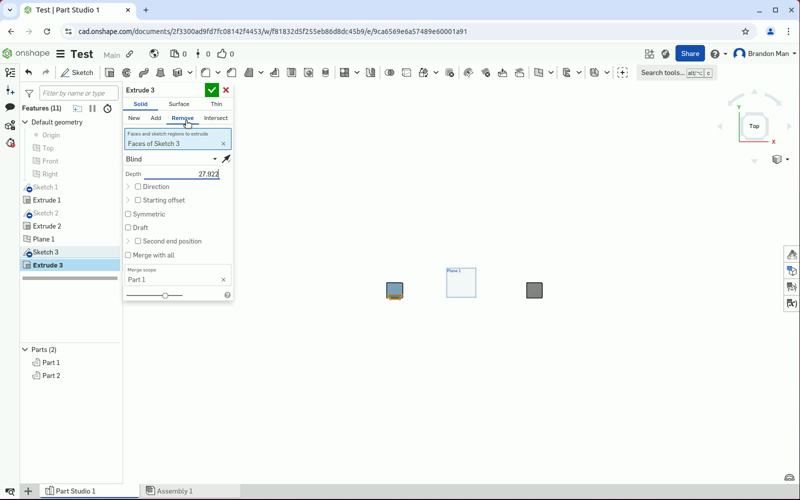
key(tab, 6)
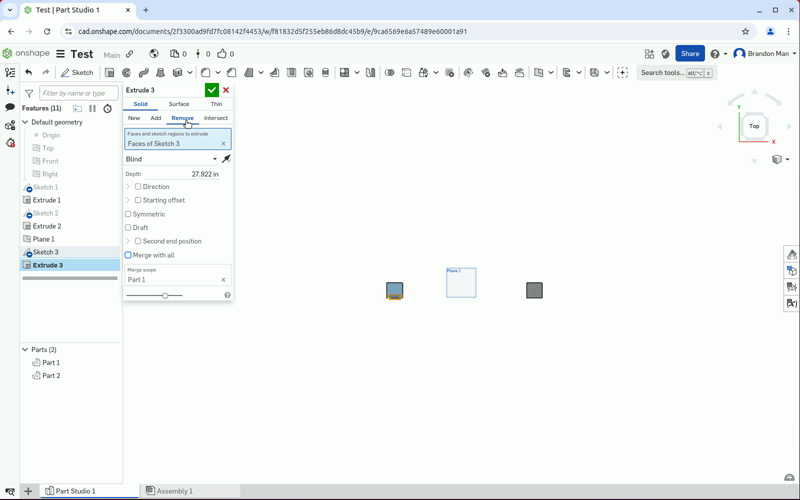
key(space)
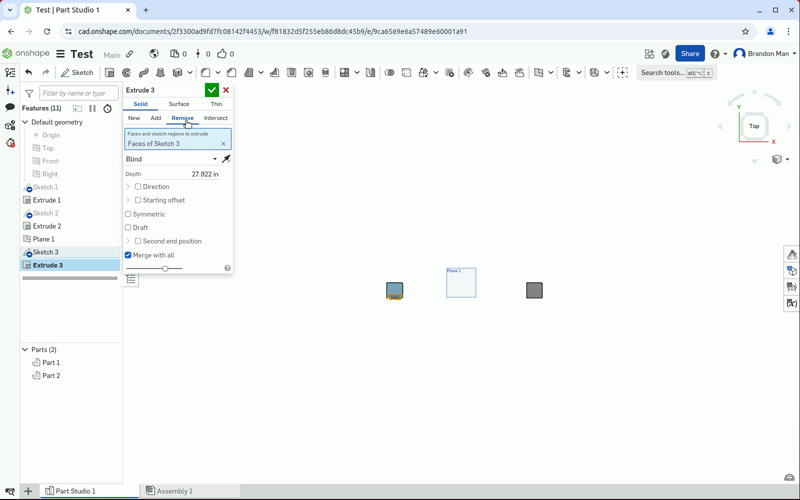
key(enter)
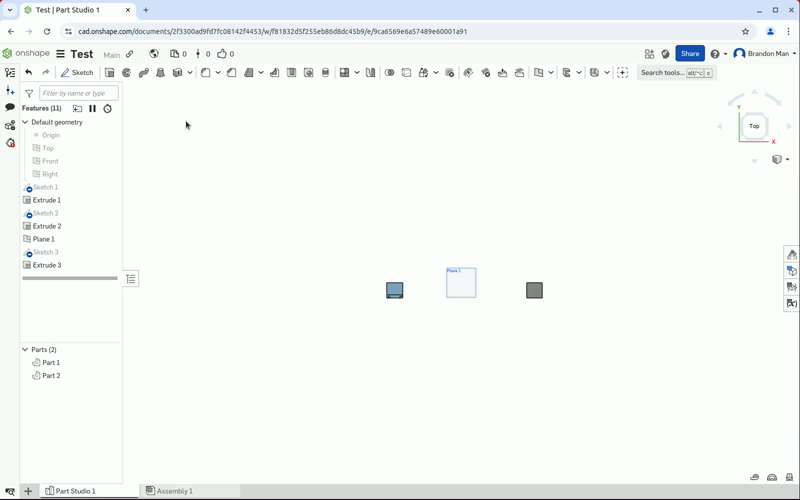
key(shift+h)
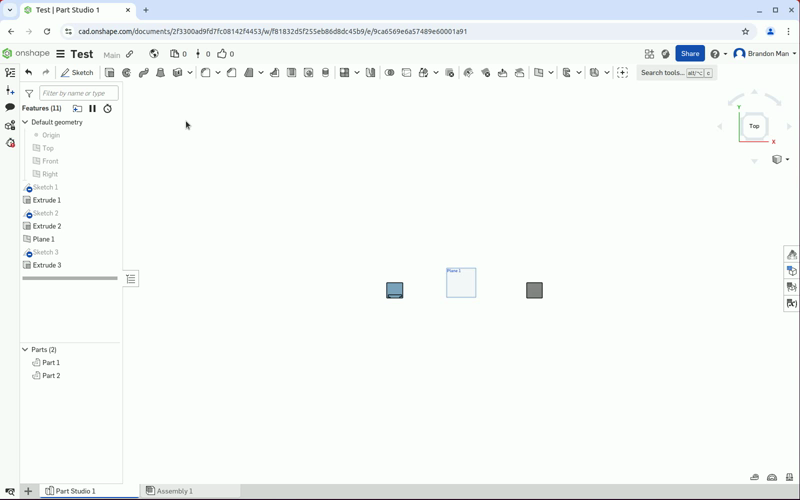
key(shift+h)
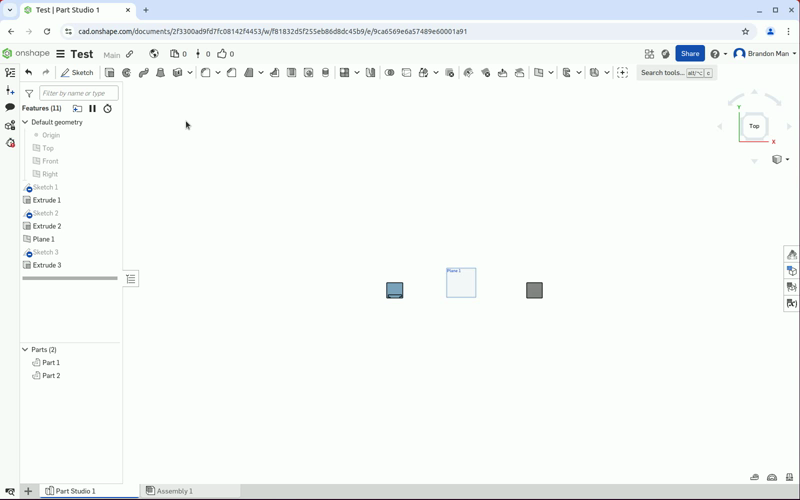
mouse_move(73, 189)
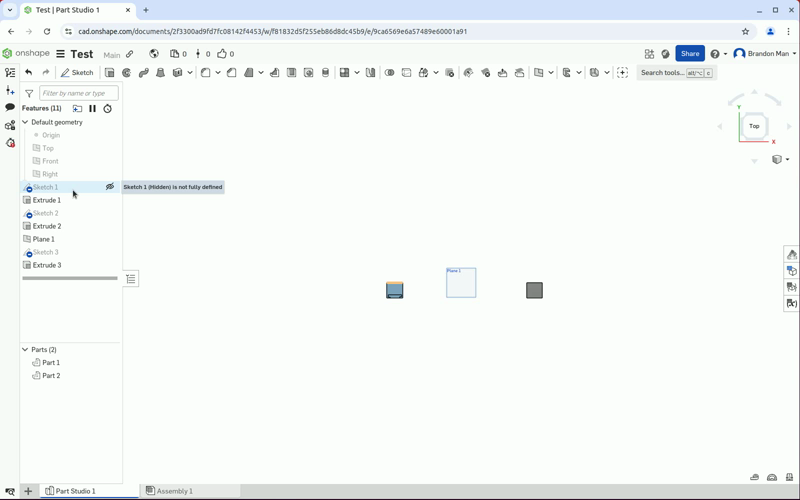
click(73, 189)
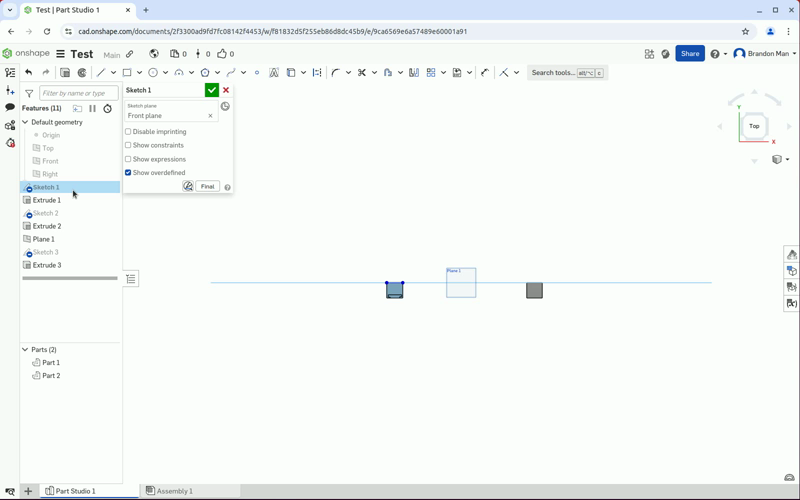
mouse_move(229, 92)
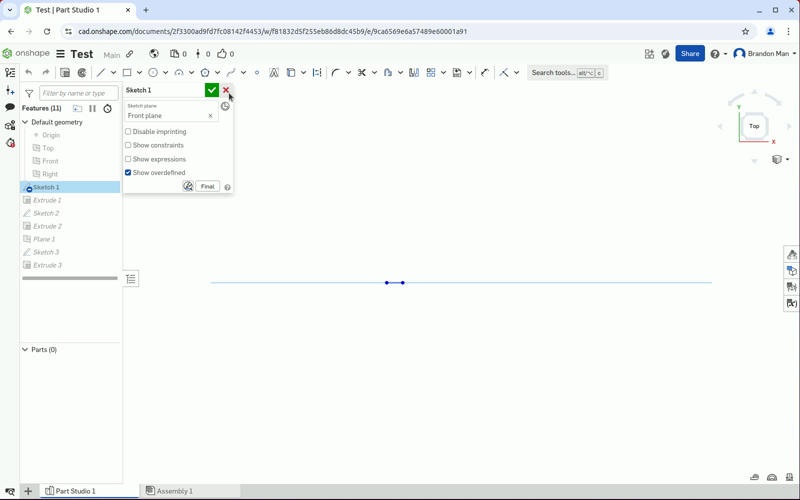
click(229, 92)
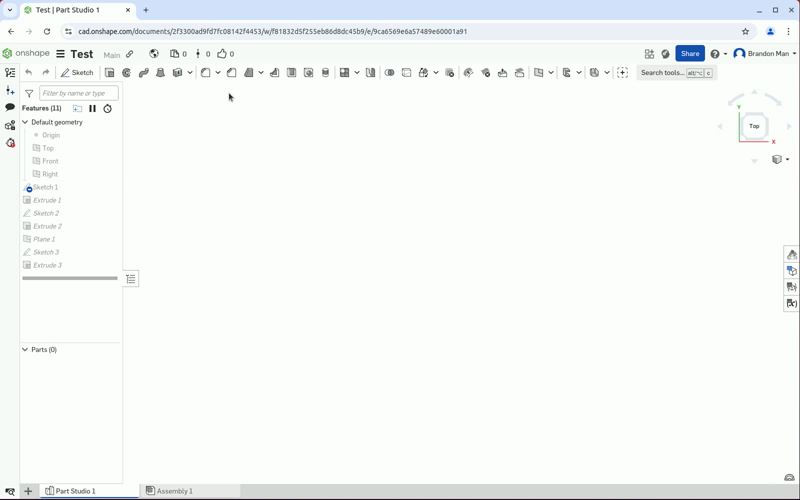
key(shift+s)
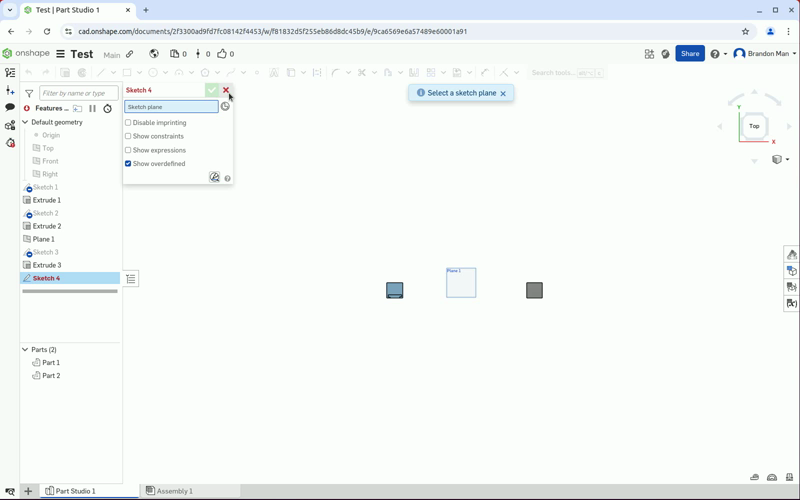
mouse_move(73, 241)
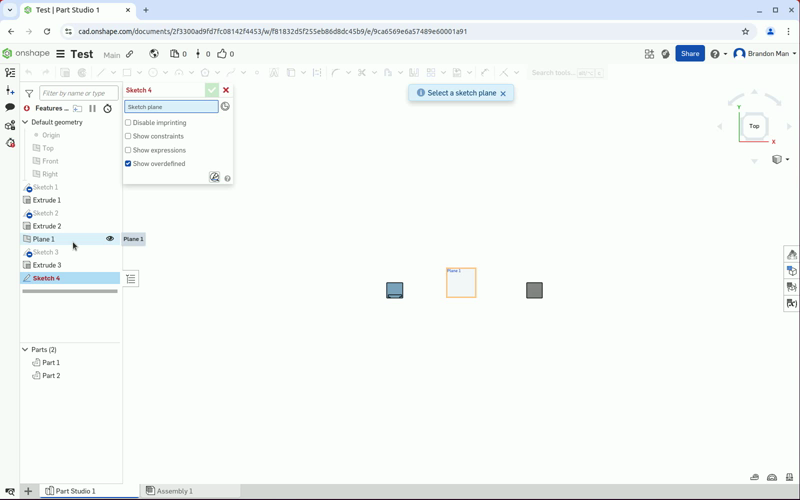
click(73, 241)
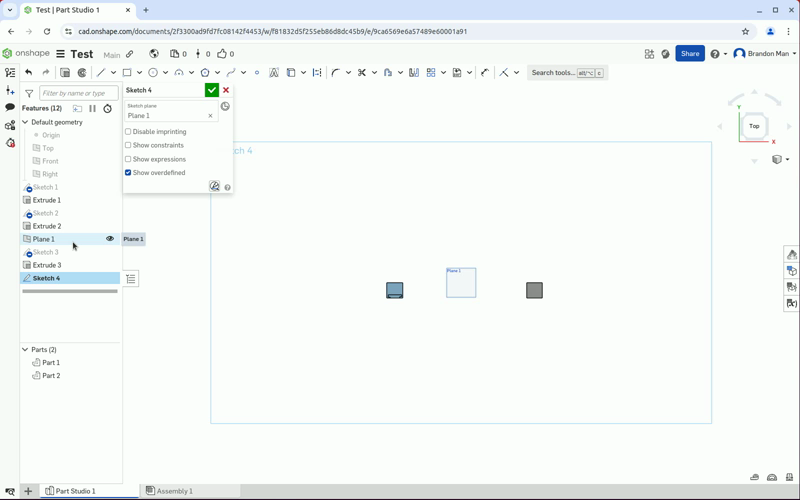
mouse_move(73, 352)
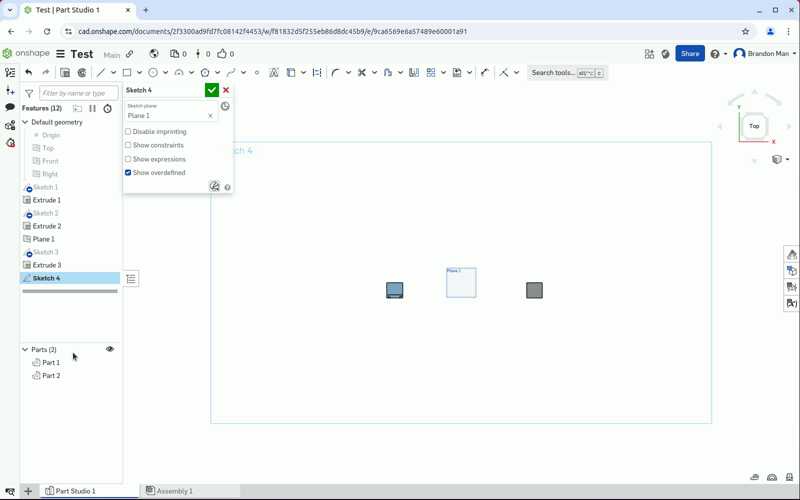
key(y)
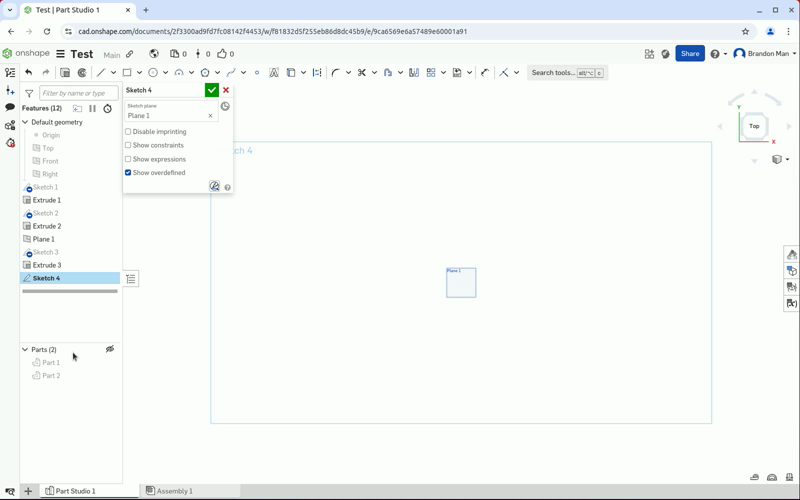
key(l)
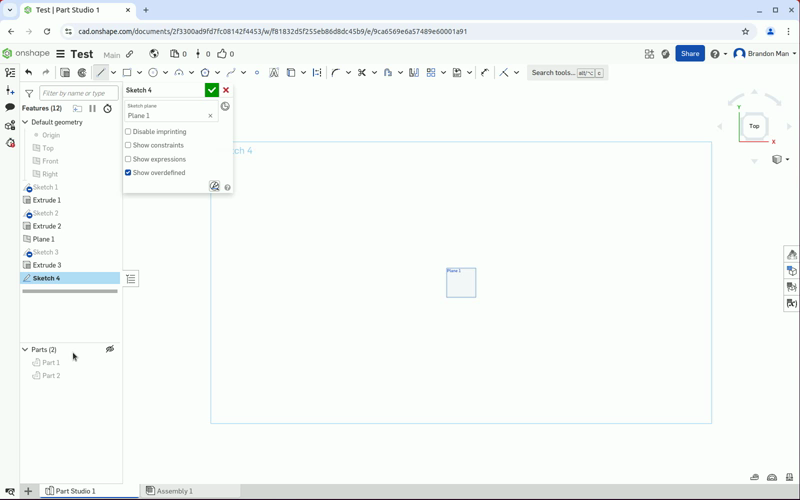
key_down(shift)
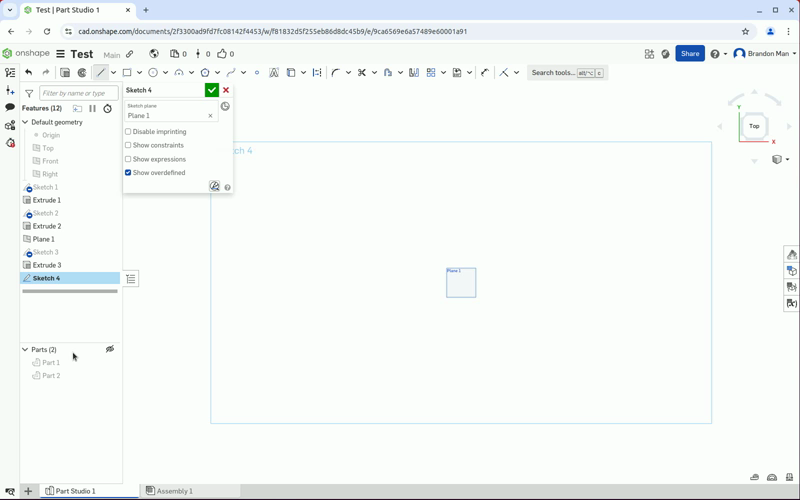
mouse_move(527, 297)
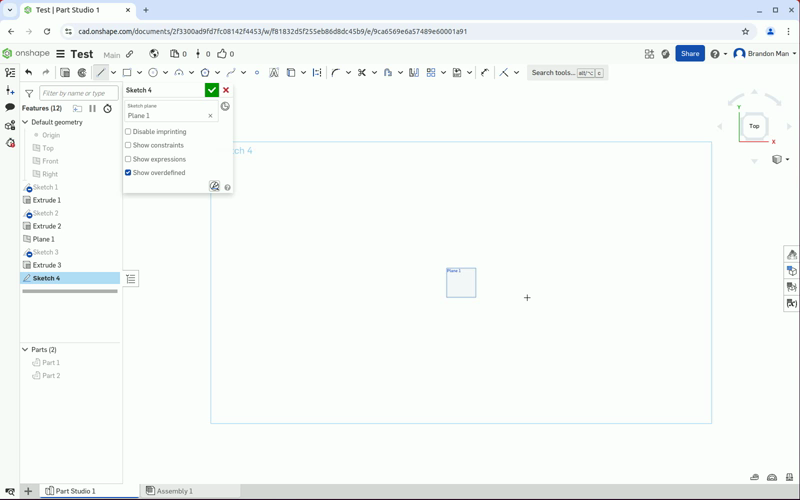
click(527, 297)
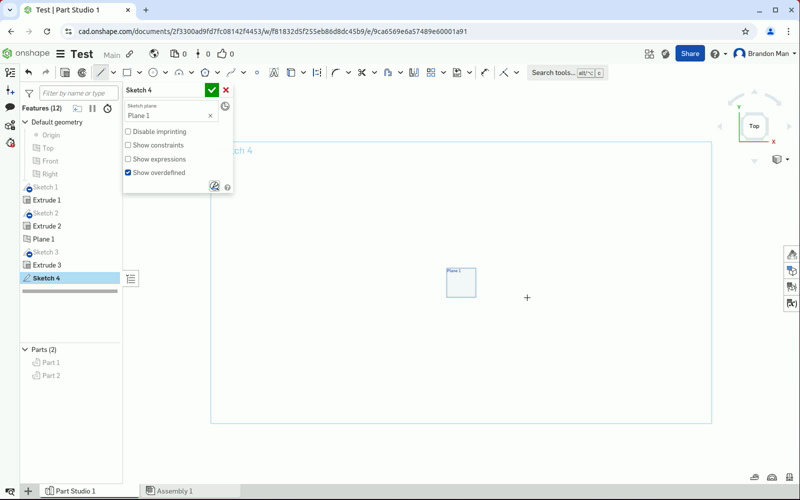
key_up(shift)
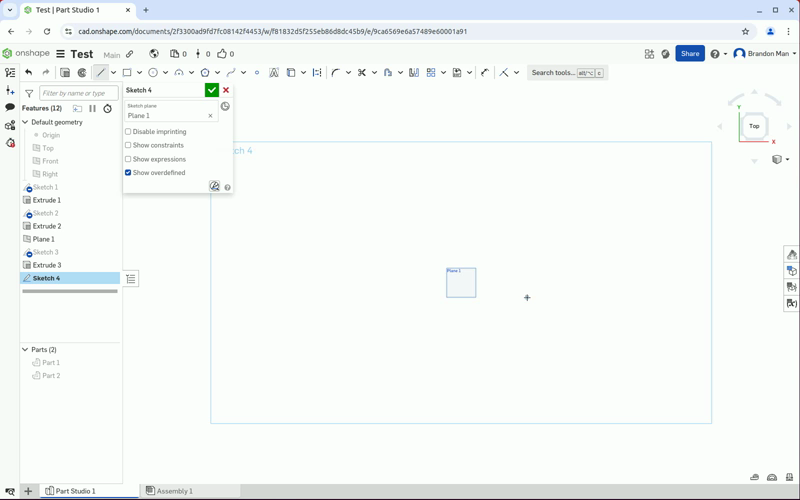
key_down(shift)
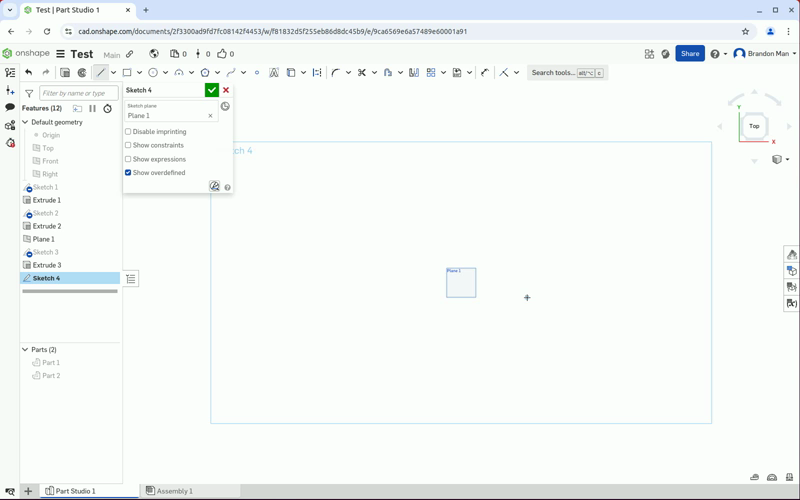
mouse_move(557, 297)
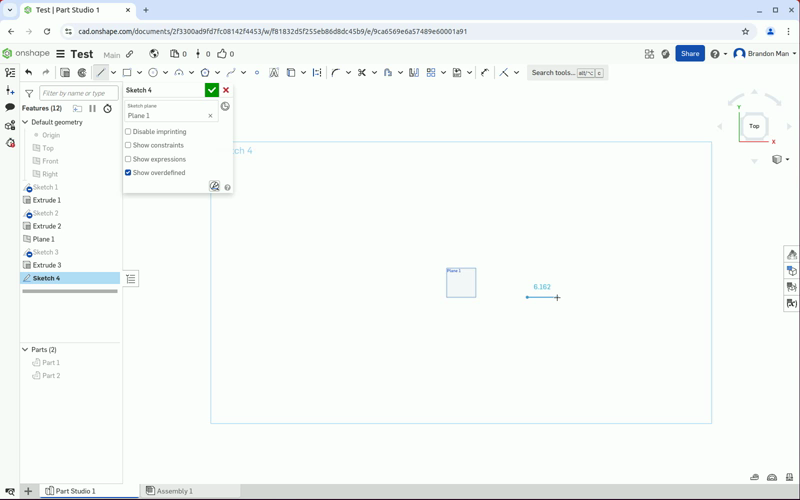
mouse_move(529, 297)
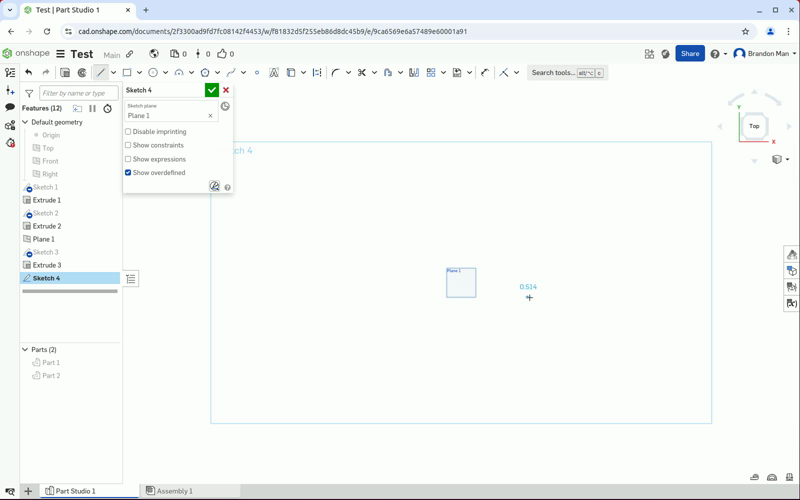
scroll(6)
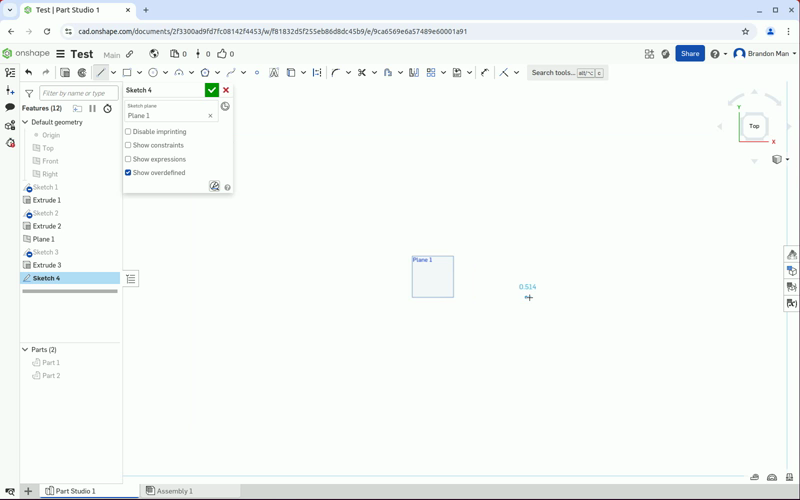
scroll(6)
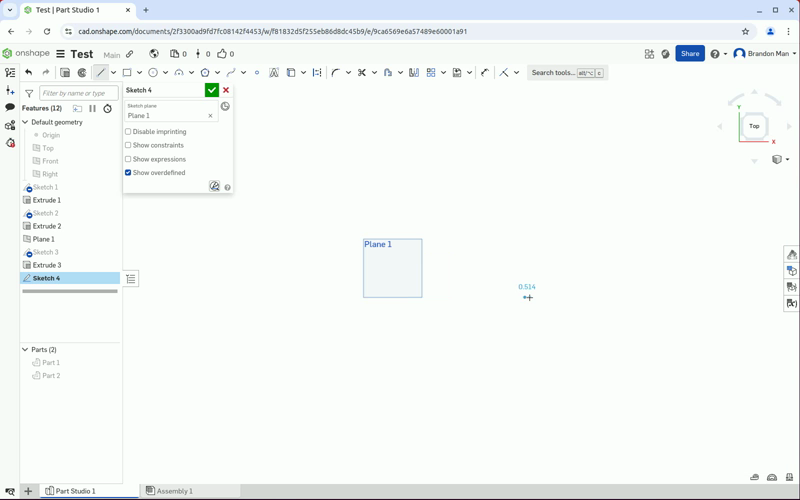
scroll(6)
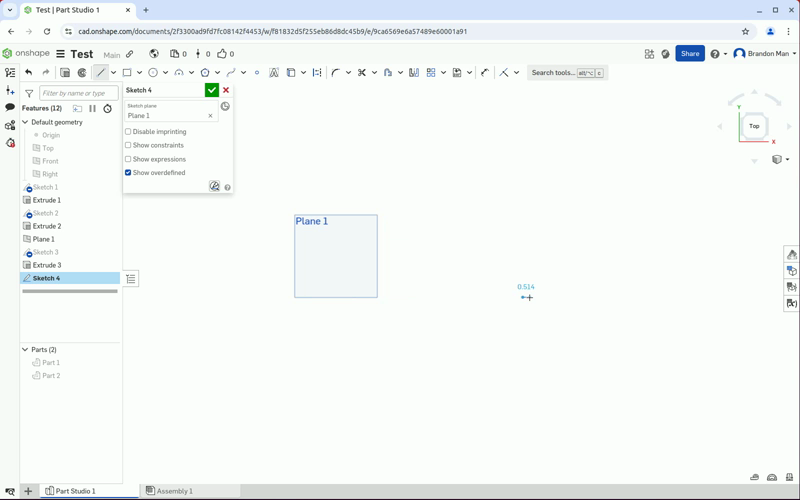
scroll(6)
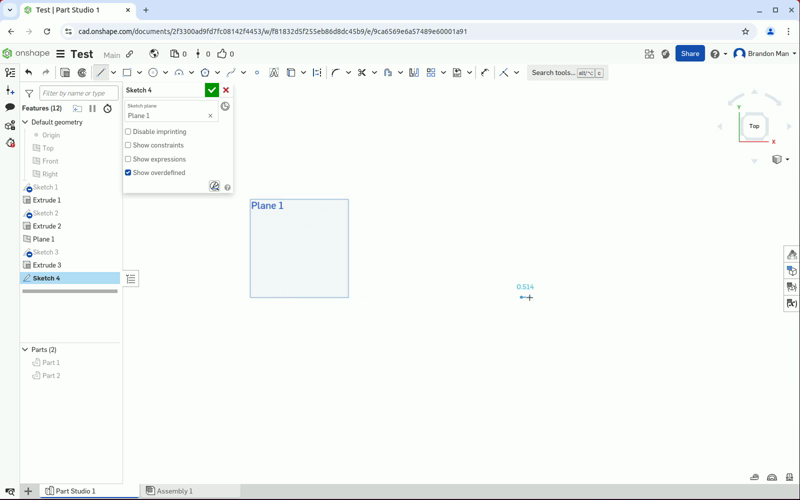
scroll(6)
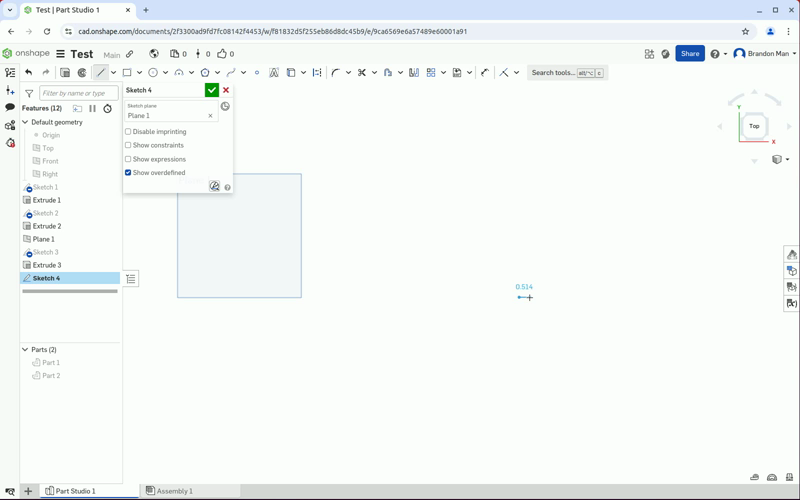
scroll(6)
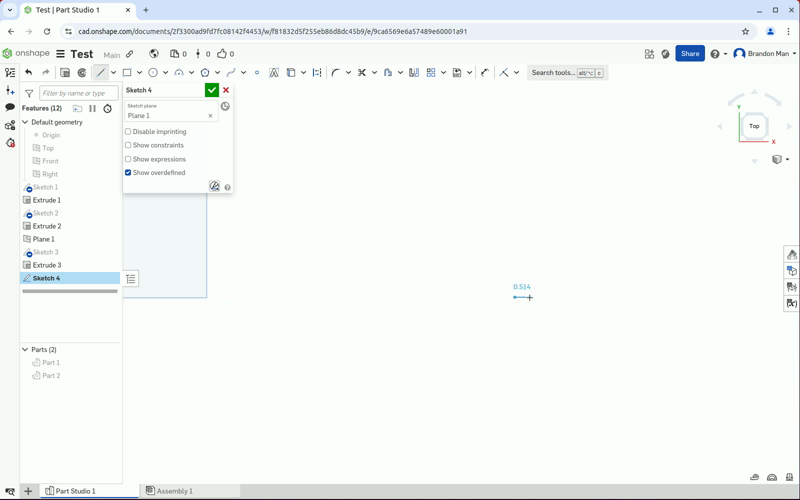
scroll(6)
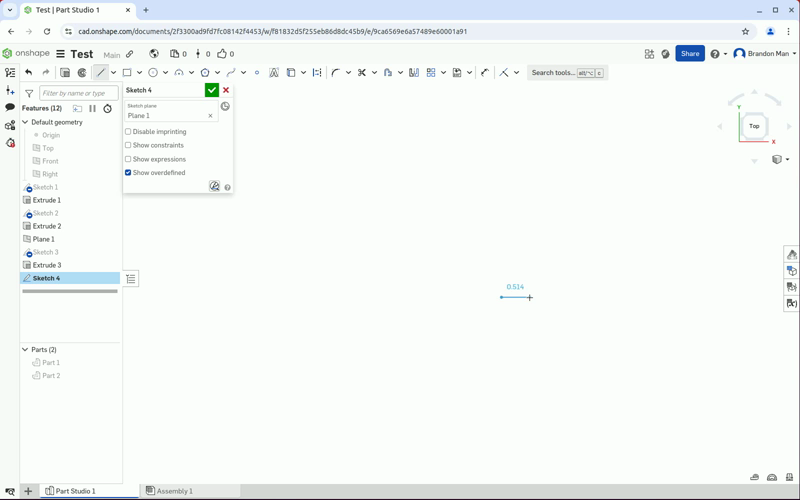
click(529, 297)
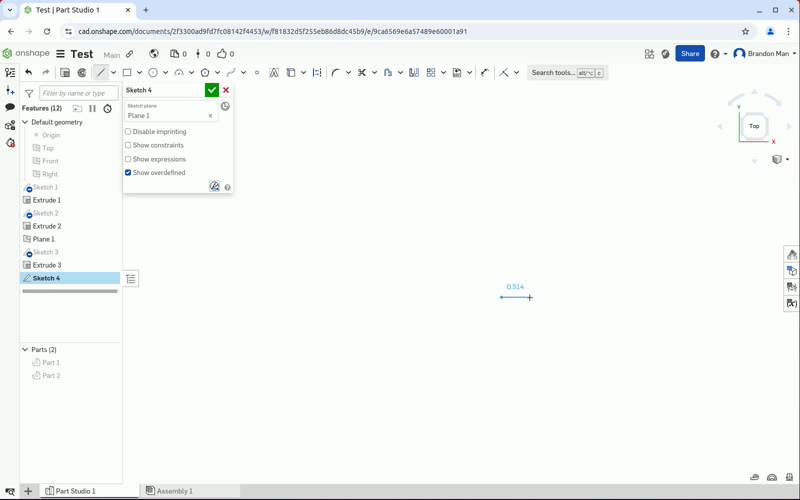
scroll(-6)
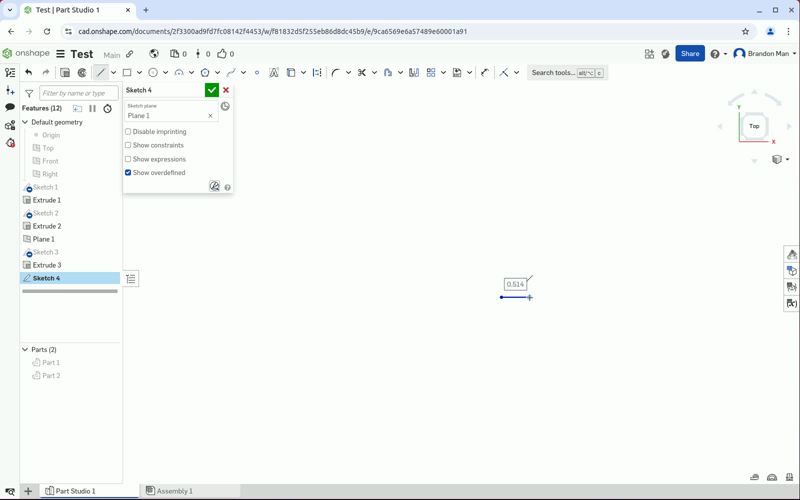
scroll(-6)
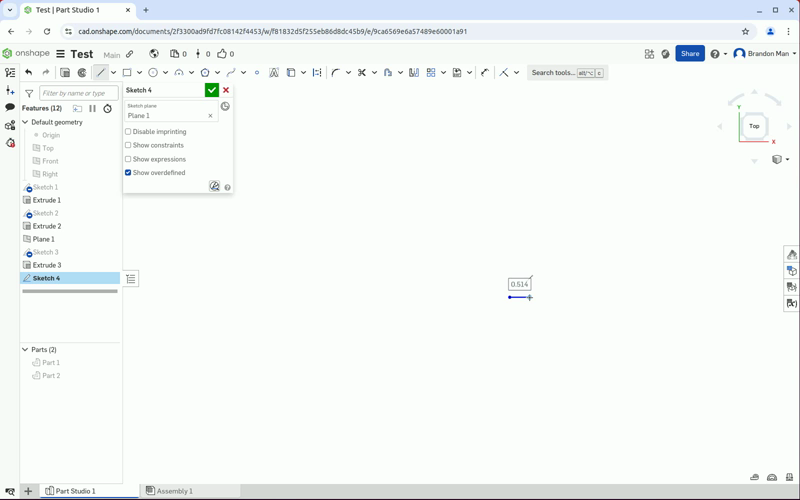
scroll(-6)
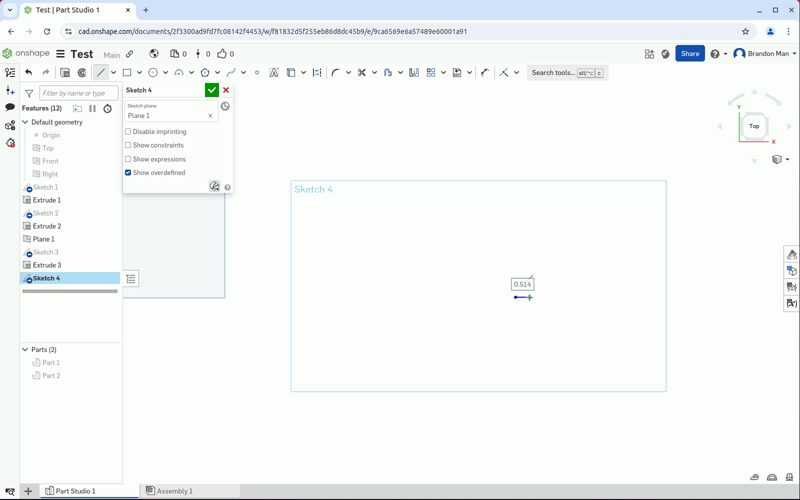
scroll(-6)
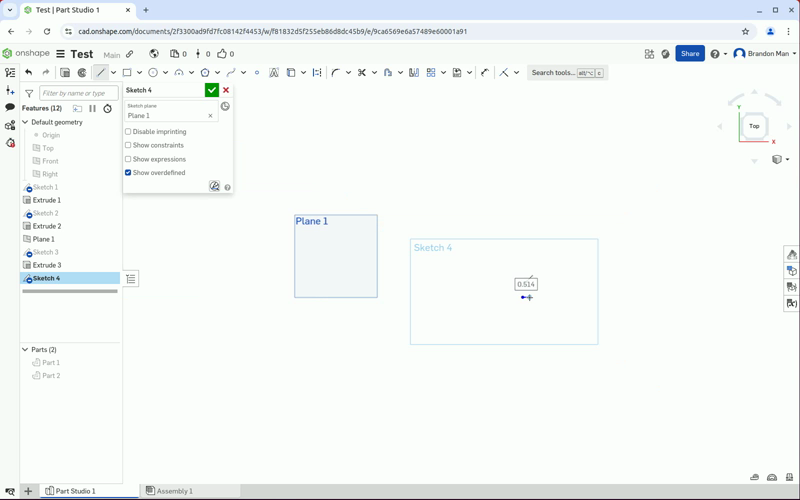
scroll(-6)
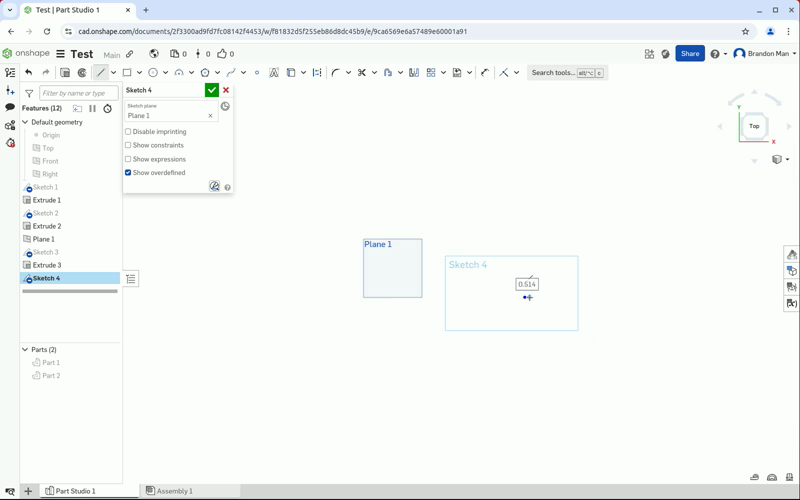
scroll(-6)
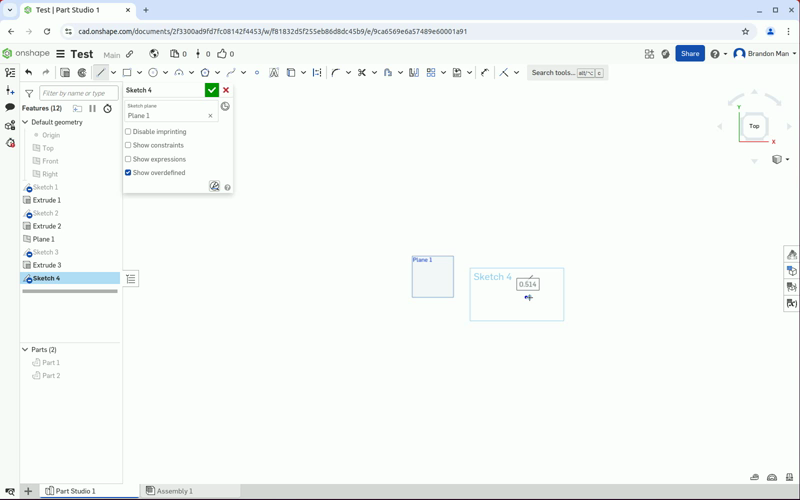
scroll(-6)
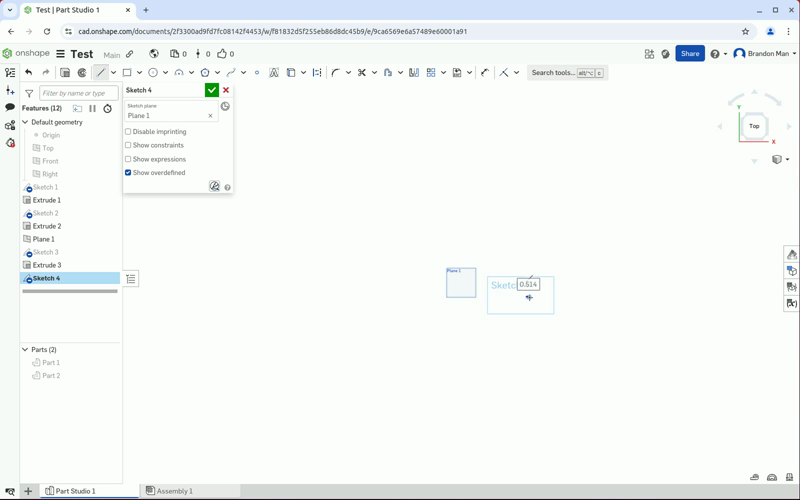
key_up(shift)
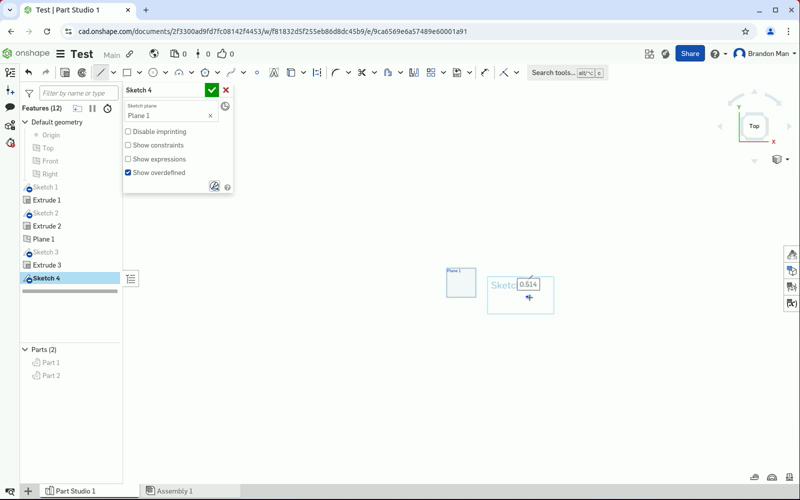
key_down(shift)
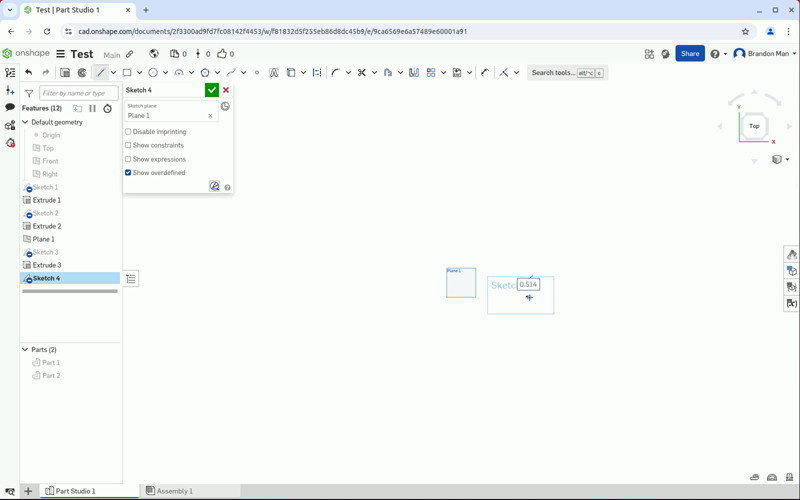
mouse_move(559, 297)
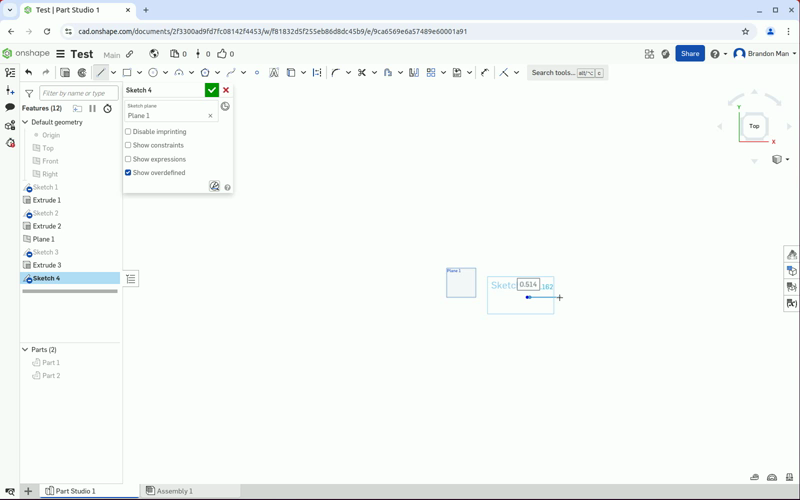
mouse_move(529, 299)
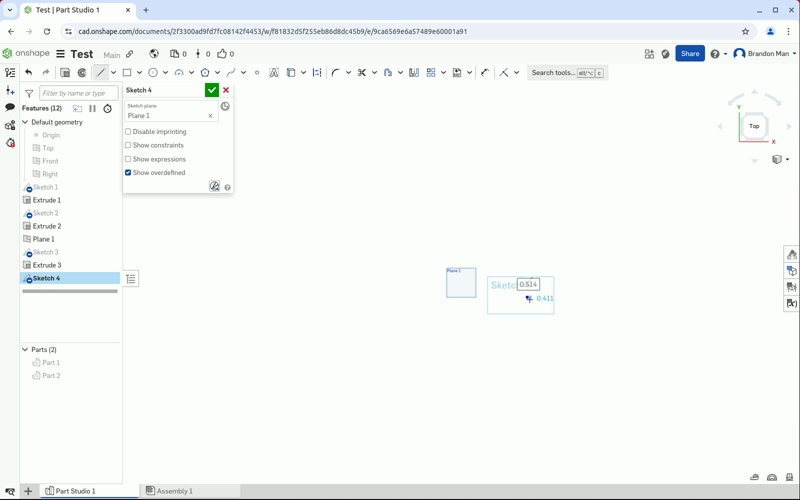
scroll(6)
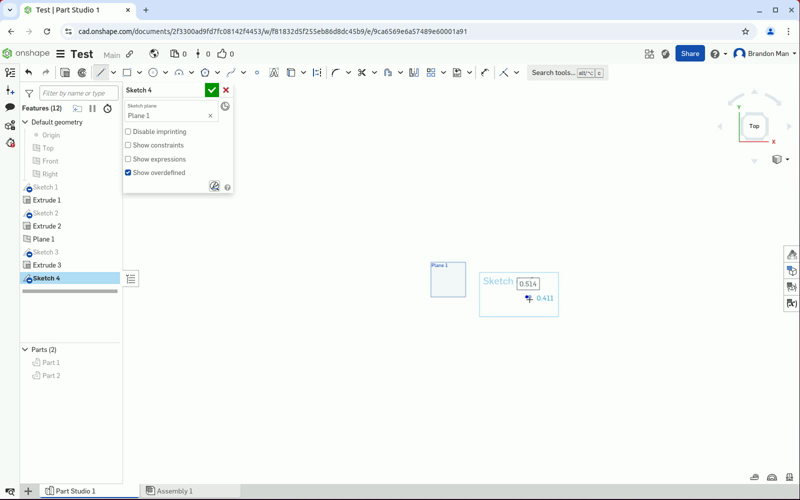
scroll(6)
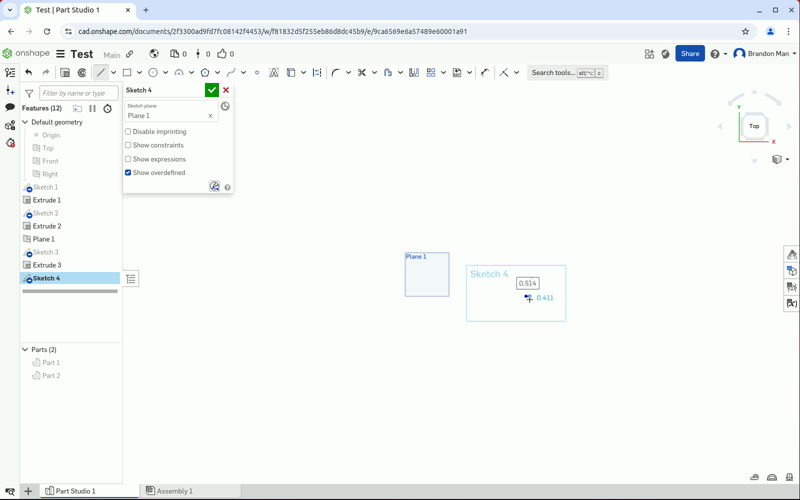
scroll(6)
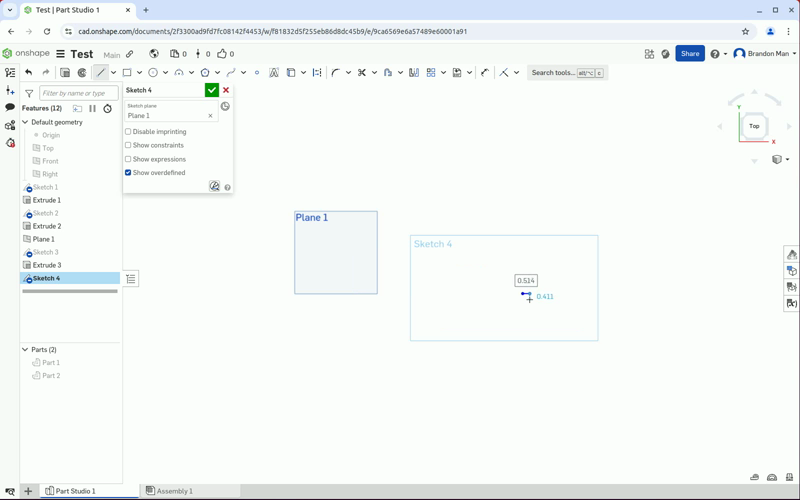
scroll(6)
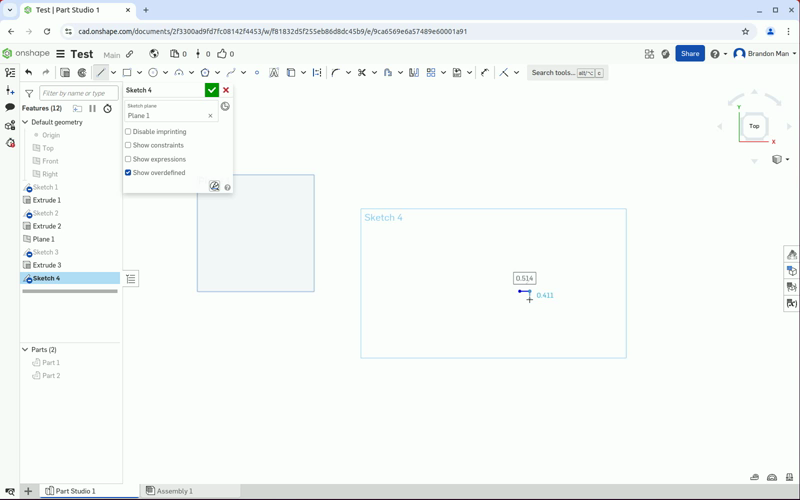
scroll(6)
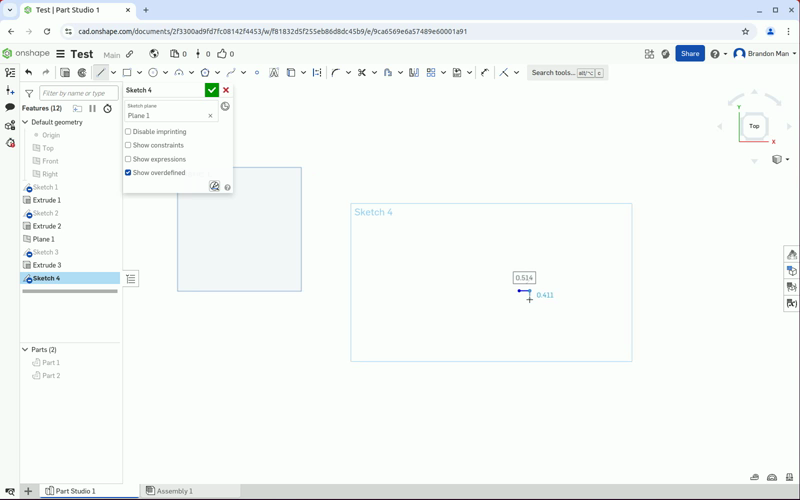
scroll(6)
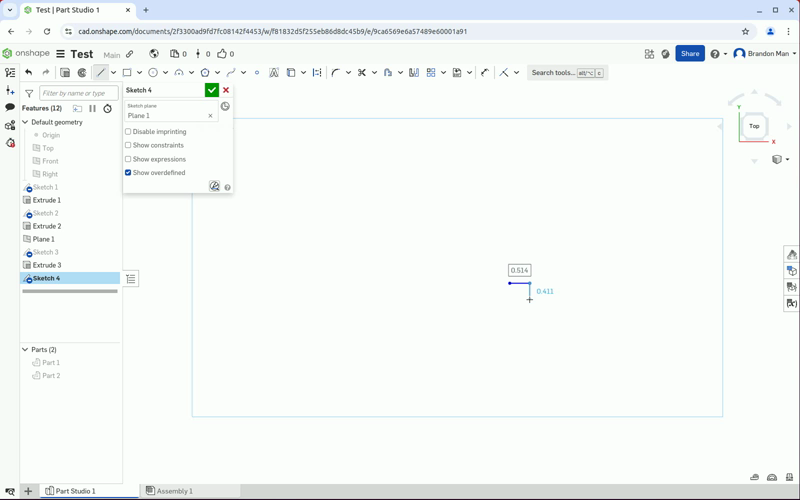
scroll(6)
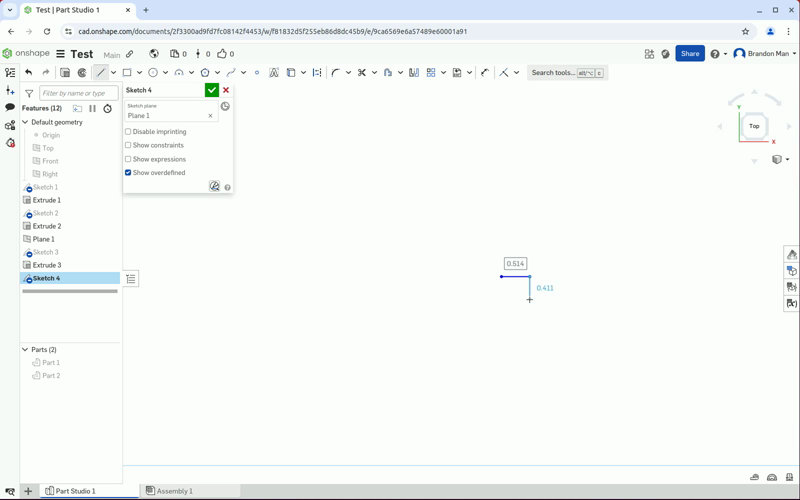
click(529, 299)
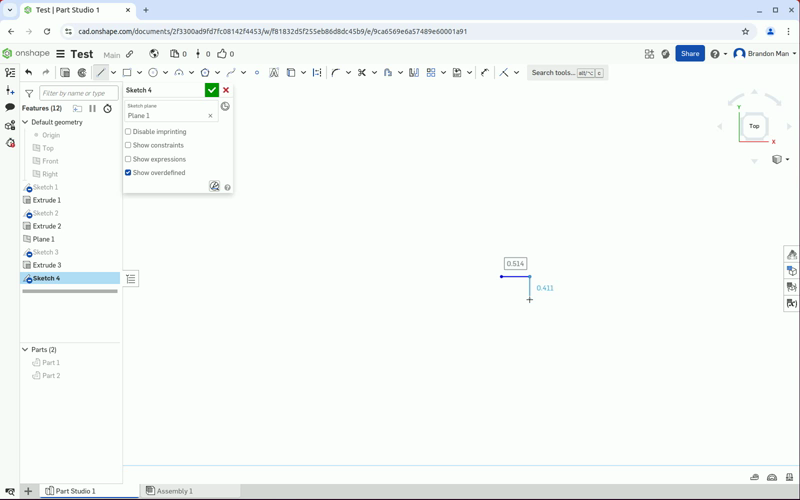
scroll(-6)
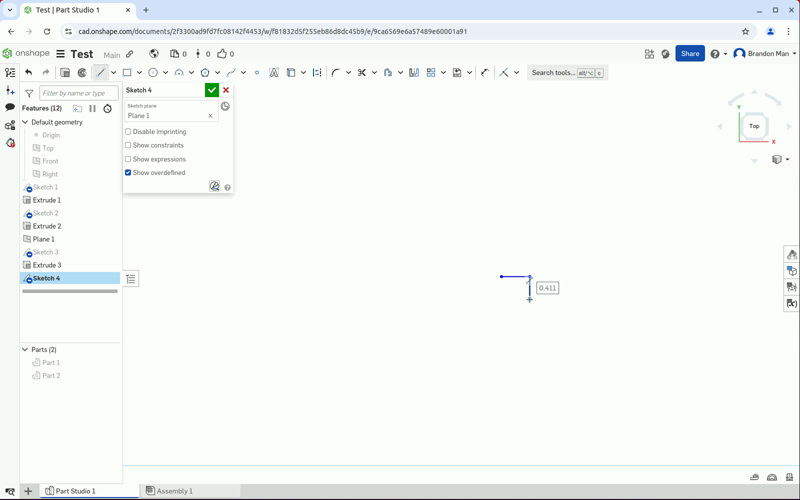
scroll(-6)
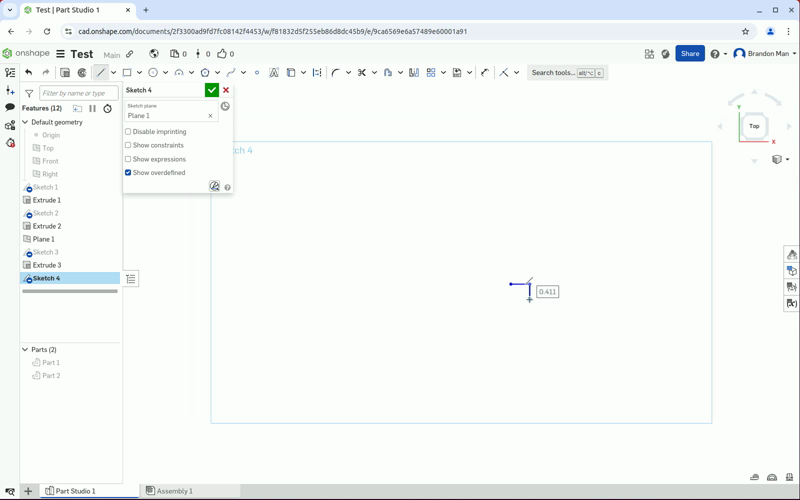
scroll(-6)
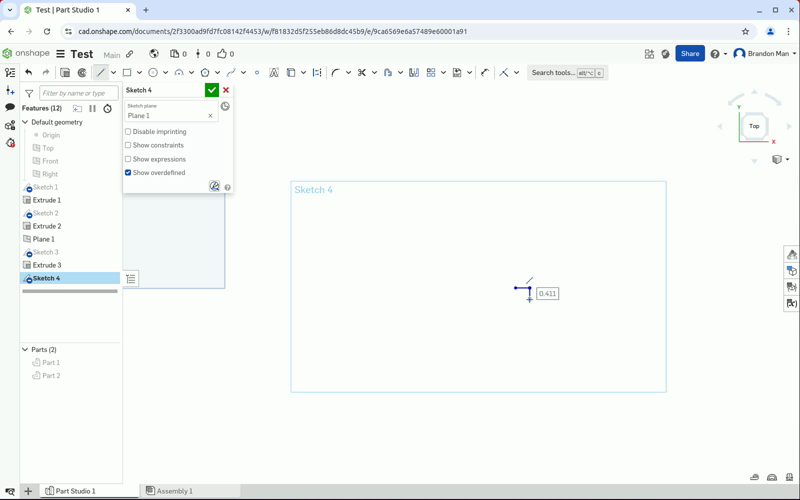
scroll(-6)
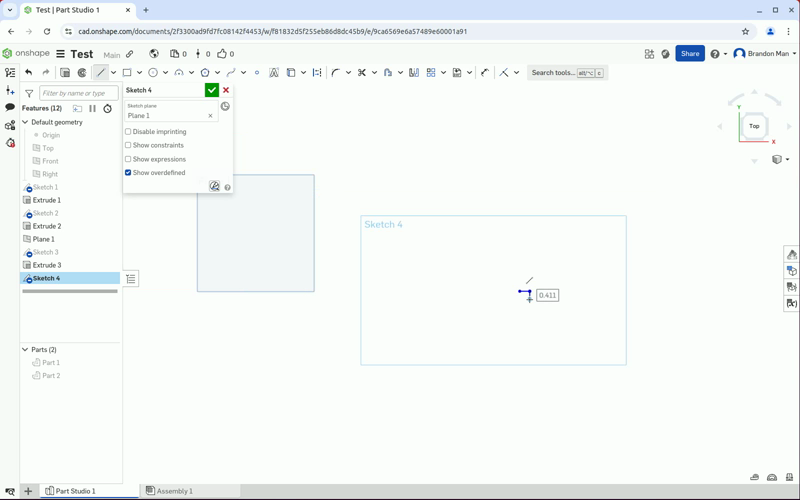
scroll(-6)
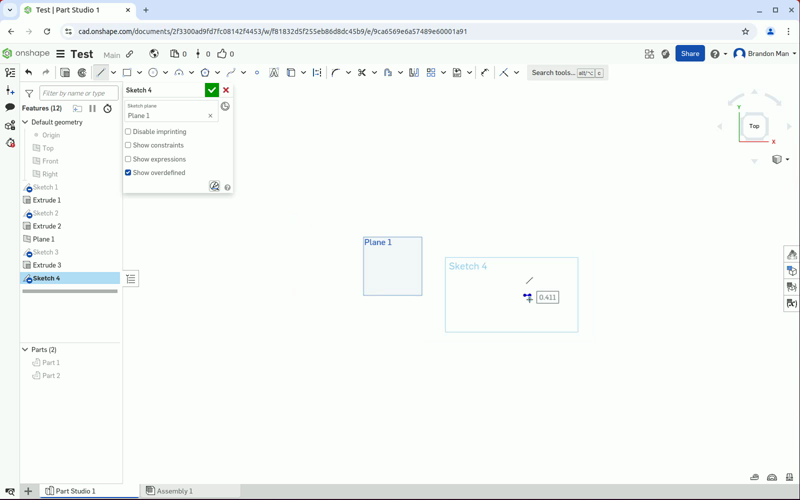
scroll(-6)
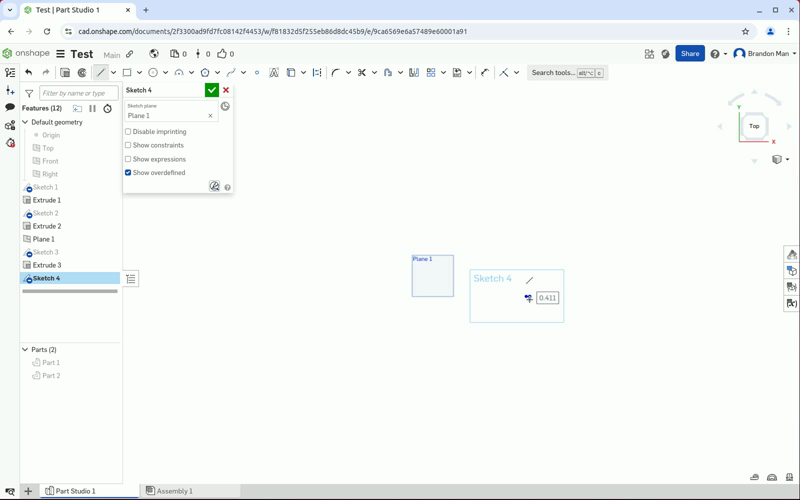
scroll(-6)
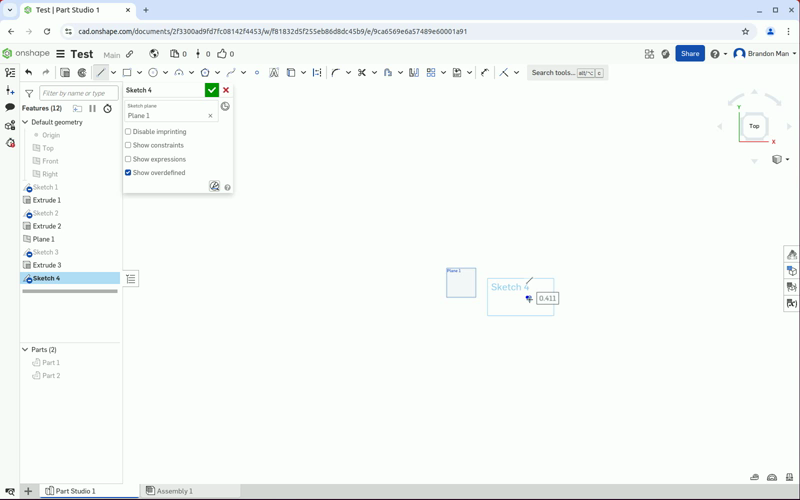
key_up(shift)
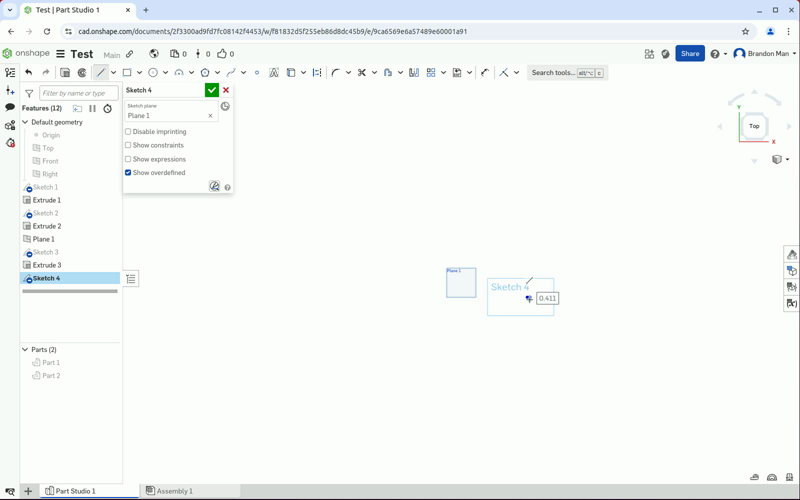
key_down(shift)
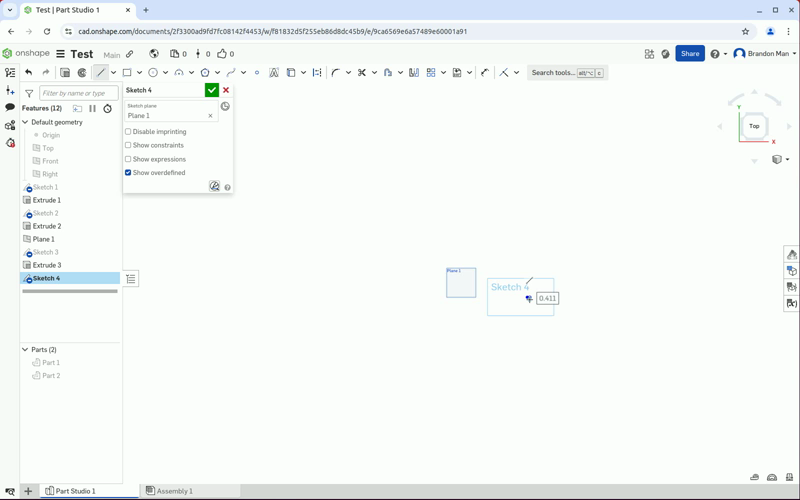
mouse_move(559, 299)
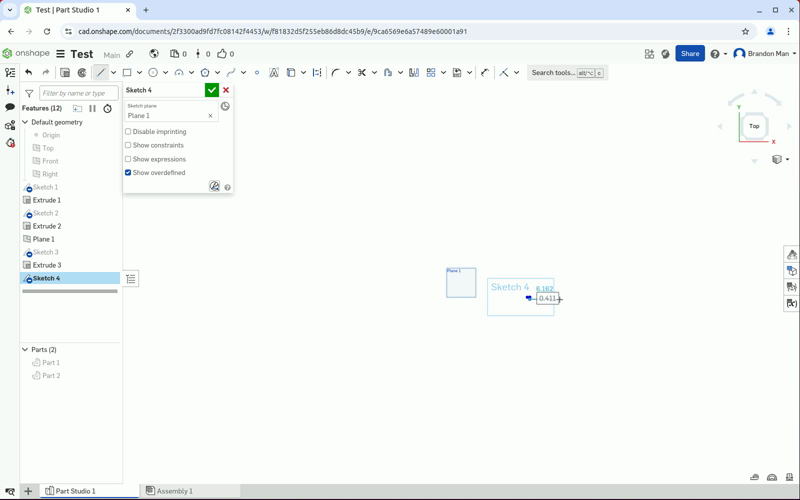
mouse_move(539, 299)
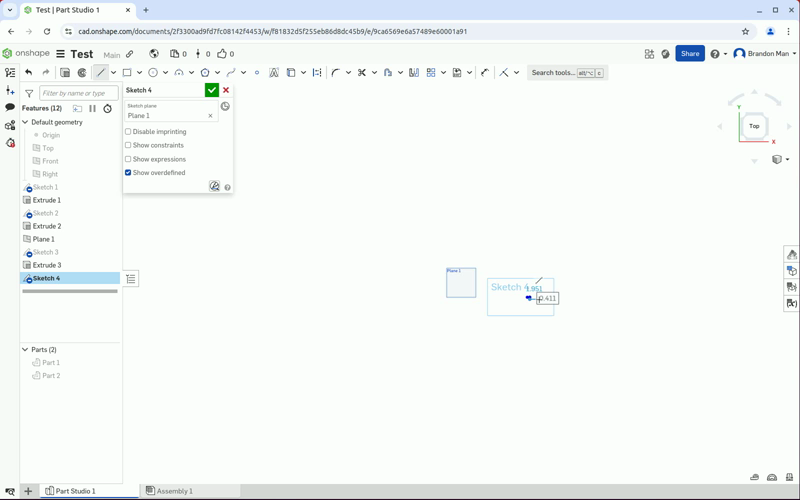
click(539, 299)
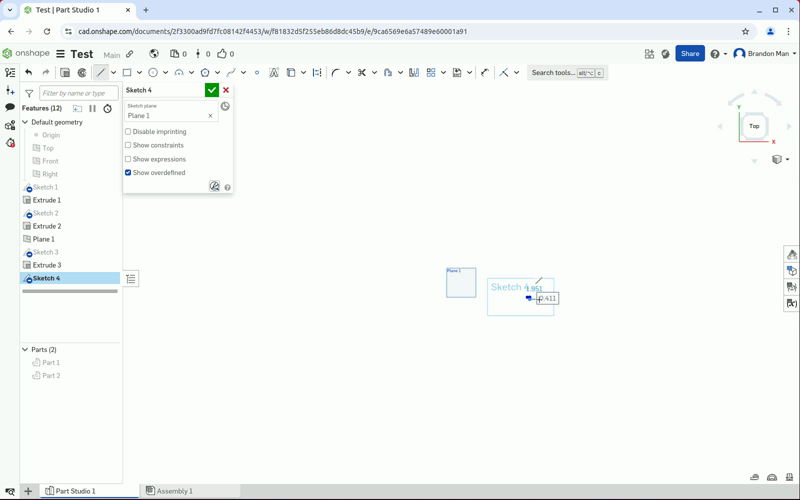
key_up(shift)
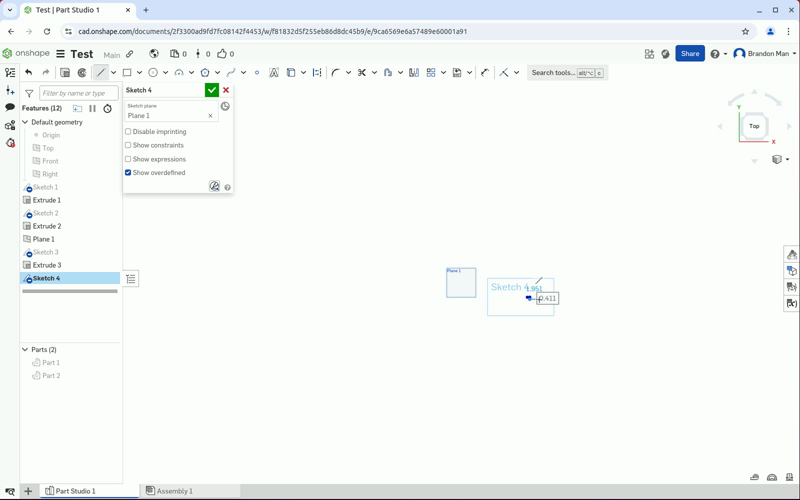
key_down(shift)
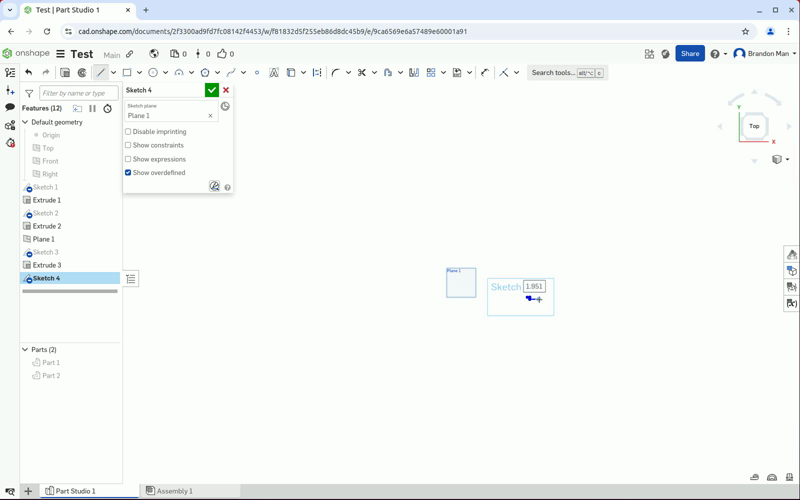
mouse_move(569, 299)
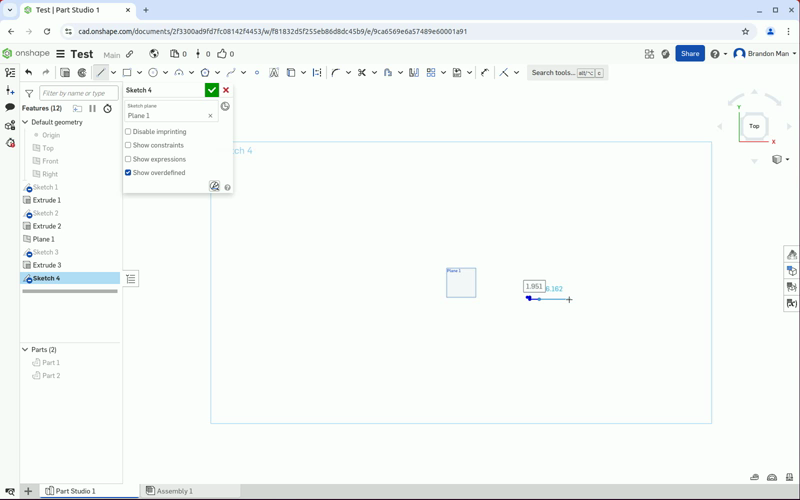
mouse_move(539, 296)
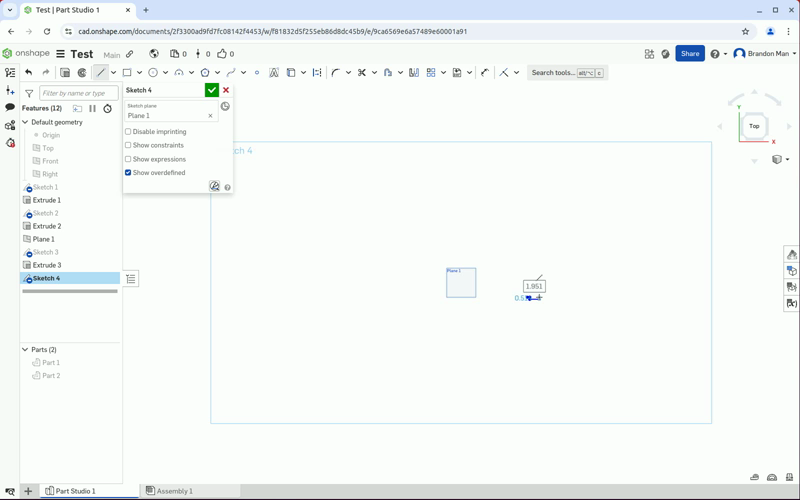
scroll(6)
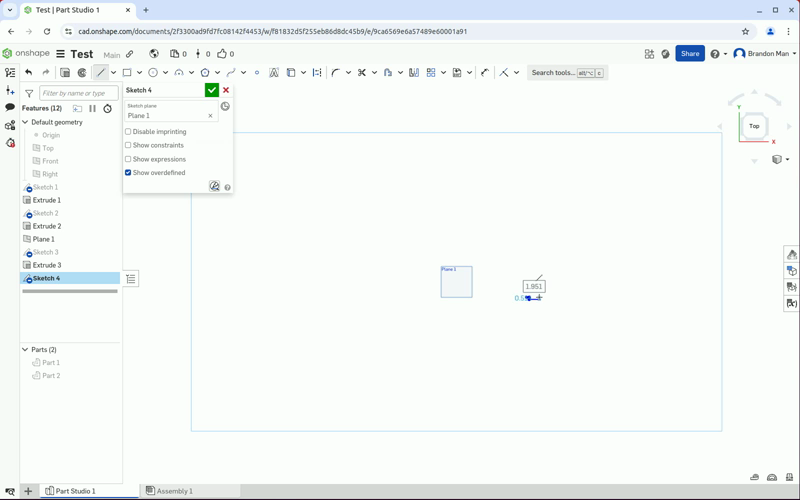
scroll(6)
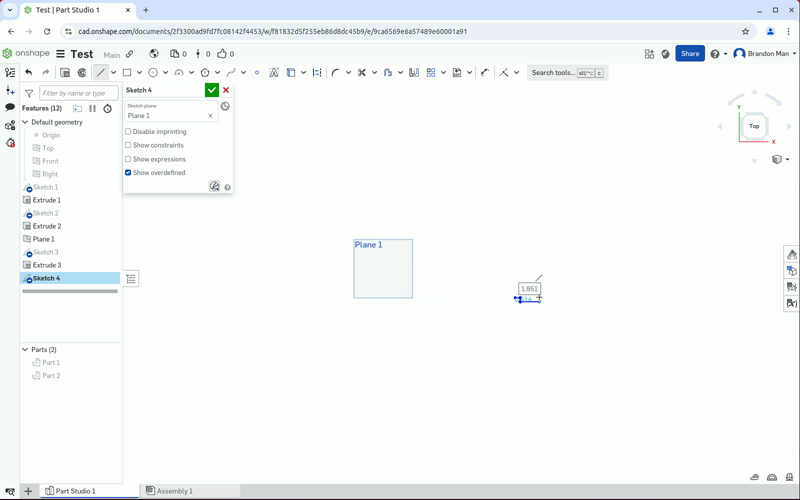
scroll(6)
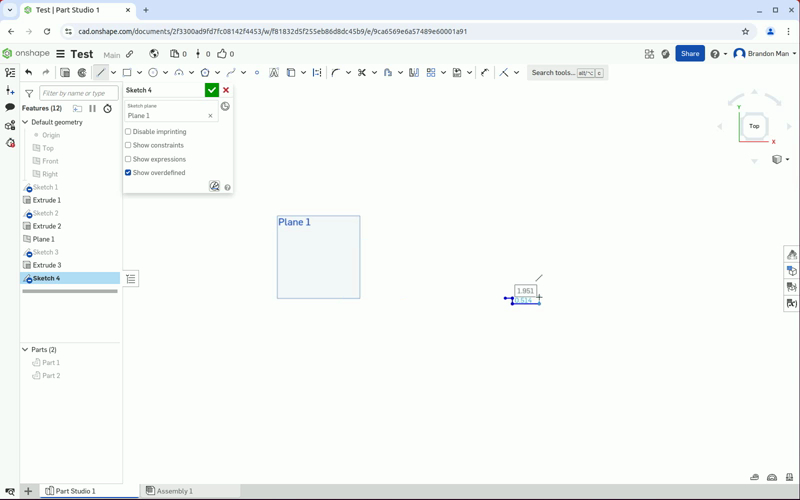
scroll(6)
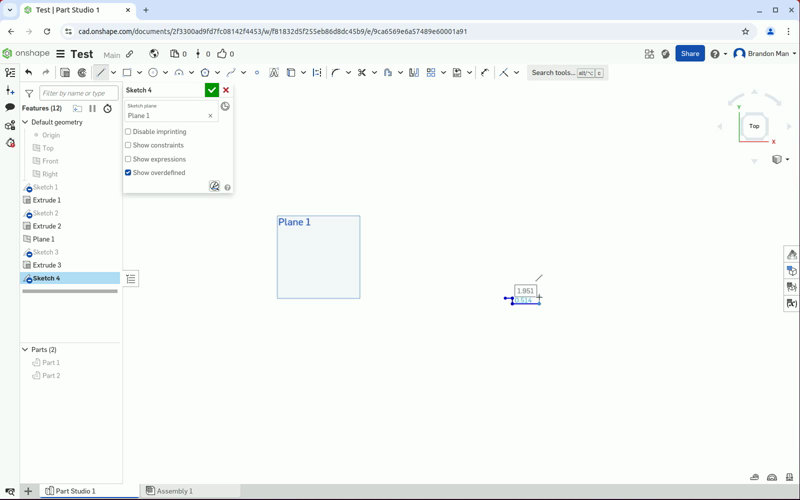
scroll(6)
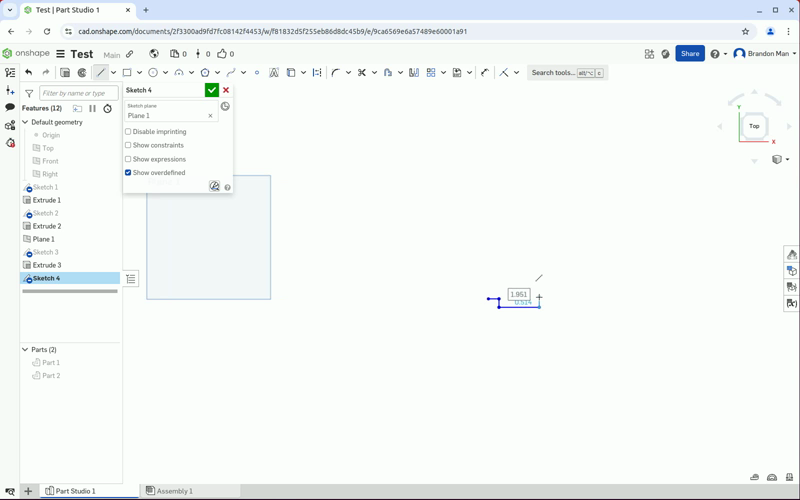
scroll(6)
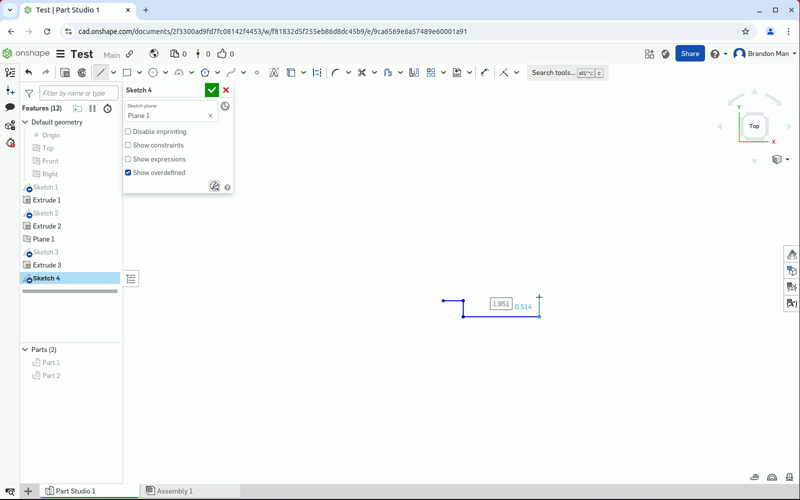
scroll(6)
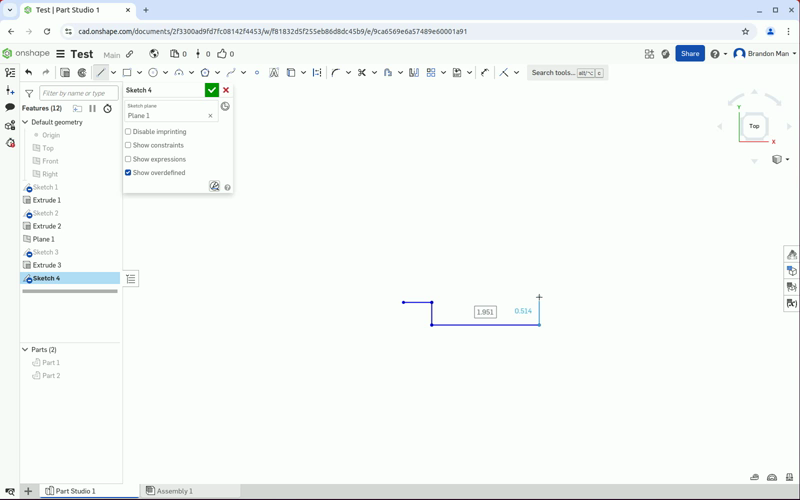
click(539, 296)
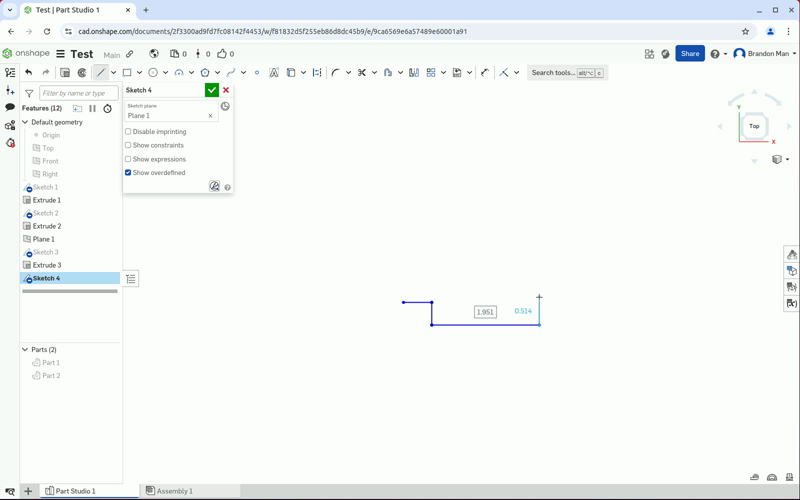
scroll(-6)
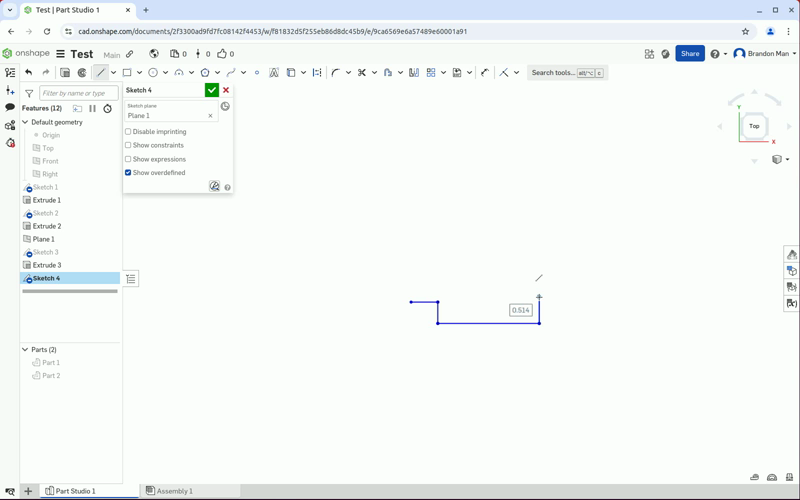
scroll(-6)
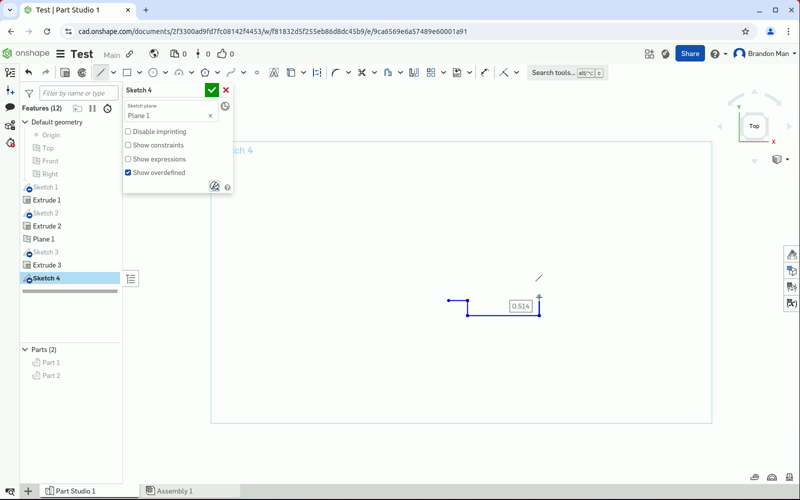
scroll(-6)
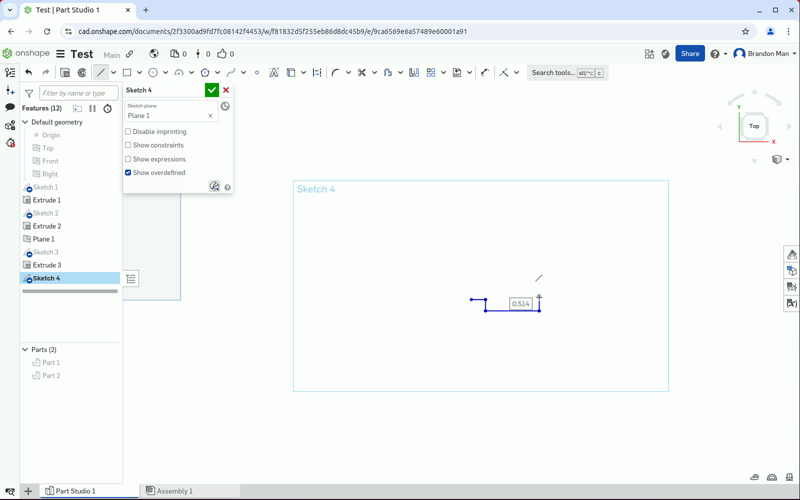
scroll(-6)
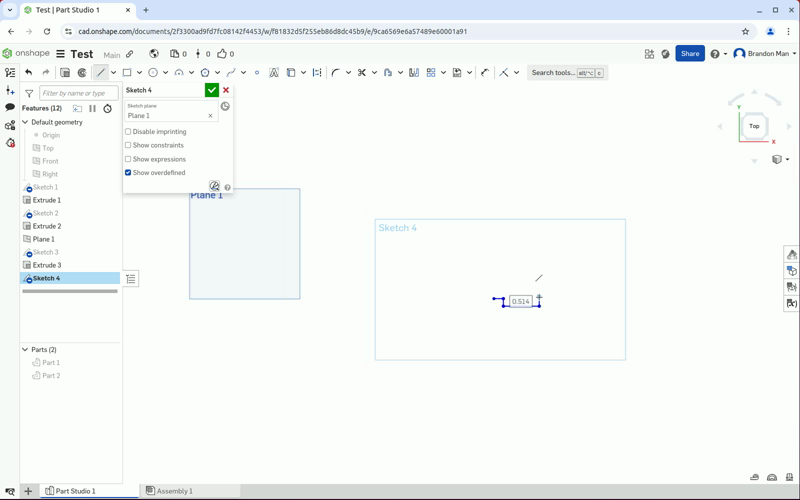
scroll(-6)
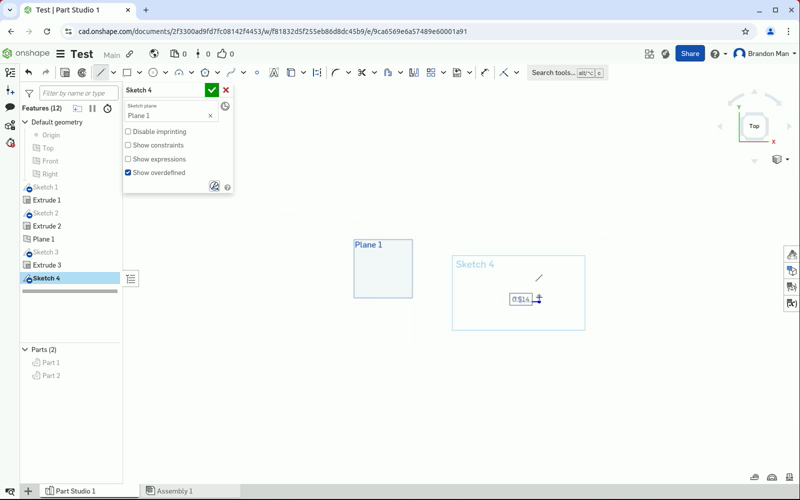
scroll(-6)
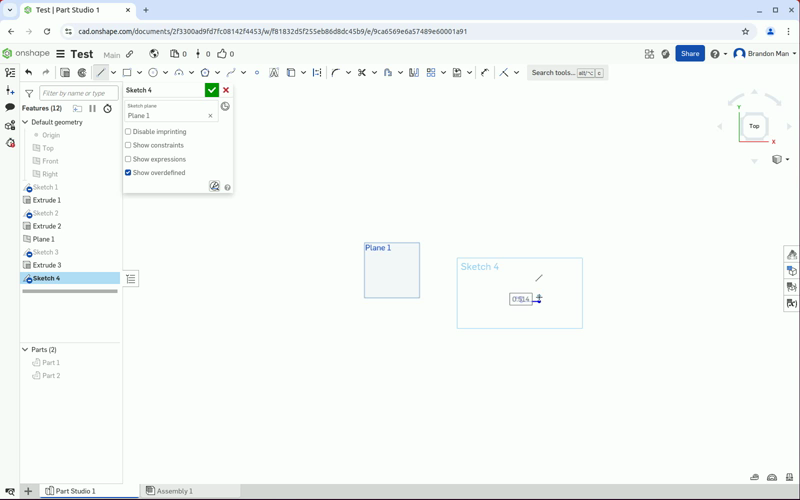
scroll(-6)
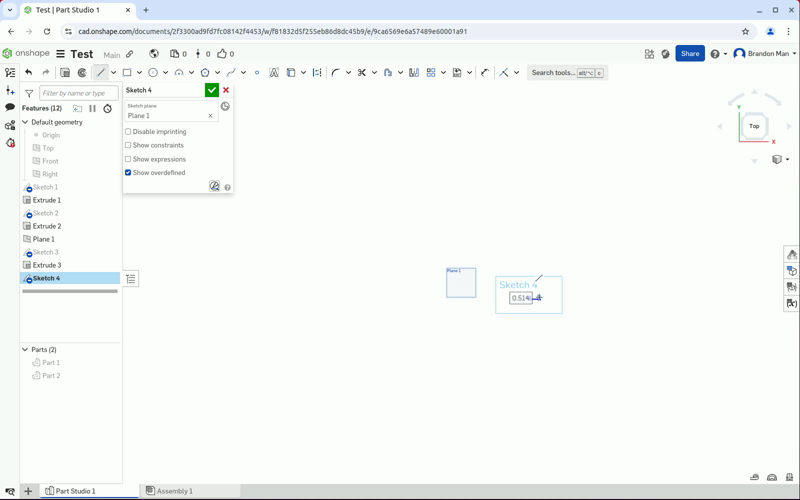
key_up(shift)
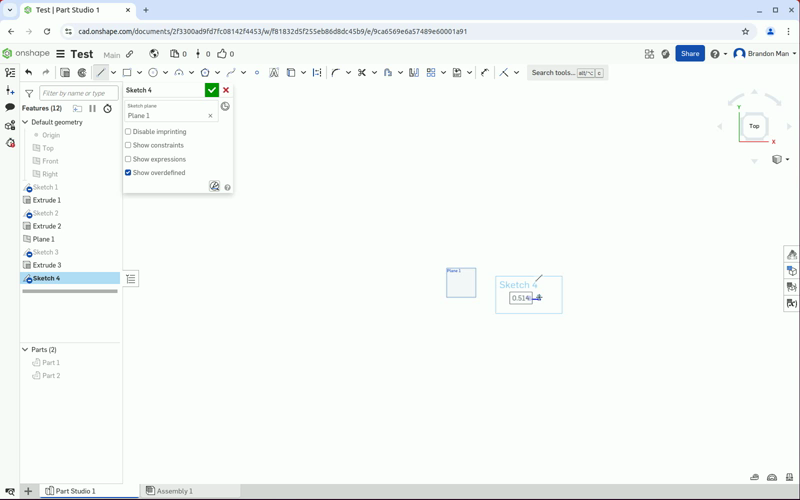
key_down(shift)
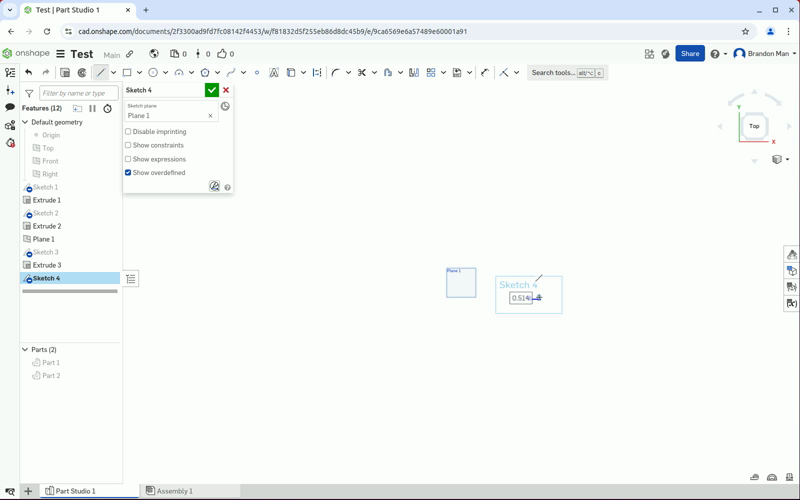
mouse_move(569, 296)
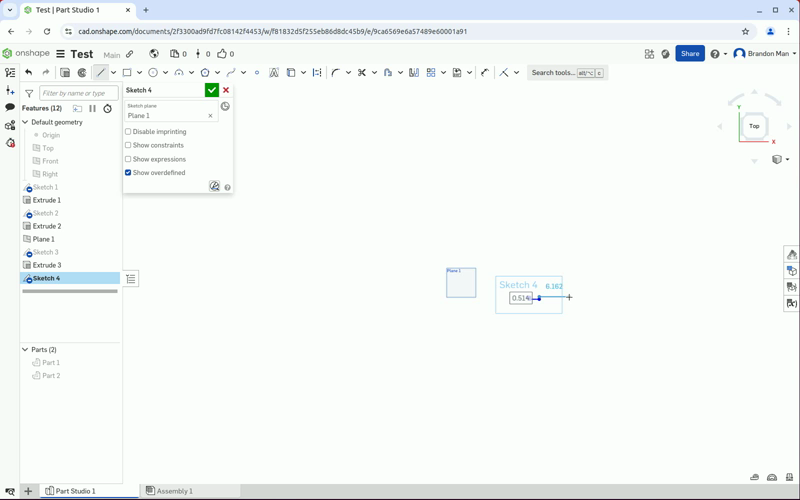
mouse_move(541, 296)
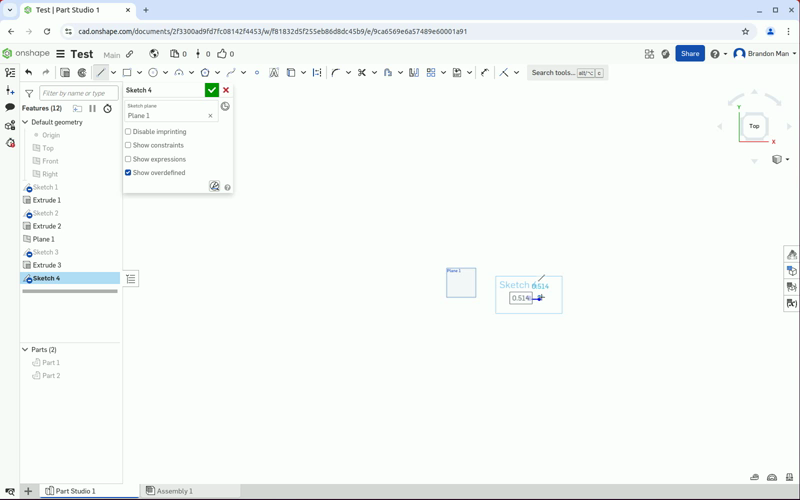
scroll(6)
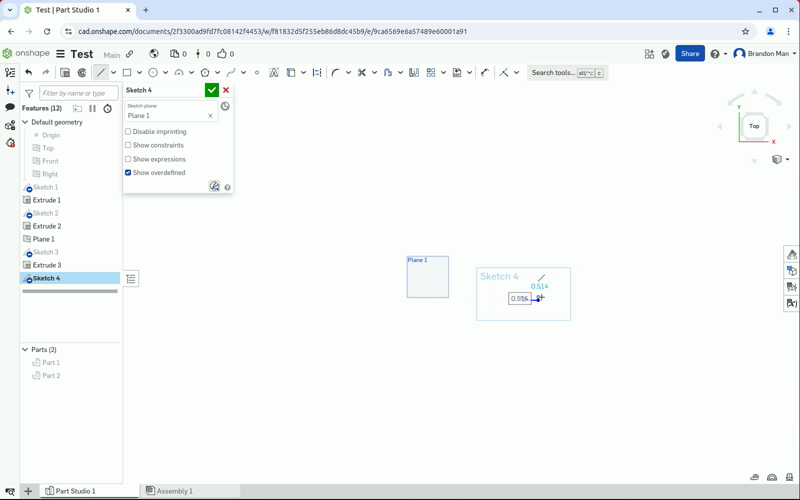
scroll(6)
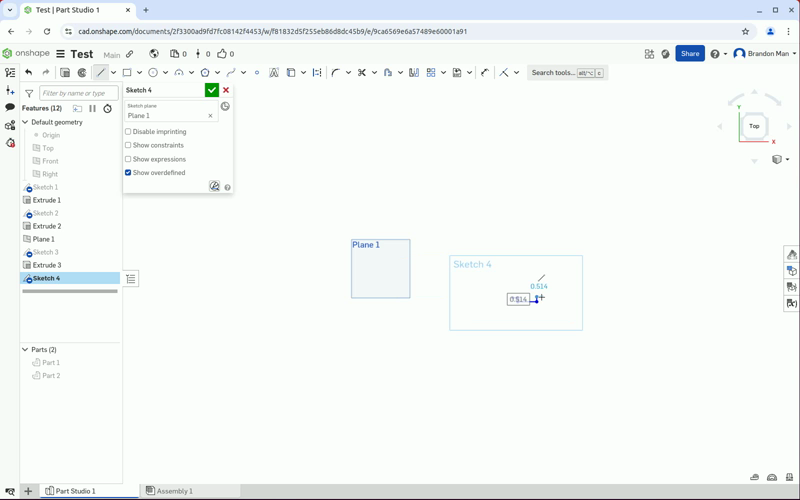
scroll(6)
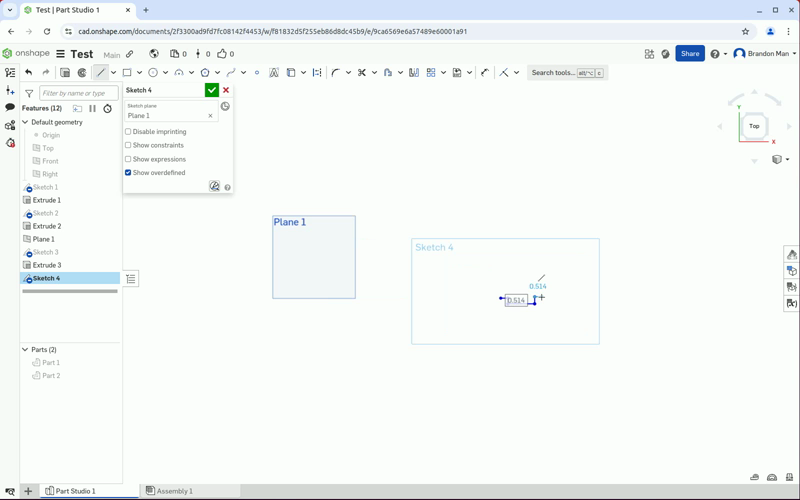
scroll(6)
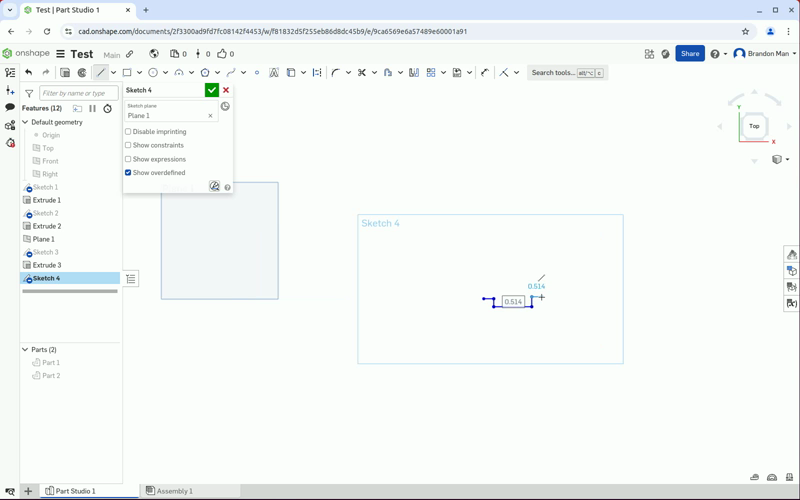
scroll(6)
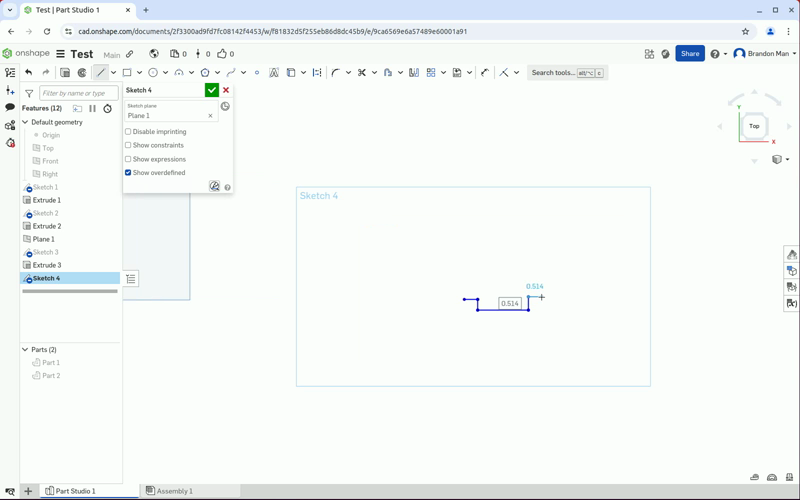
scroll(6)
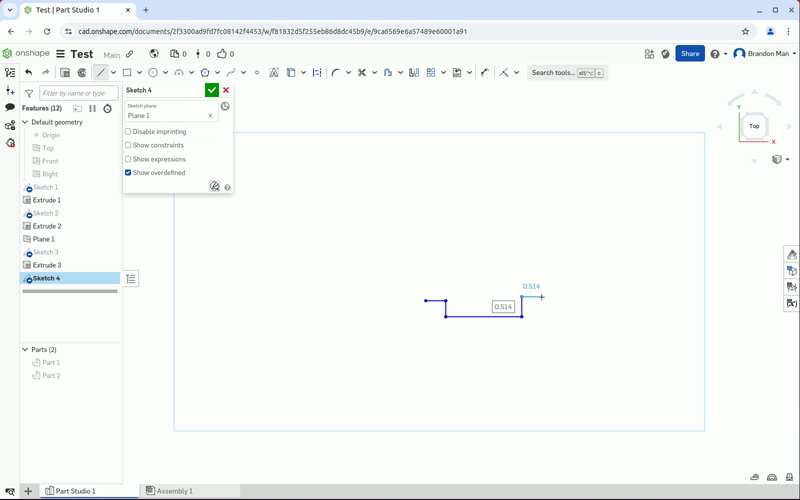
scroll(6)
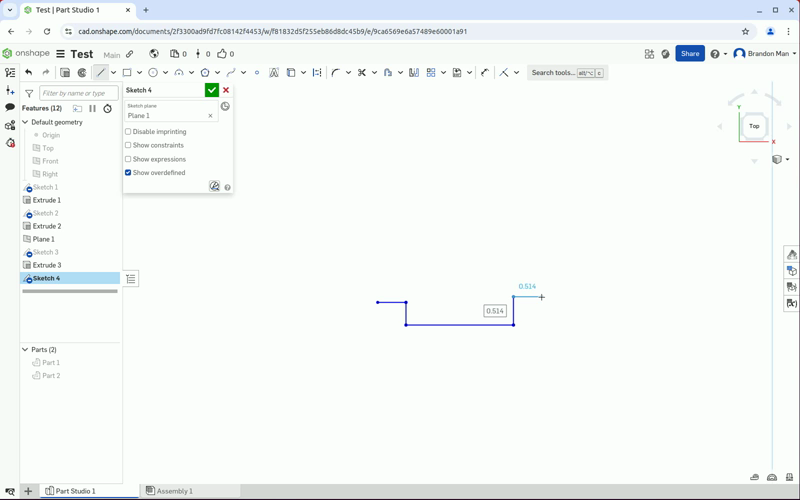
click(541, 296)
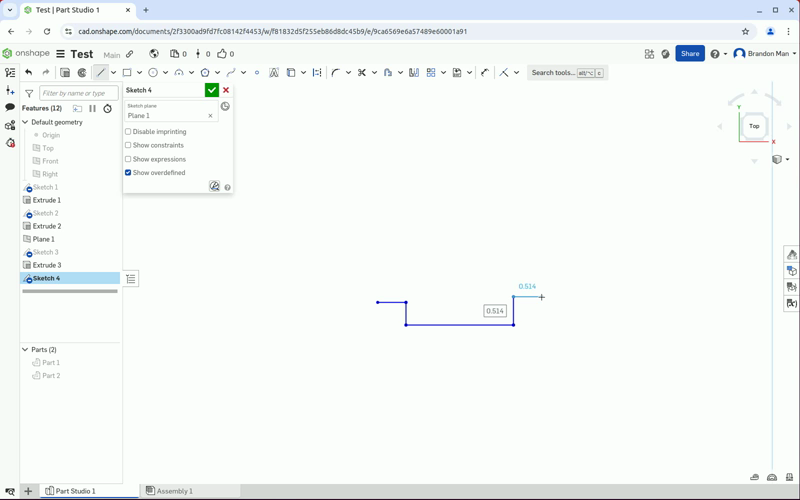
scroll(-6)
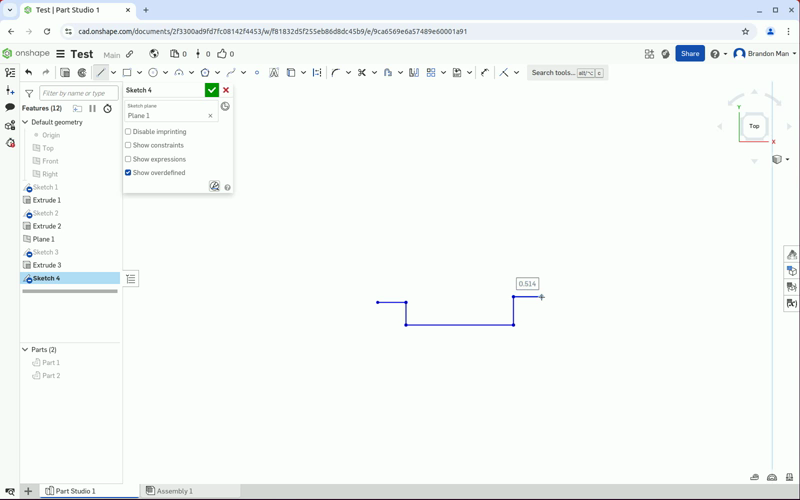
scroll(-6)
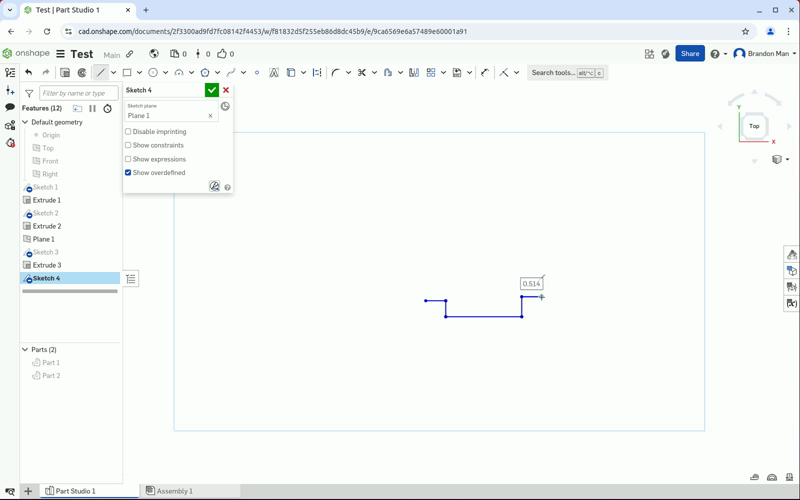
scroll(-6)
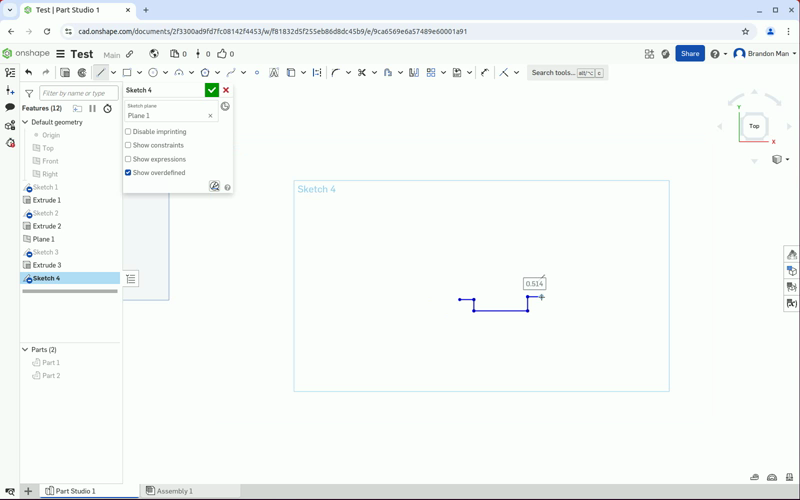
scroll(-6)
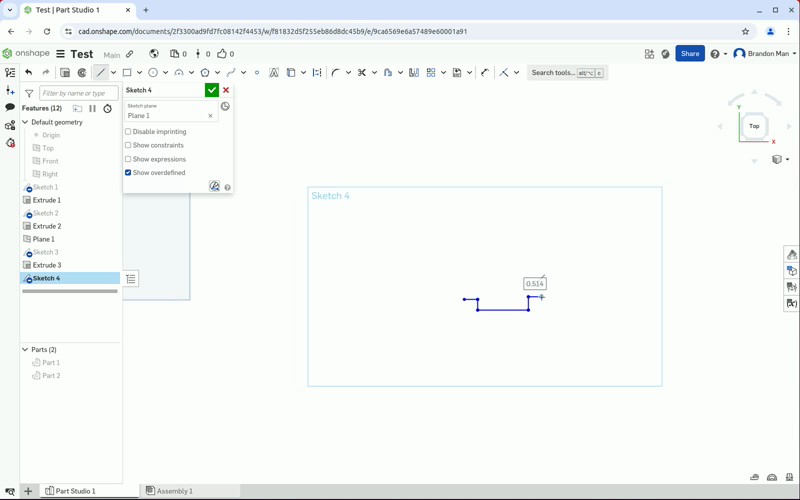
scroll(-6)
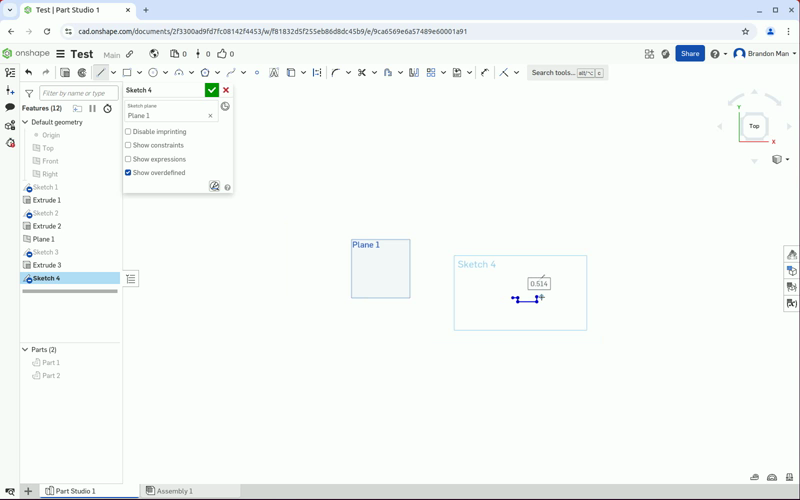
scroll(-6)
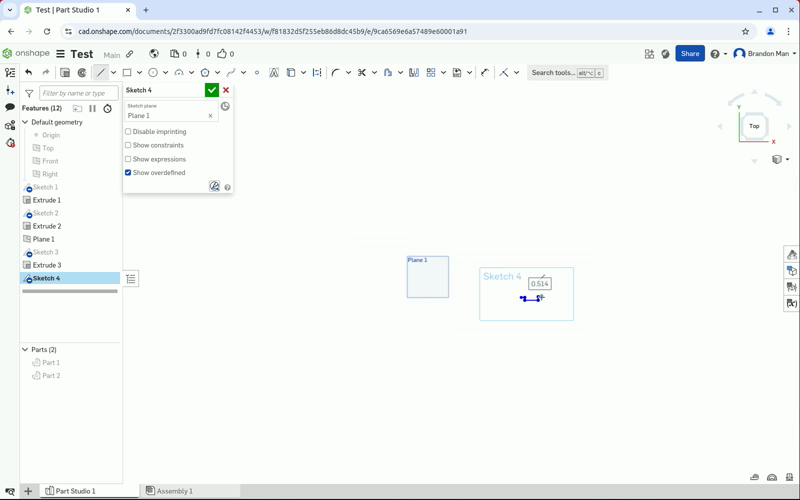
scroll(-6)
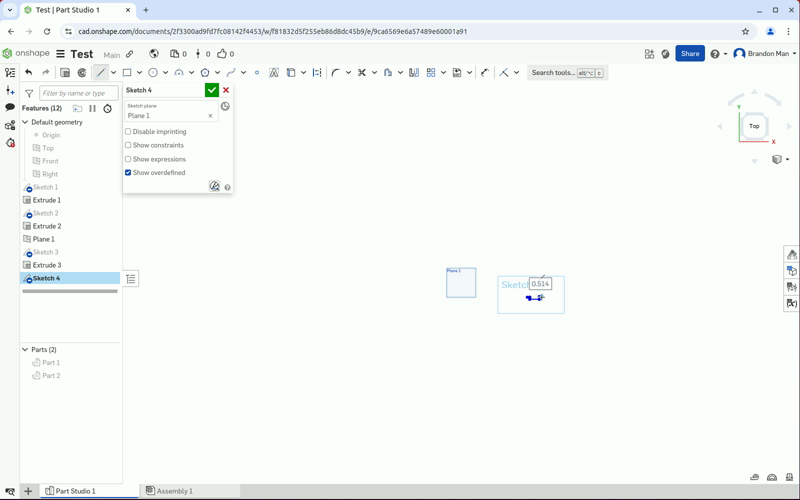
key_up(shift)
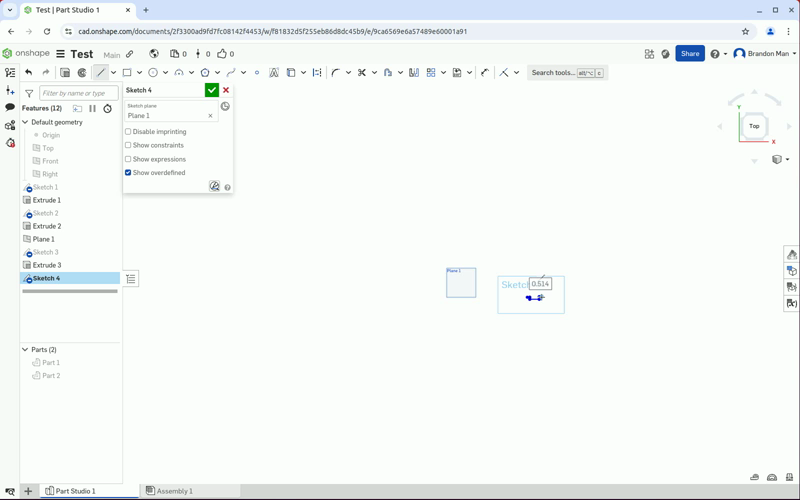
key_down(shift)
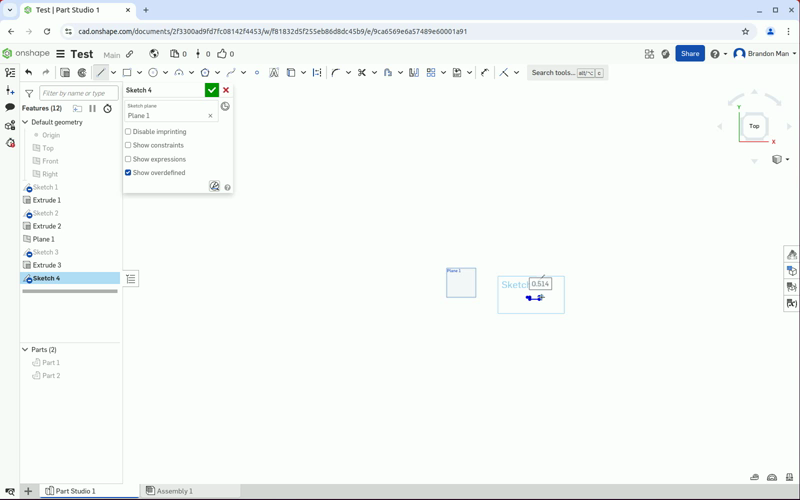
mouse_move(571, 296)
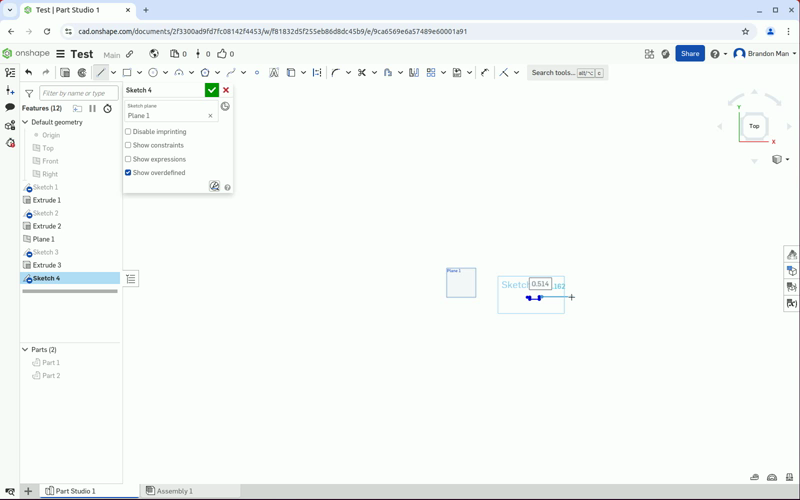
mouse_move(541, 294)
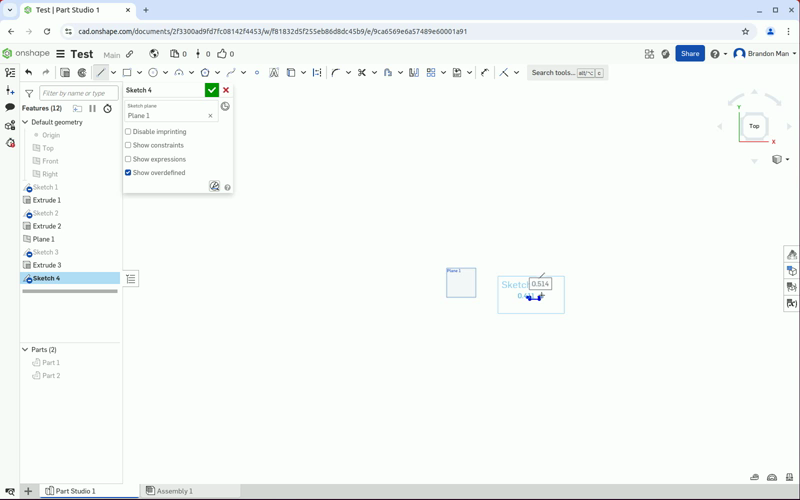
scroll(6)
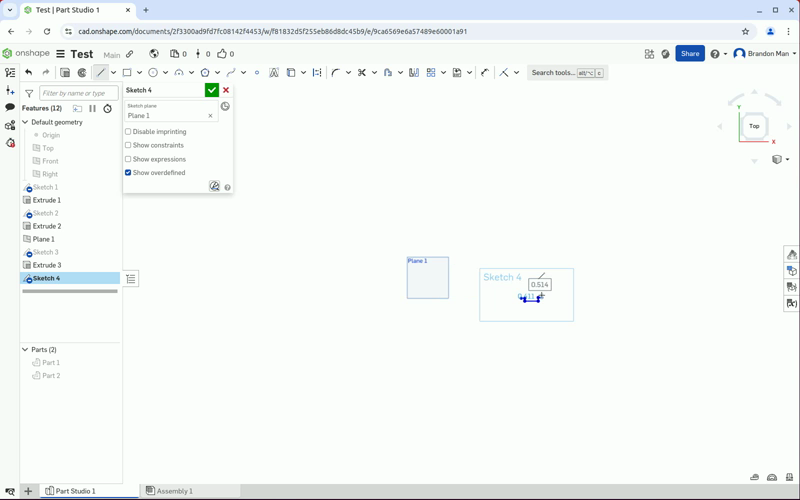
scroll(6)
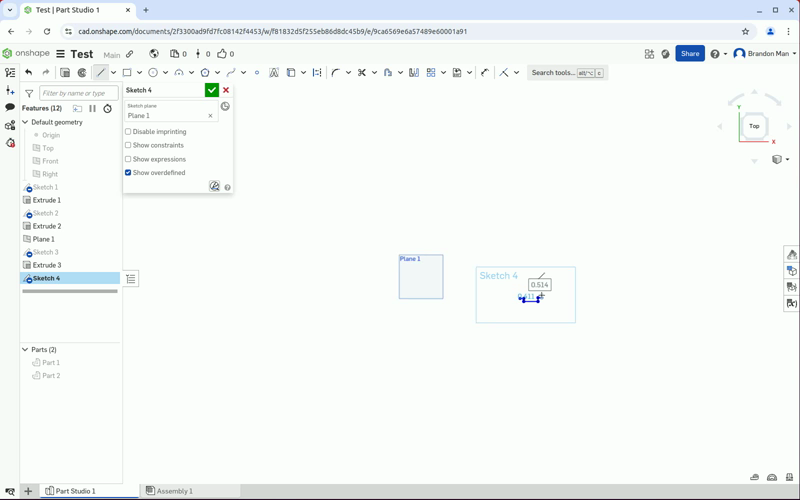
scroll(6)
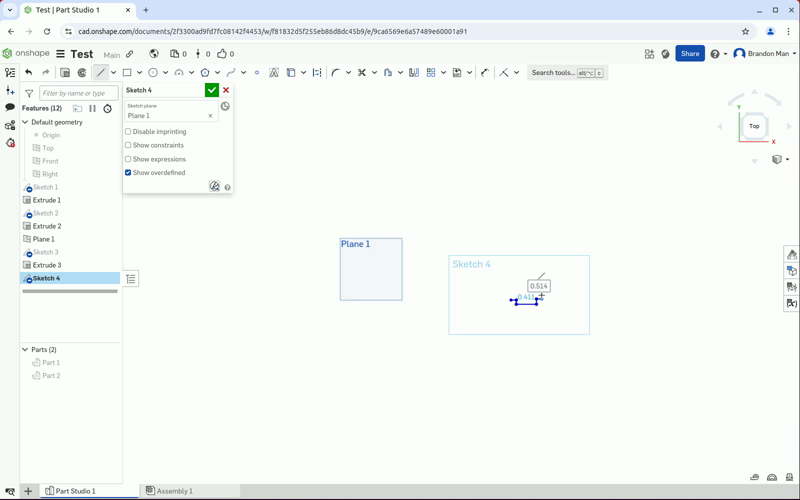
scroll(6)
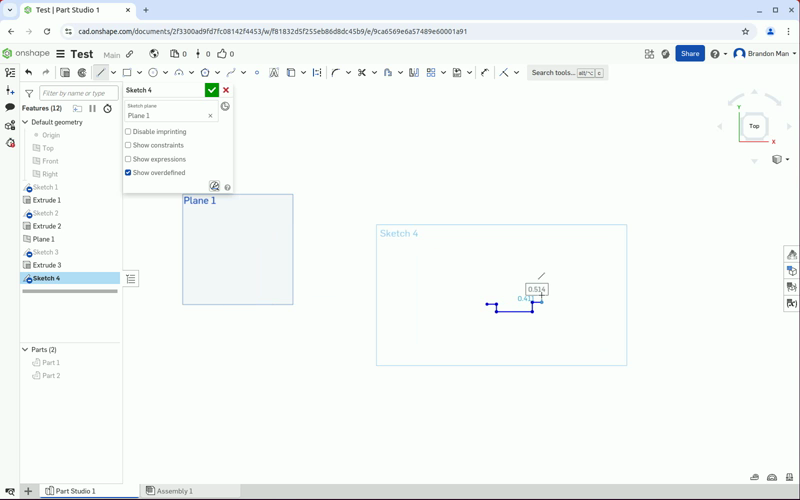
scroll(6)
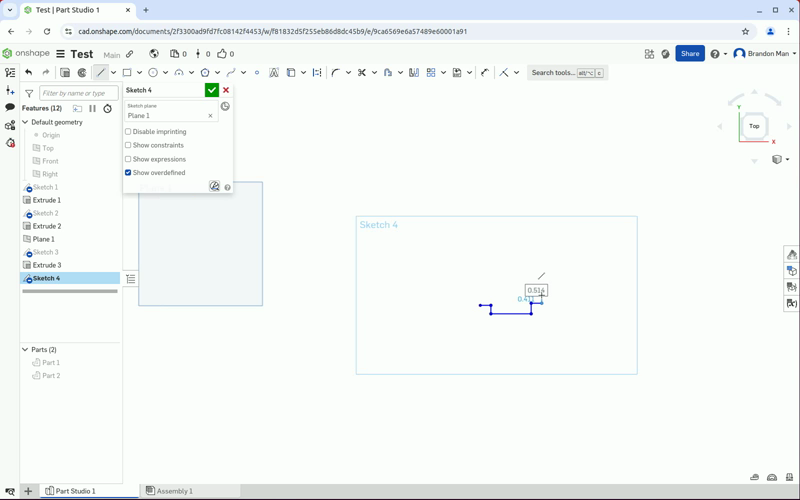
scroll(6)
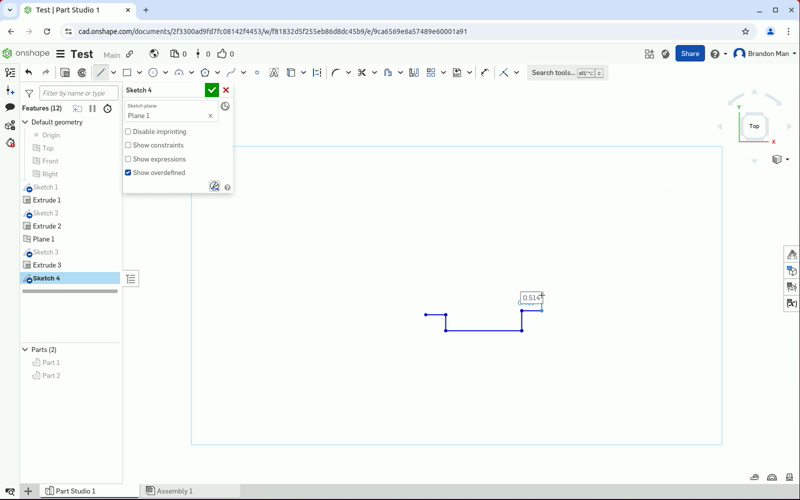
scroll(6)
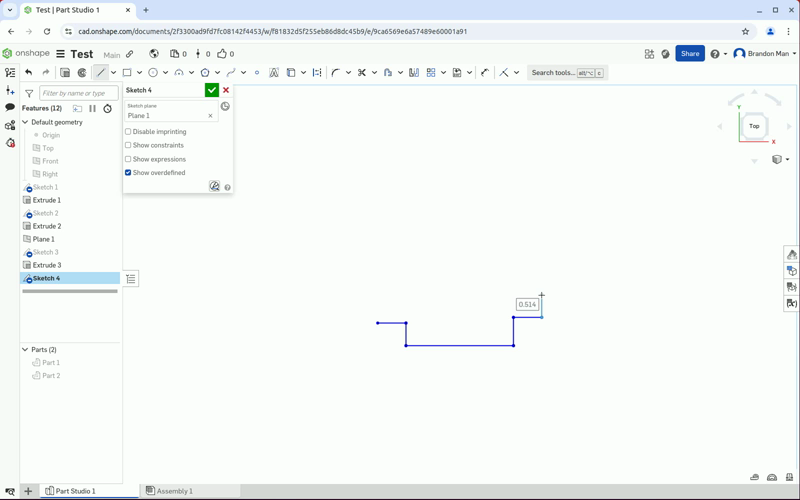
click(541, 294)
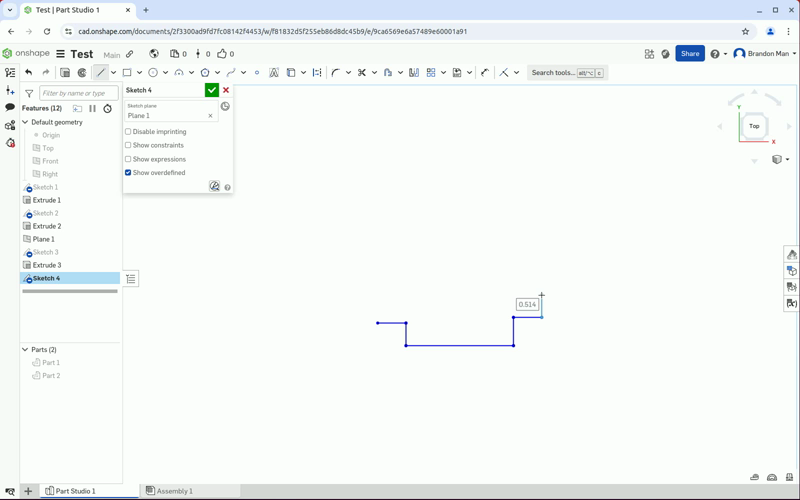
scroll(-6)
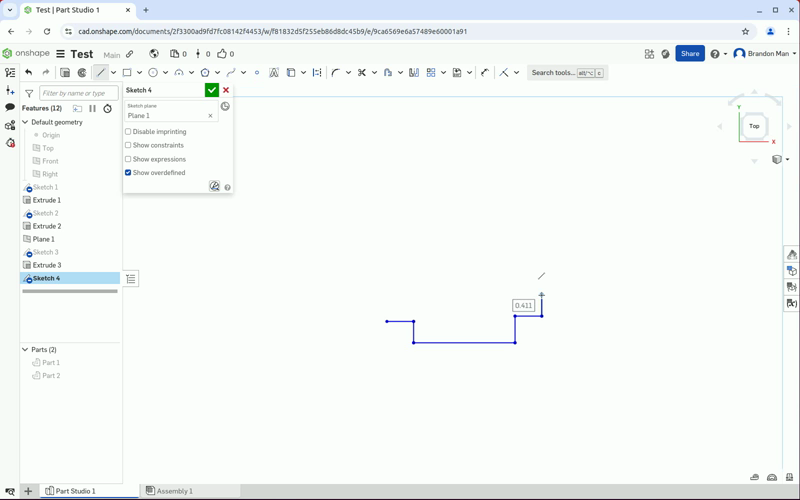
scroll(-6)
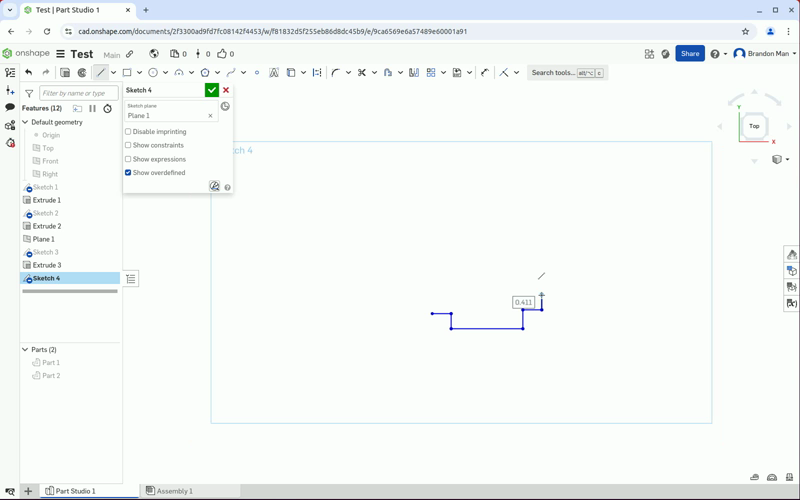
scroll(-6)
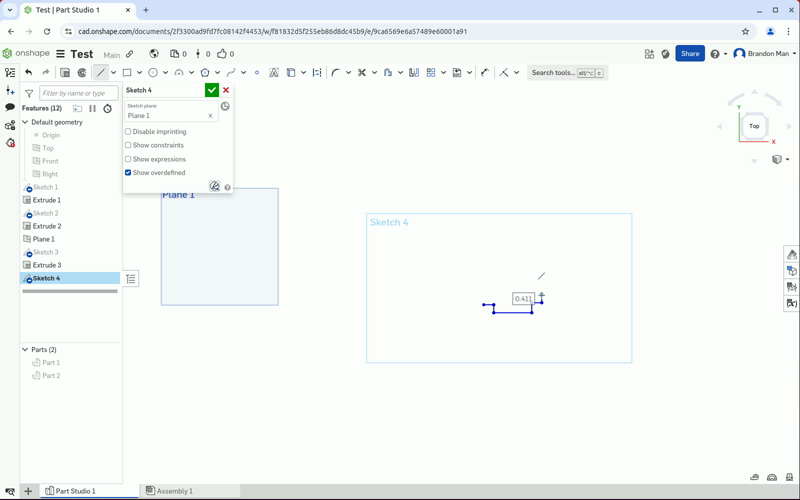
scroll(-6)
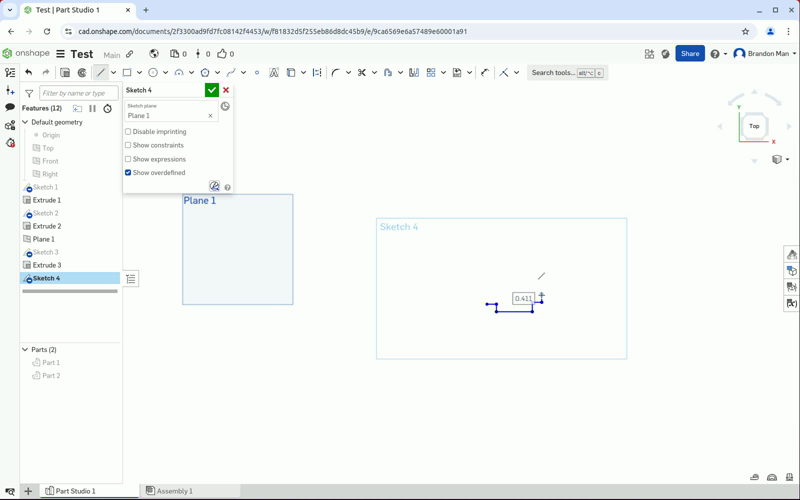
scroll(-6)
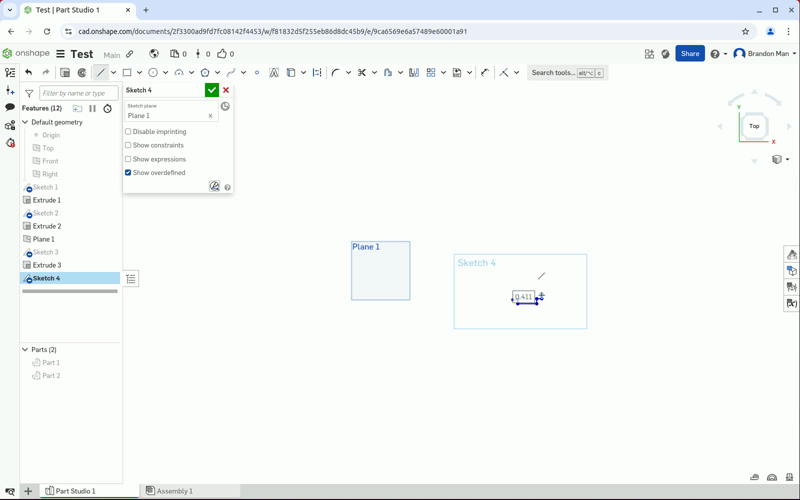
scroll(-6)
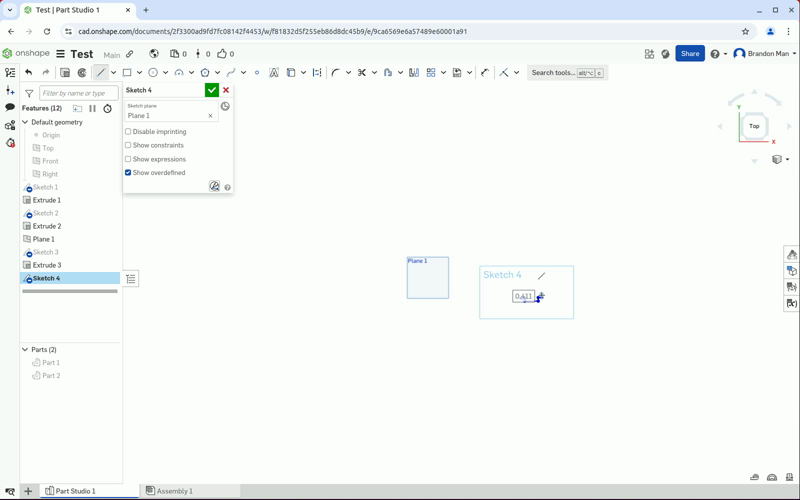
scroll(-6)
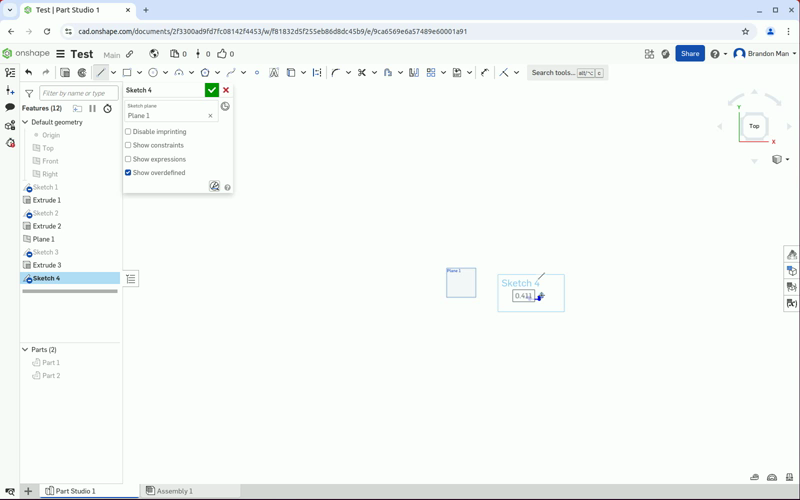
key_up(shift)
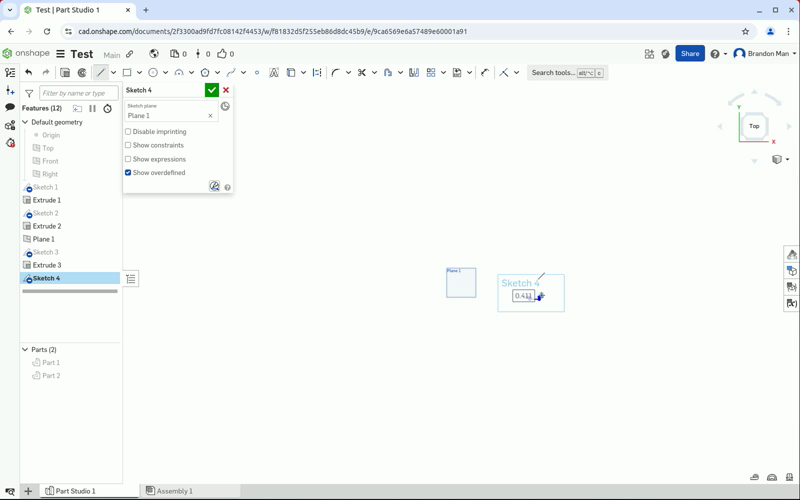
key_down(shift)
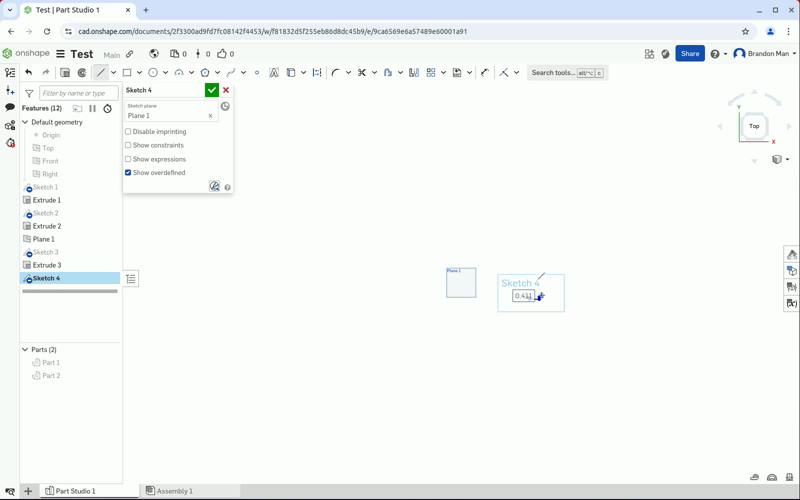
mouse_move(571, 294)
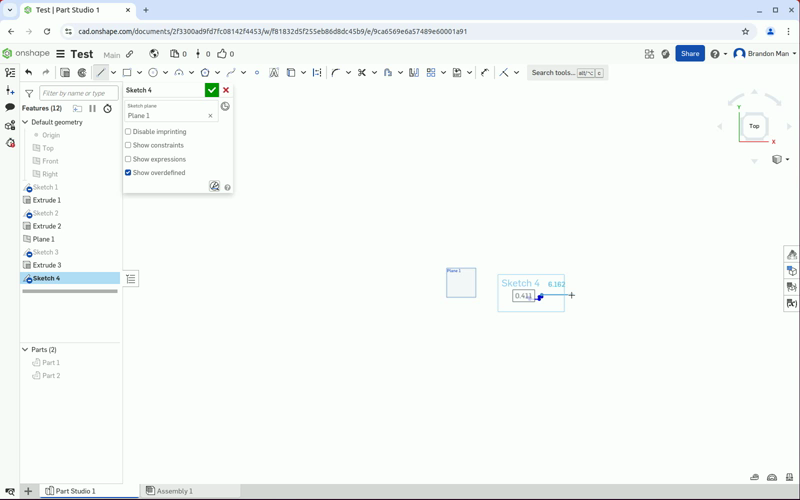
mouse_move(527, 295)
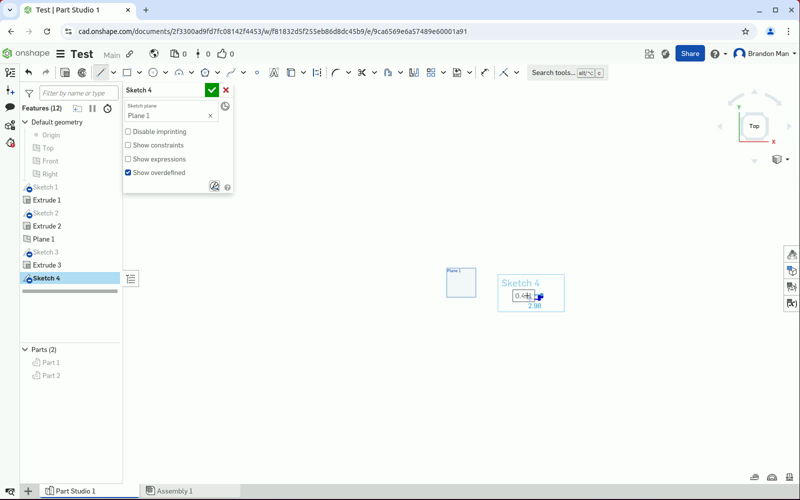
scroll(6)
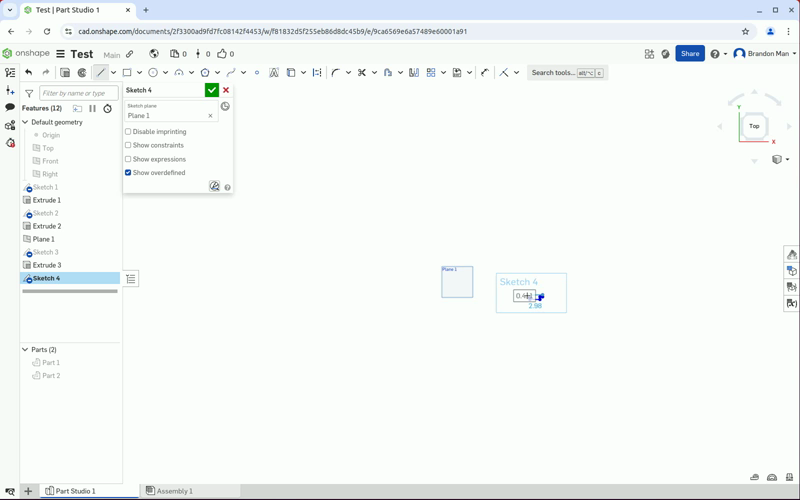
scroll(6)
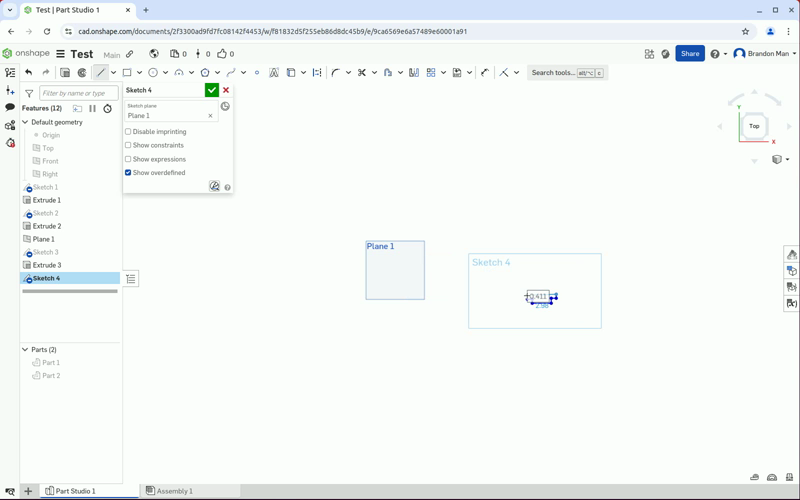
scroll(6)
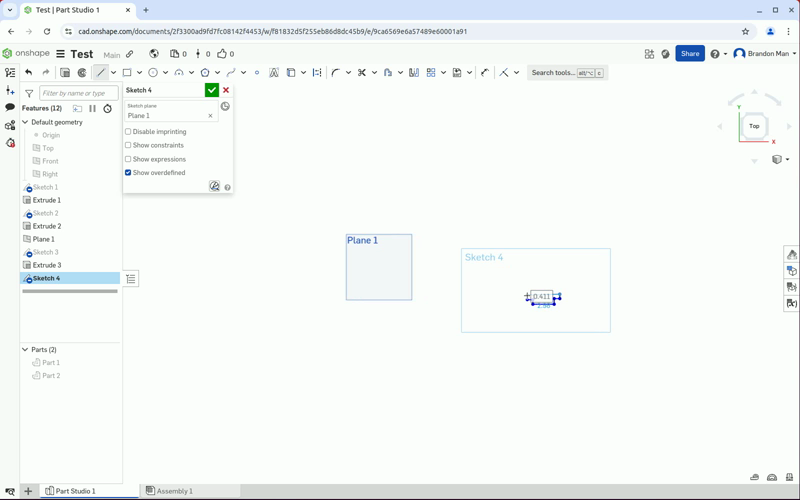
scroll(6)
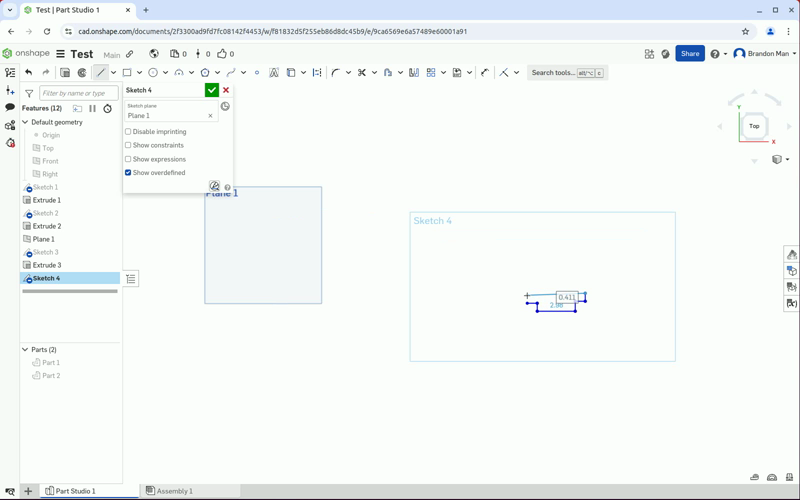
scroll(6)
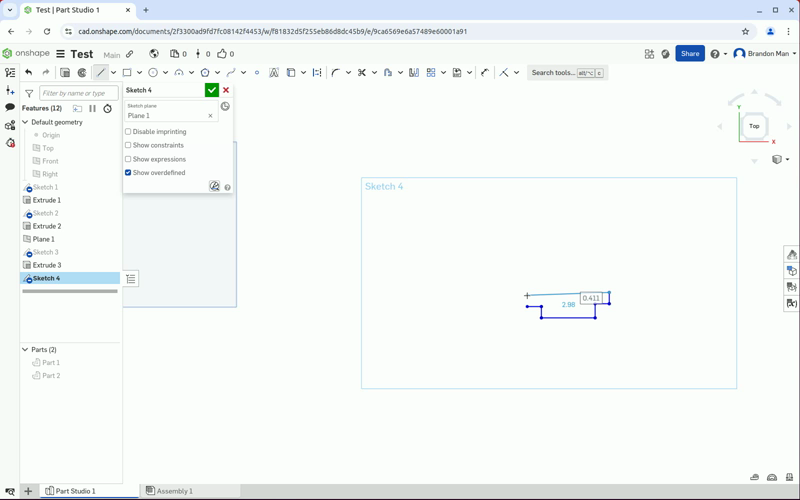
scroll(6)
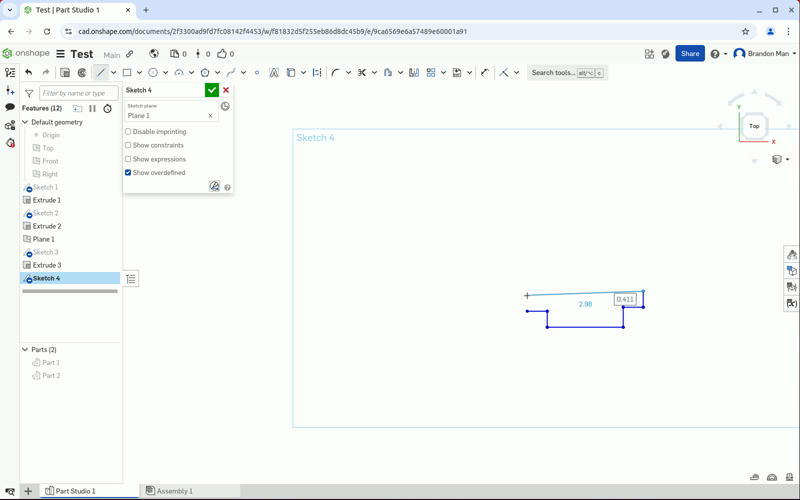
scroll(6)
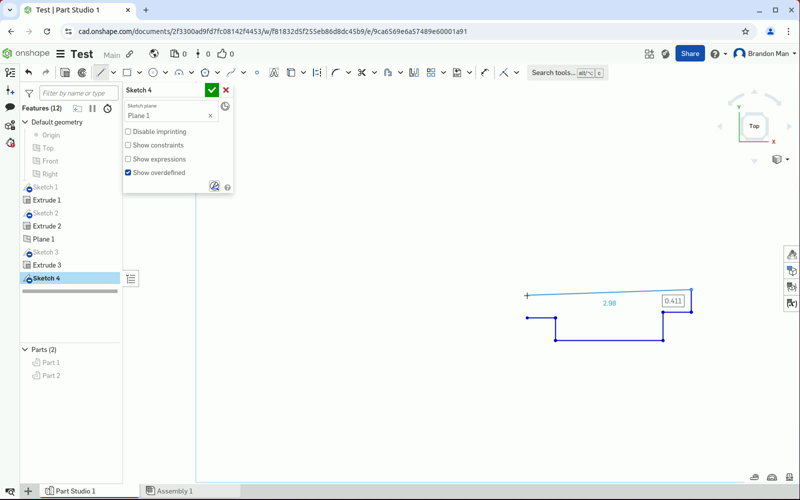
click(527, 295)
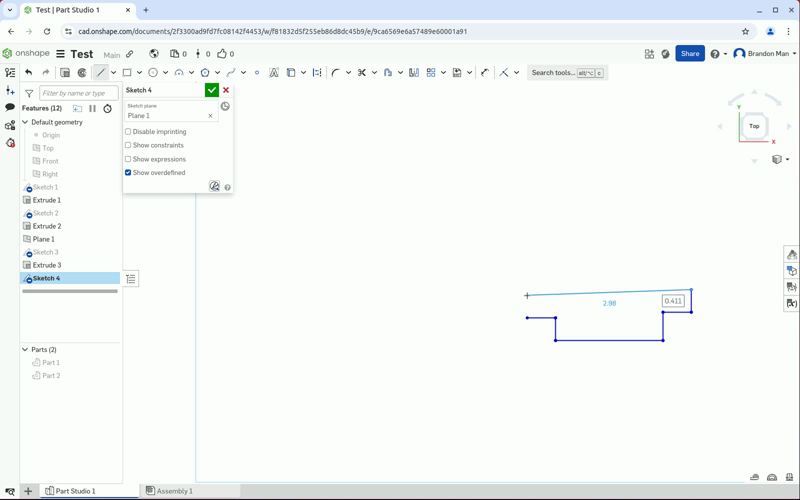
scroll(-6)
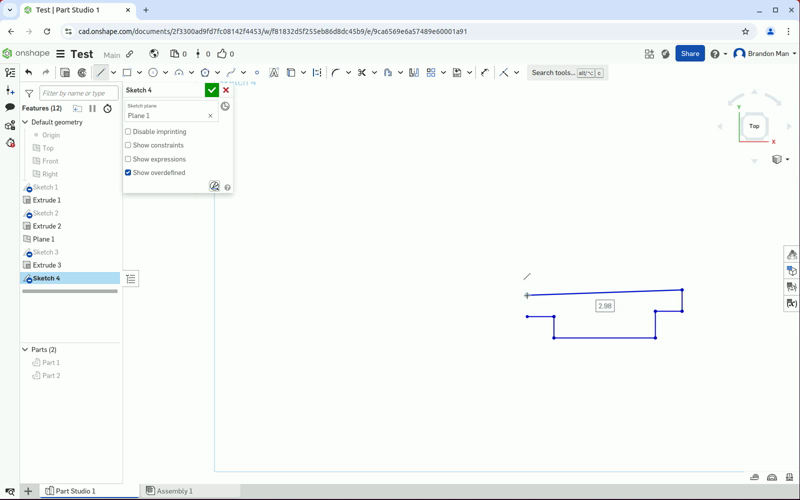
scroll(-6)
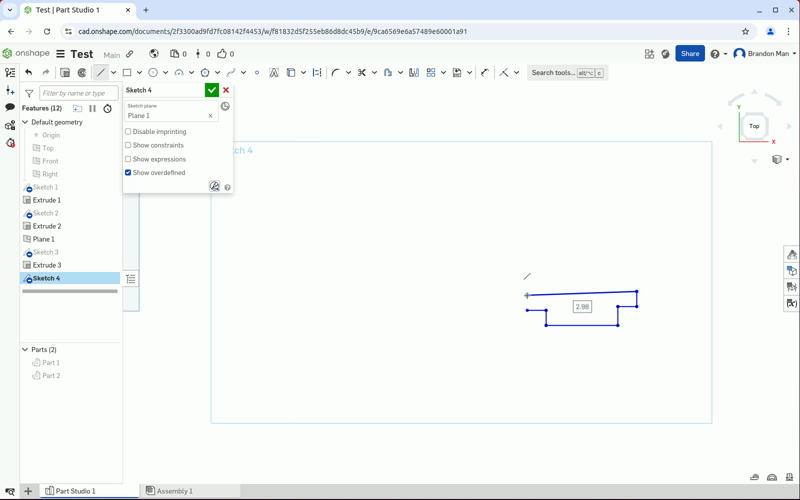
scroll(-6)
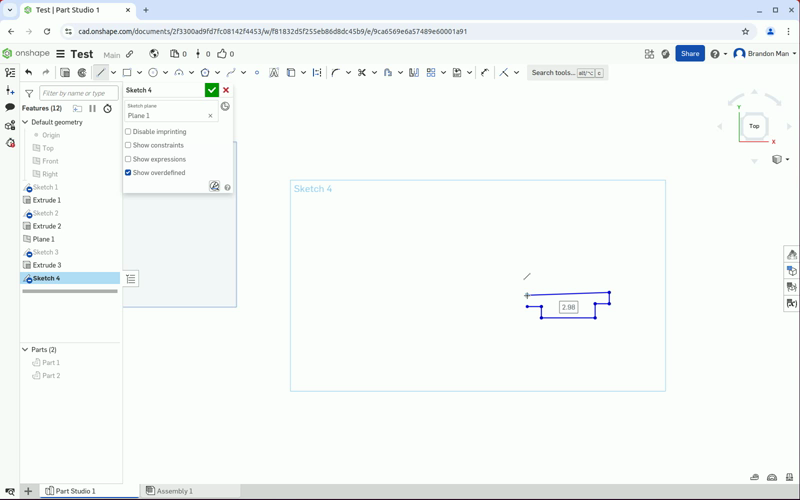
scroll(-6)
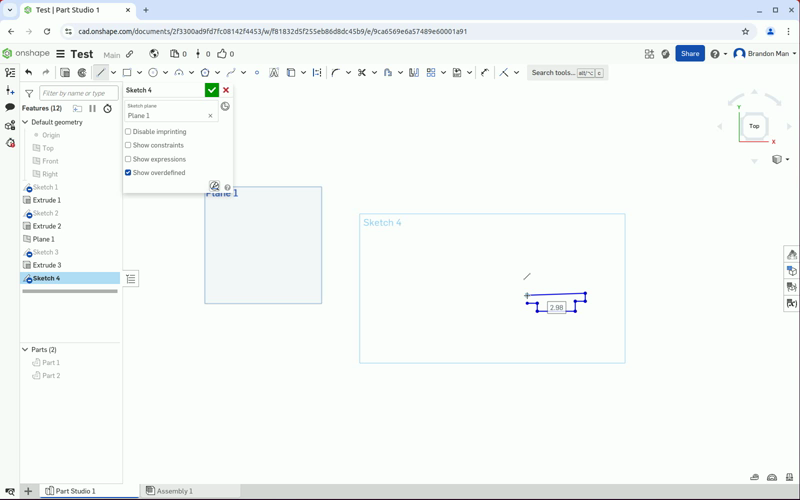
scroll(-6)
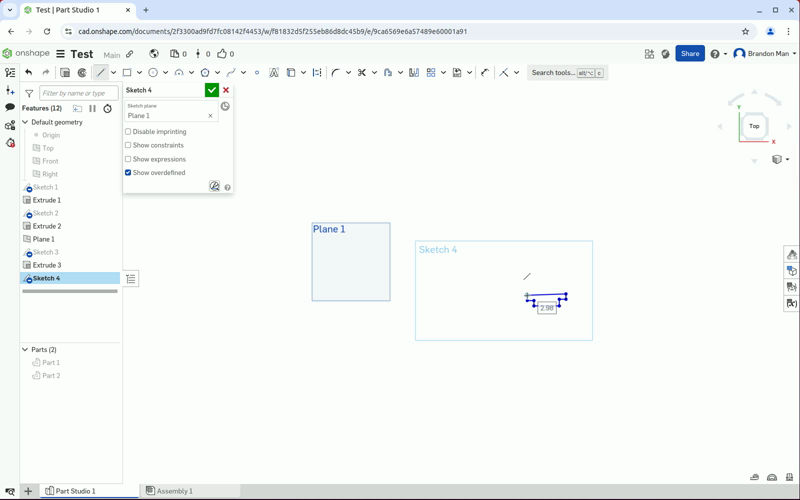
scroll(-6)
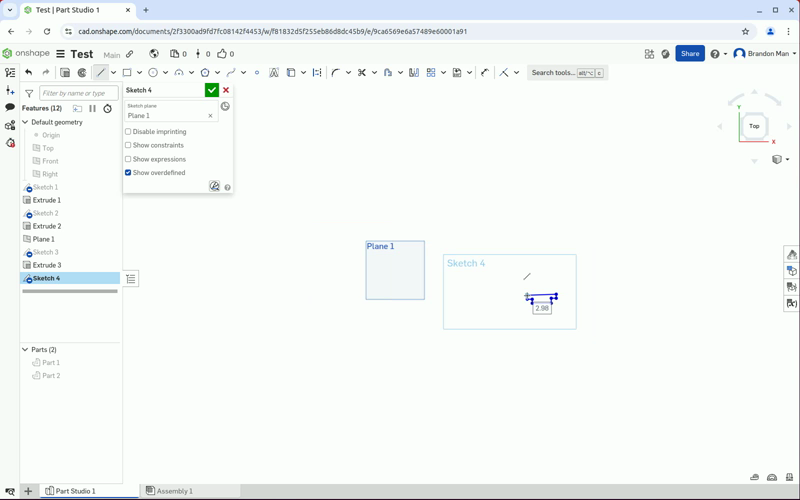
scroll(-6)
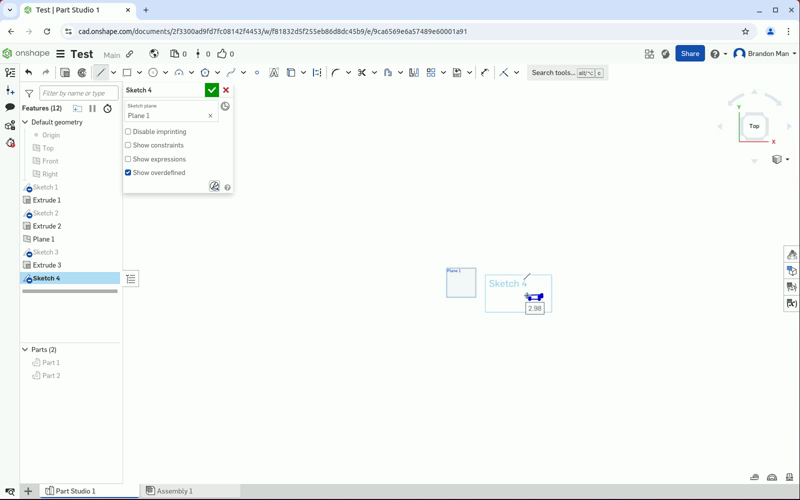
key_up(shift)
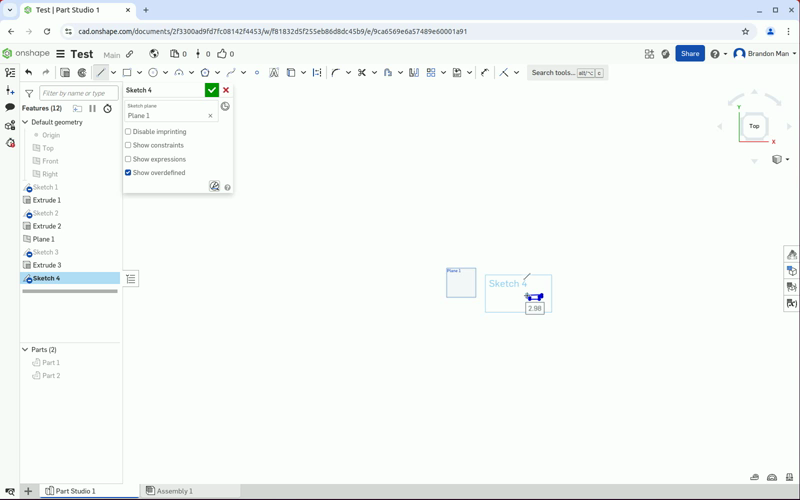
mouse_move(557, 295)
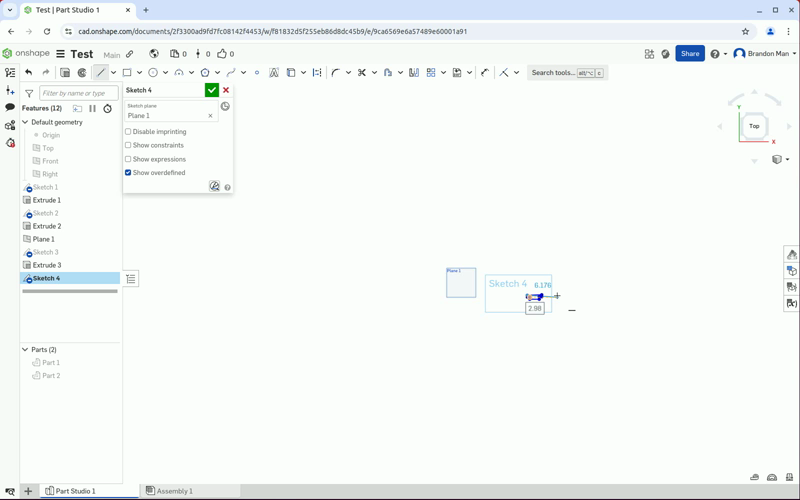
key_down(shift)
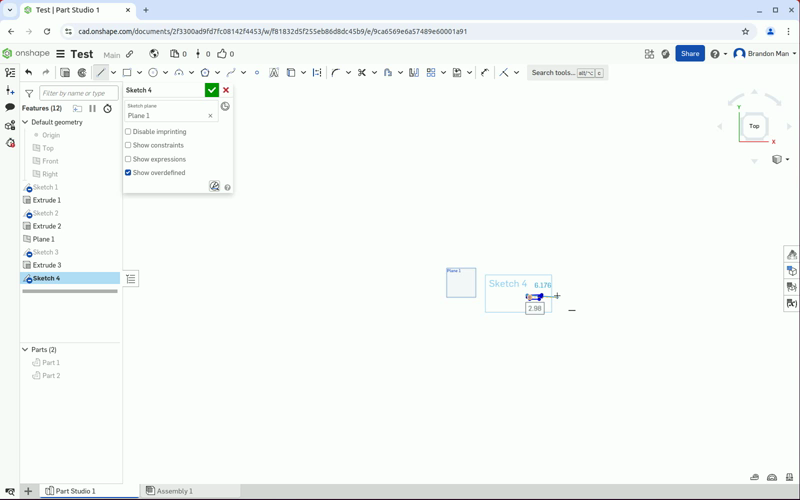
mouse_move(527, 297)
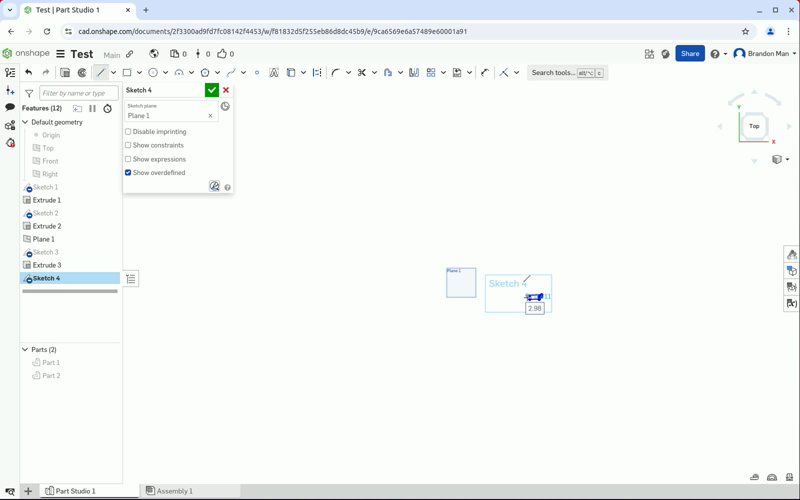
scroll(6)
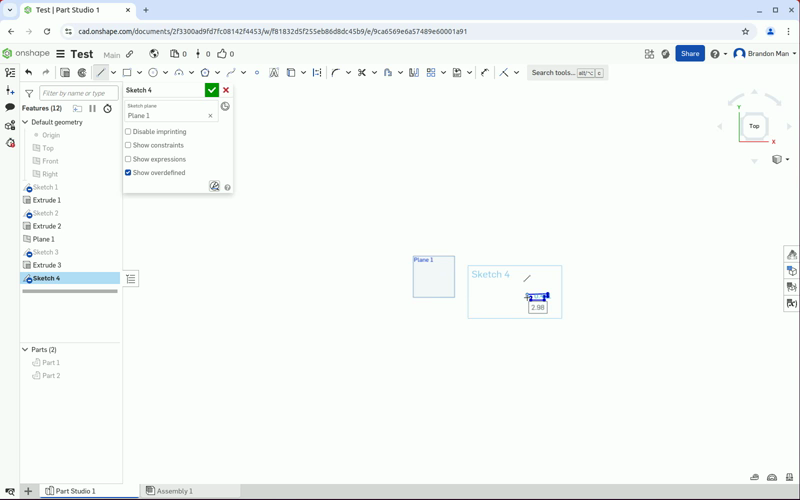
scroll(6)
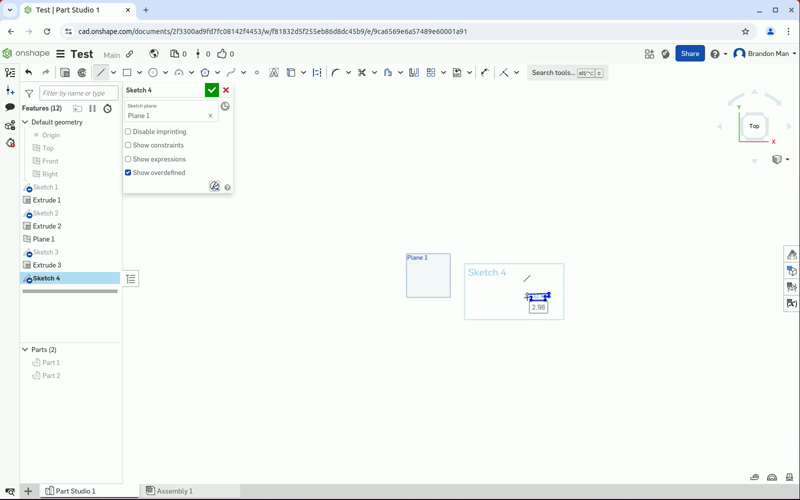
scroll(6)
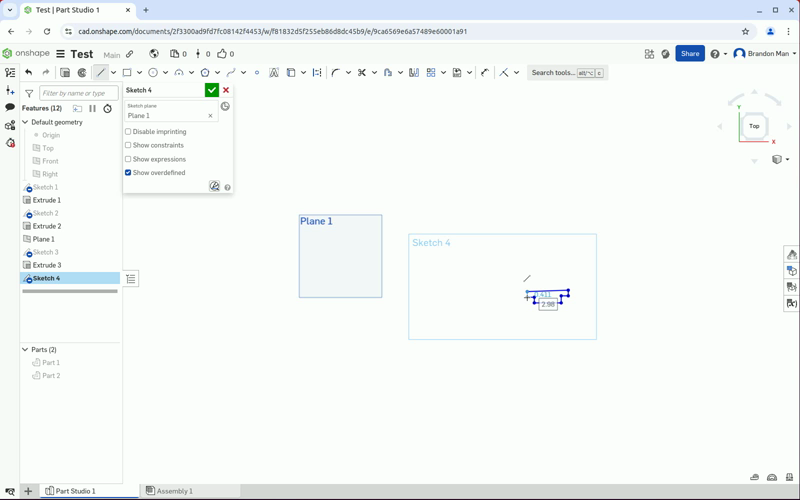
scroll(6)
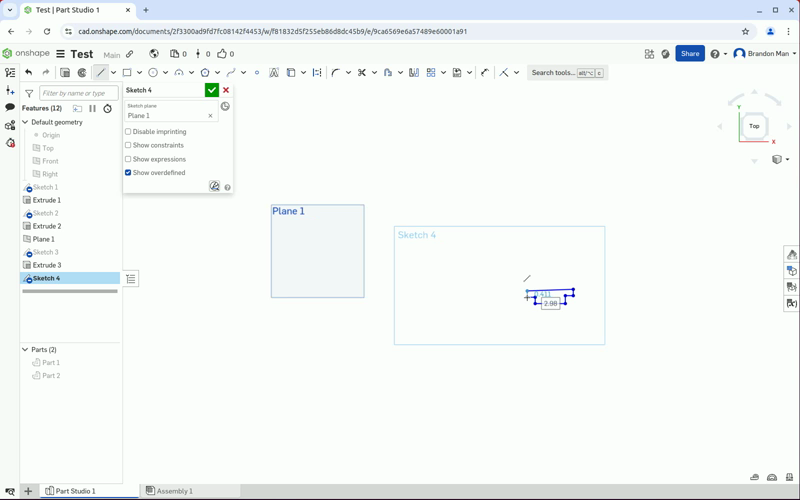
scroll(6)
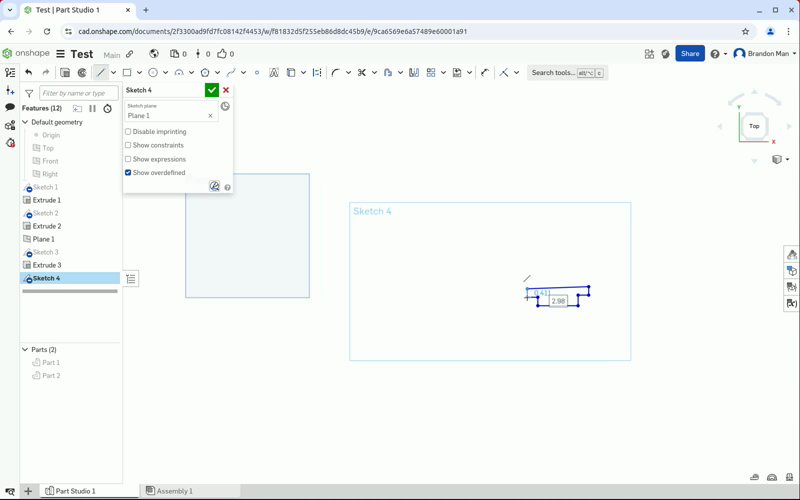
scroll(6)
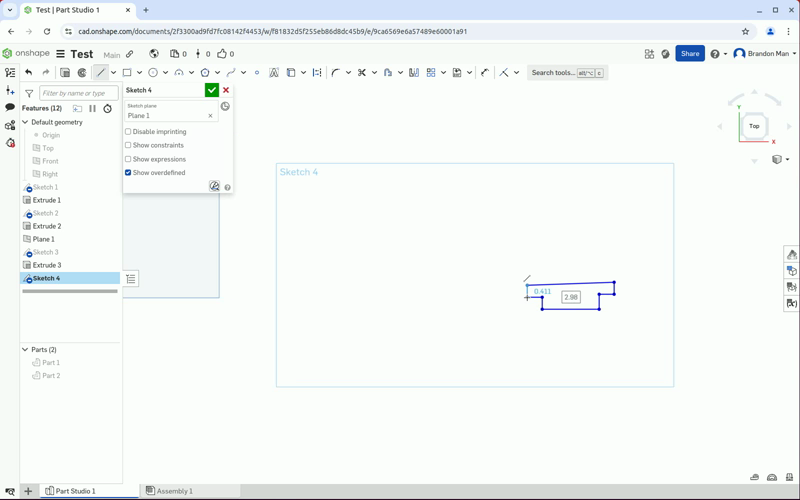
scroll(6)
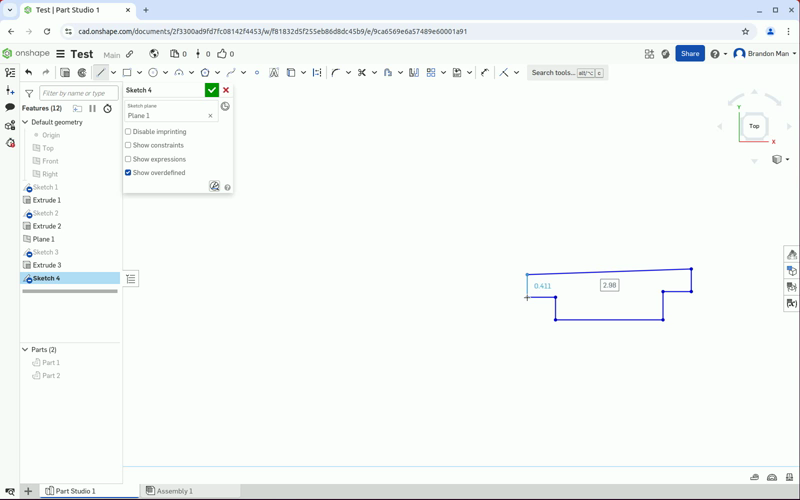
key_up(shift)
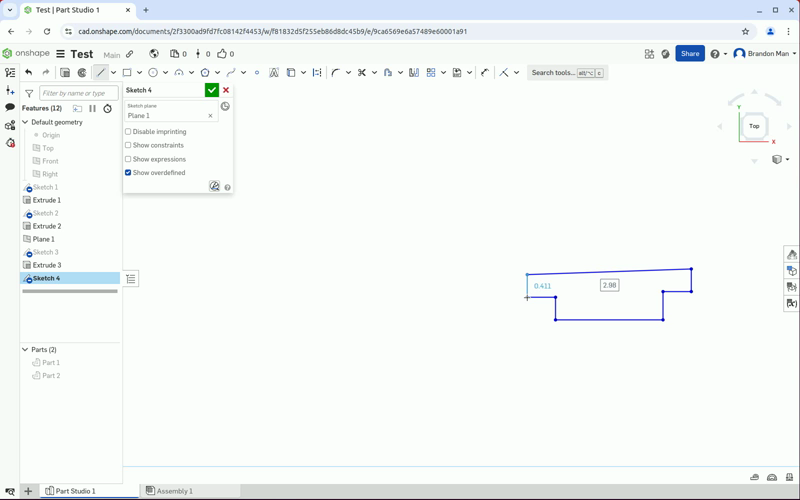
click(527, 297)
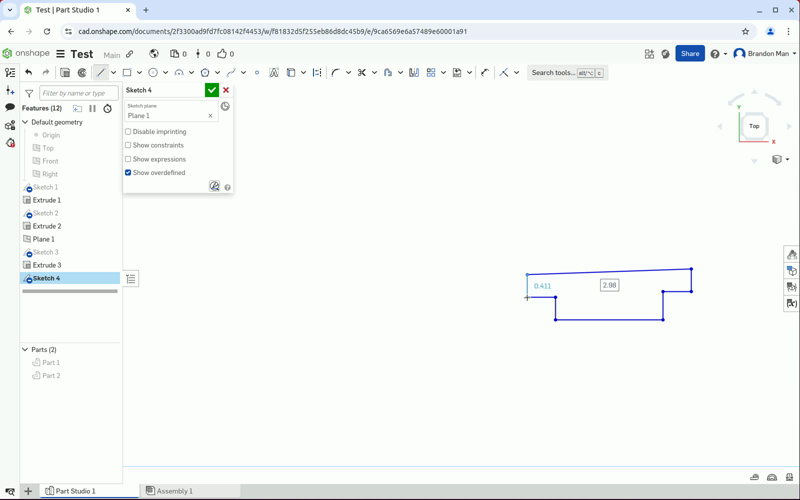
scroll(-6)
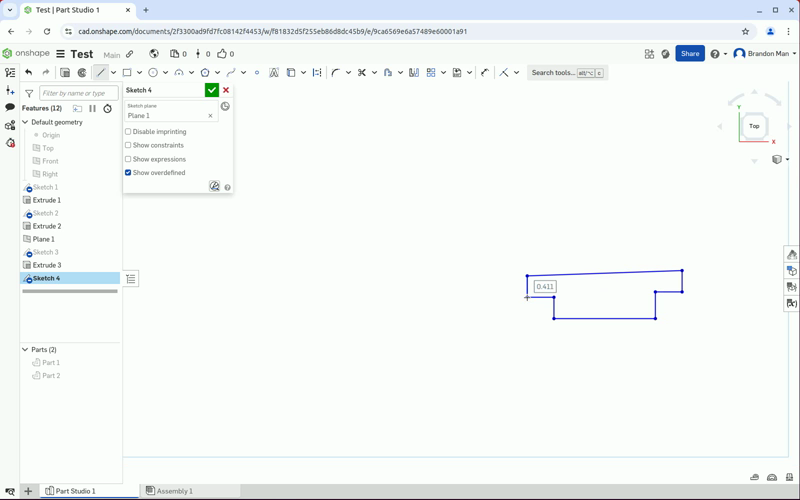
scroll(-6)
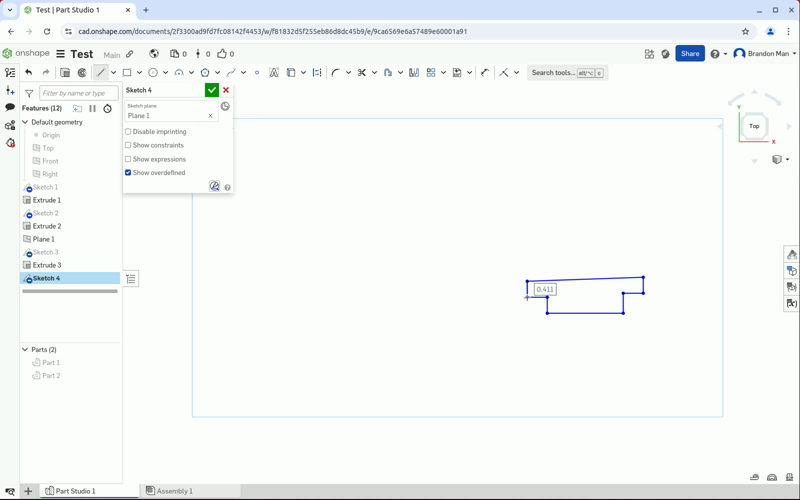
scroll(-6)
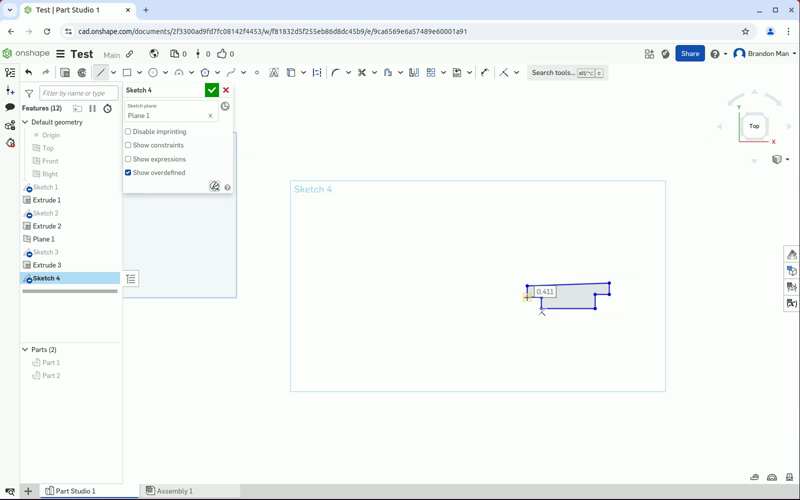
scroll(-6)
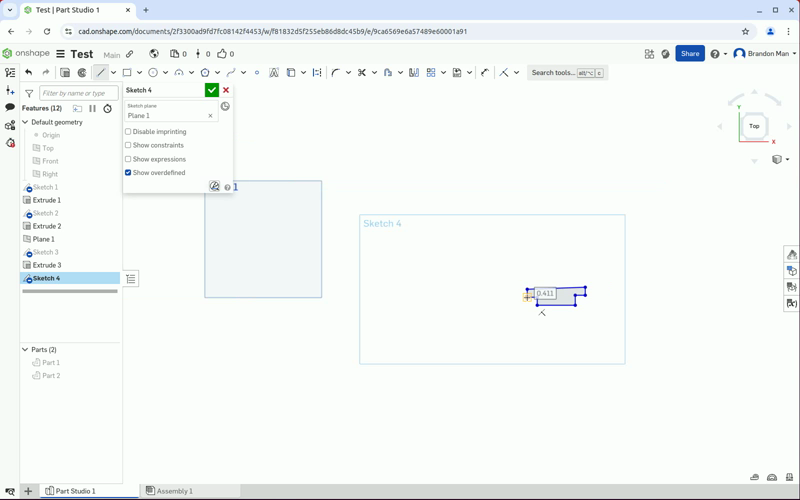
scroll(-6)
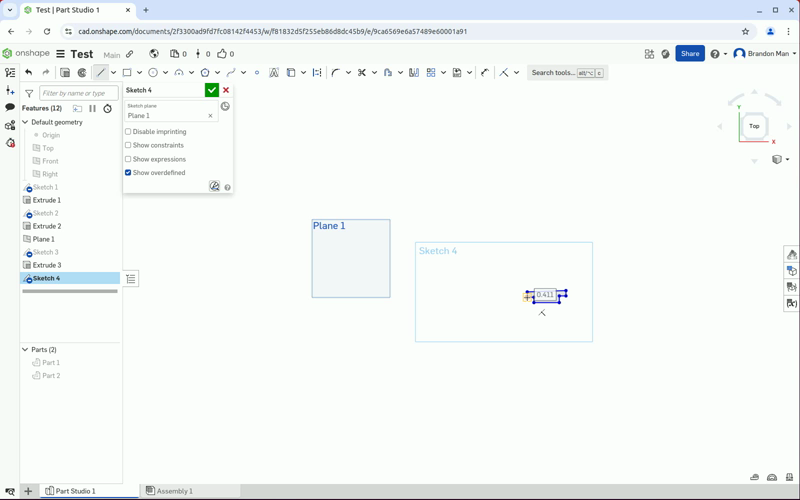
scroll(-6)
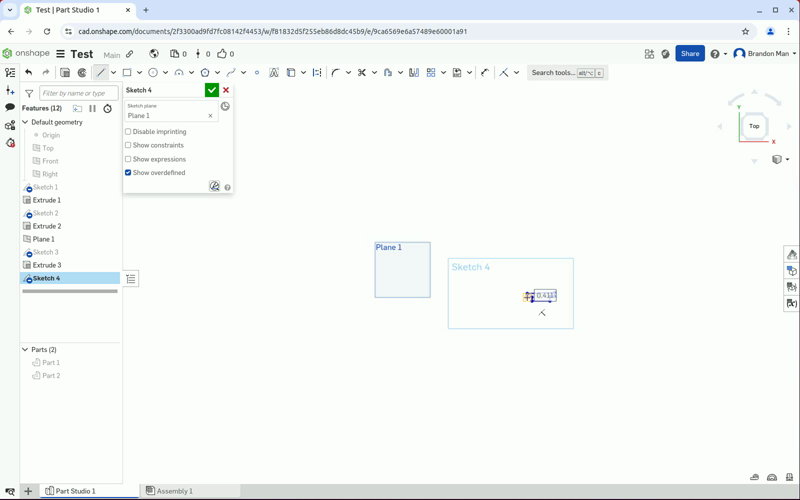
scroll(-6)
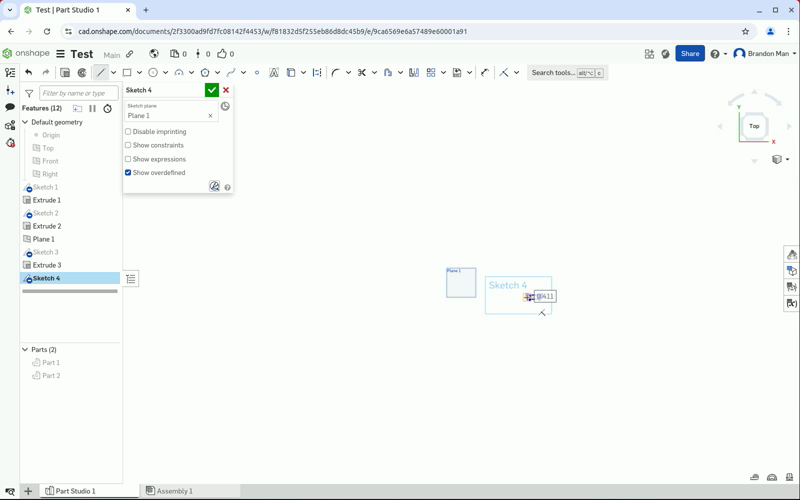
key(esc)
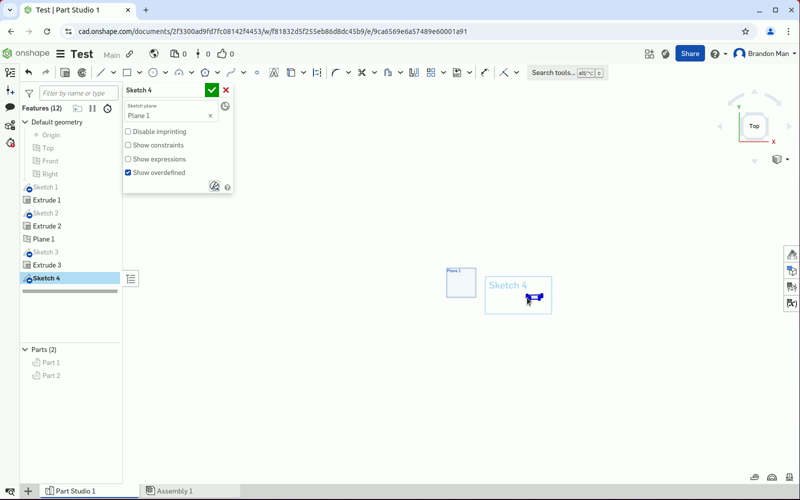
mouse_move(532, 297)
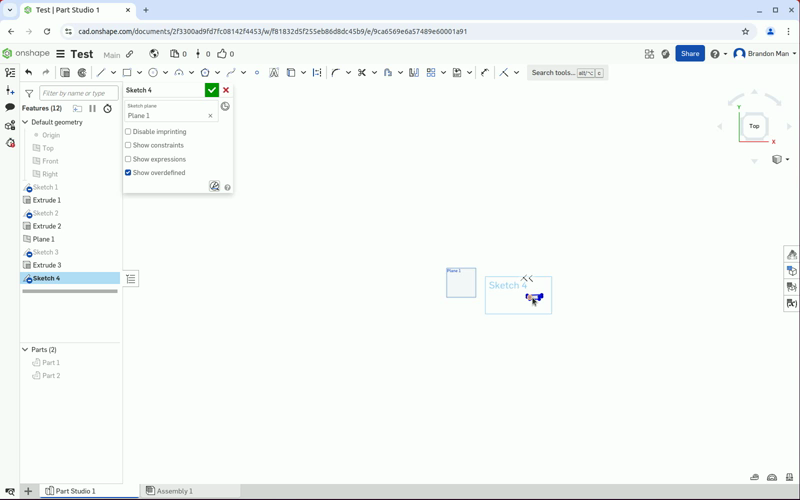
scroll(6)
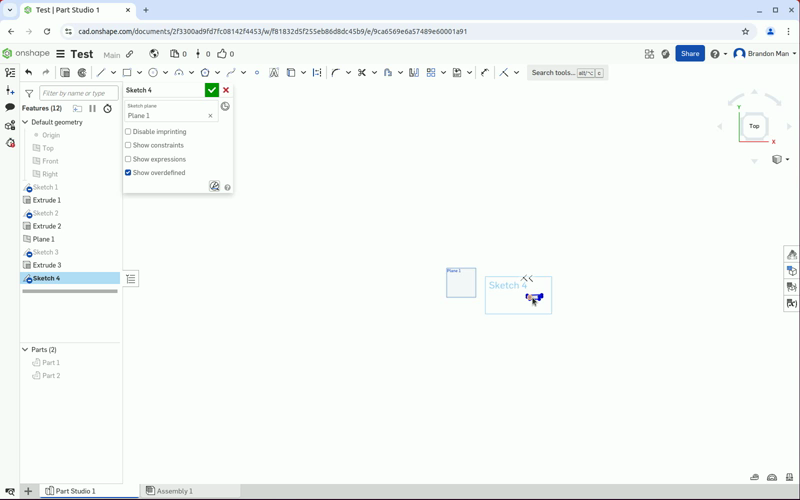
scroll(6)
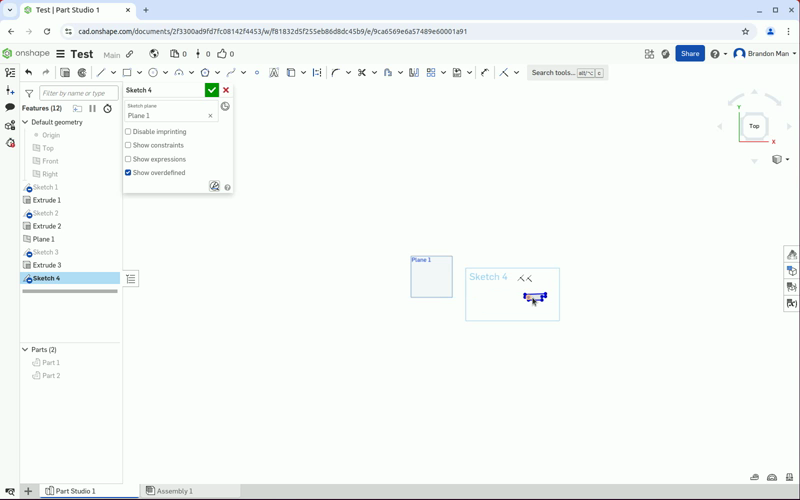
scroll(6)
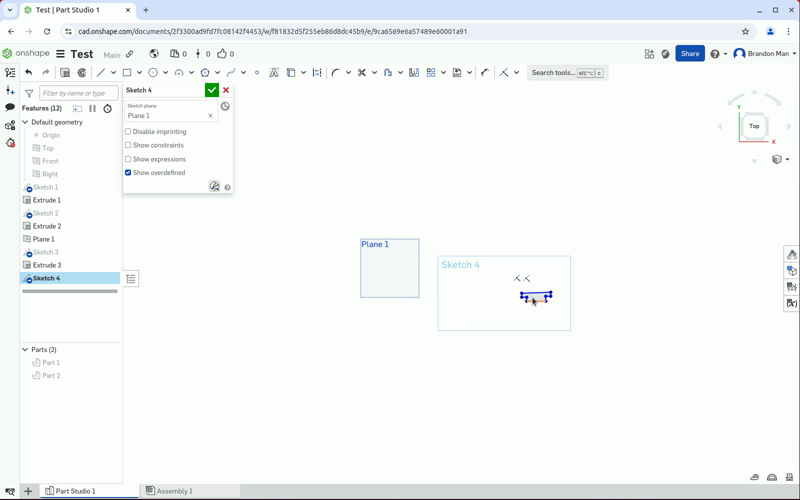
scroll(6)
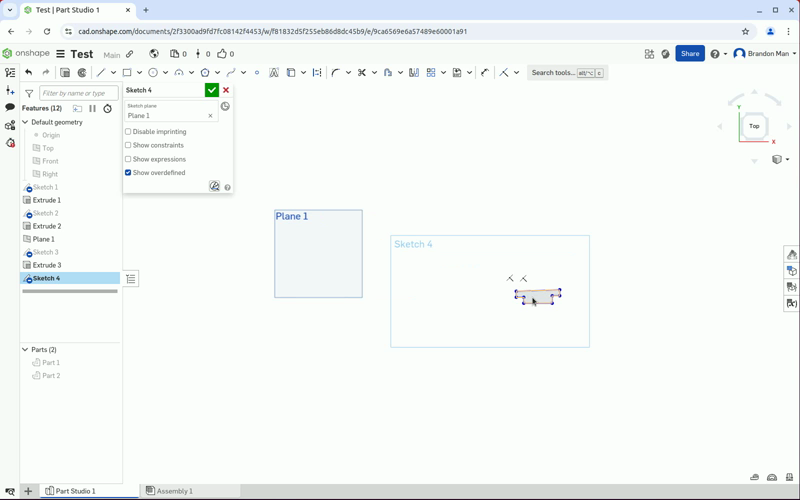
scroll(6)
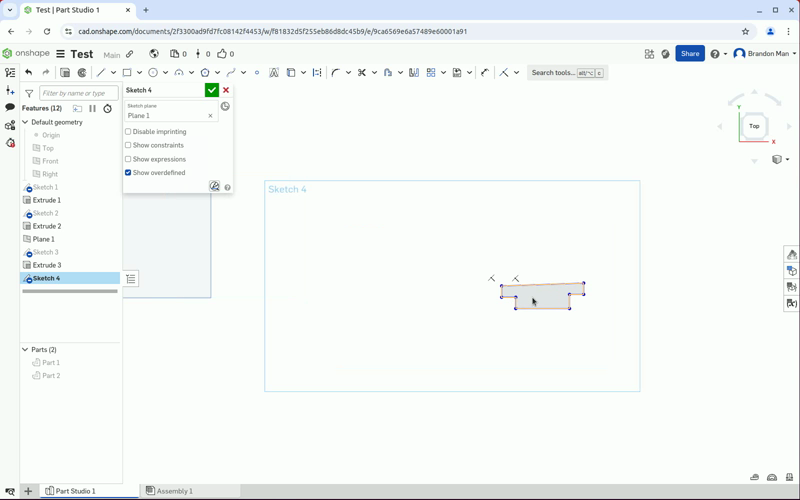
scroll(6)
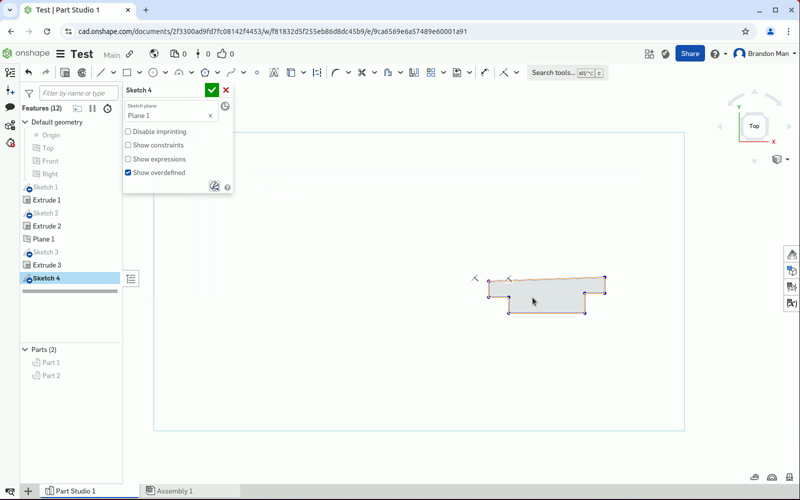
scroll(6)
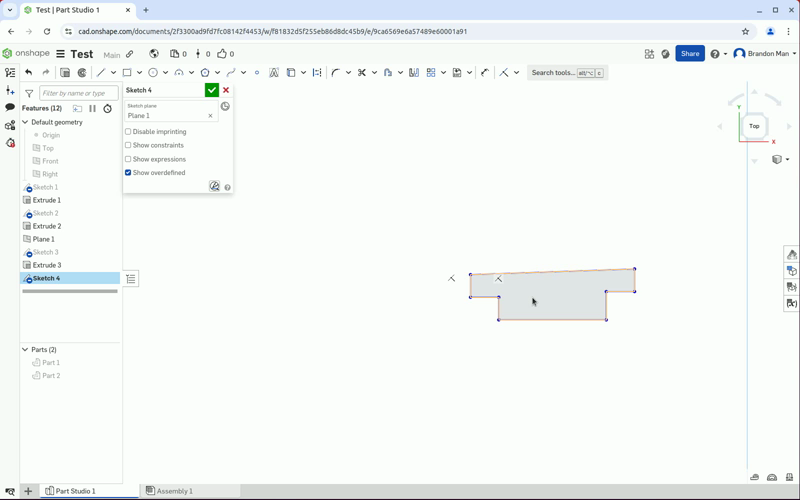
click(532, 297)
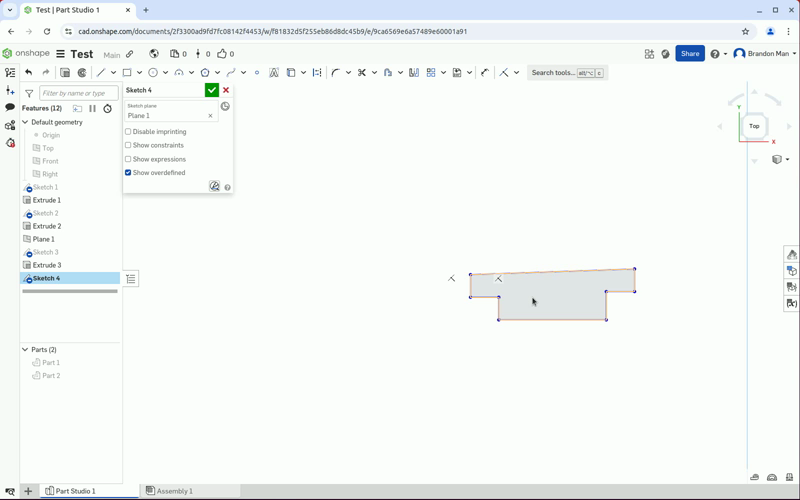
scroll(-6)
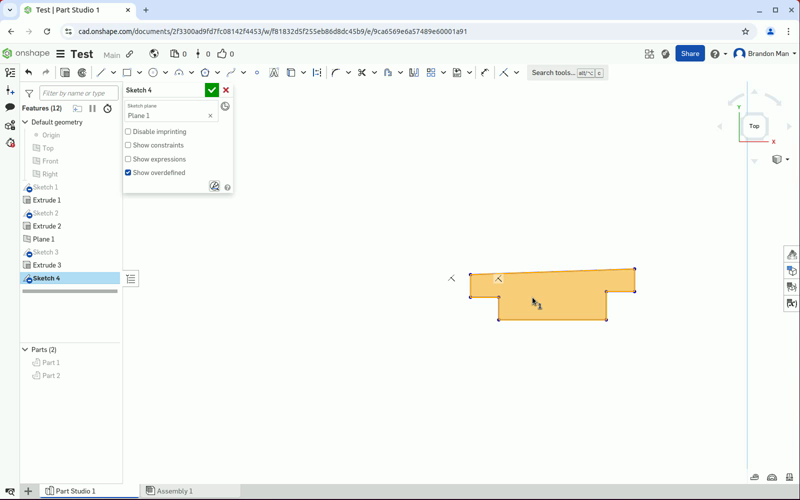
scroll(-6)
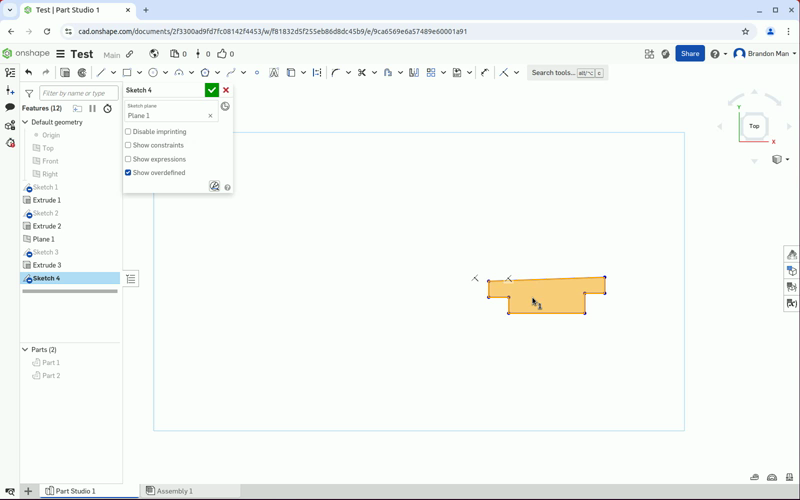
scroll(-6)
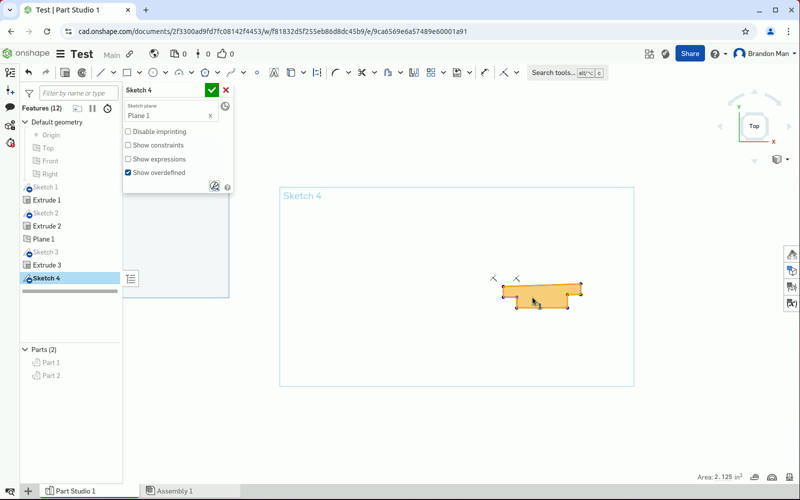
scroll(-6)
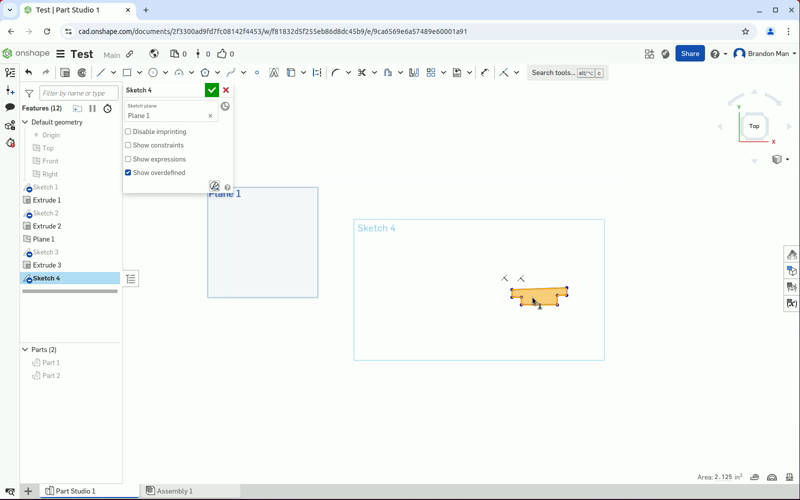
scroll(-6)
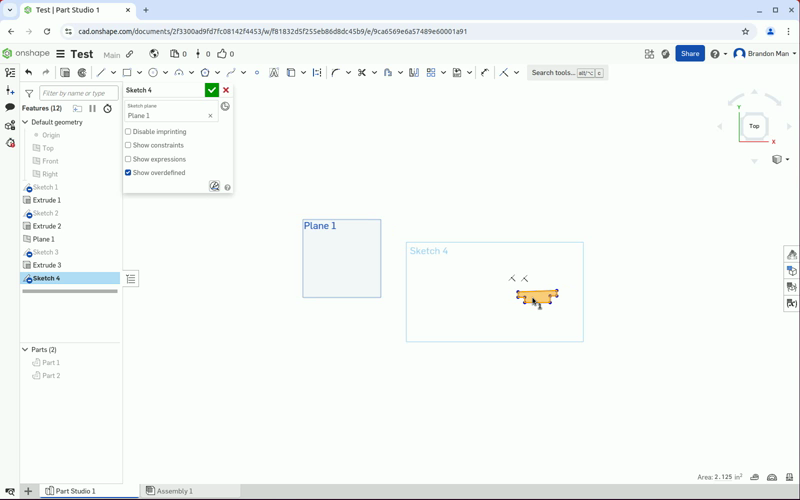
scroll(-6)
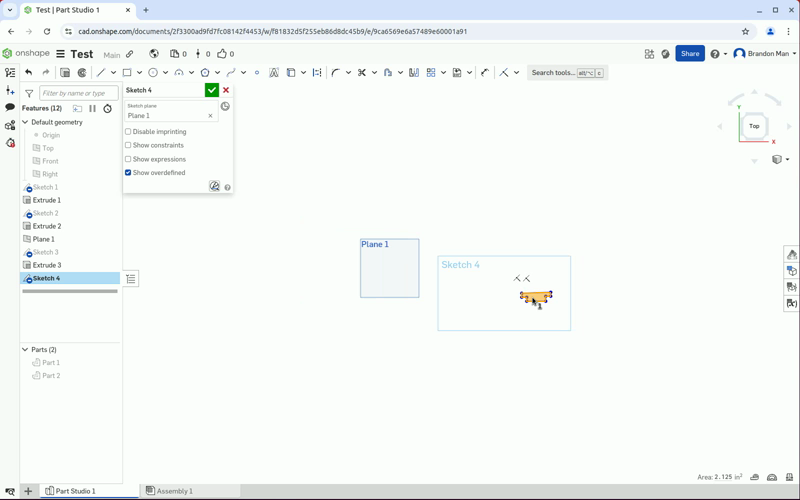
scroll(-6)
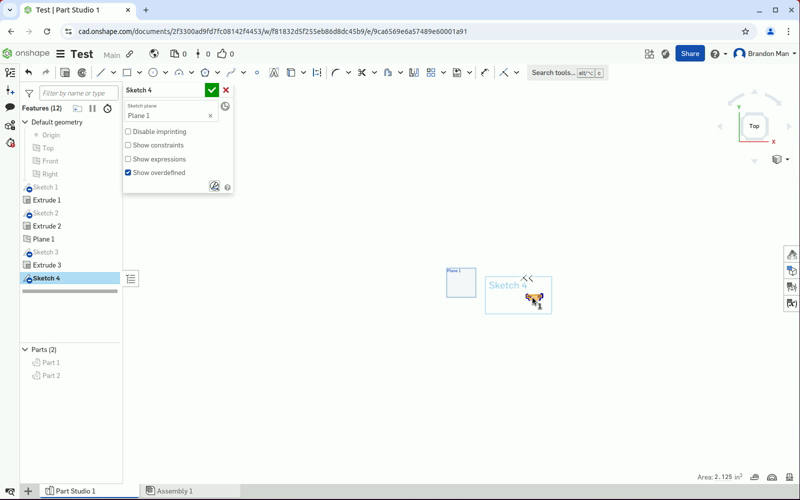
mouse_move(73, 352)
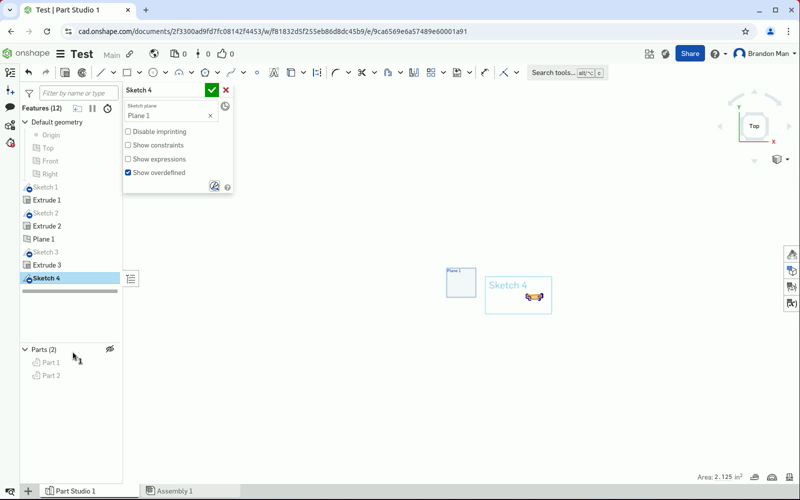
key(shift+y)
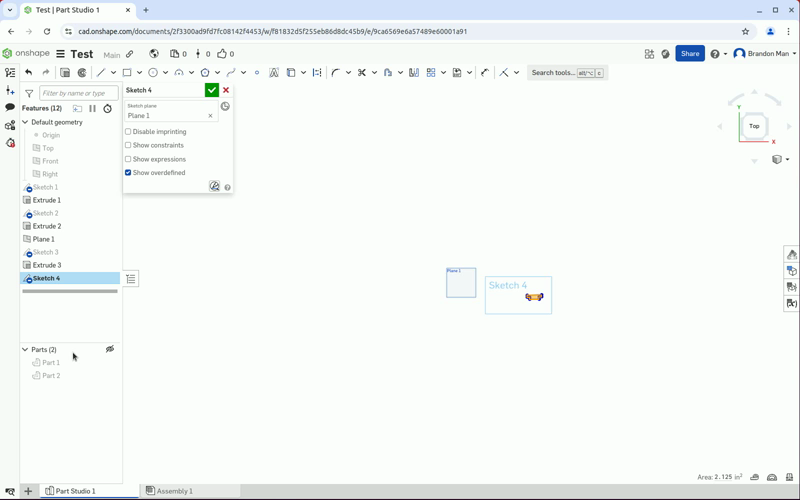
key(shift+e)
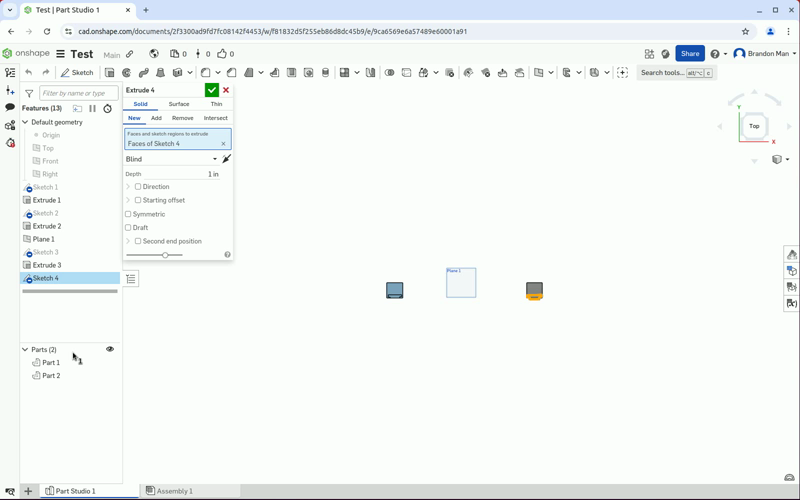
mouse_move(143, 106)
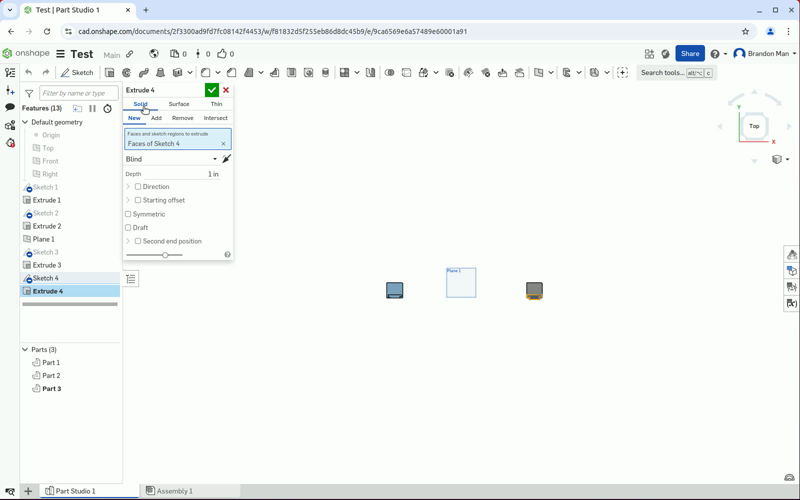
click(143, 106)
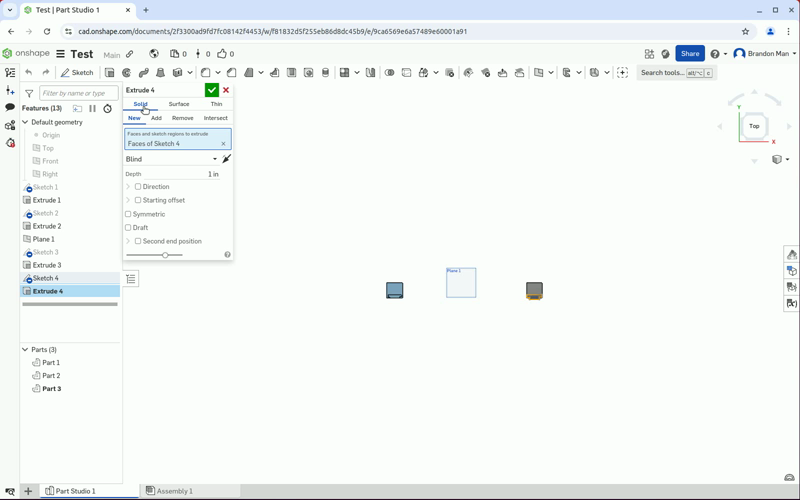
mouse_move(186, 120)
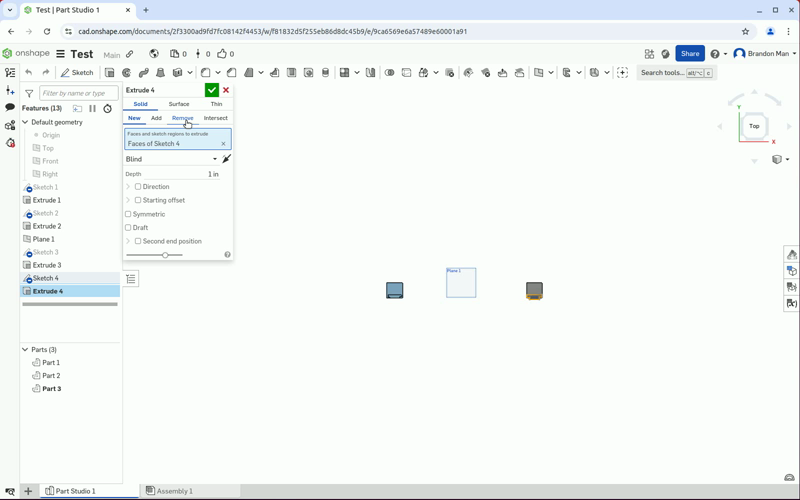
click(186, 120)
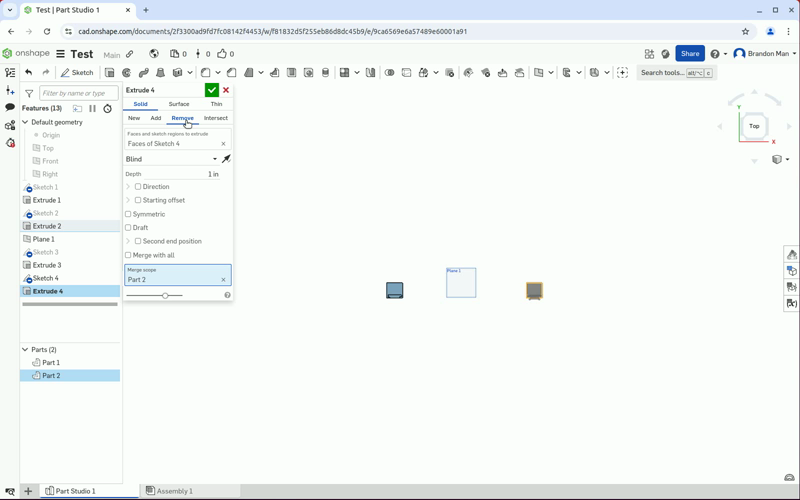
key(tab, 4)
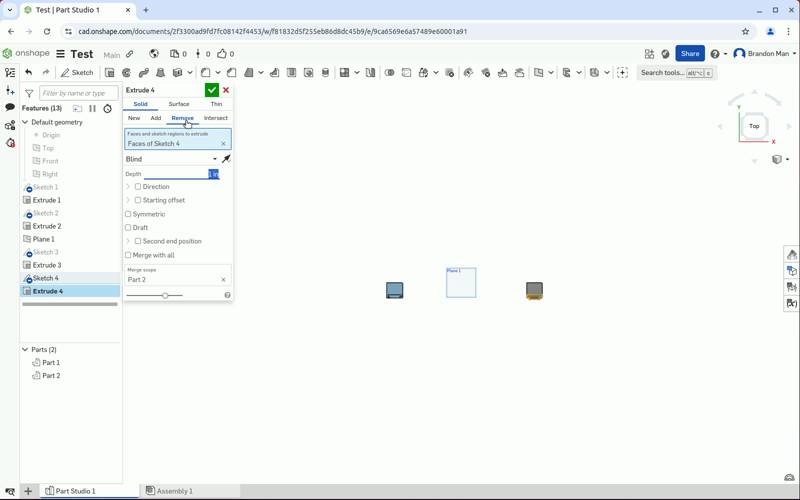
text(27.922)
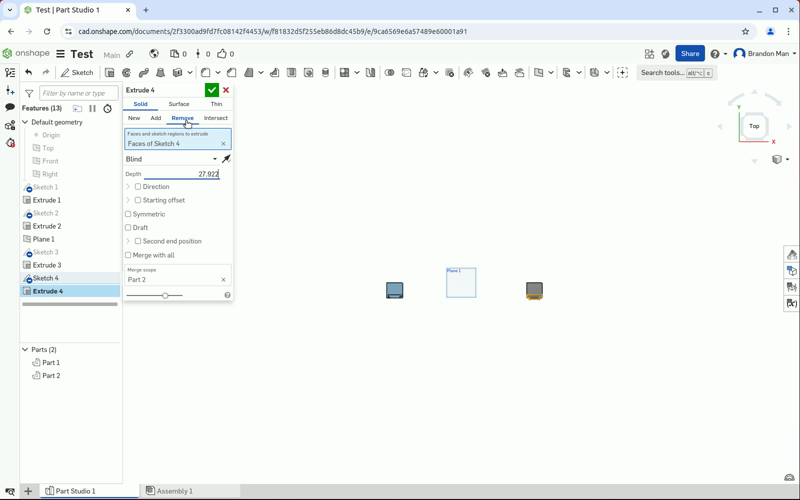
key(tab, 6)
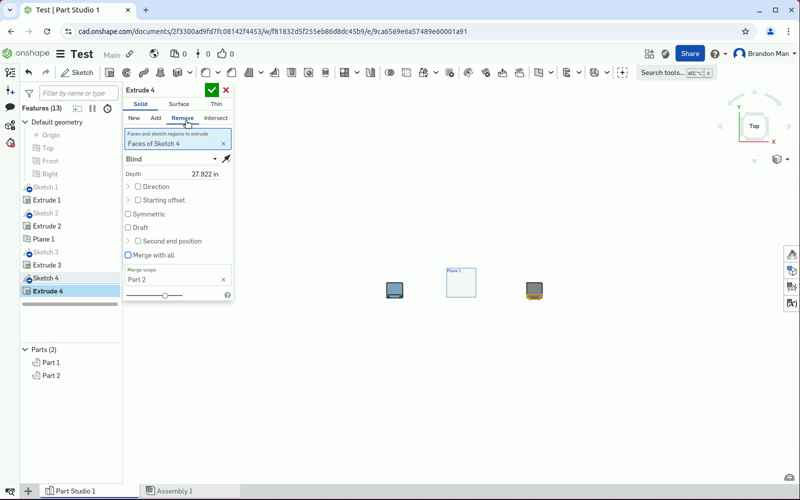
key(space)
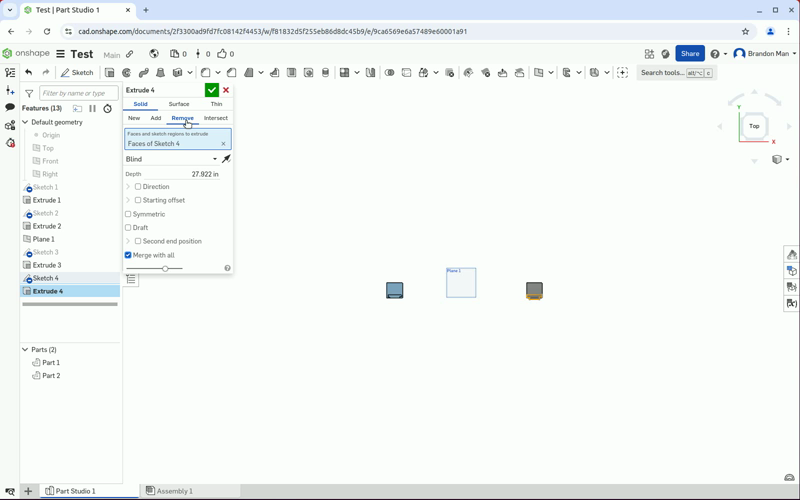
key(enter)
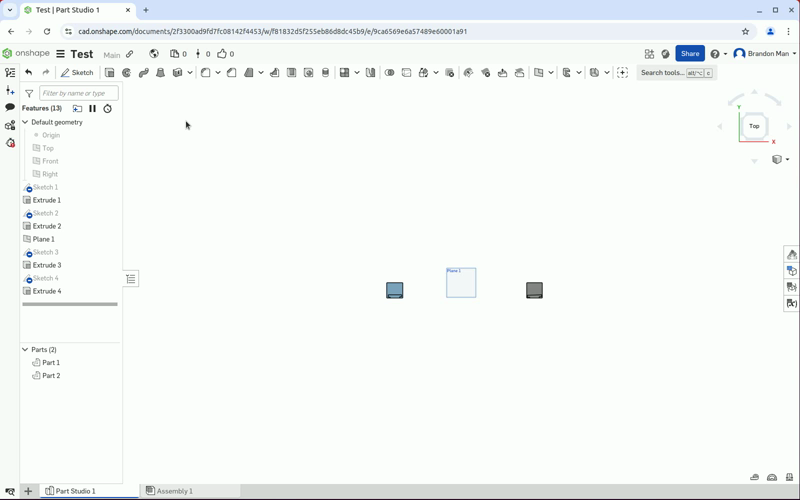
key(shift+h)
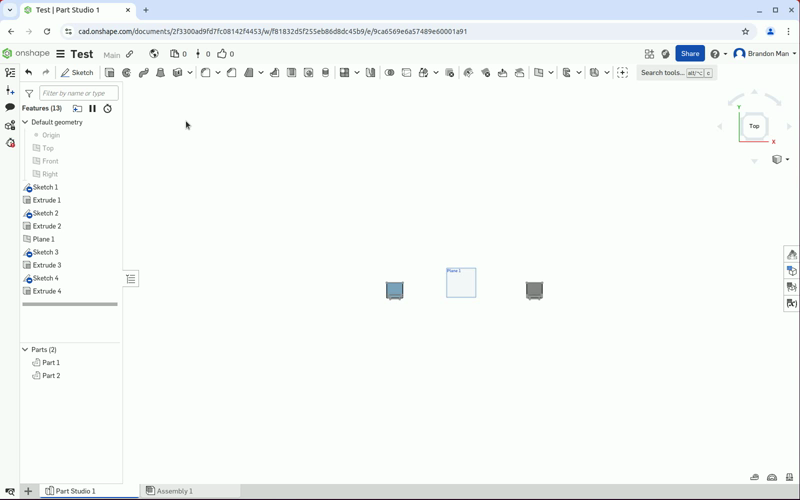
key(shift+h)
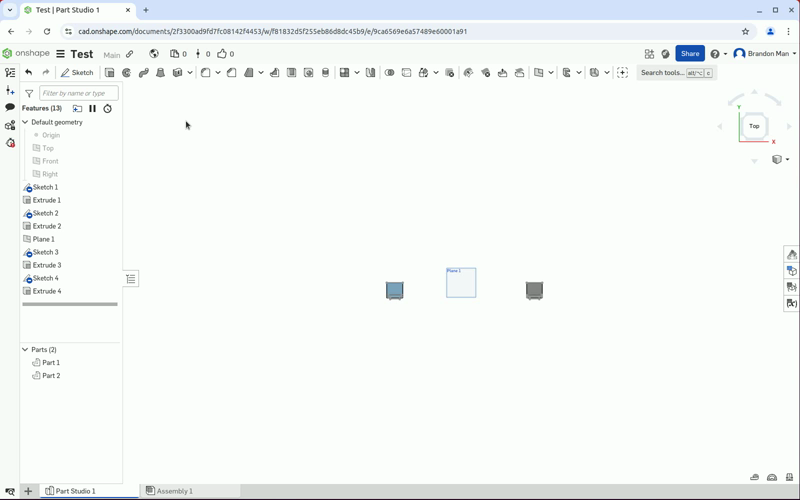
key(shift+7)
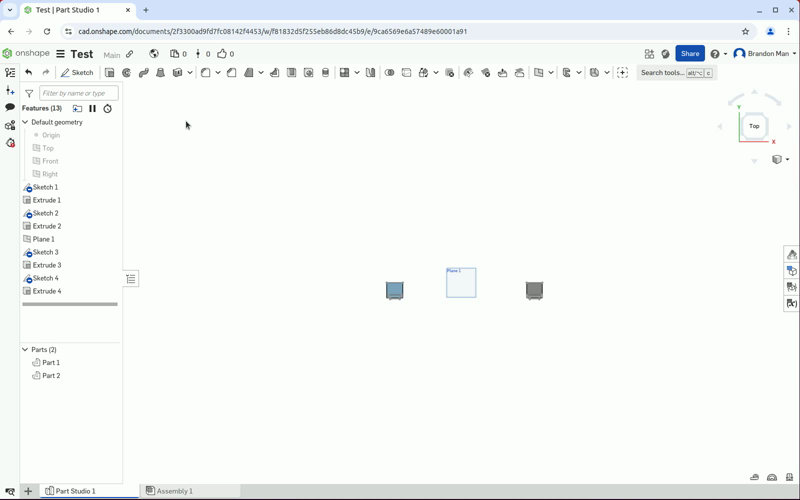
key(up, 3)
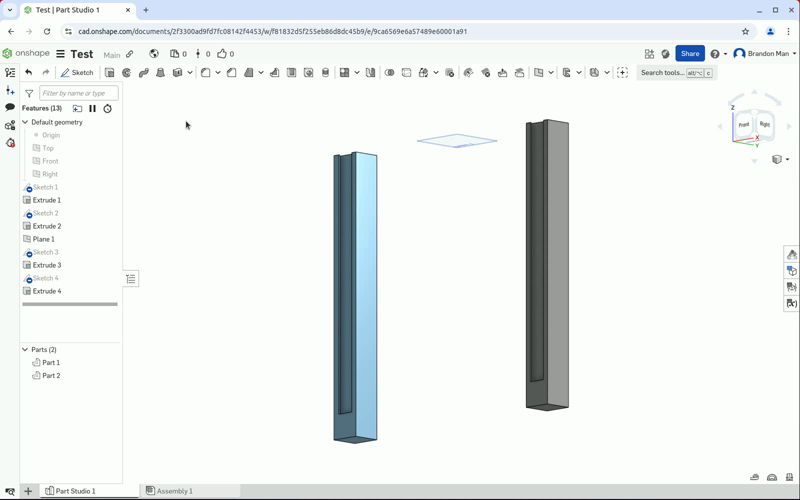
key(left, 3)
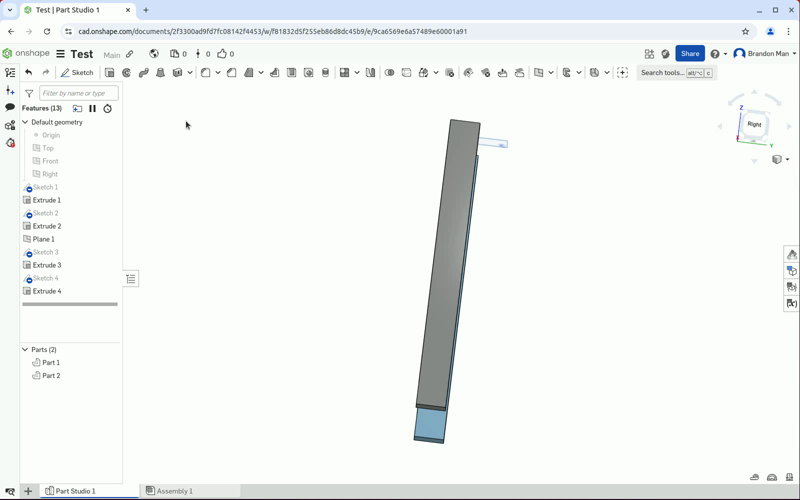
key(right, 3)
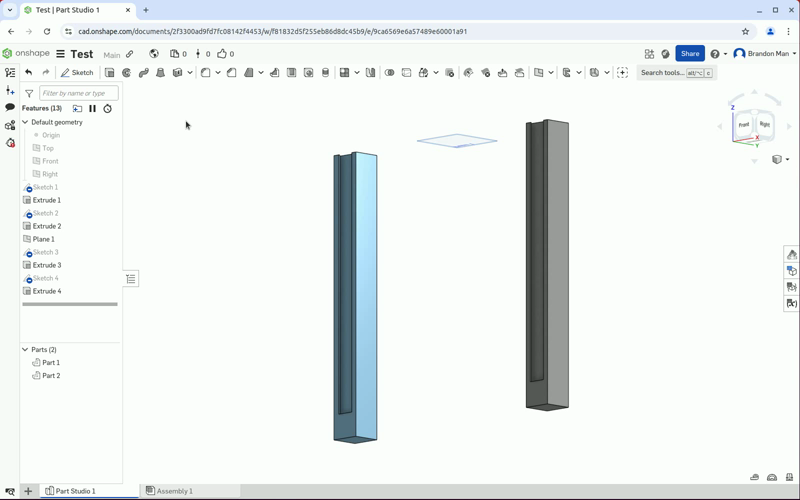
key(down, 3)
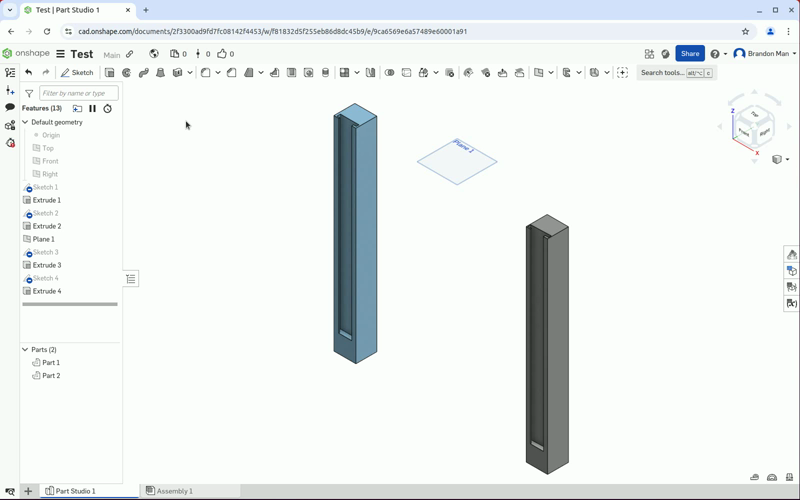
mouse_move(73, 189)
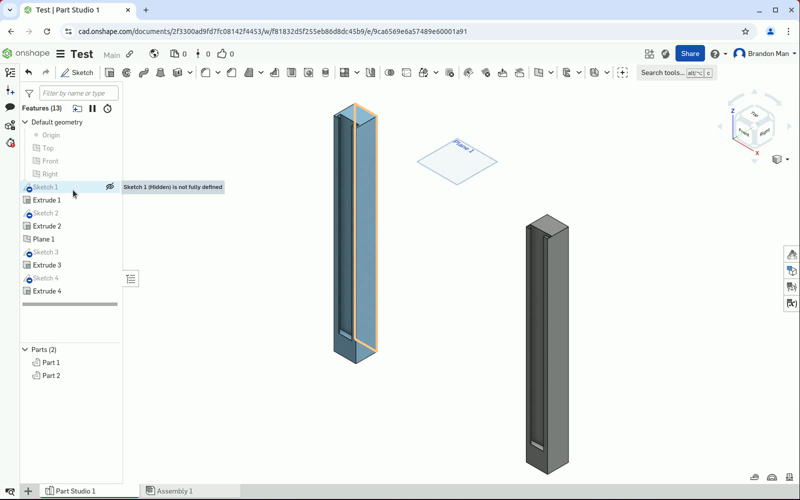
click(73, 189)